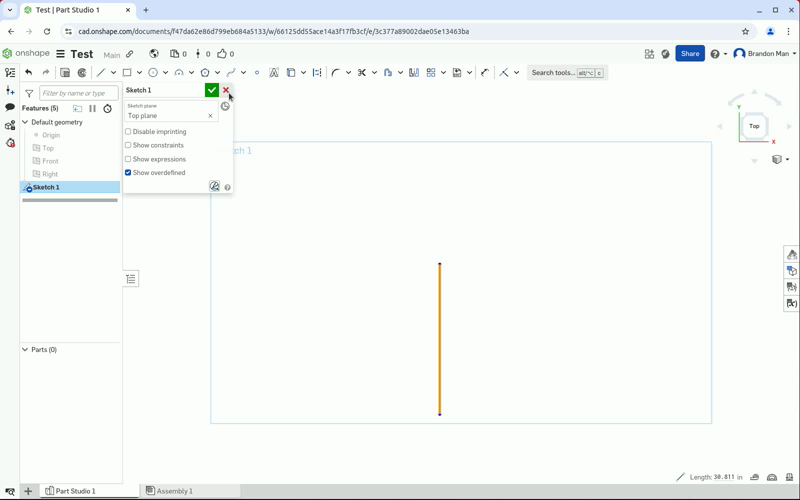
key(shift+h)
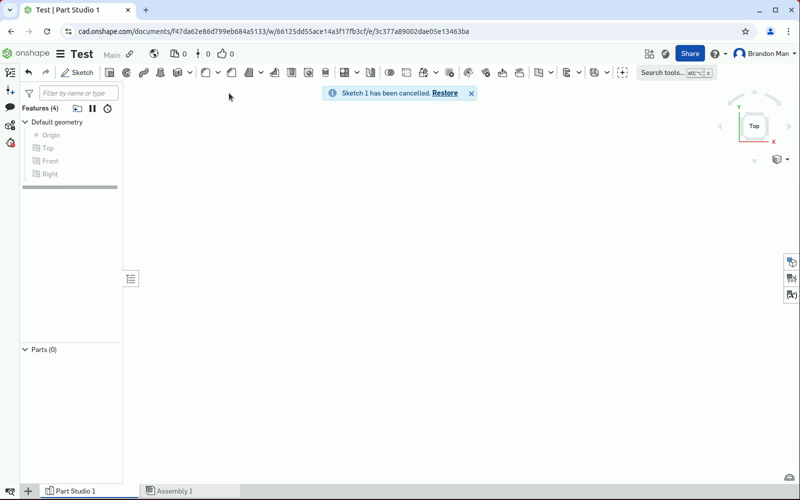
mouse_move(73, 352)
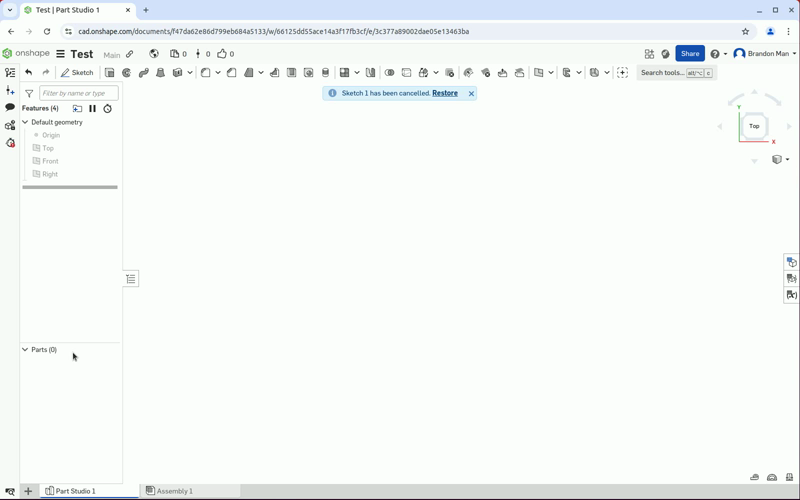
key(y)
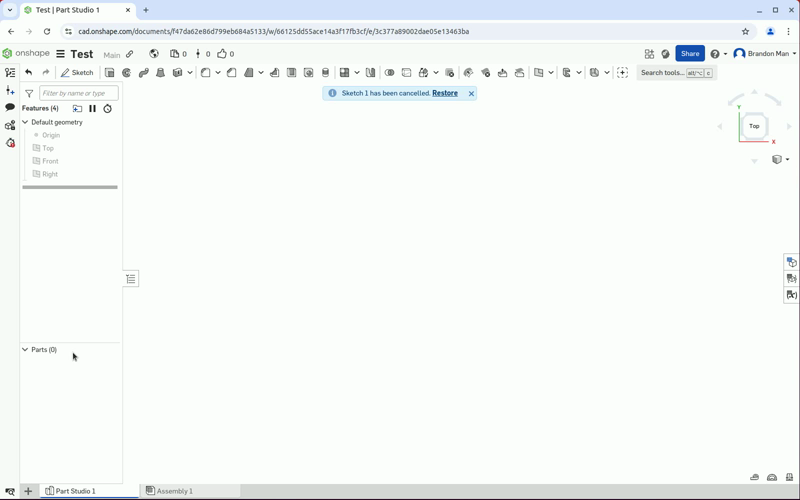
key(shift+p)
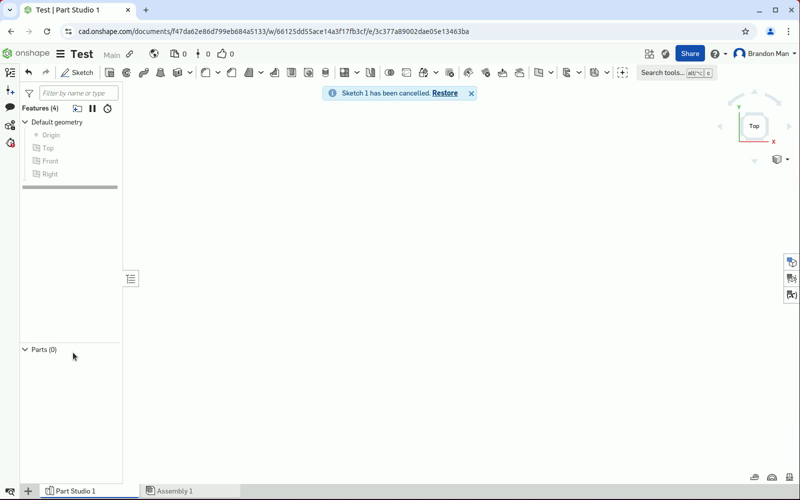
key(space)
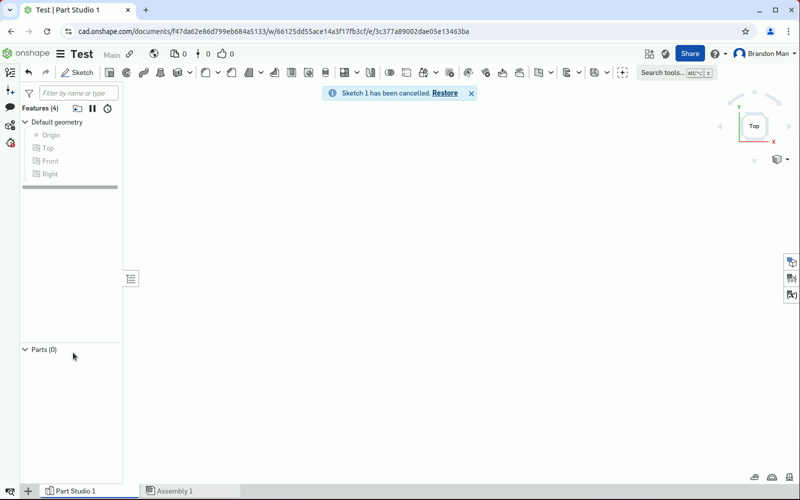
key_down(shift)
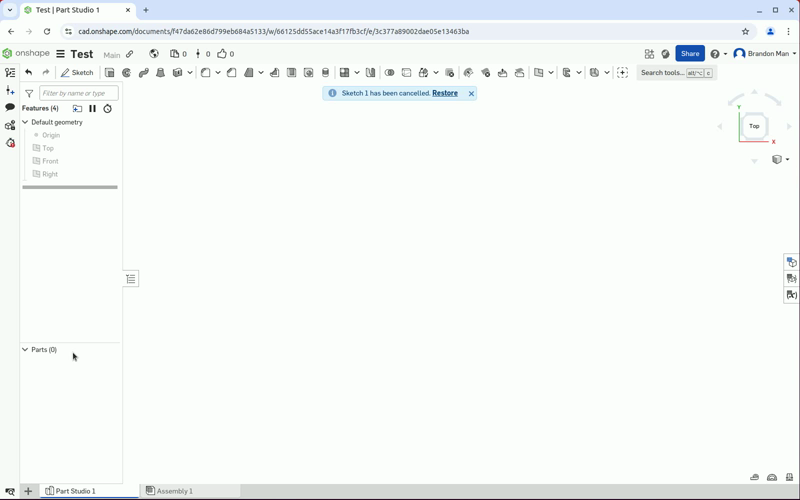
key(up)
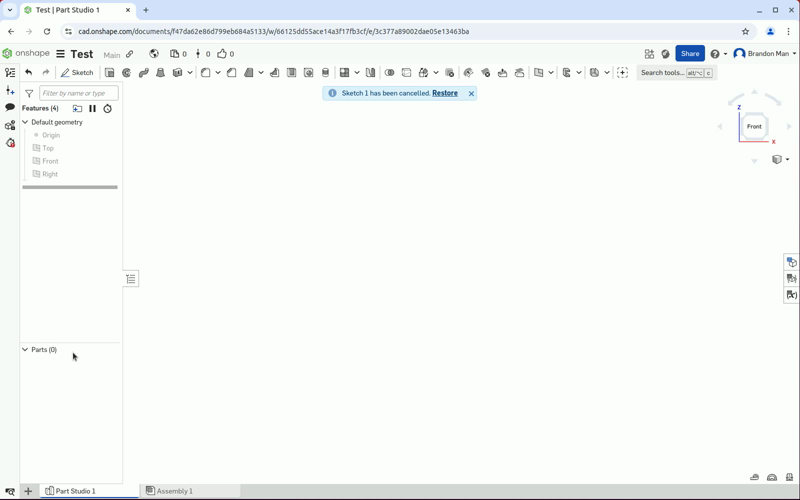
key_up(shift)
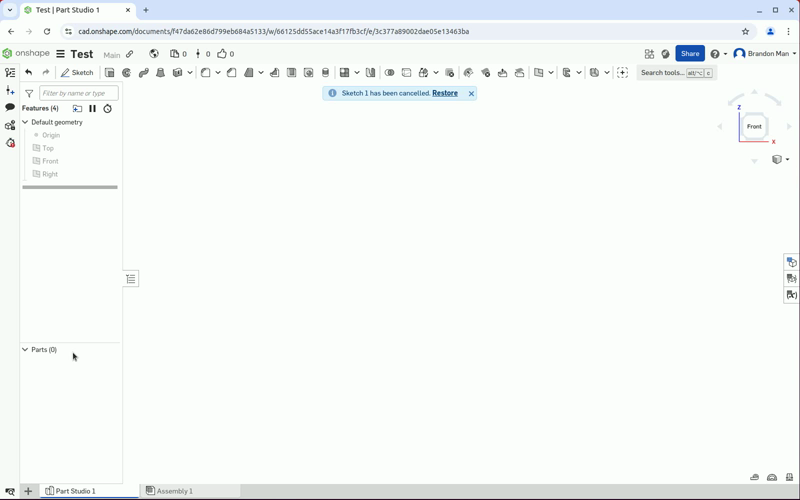
mouse_move(73, 352)
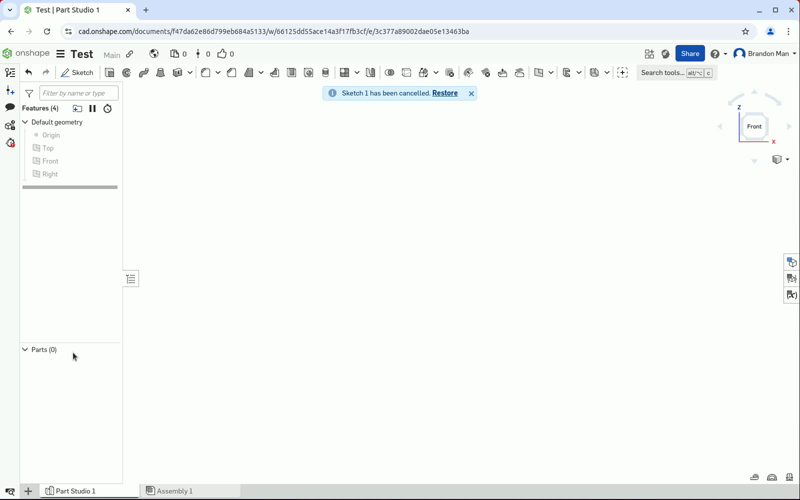
key(shift+y)
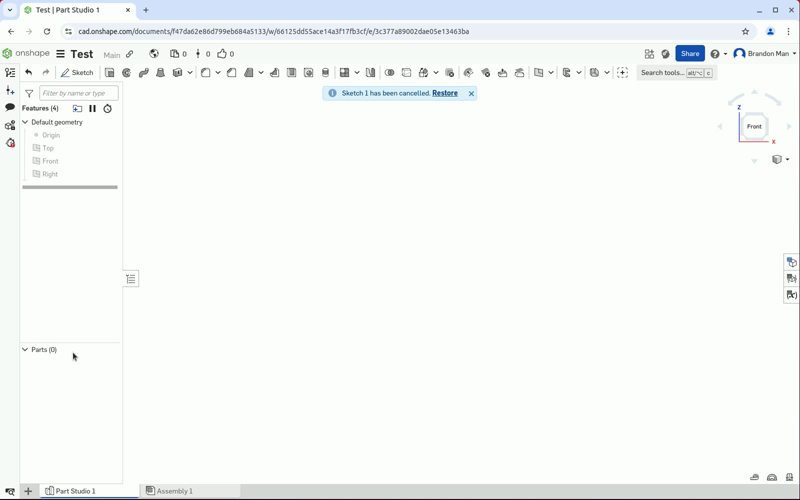
key(shift+s)
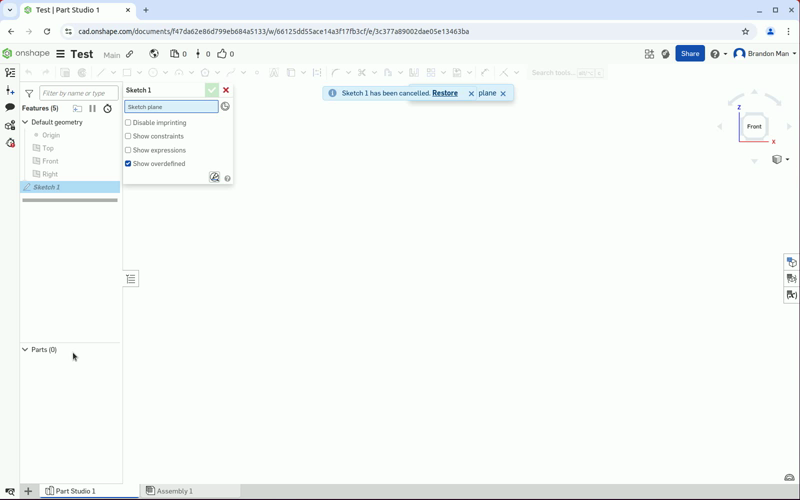
mouse_move(73, 163)
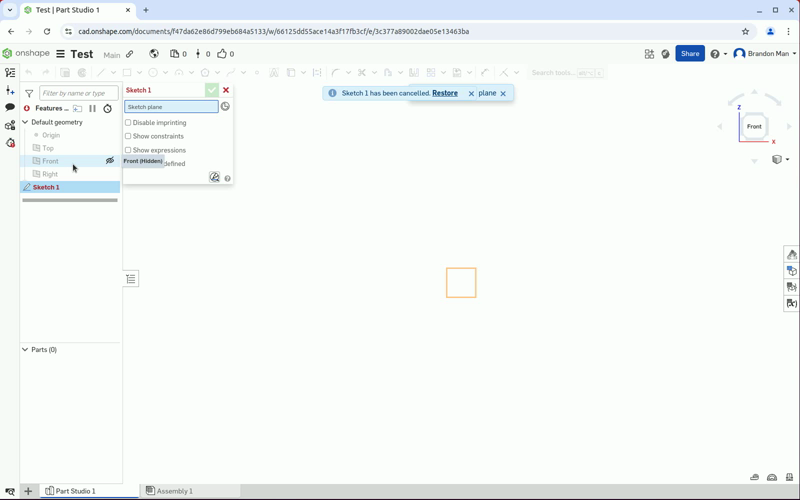
click(73, 163)
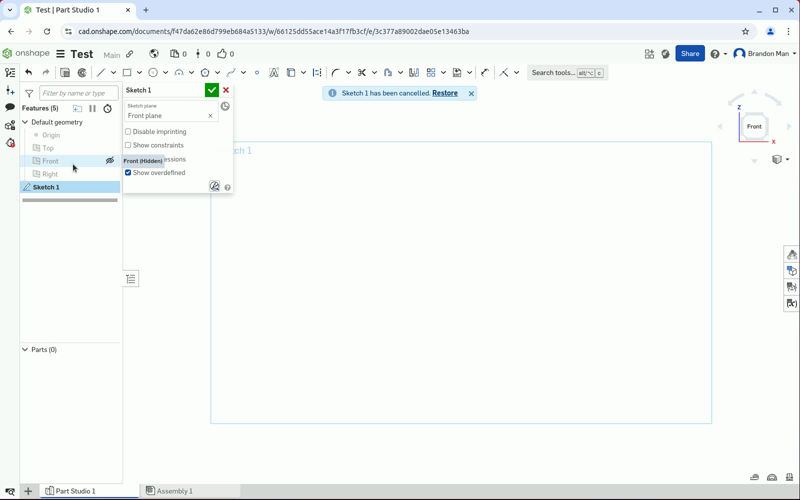
mouse_move(73, 352)
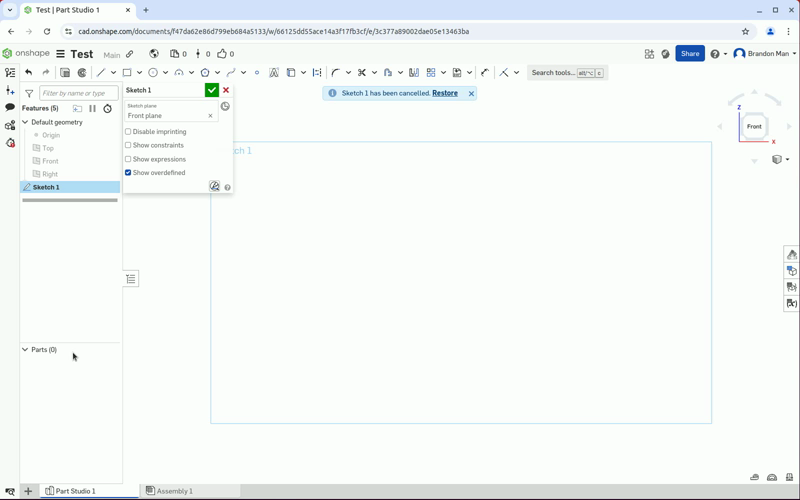
key(y)
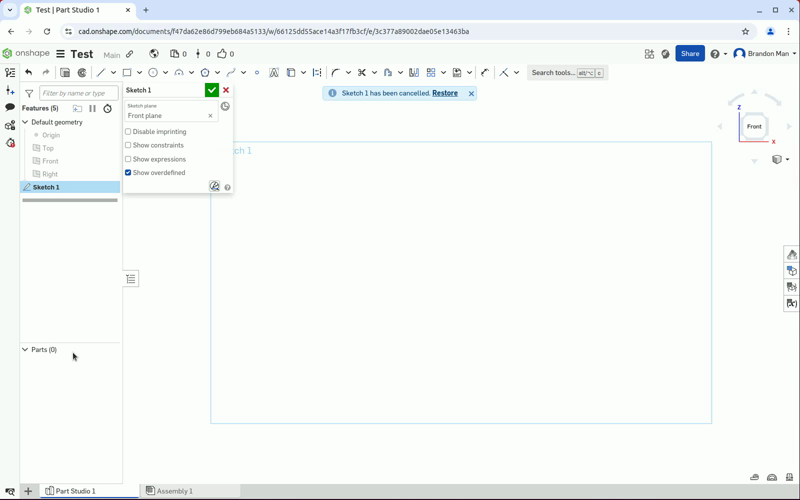
key(l)
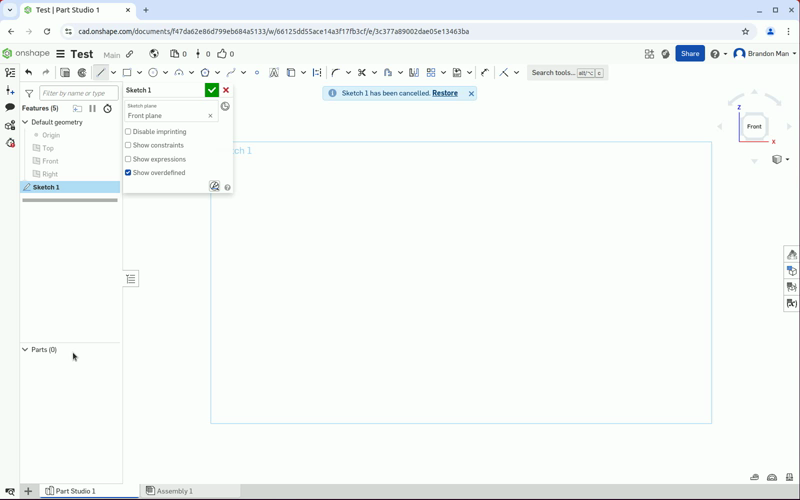
key_down(shift)
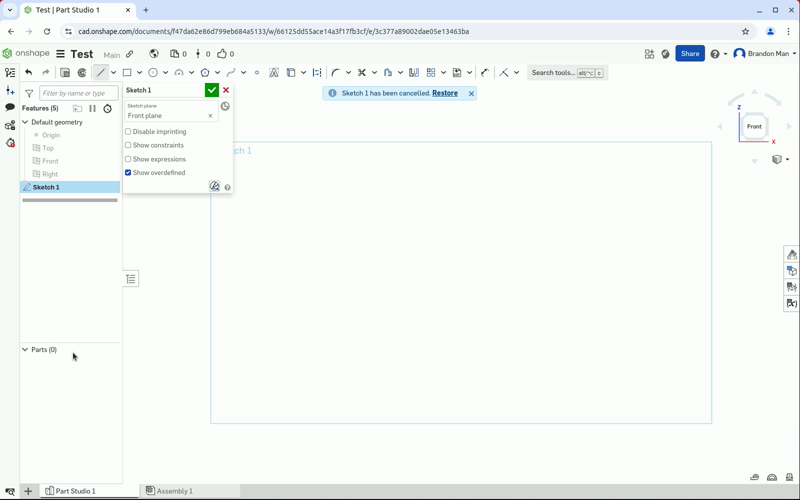
mouse_move(454, 282)
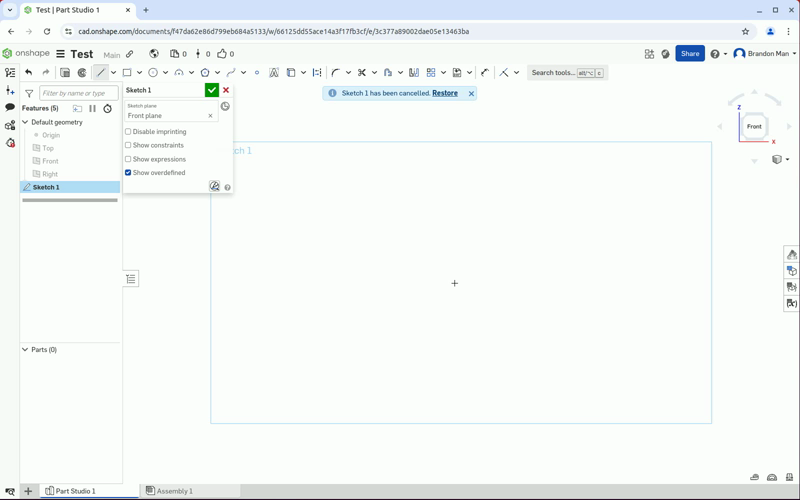
click(454, 282)
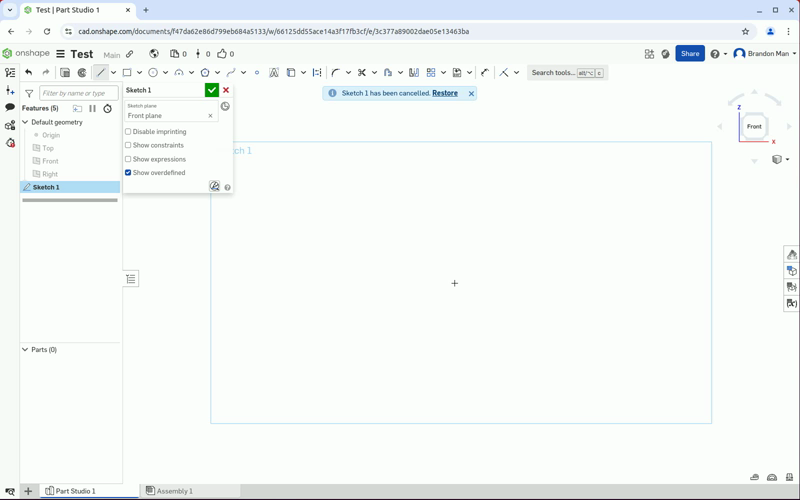
key_up(shift)
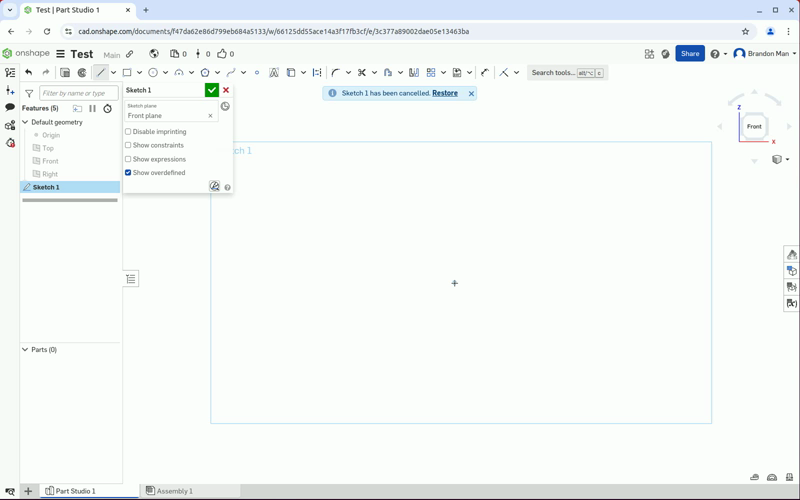
key_down(shift)
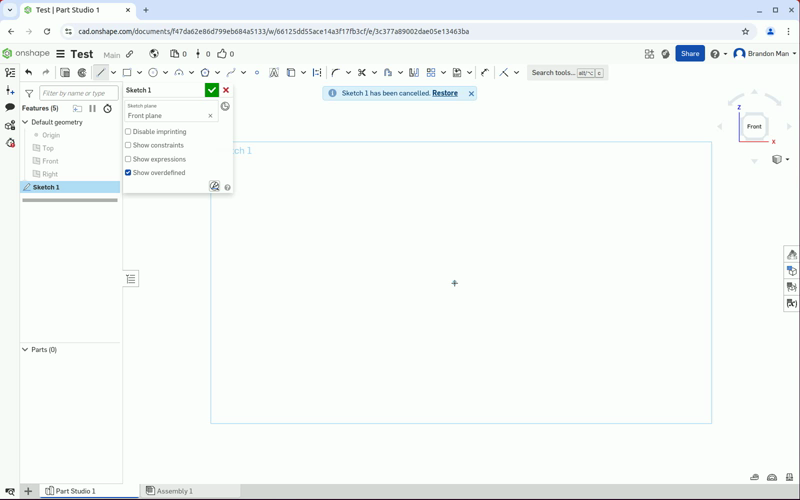
mouse_move(484, 282)
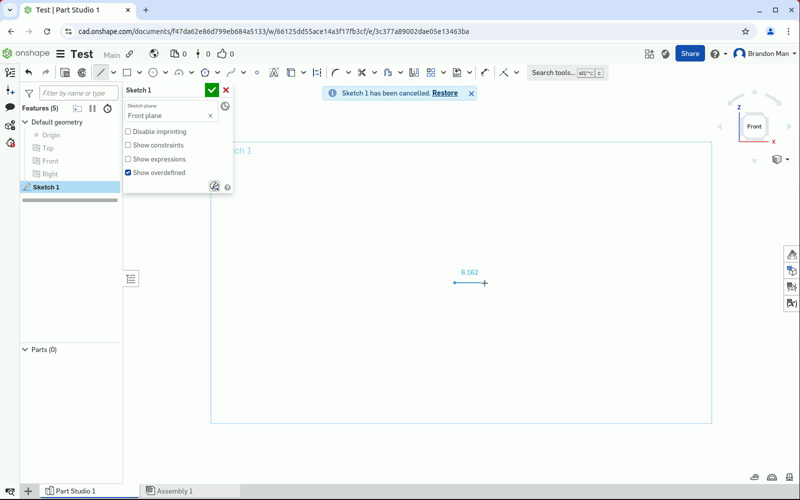
mouse_move(460, 282)
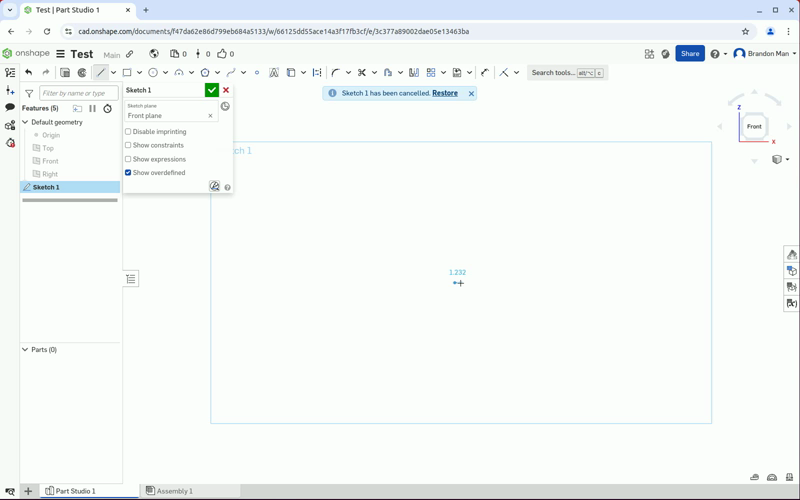
scroll(6)
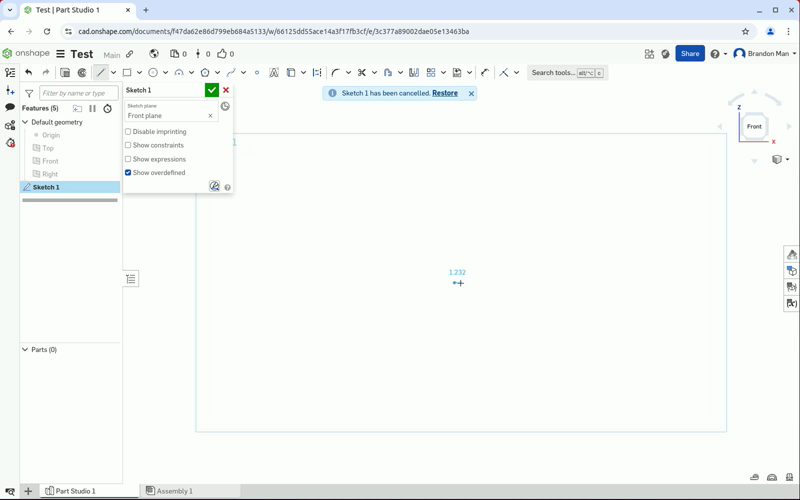
scroll(6)
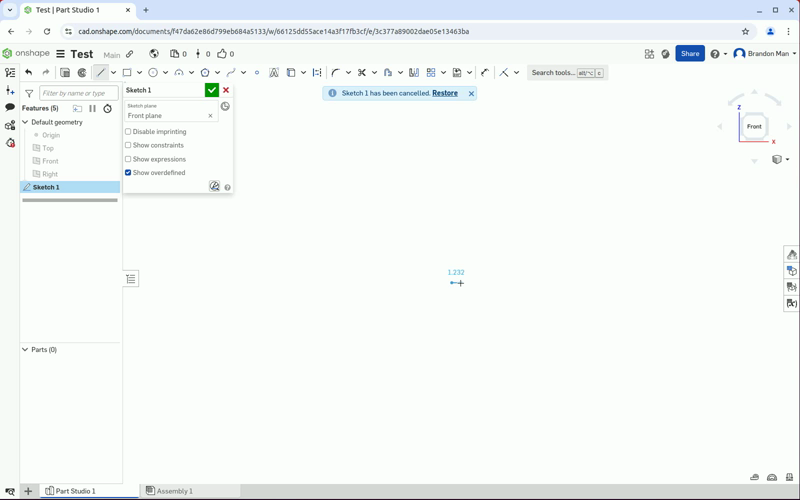
scroll(6)
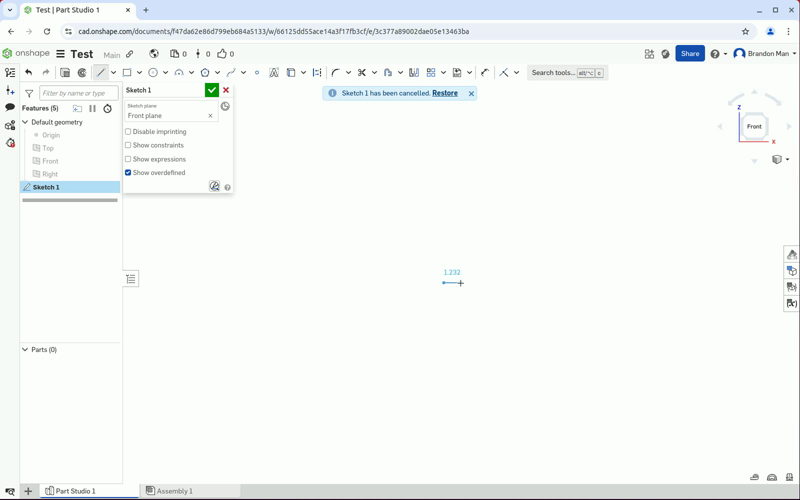
scroll(6)
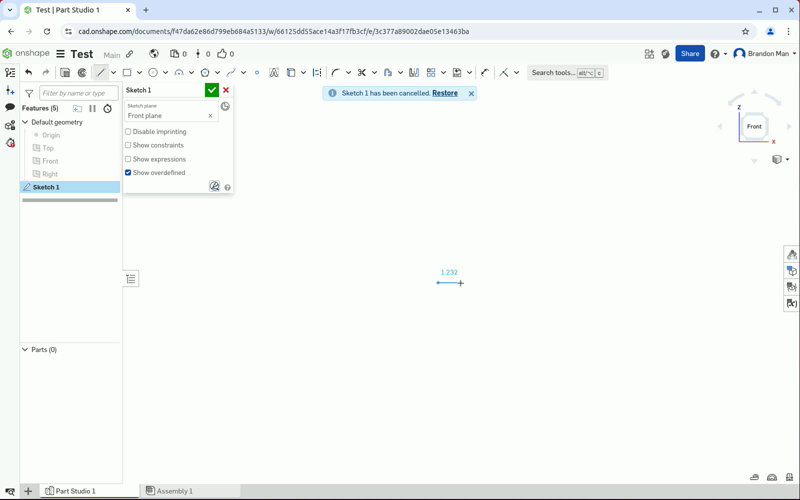
scroll(6)
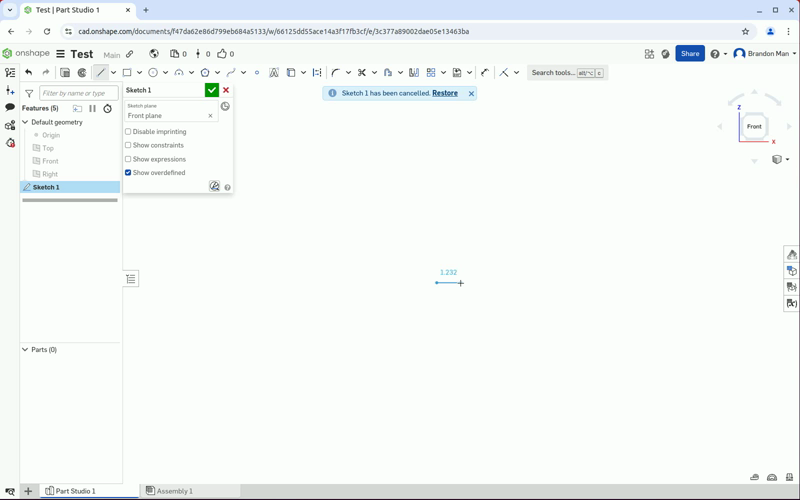
scroll(6)
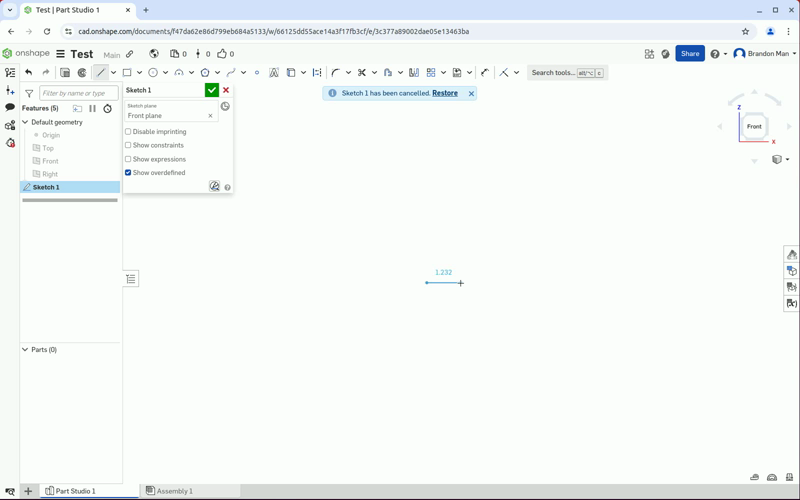
scroll(6)
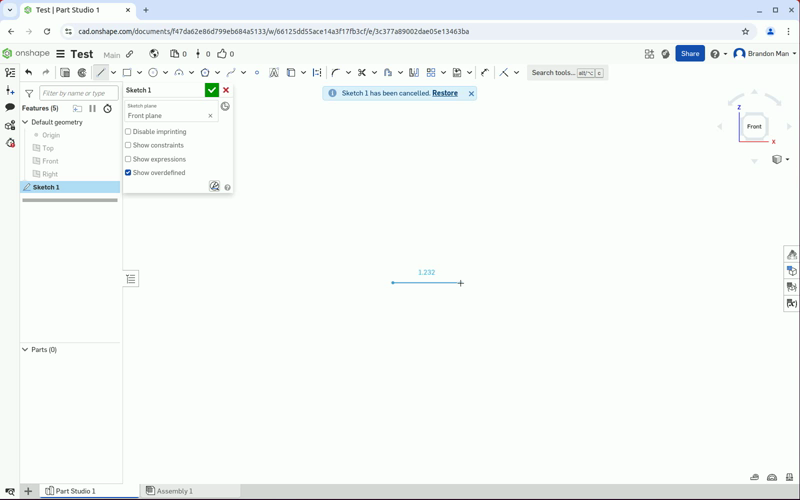
click(460, 282)
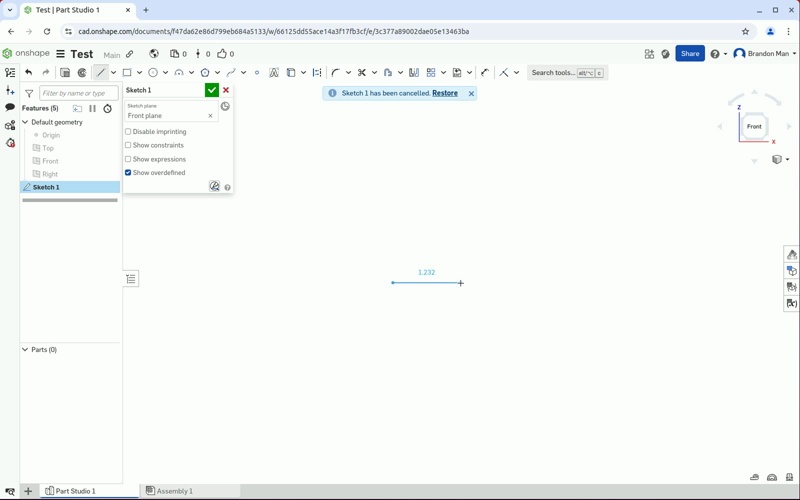
scroll(-6)
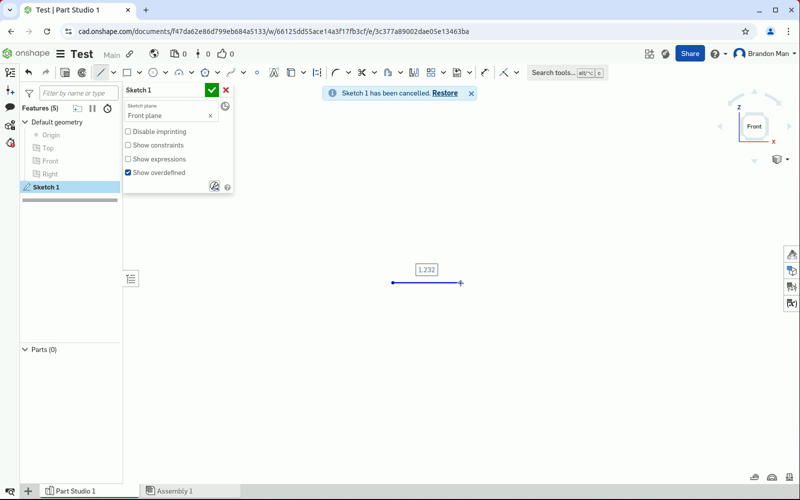
scroll(-6)
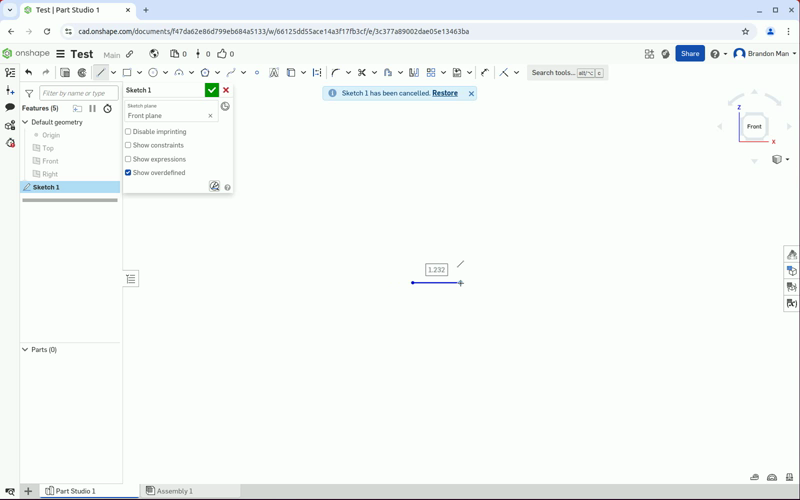
scroll(-6)
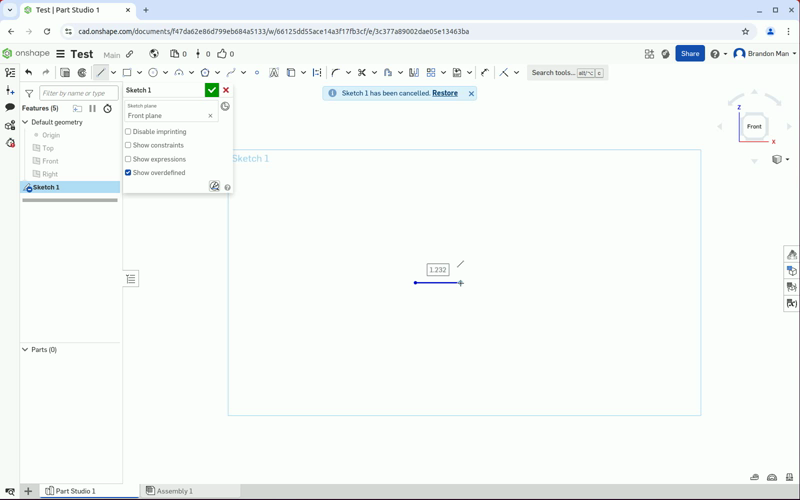
scroll(-6)
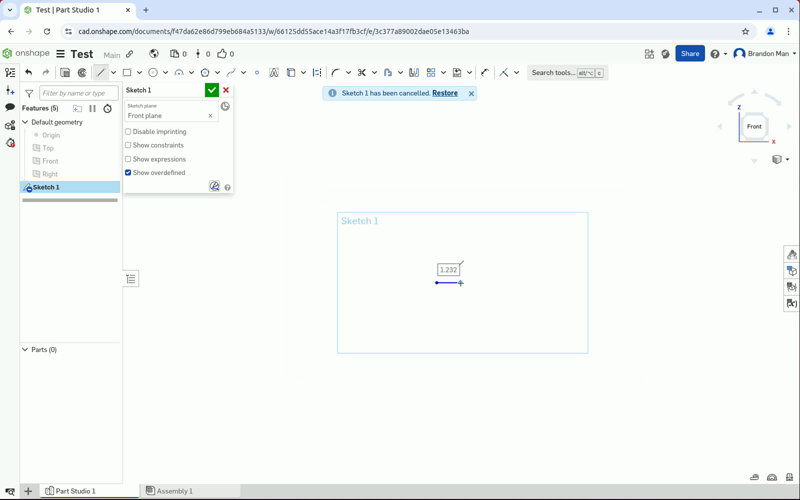
scroll(-6)
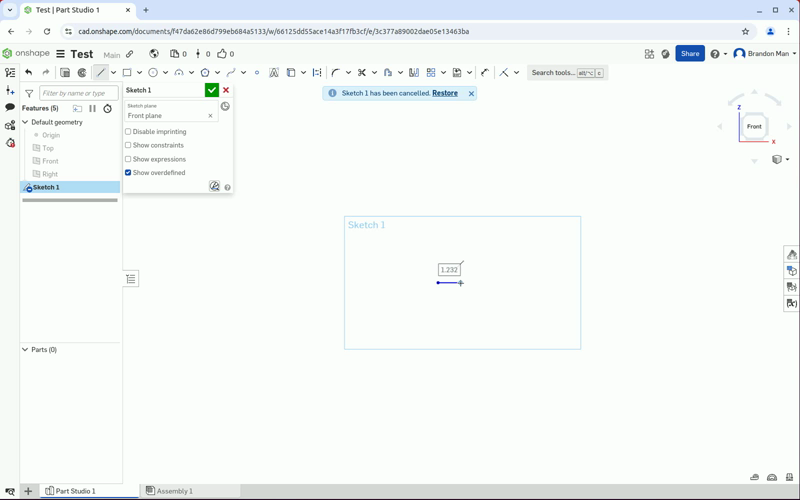
scroll(-6)
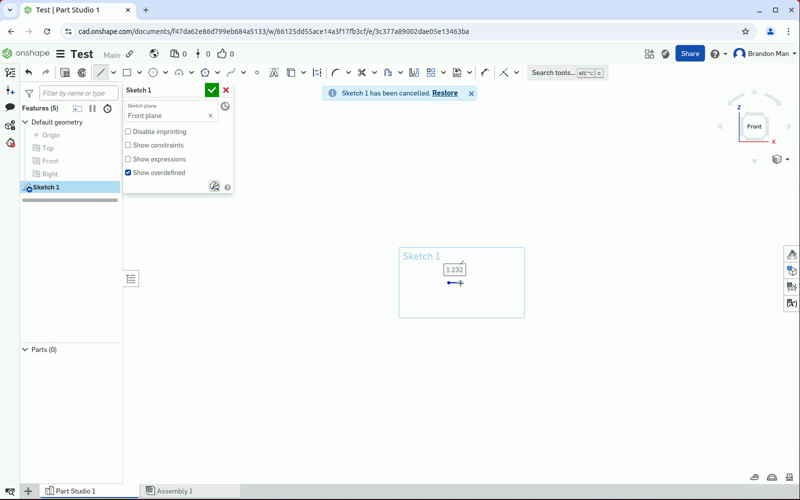
scroll(-6)
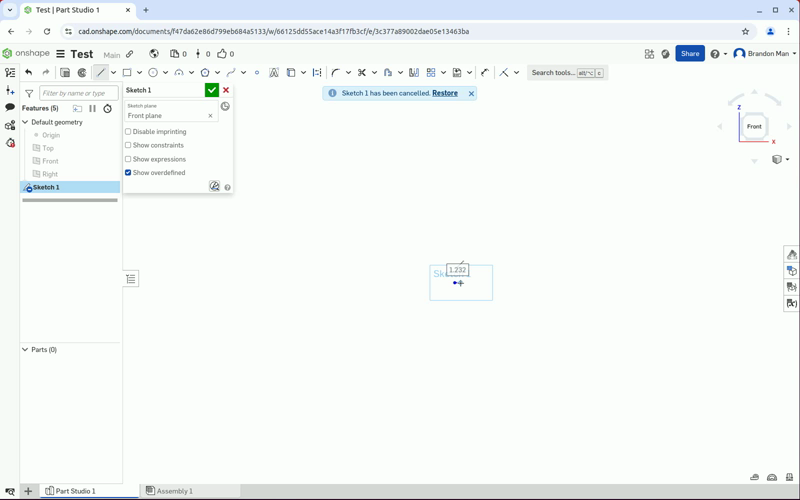
key_up(shift)
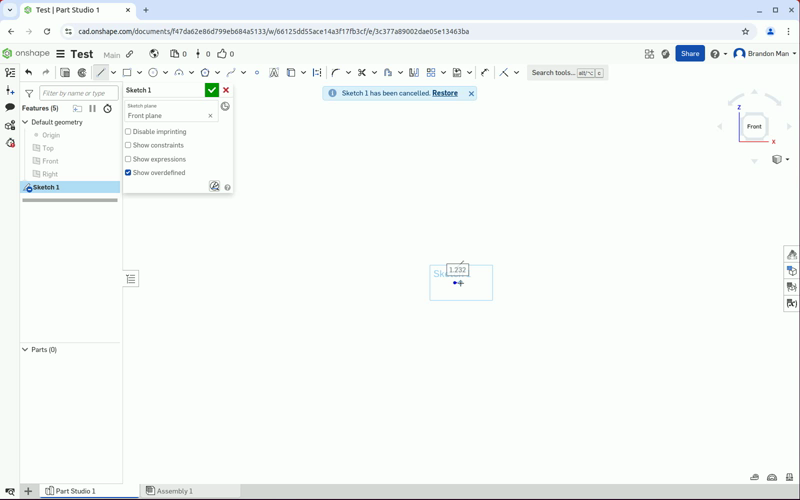
key_down(shift)
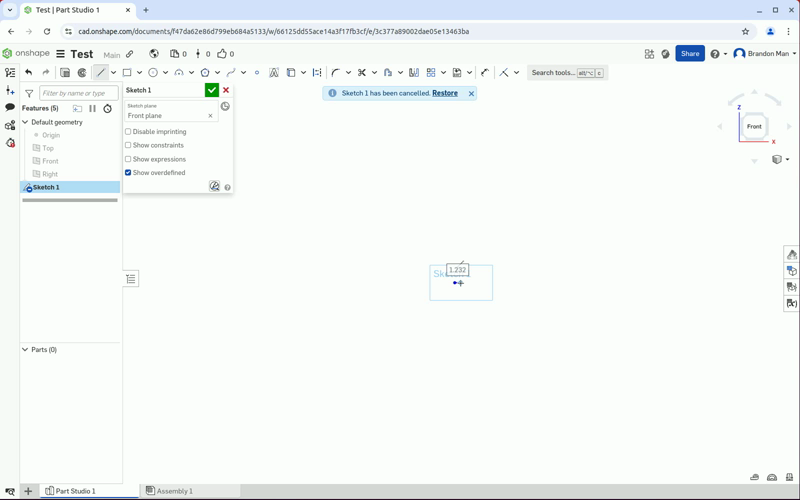
mouse_move(513, 170)
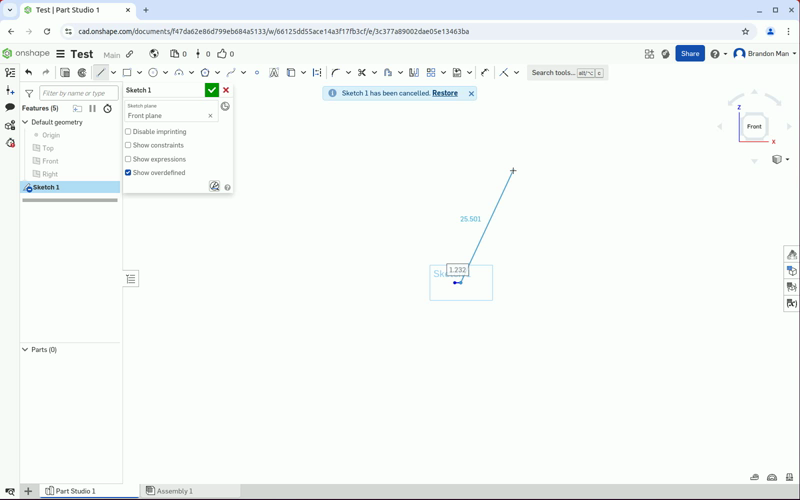
click(513, 170)
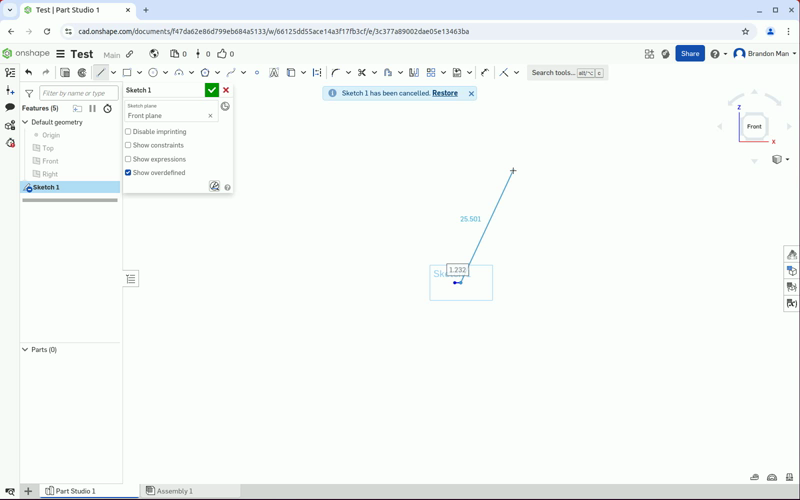
key_up(shift)
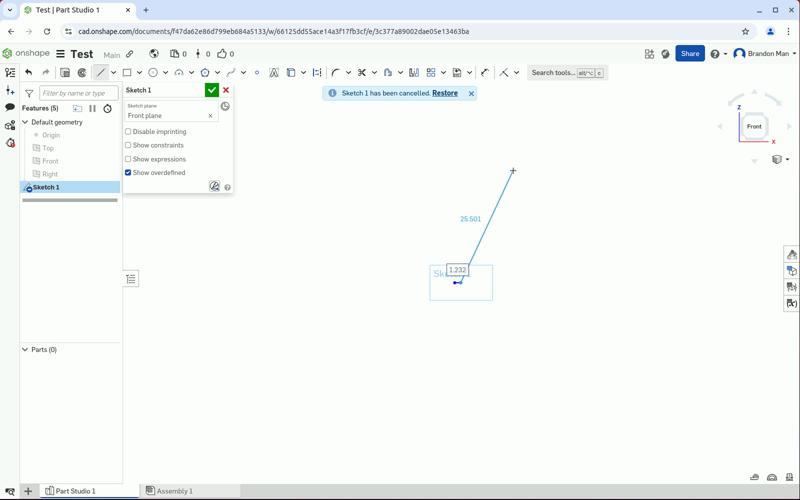
key_down(shift)
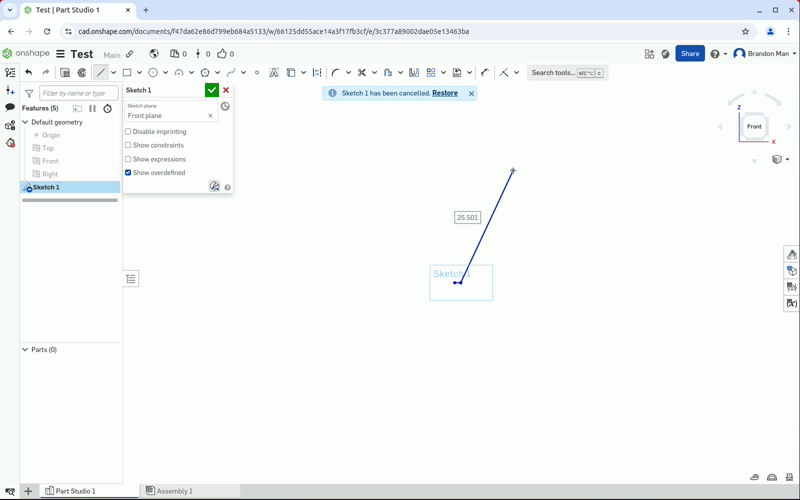
mouse_move(543, 170)
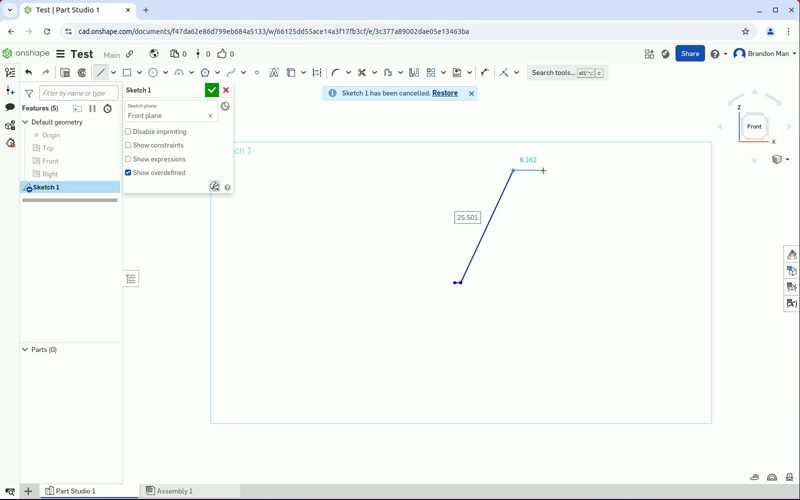
mouse_move(507, 170)
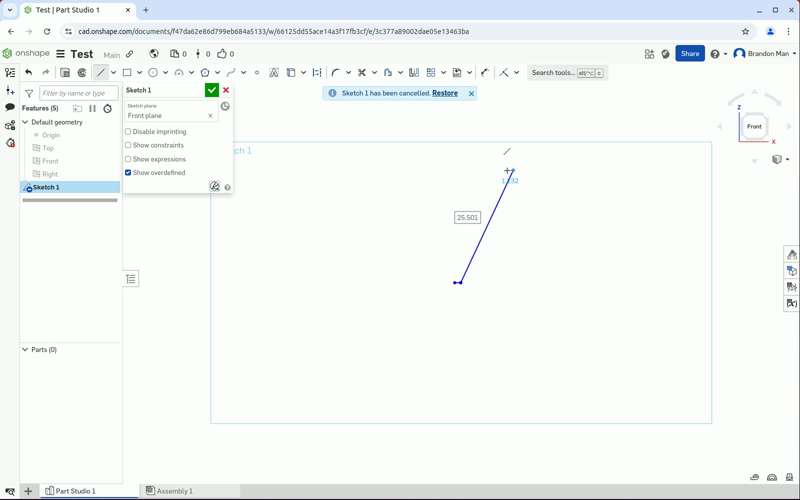
scroll(6)
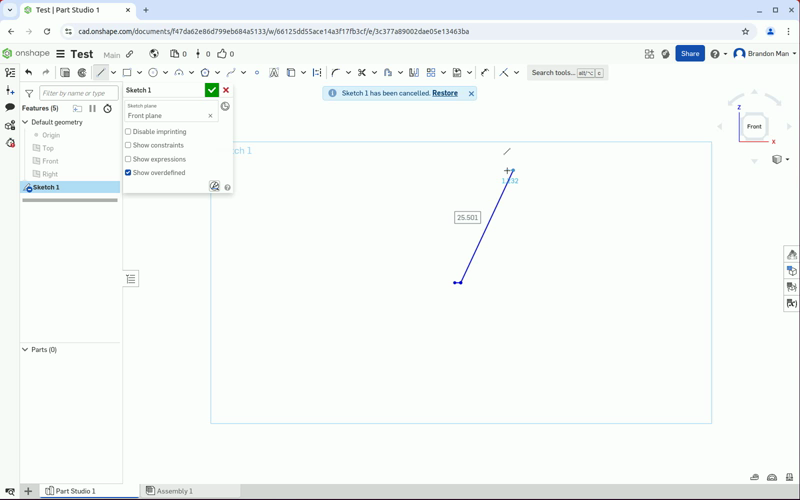
scroll(6)
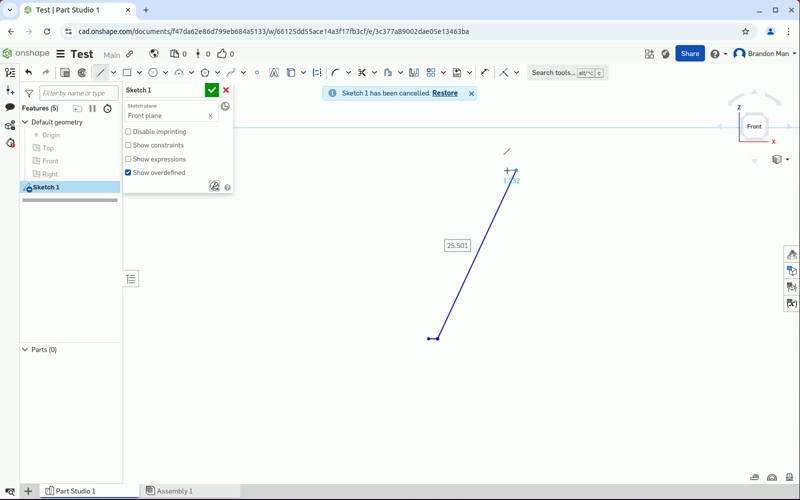
scroll(6)
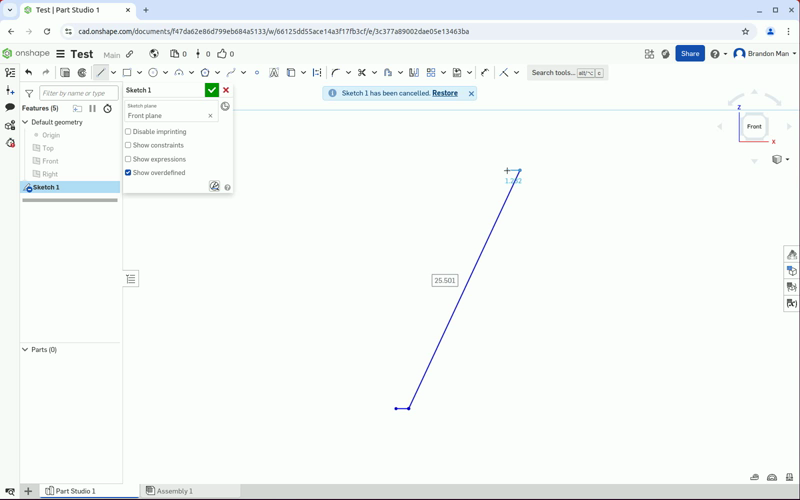
scroll(6)
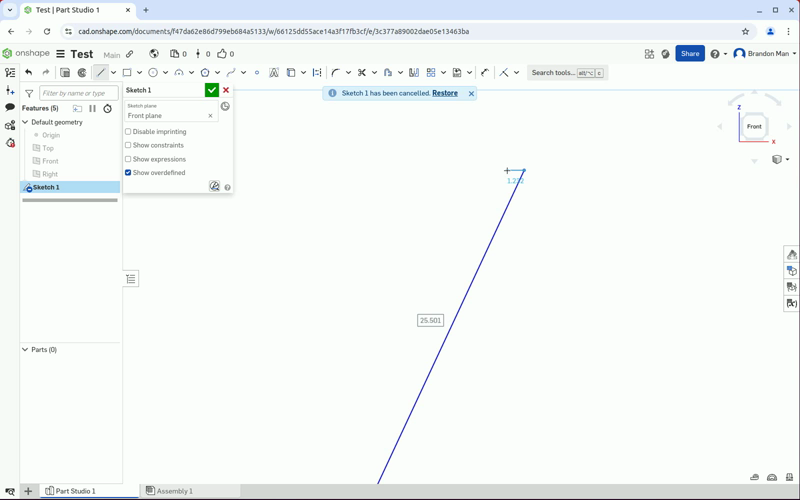
scroll(6)
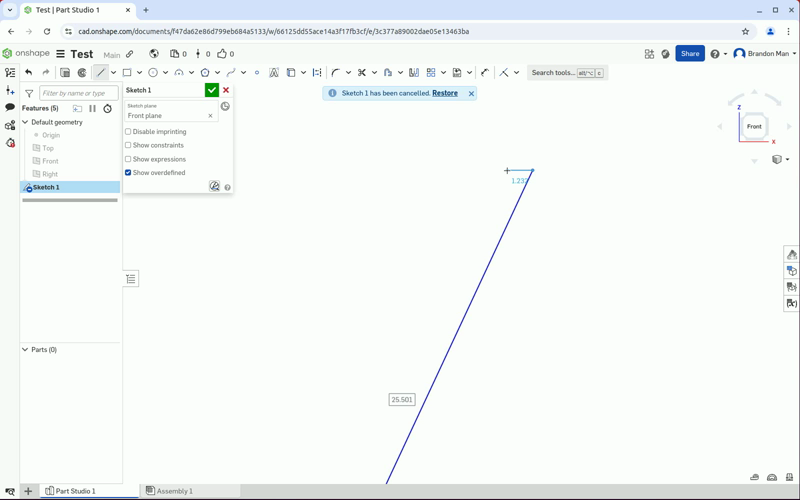
scroll(6)
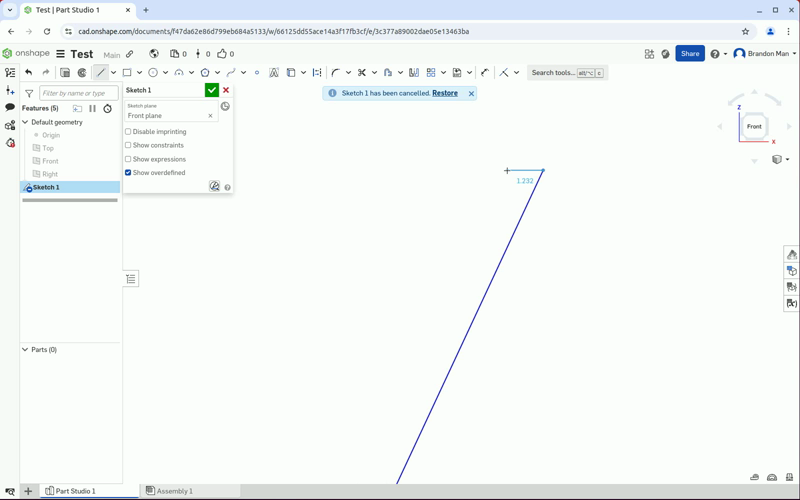
scroll(6)
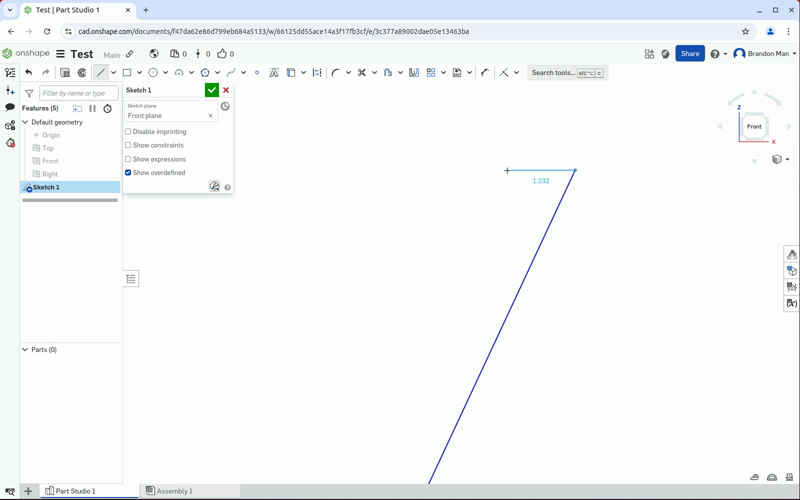
click(507, 170)
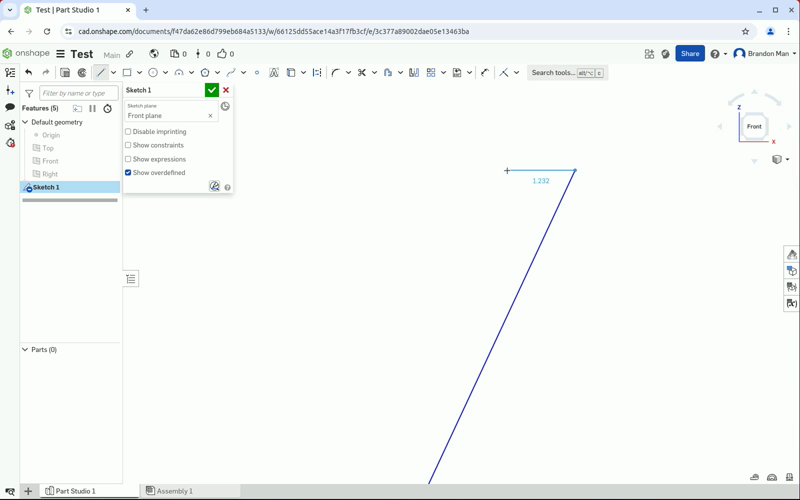
scroll(-6)
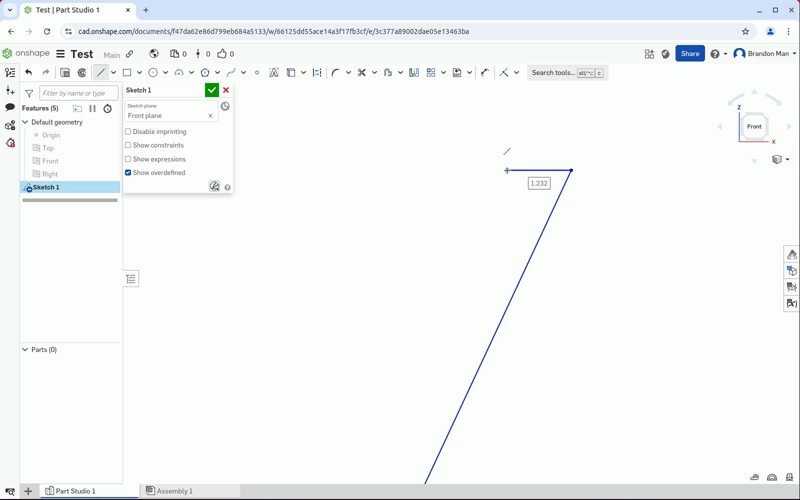
scroll(-6)
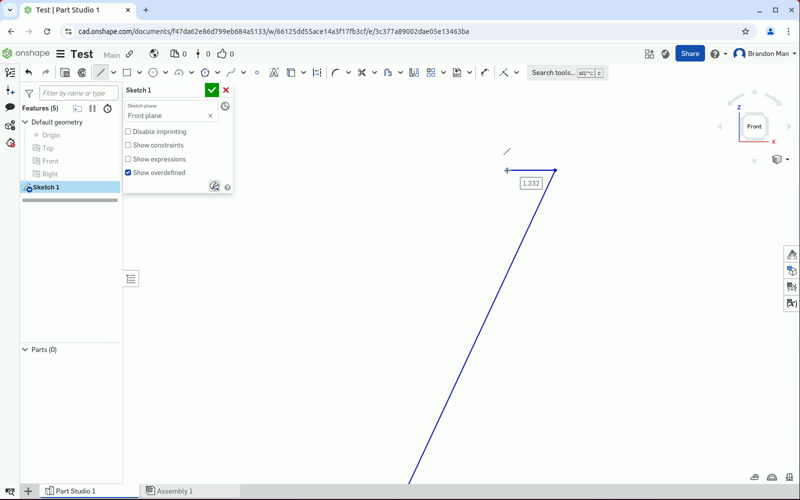
scroll(-6)
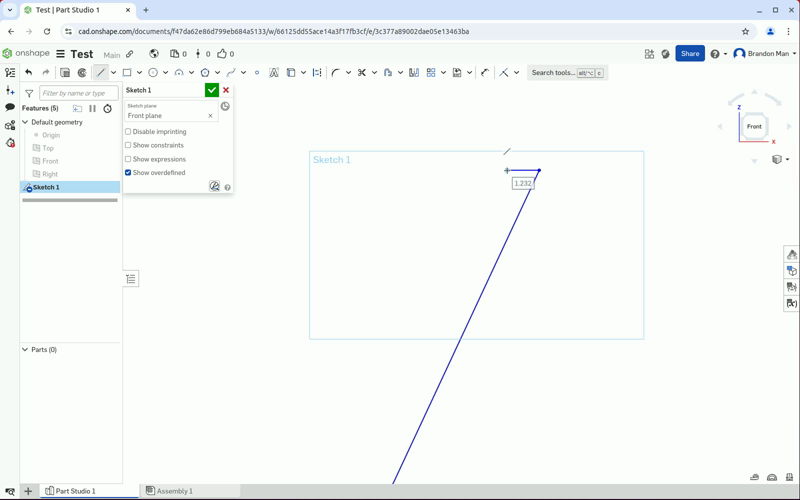
scroll(-6)
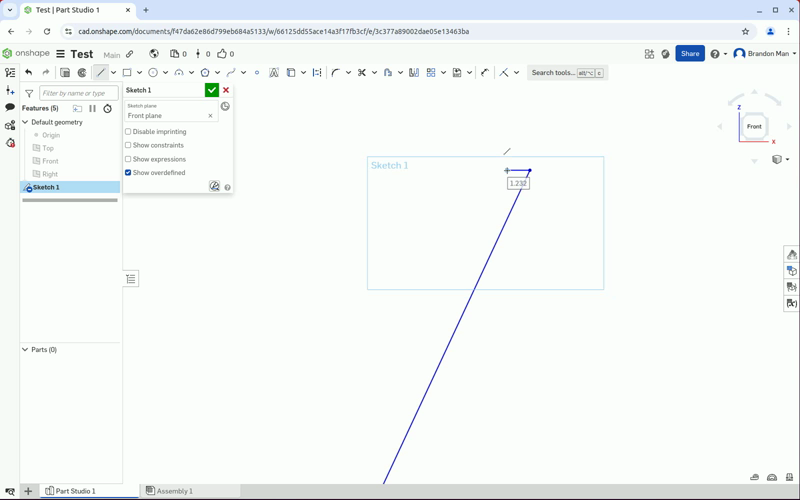
scroll(-6)
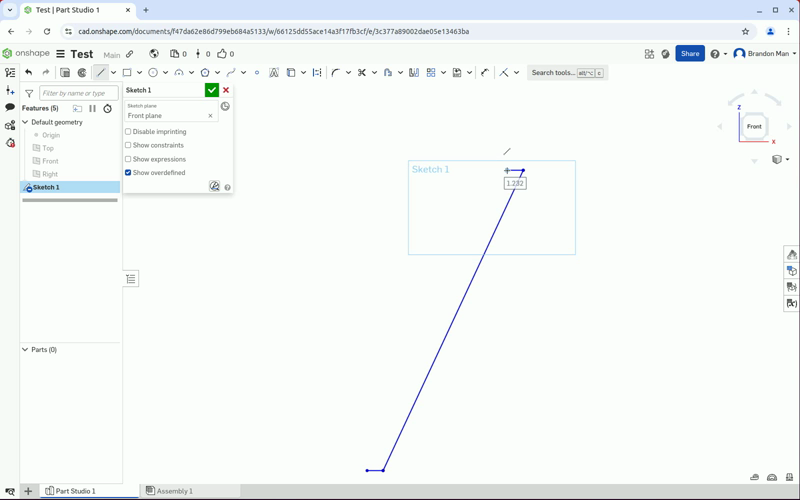
scroll(-6)
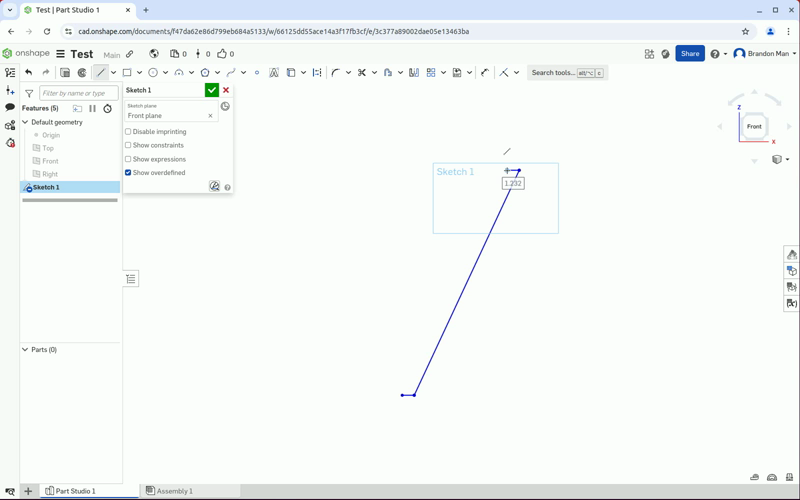
scroll(-6)
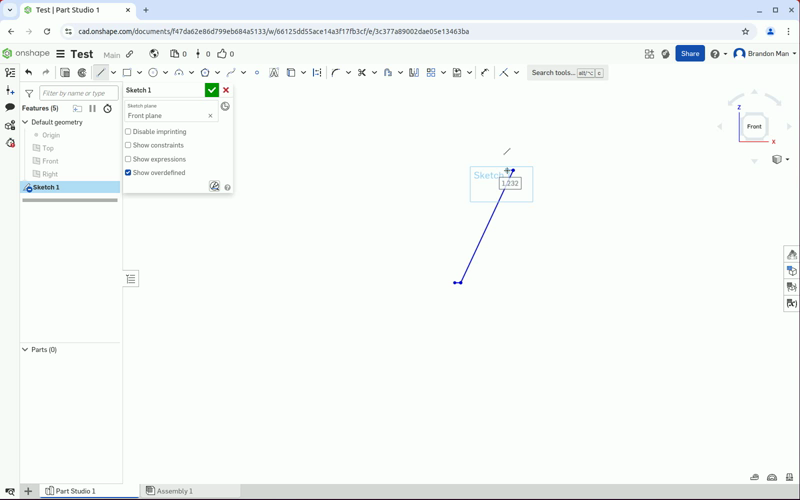
key_up(shift)
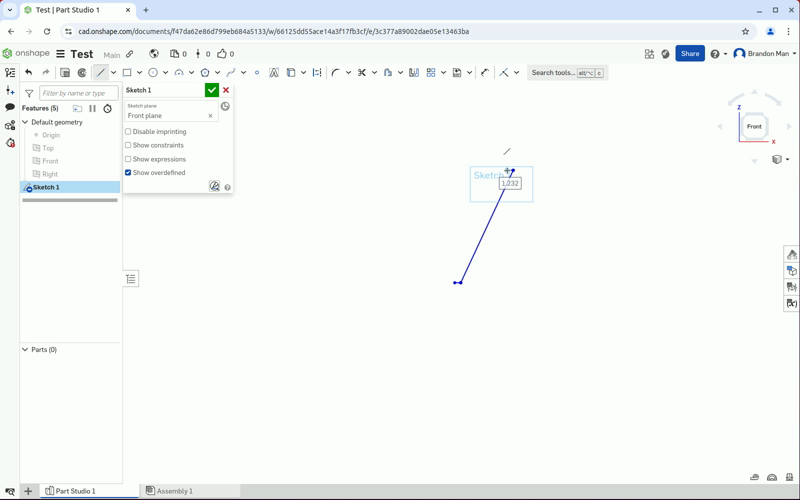
key_down(shift)
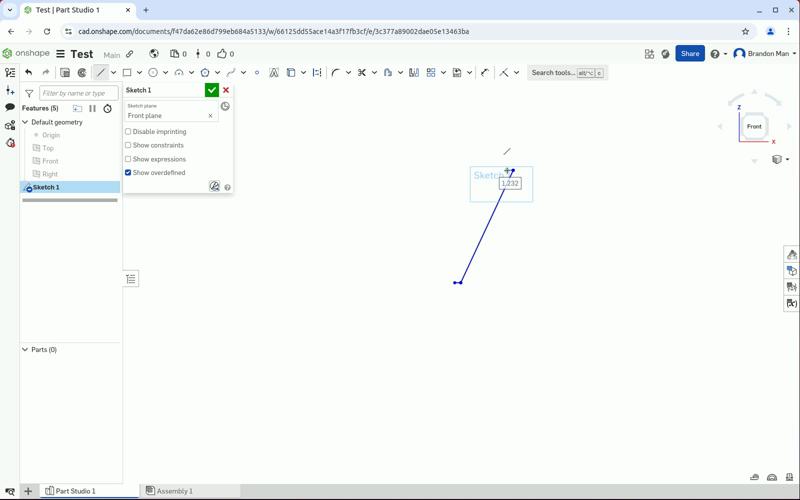
mouse_move(454, 282)
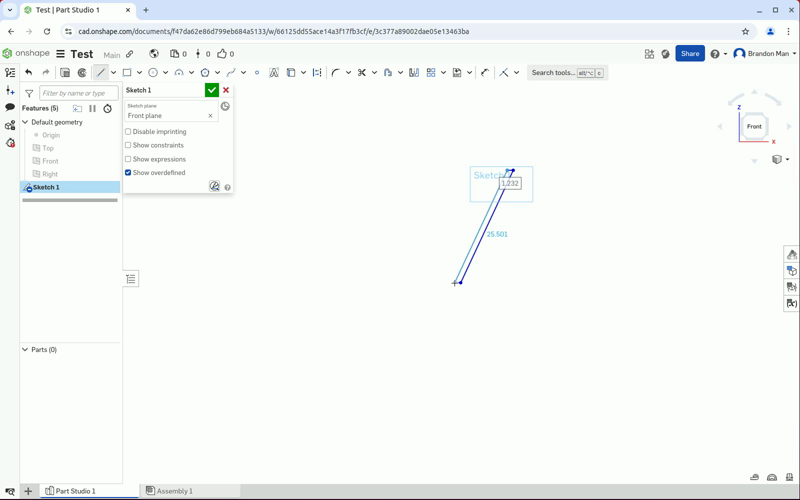
key_up(shift)
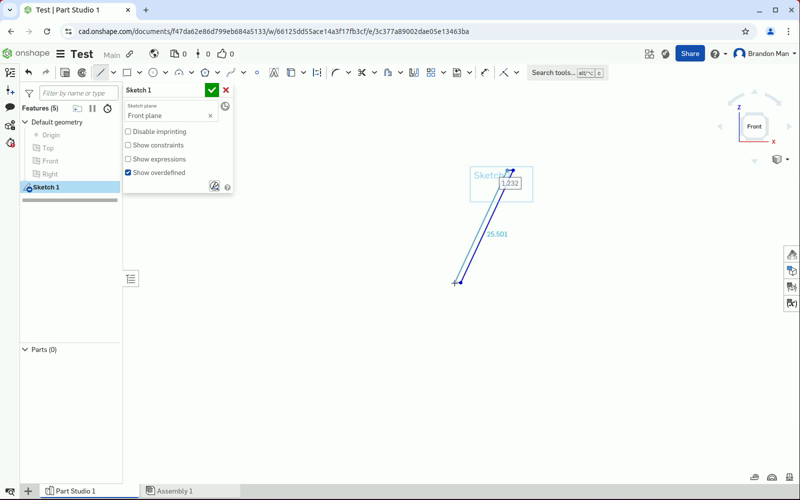
click(454, 282)
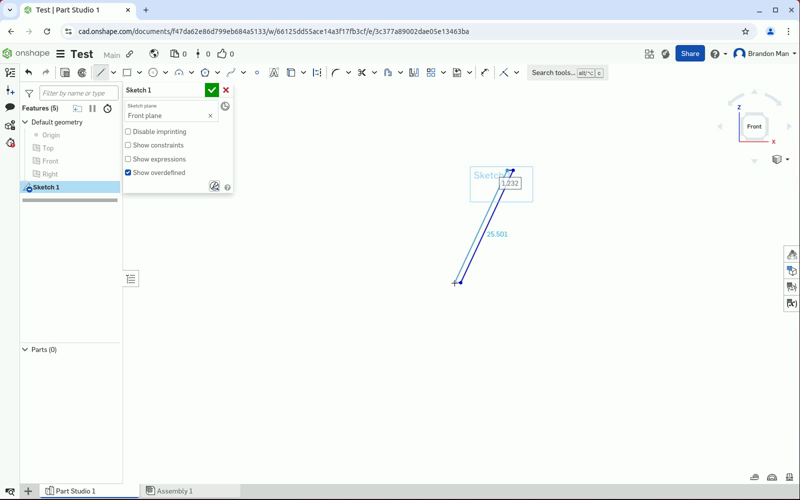
key(esc)
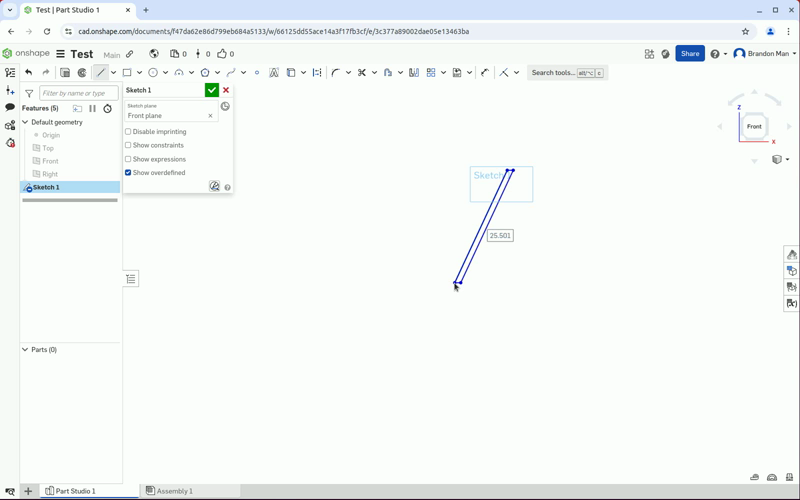
mouse_move(500, 187)
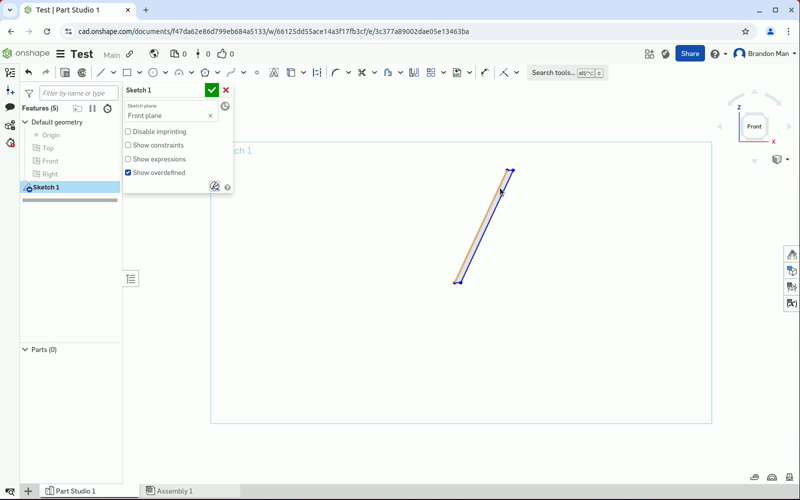
scroll(6)
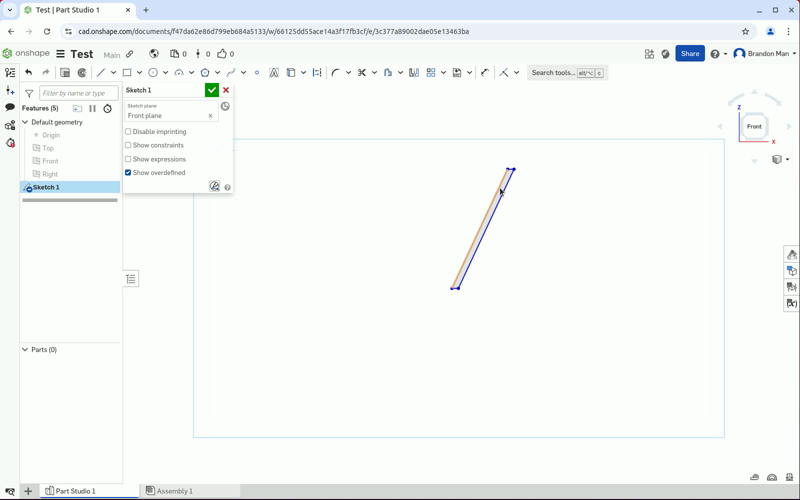
scroll(6)
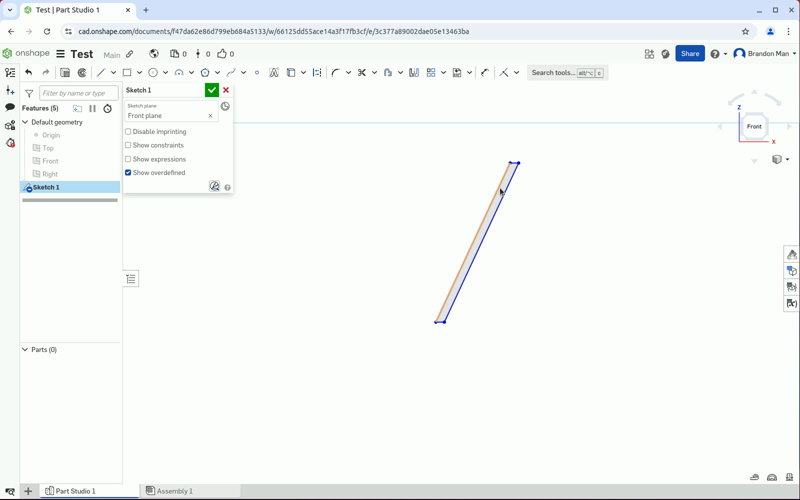
scroll(6)
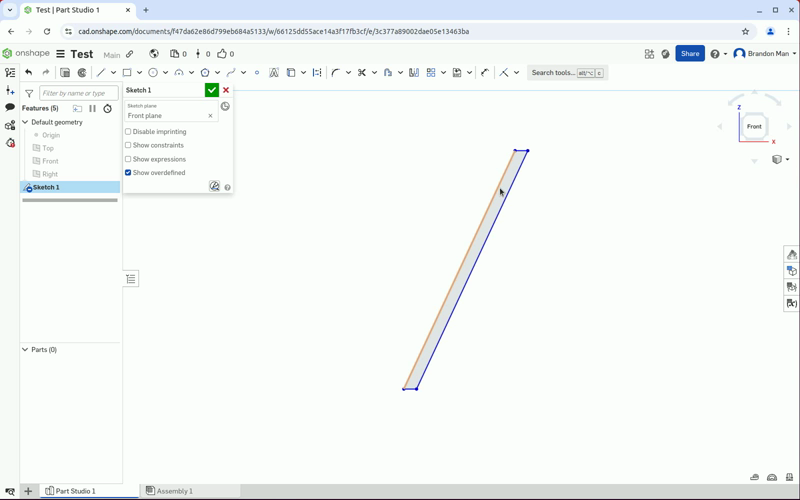
scroll(6)
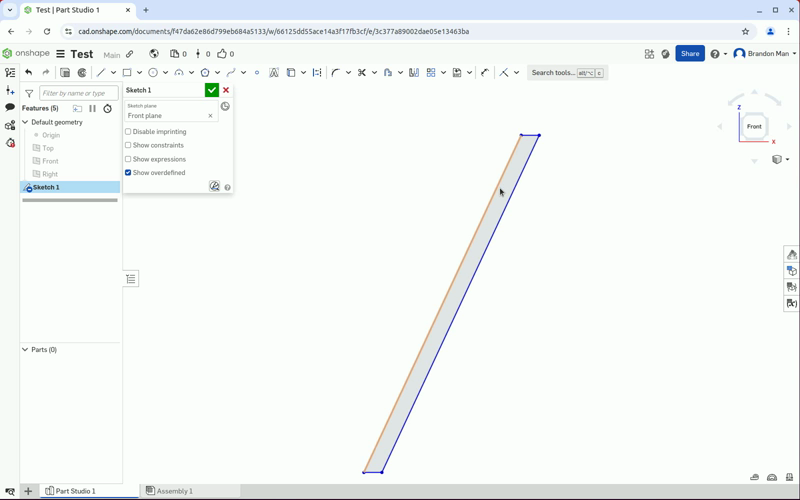
scroll(6)
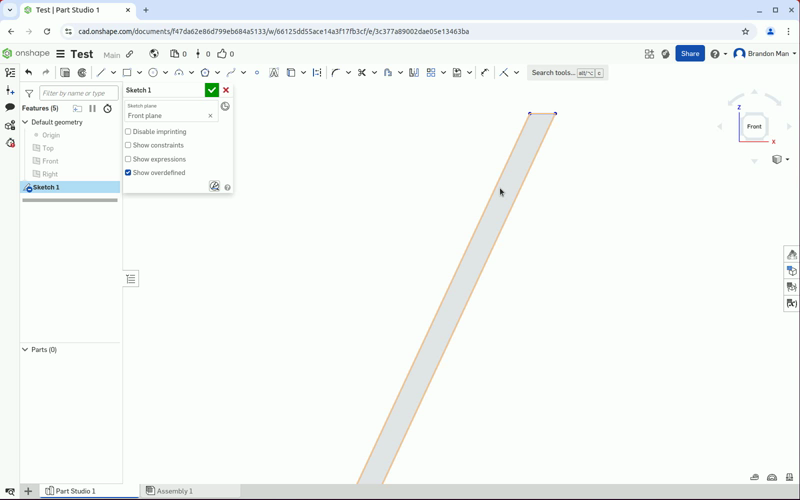
scroll(6)
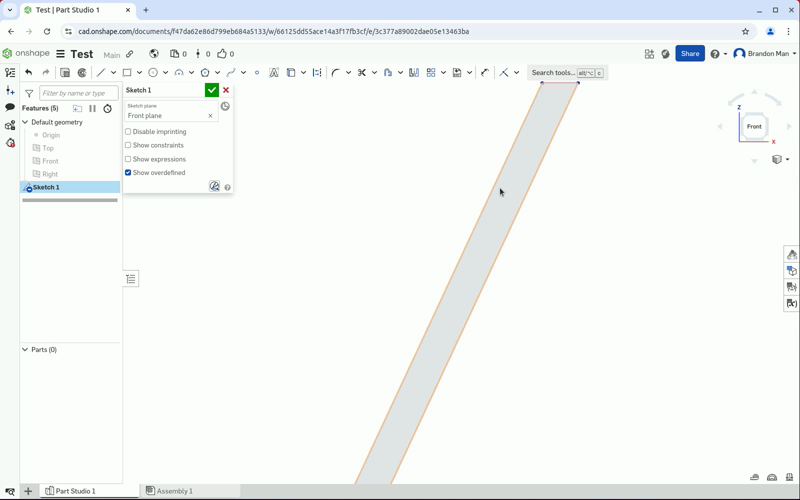
scroll(6)
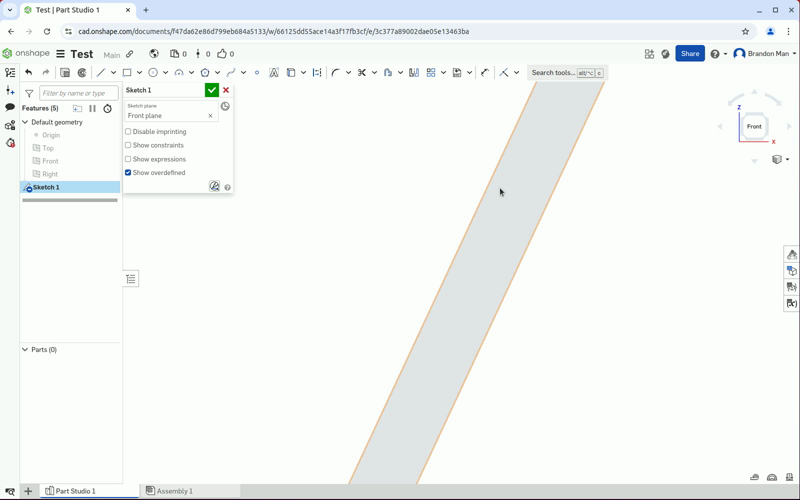
click(500, 187)
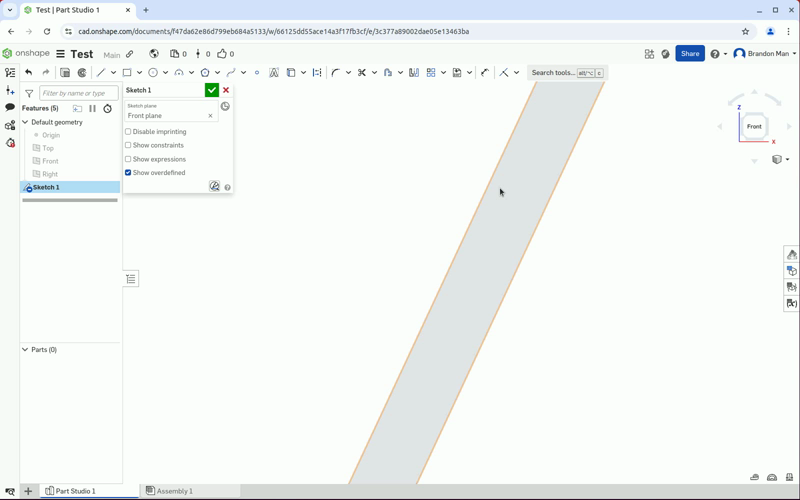
scroll(-6)
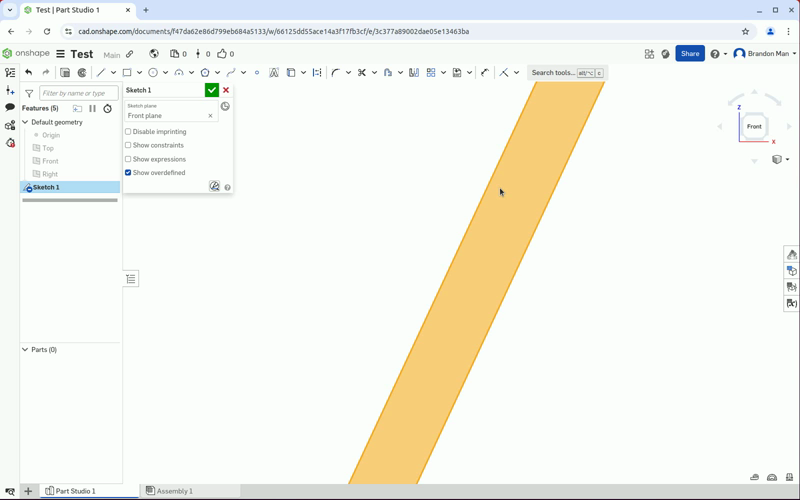
scroll(-6)
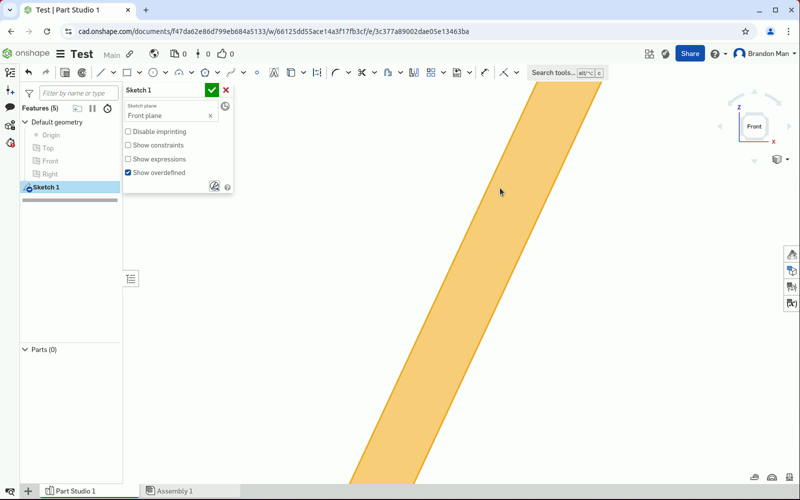
scroll(-6)
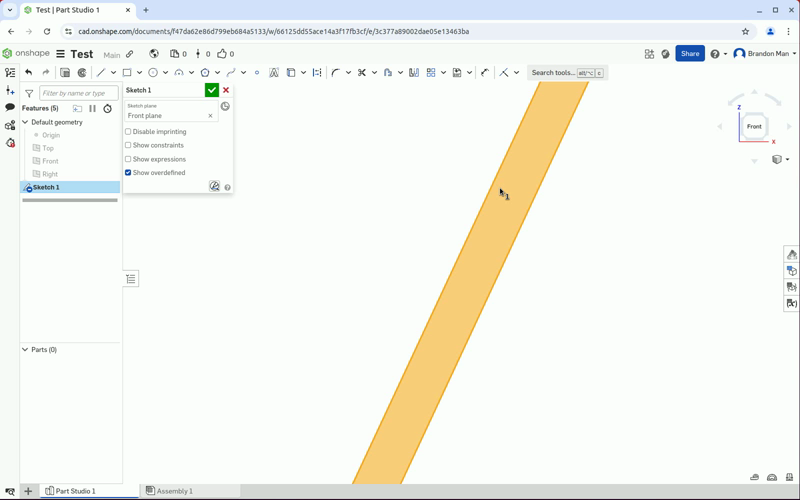
scroll(-6)
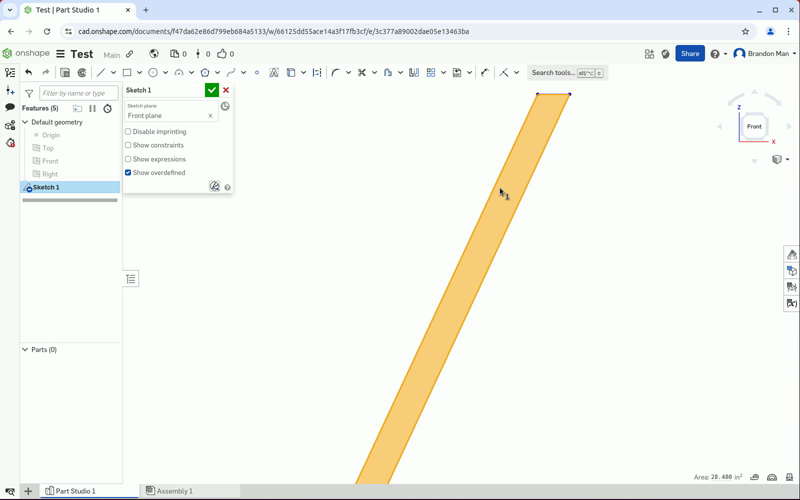
scroll(-6)
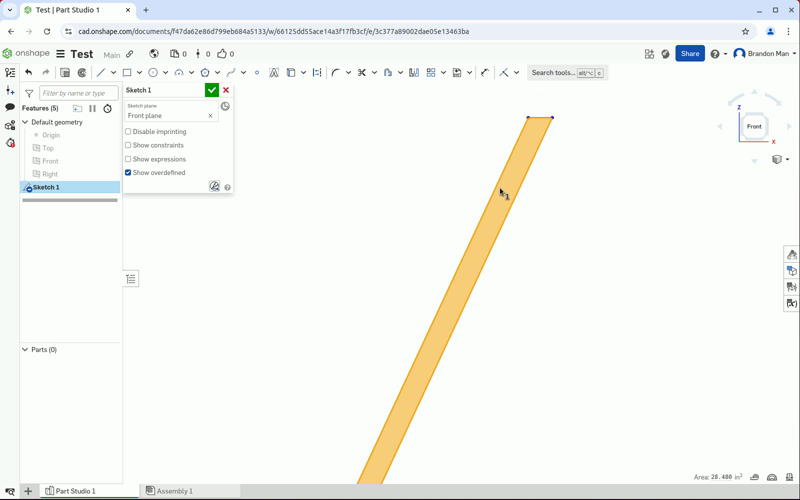
scroll(-6)
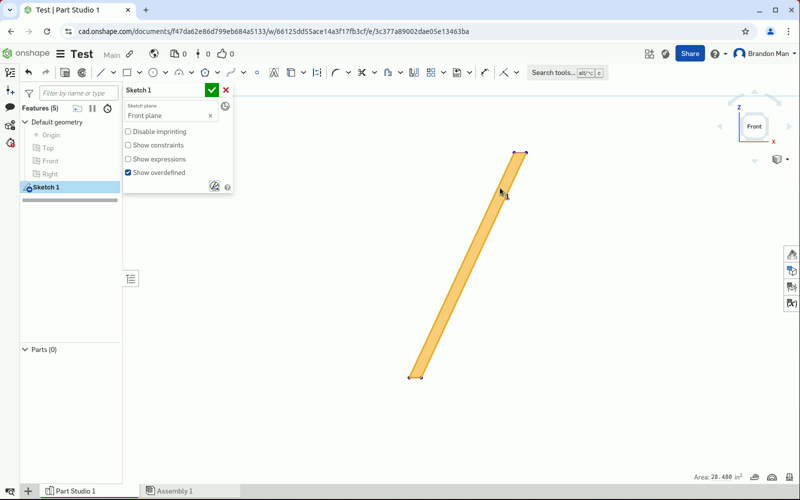
scroll(-6)
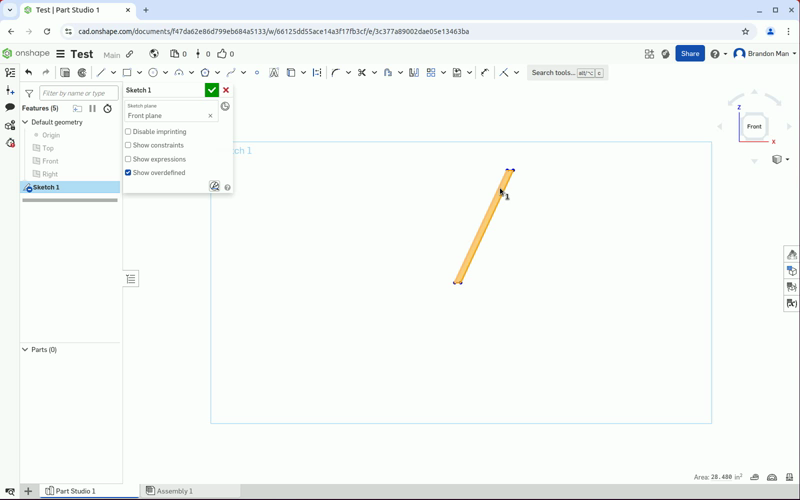
mouse_move(73, 352)
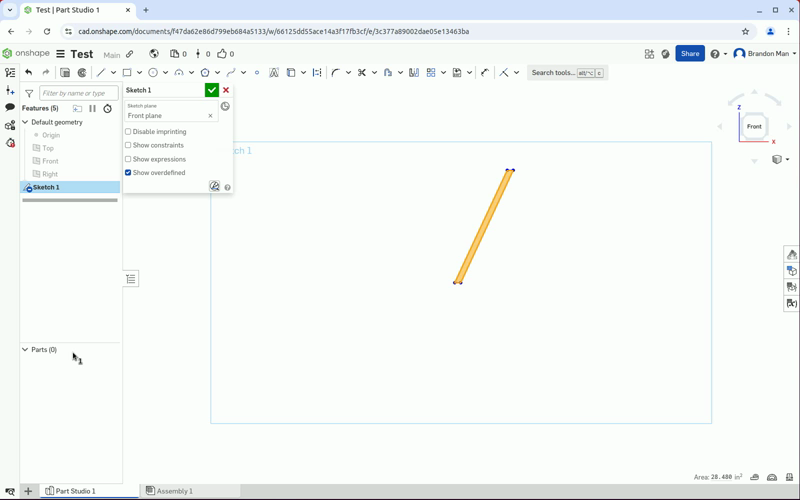
key(shift+y)
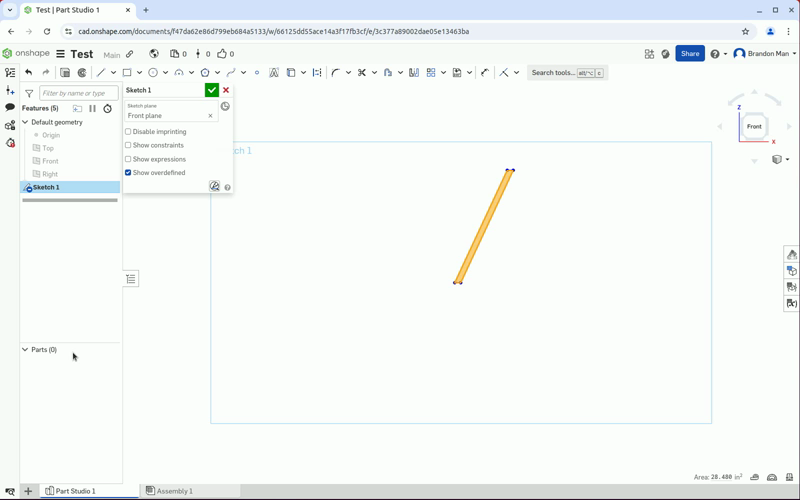
key(shift+e)
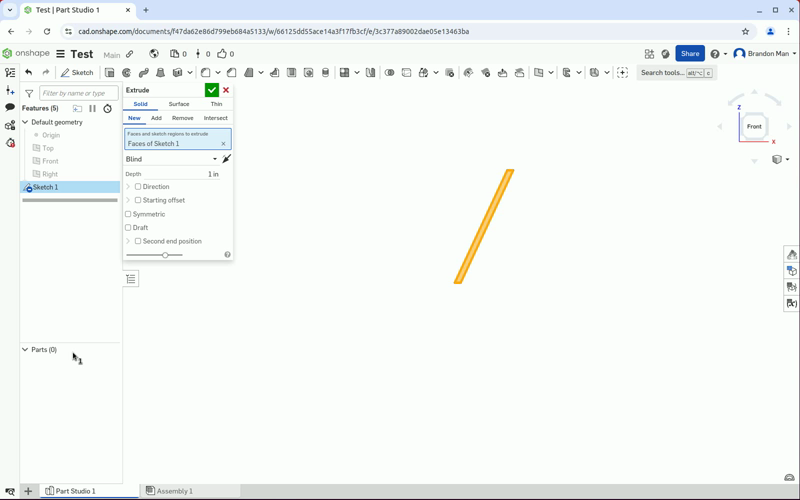
mouse_move(143, 106)
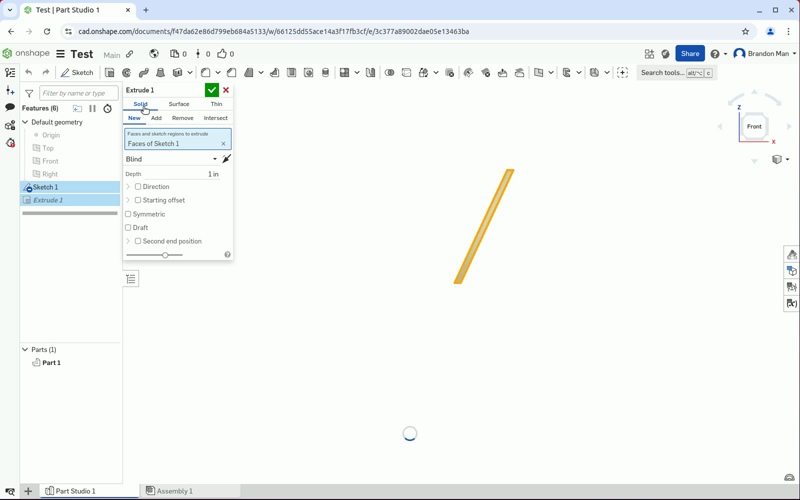
click(143, 106)
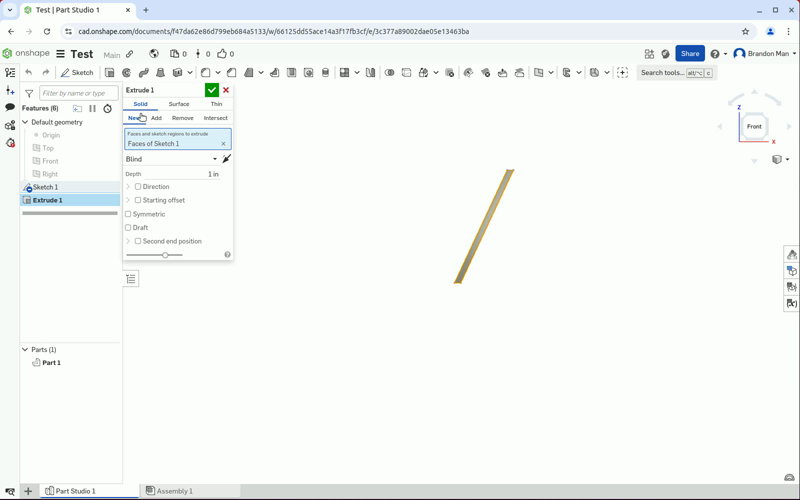
mouse_move(137, 120)
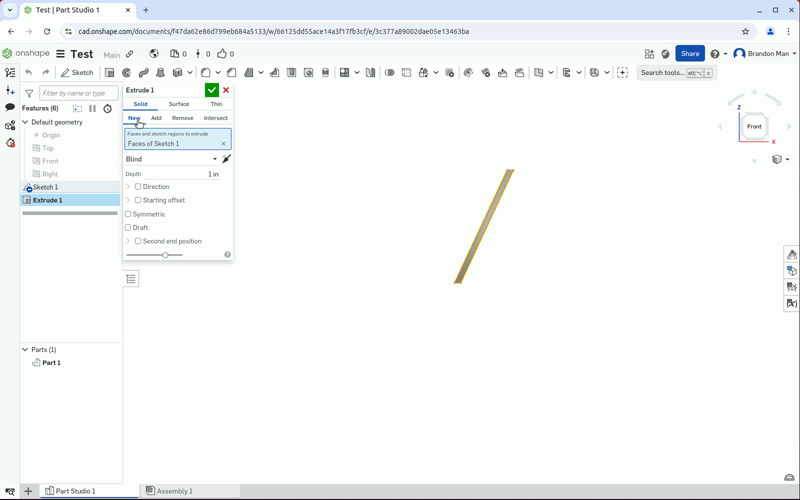
click(137, 120)
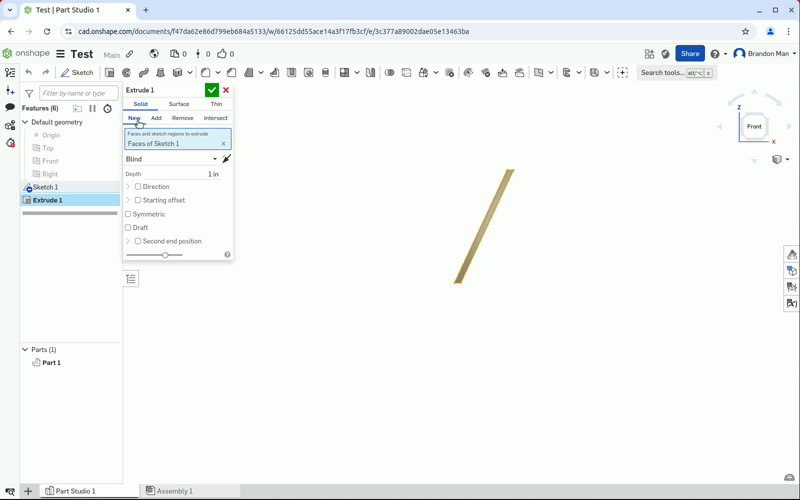
key(tab, 4)
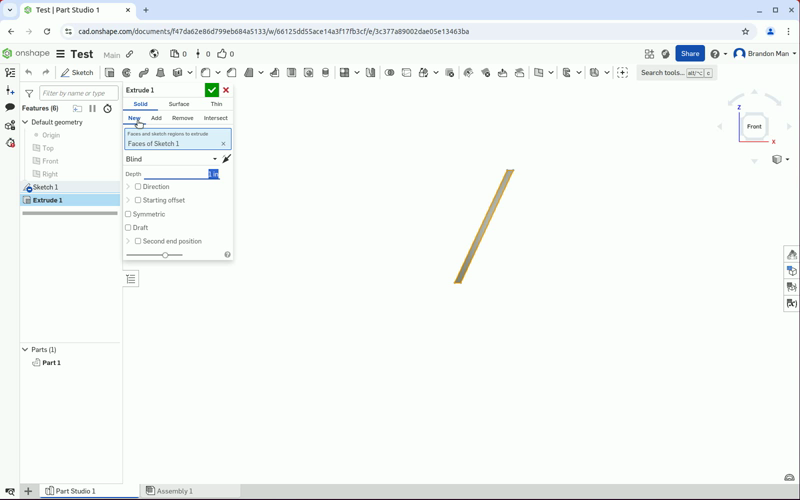
text(17.09)
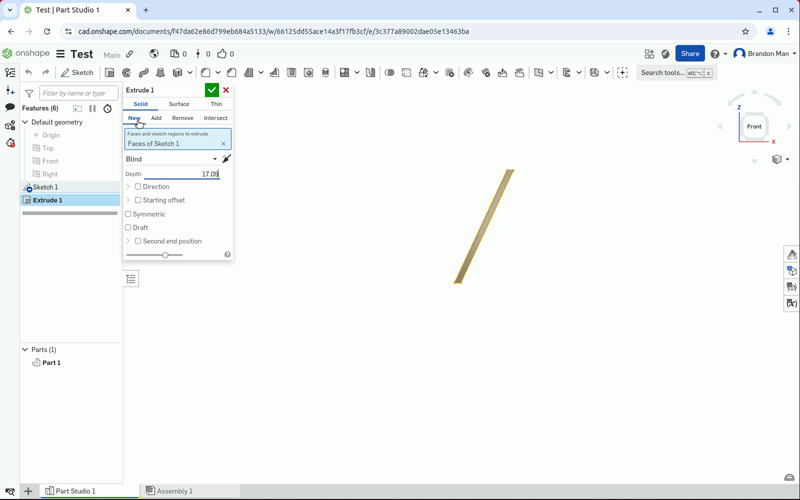
key(enter)
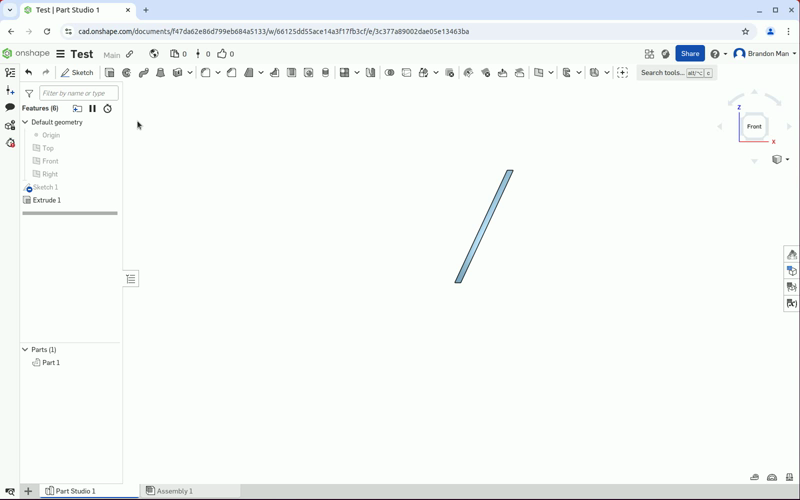
key(shift+h)
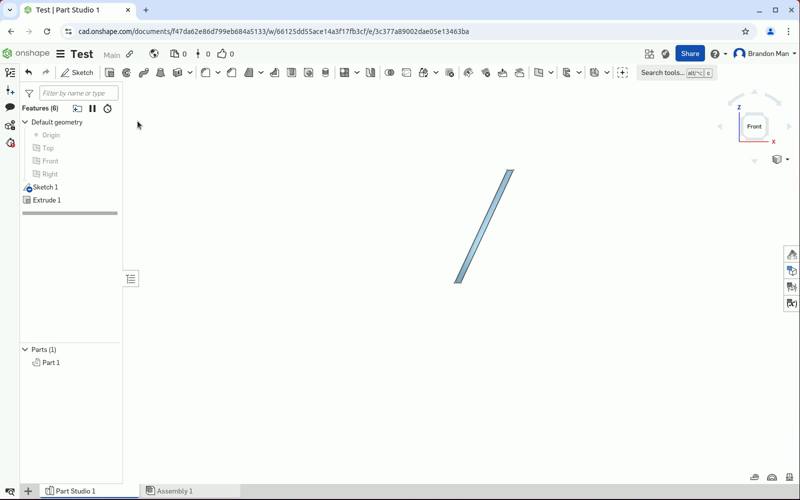
key(shift+h)
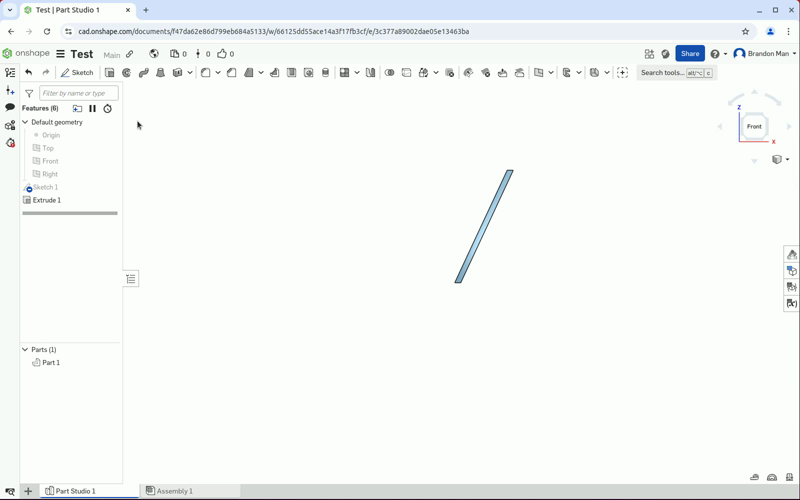
mouse_move(73, 189)
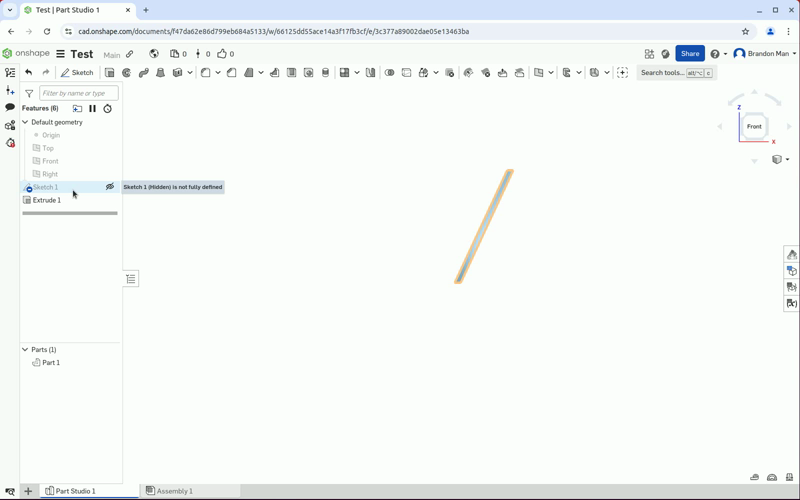
click(73, 189)
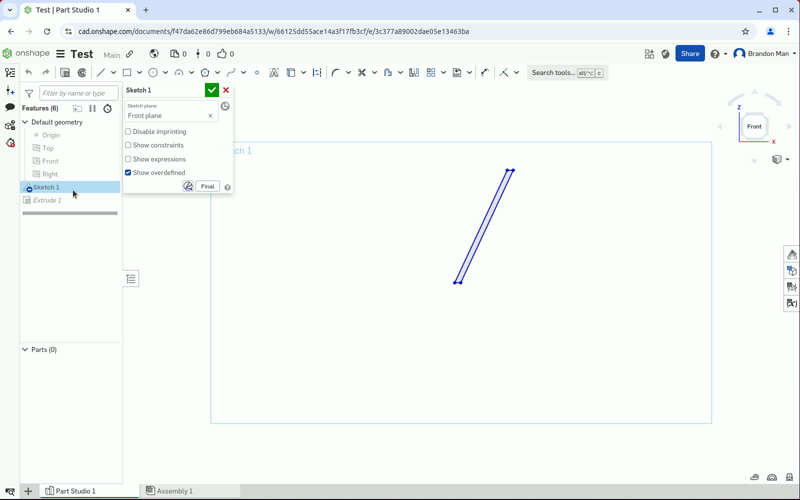
mouse_move(229, 92)
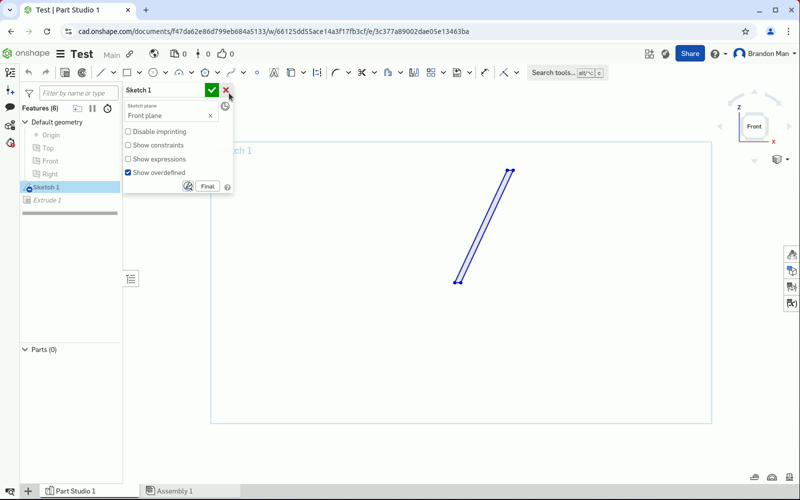
click(229, 92)
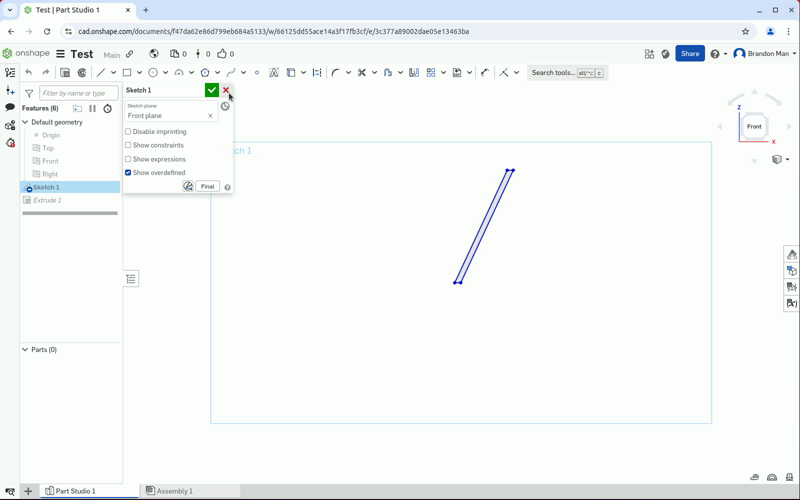
key(shift+s)
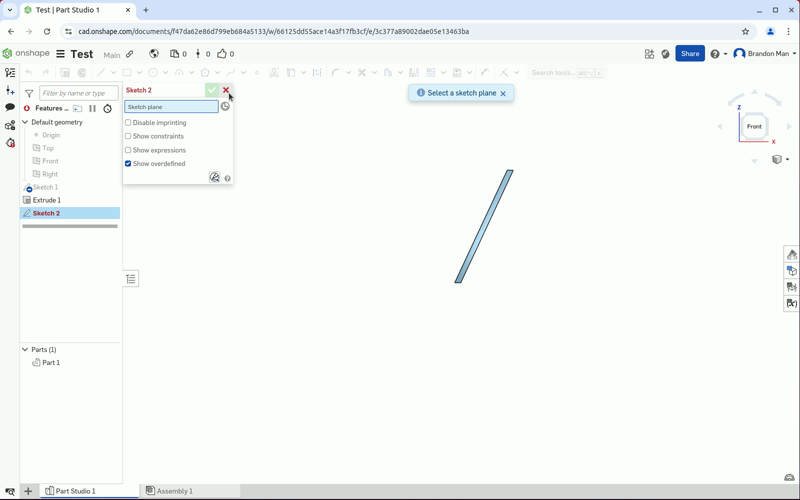
mouse_move(73, 163)
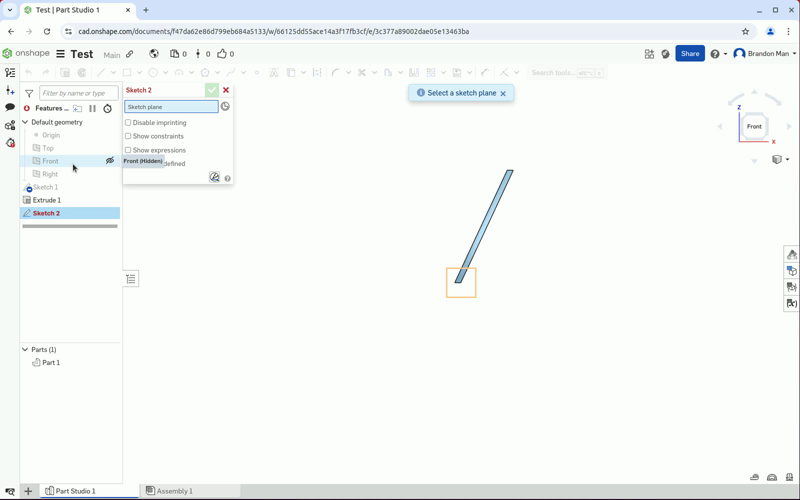
click(73, 163)
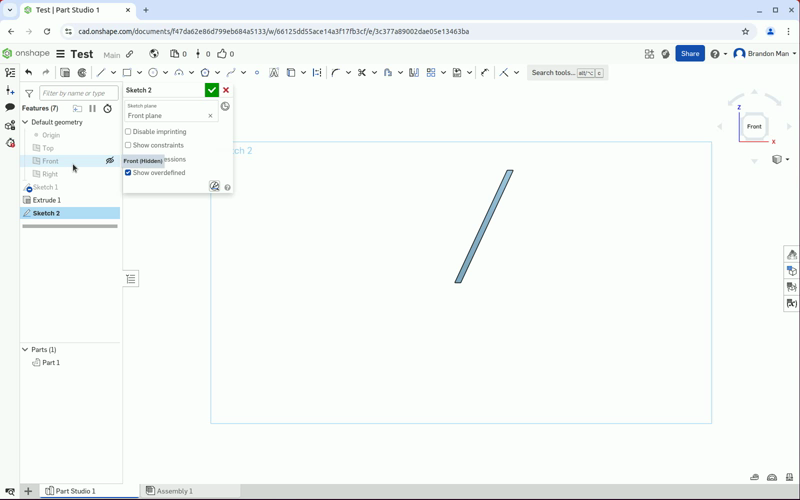
mouse_move(73, 352)
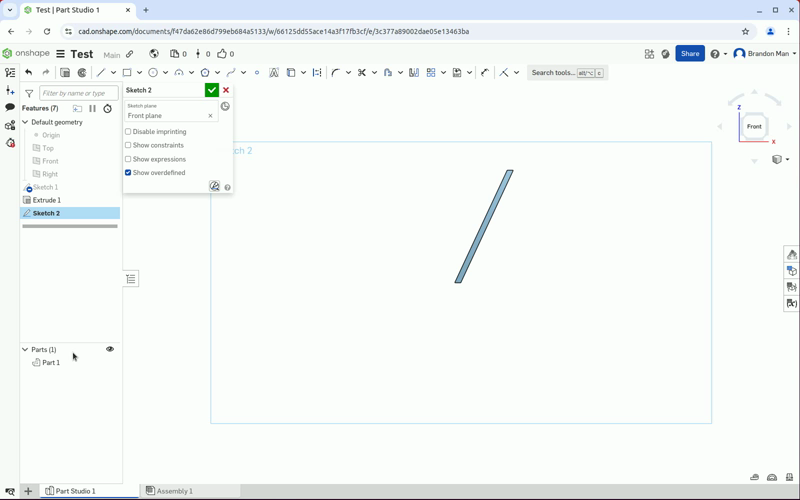
key(y)
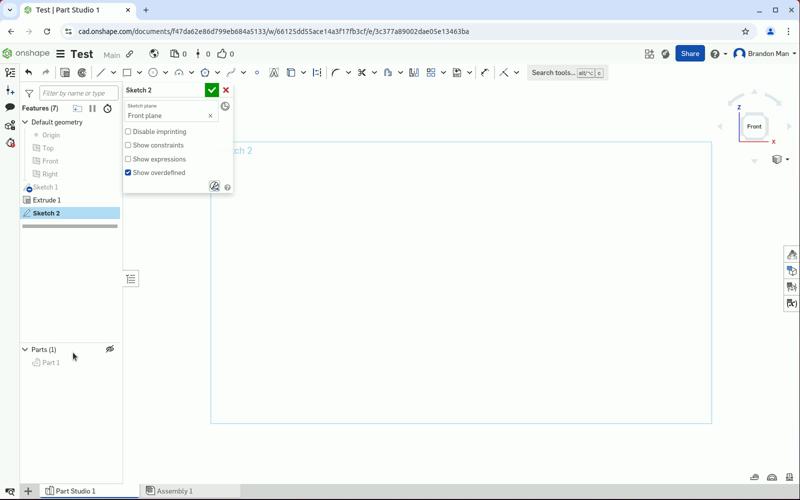
key(l)
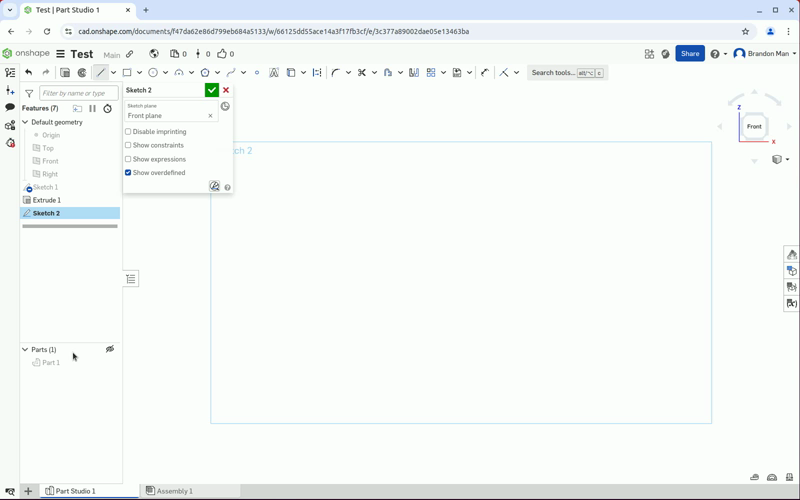
key_down(shift)
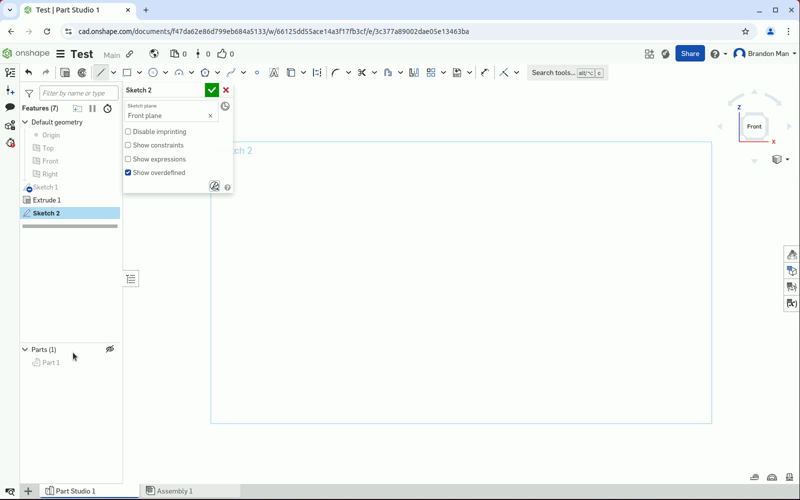
mouse_move(460, 282)
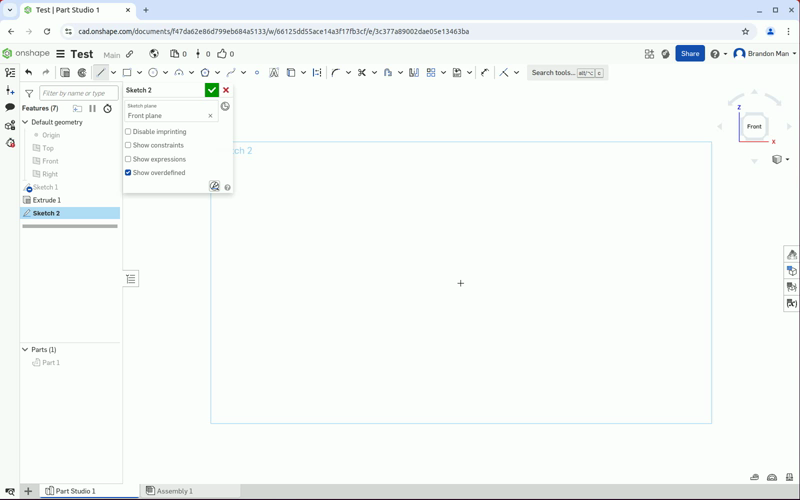
click(460, 282)
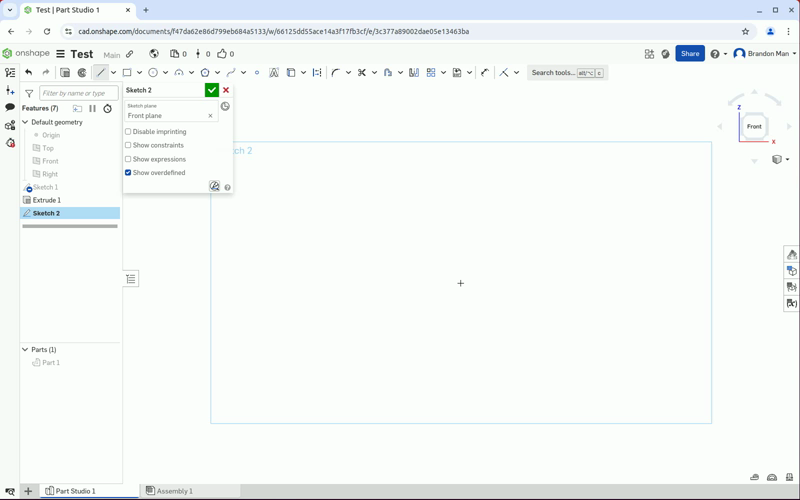
key_up(shift)
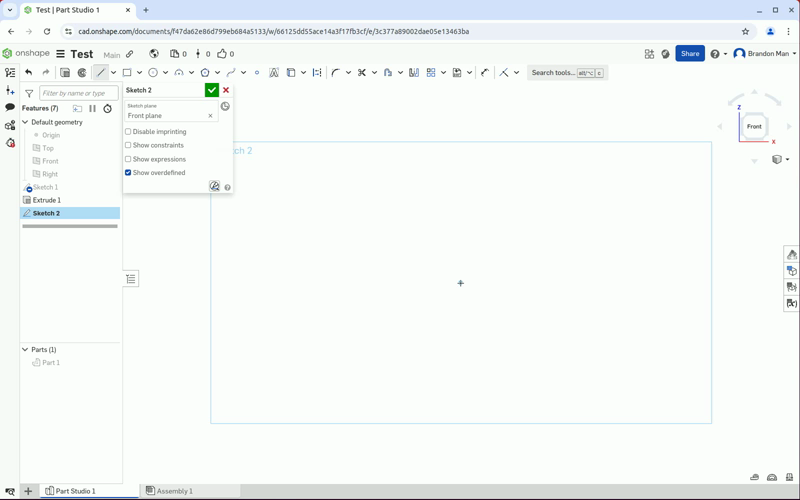
key_down(shift)
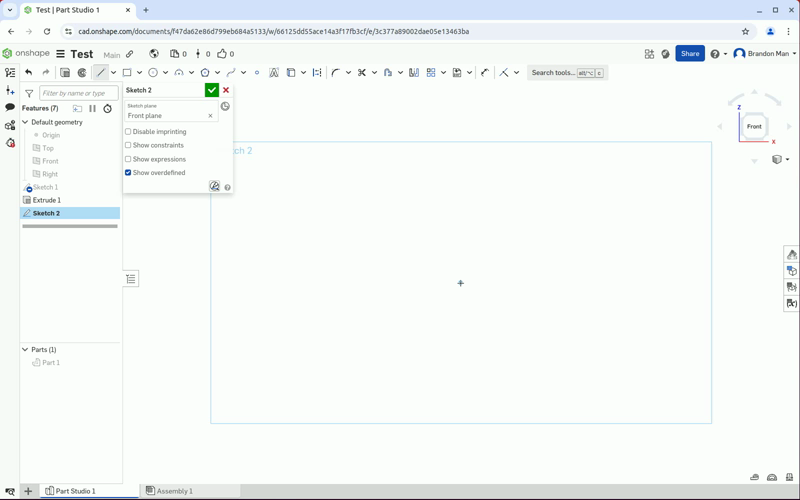
mouse_move(490, 282)
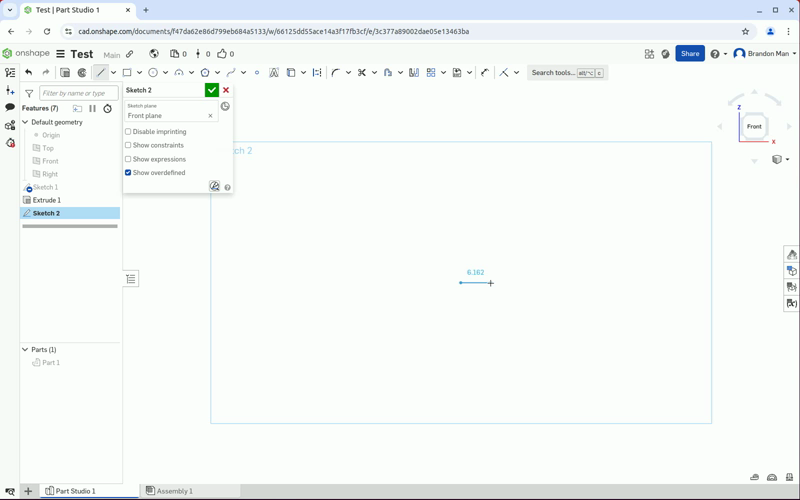
mouse_move(466, 282)
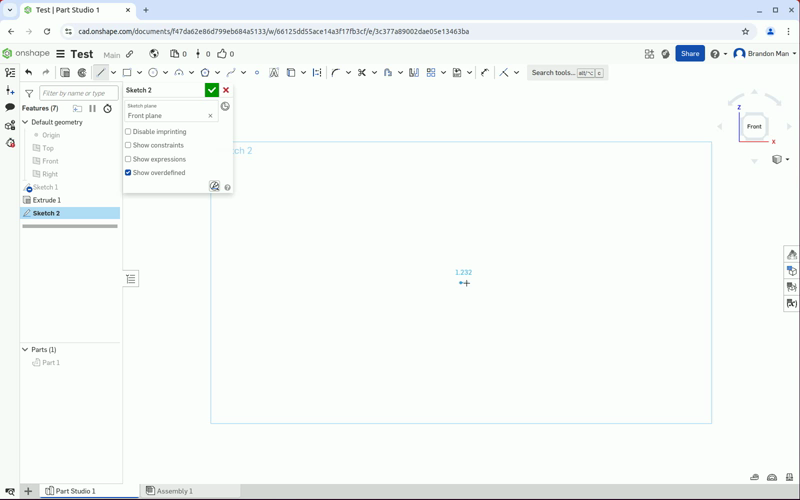
scroll(6)
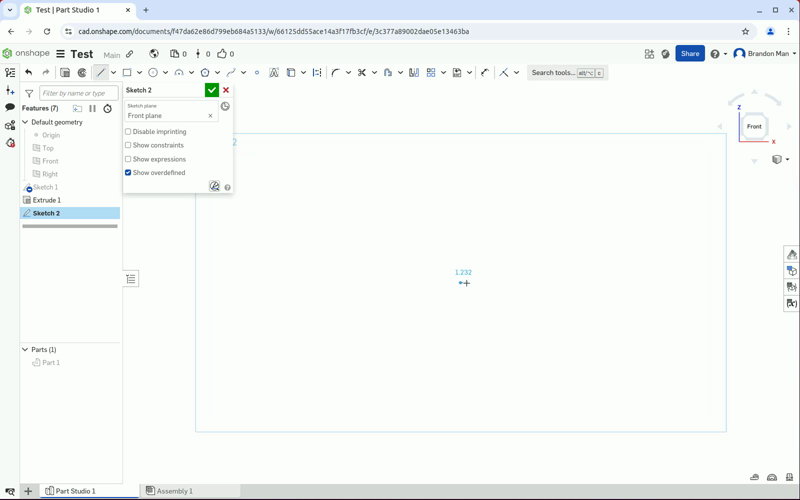
scroll(6)
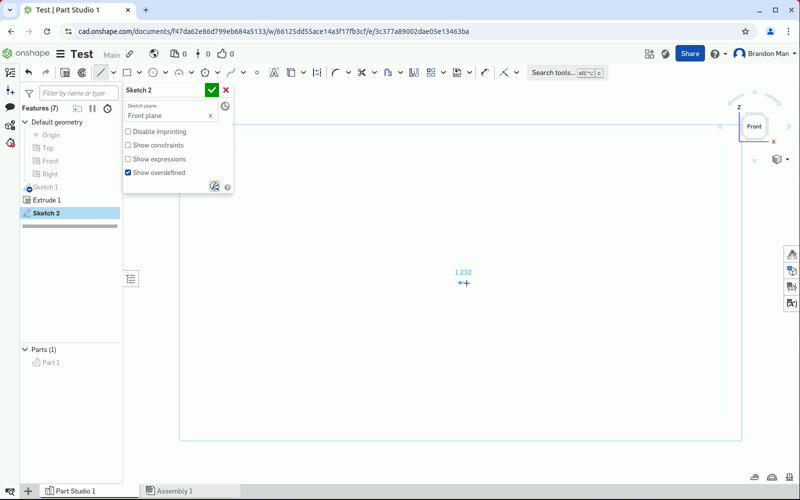
scroll(6)
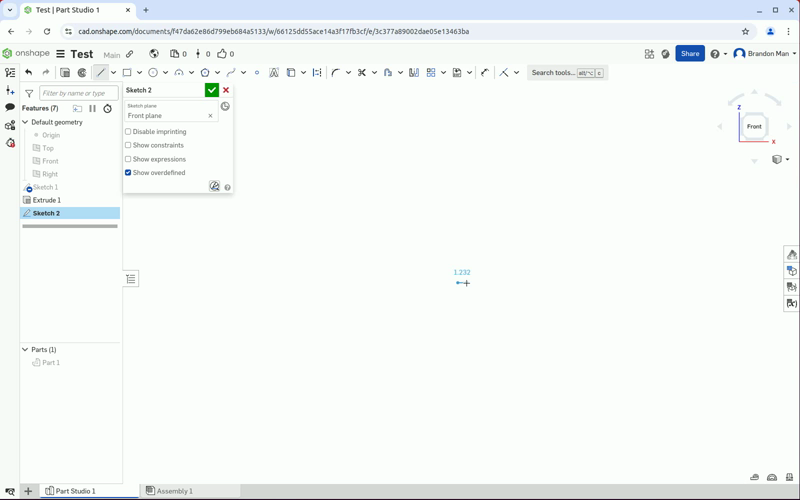
scroll(6)
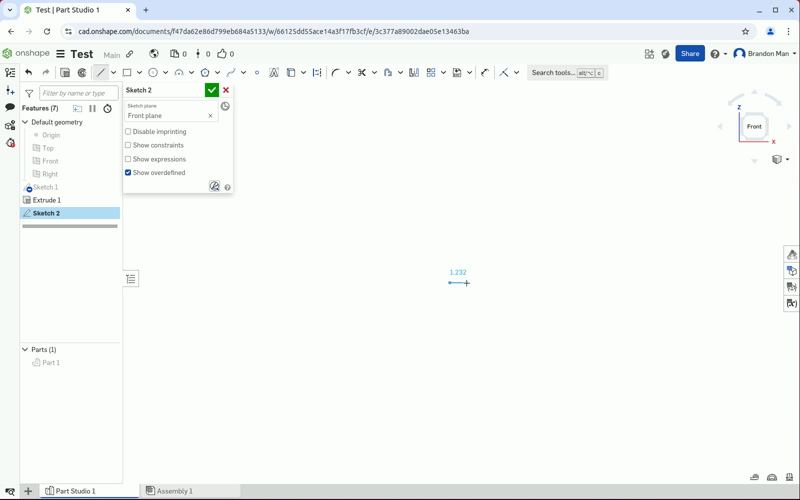
scroll(6)
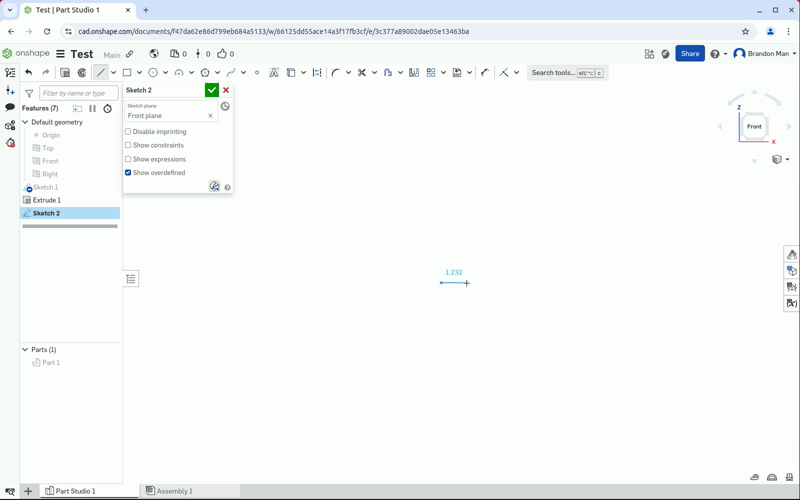
scroll(6)
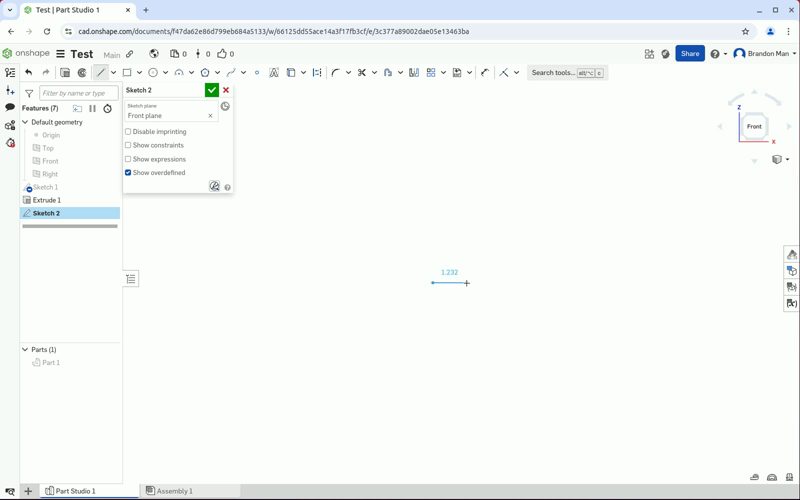
scroll(6)
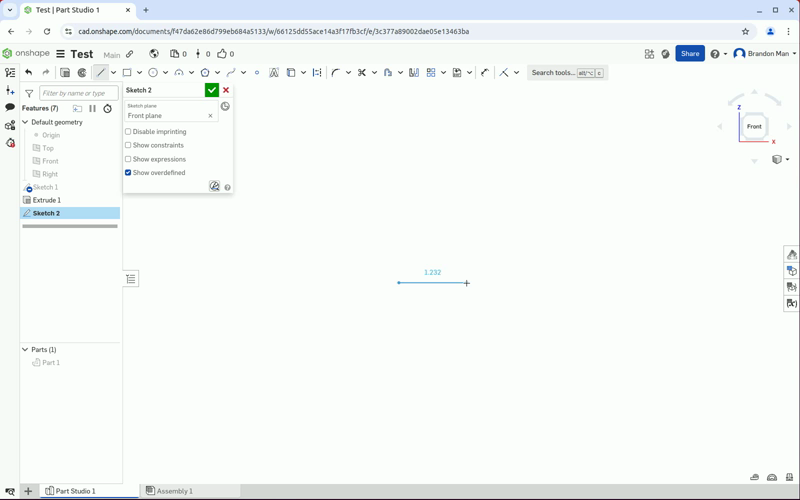
click(466, 282)
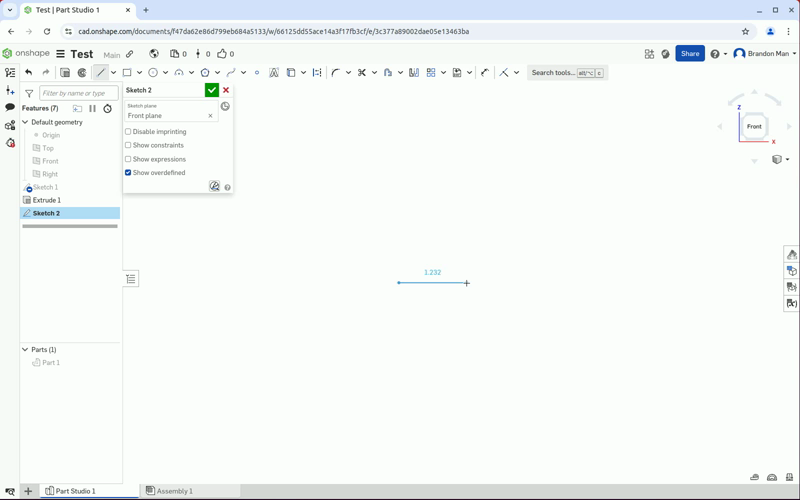
scroll(-6)
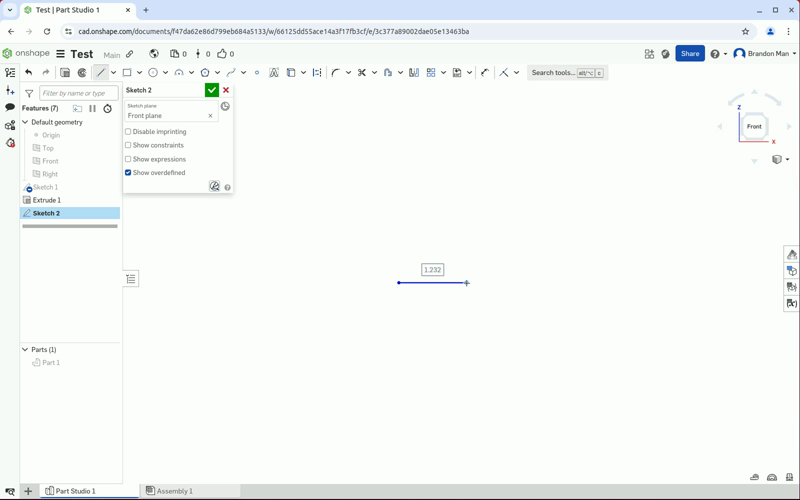
scroll(-6)
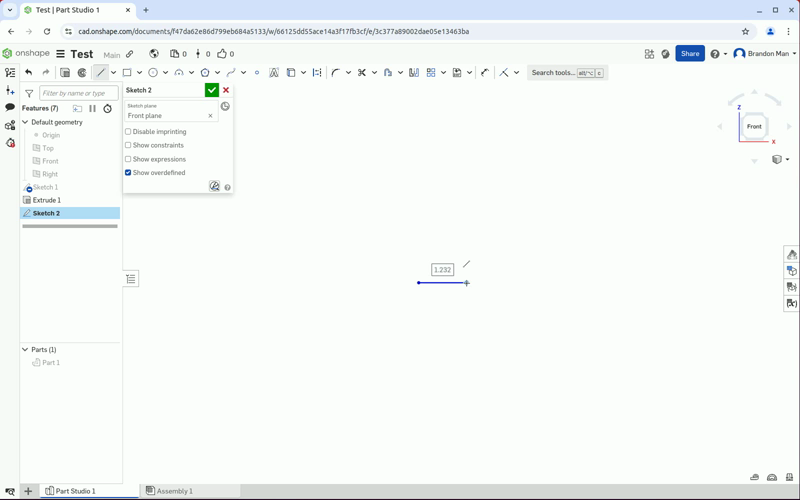
scroll(-6)
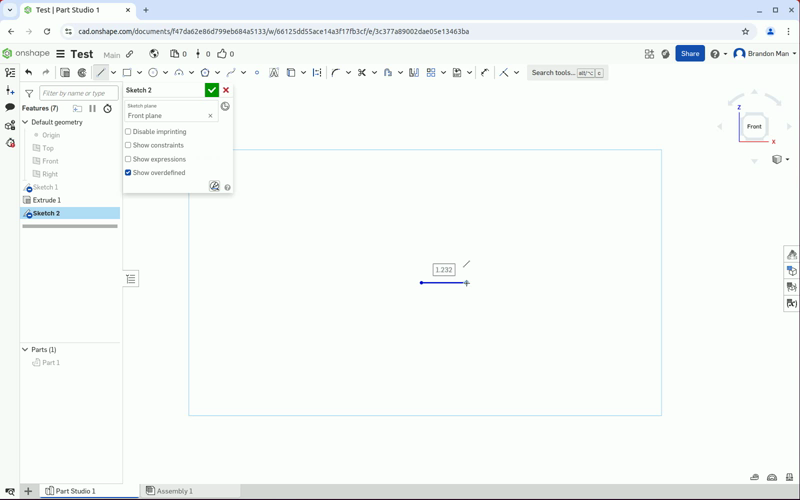
scroll(-6)
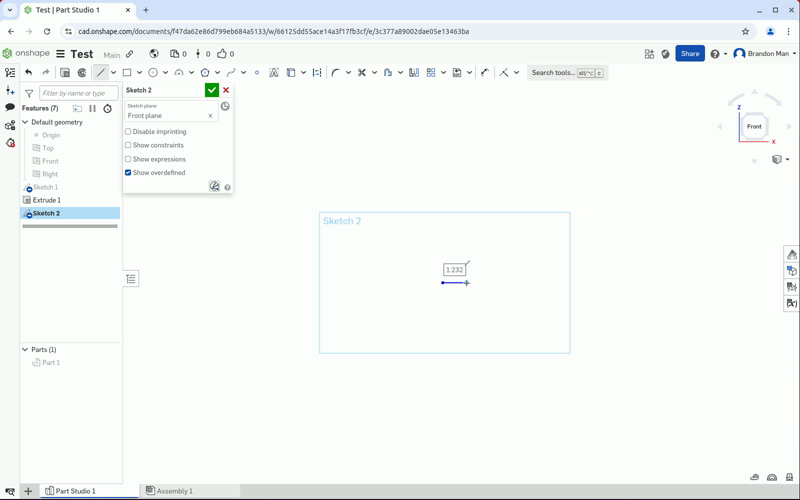
scroll(-6)
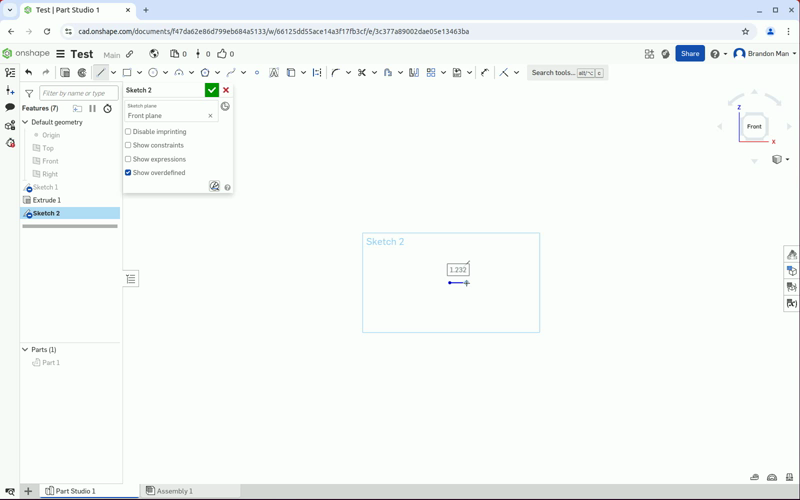
scroll(-6)
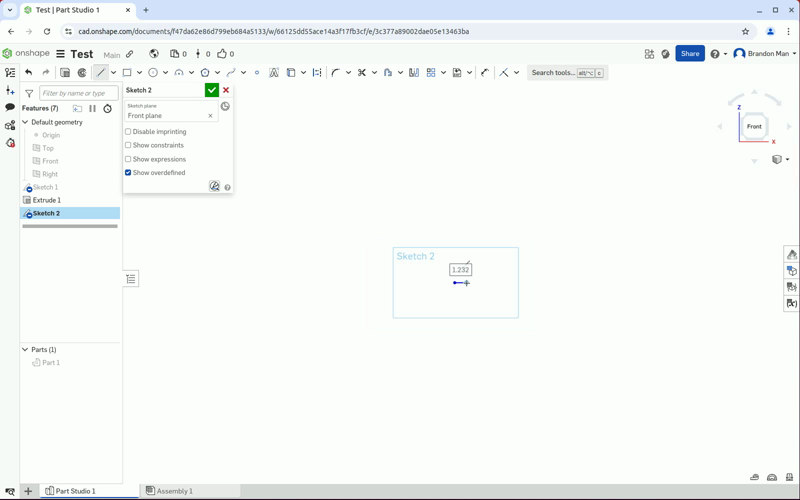
scroll(-6)
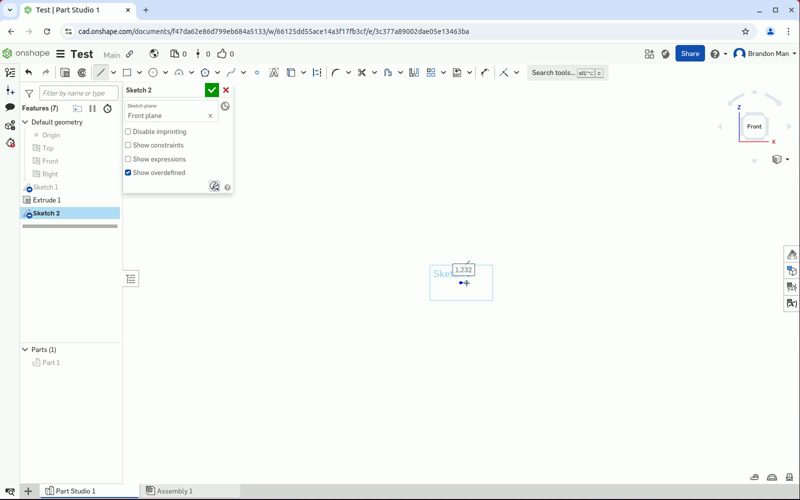
key_up(shift)
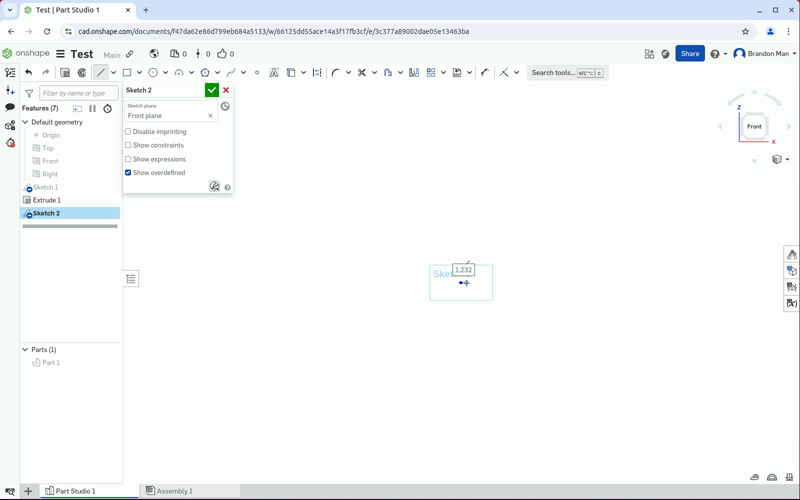
key_down(shift)
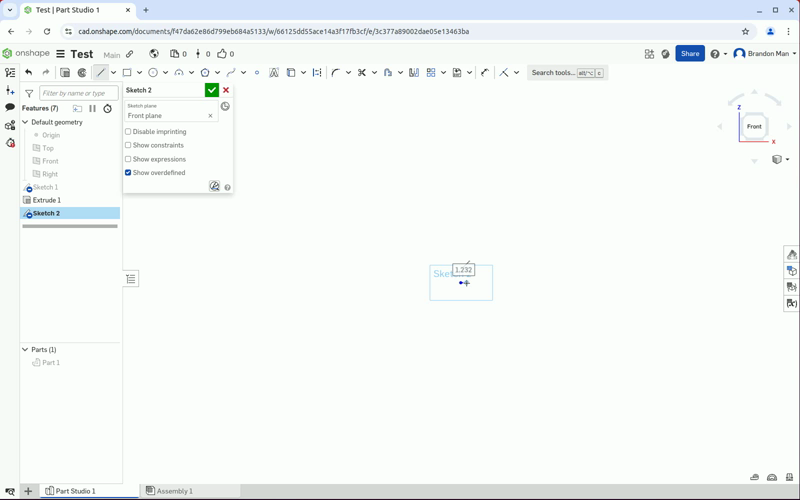
mouse_move(518, 170)
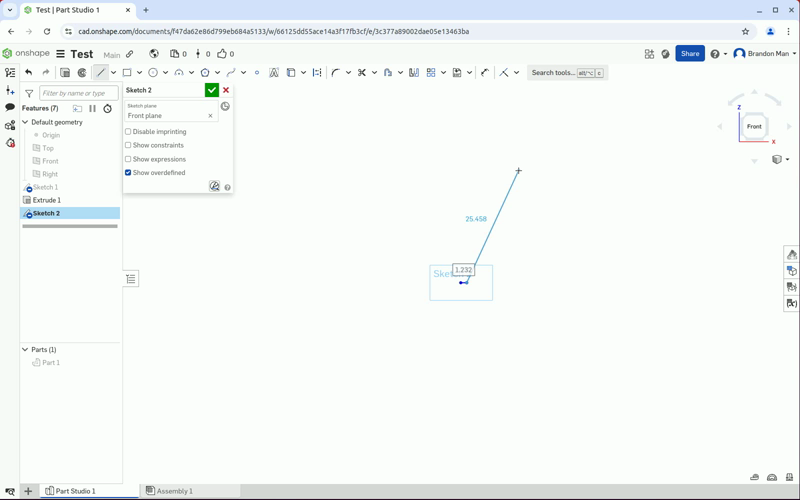
click(518, 170)
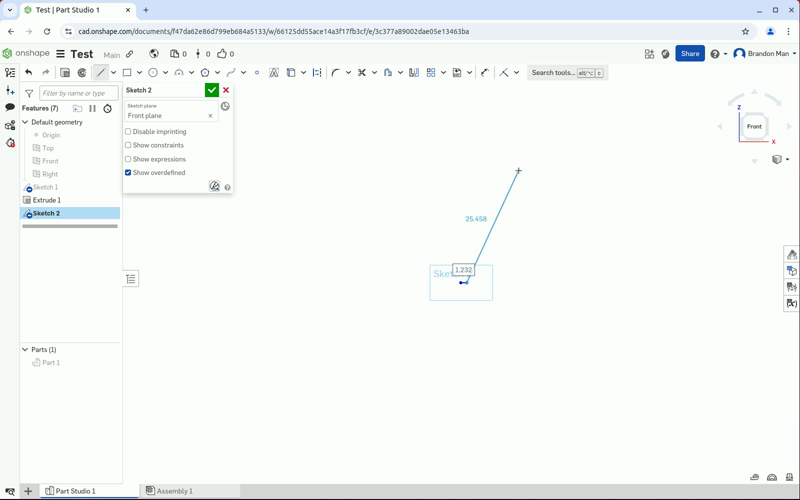
key_up(shift)
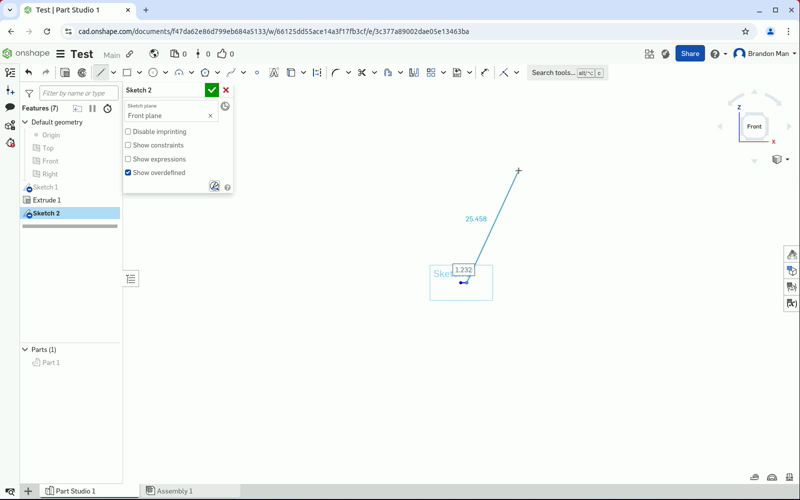
key_down(shift)
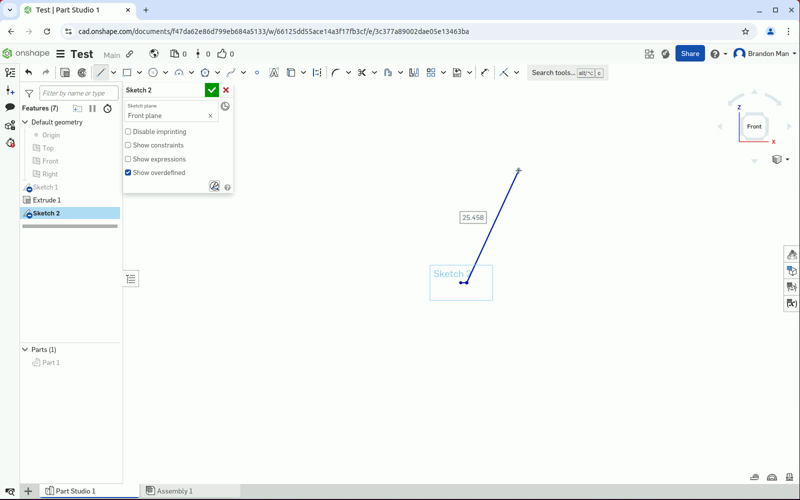
mouse_move(548, 170)
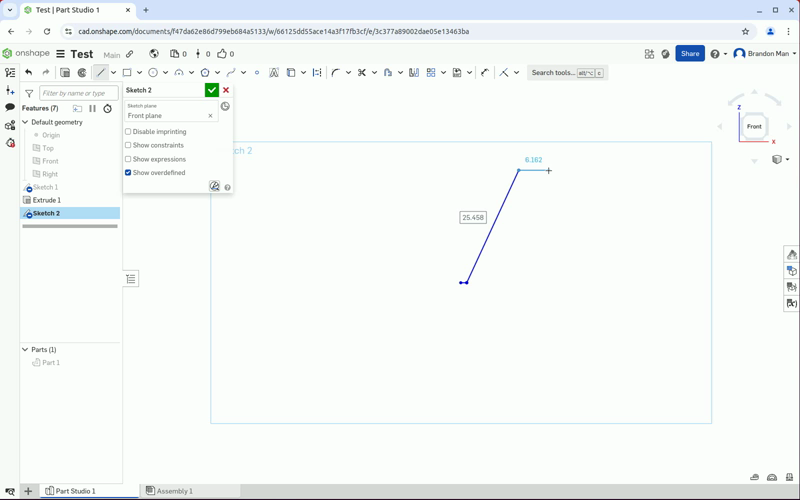
mouse_move(513, 170)
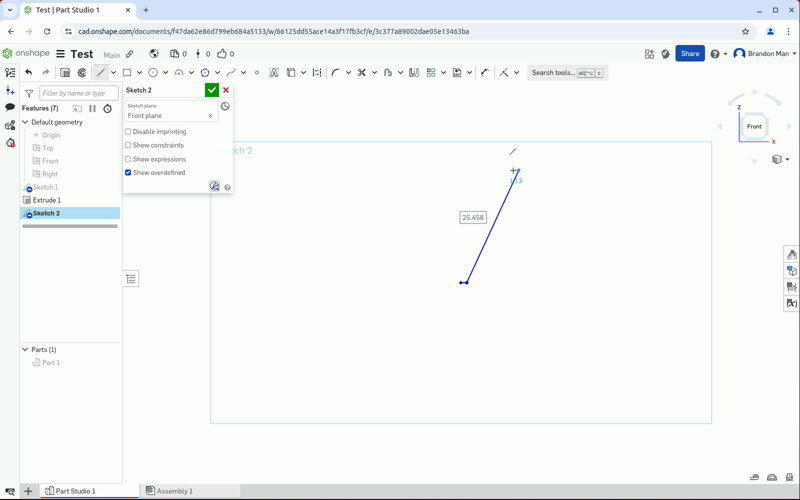
scroll(6)
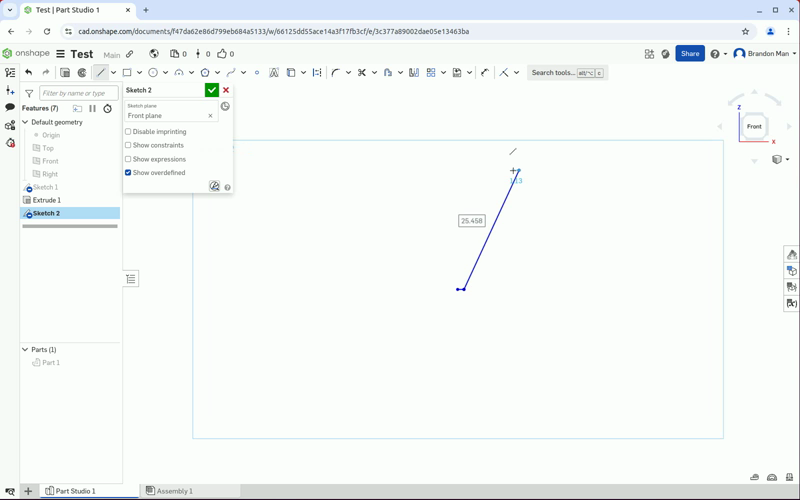
scroll(6)
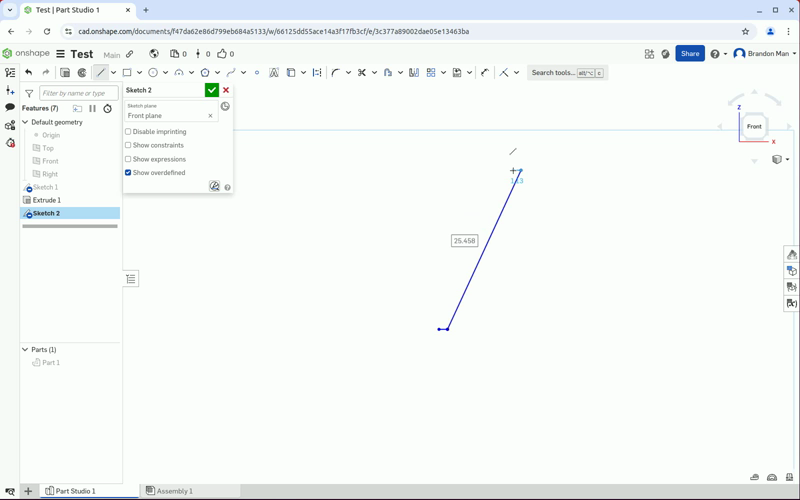
scroll(6)
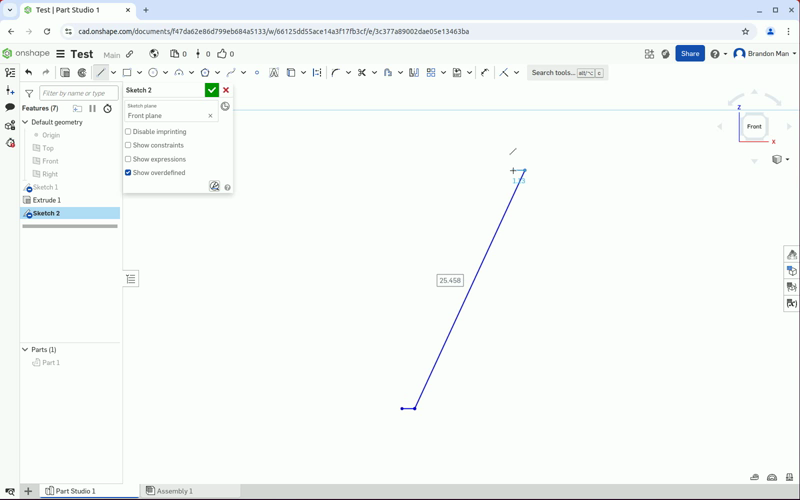
scroll(6)
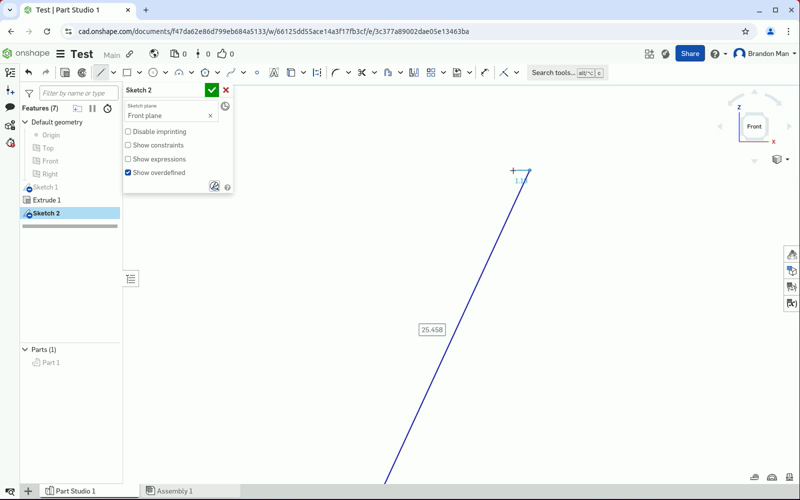
scroll(6)
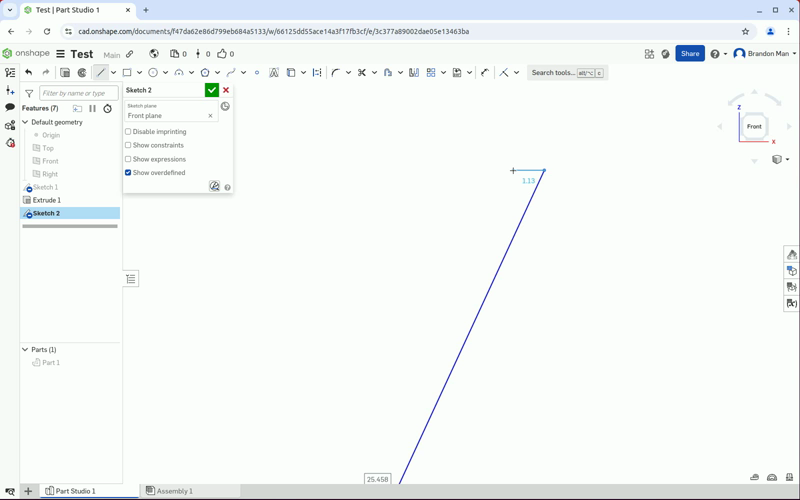
scroll(6)
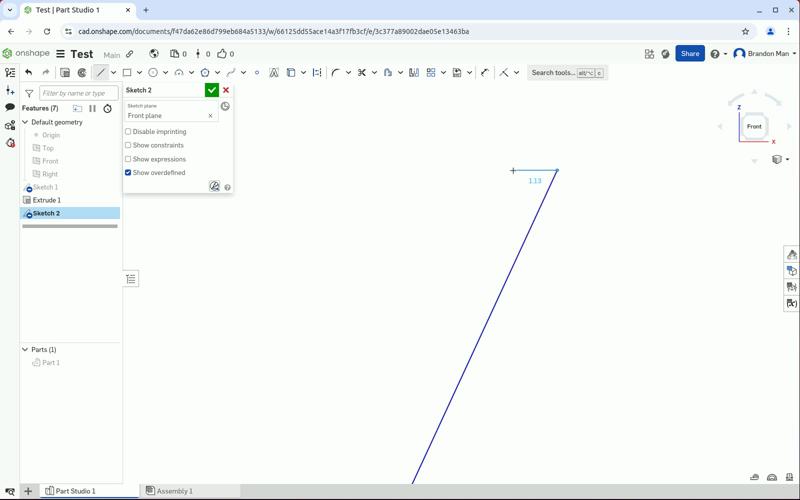
scroll(6)
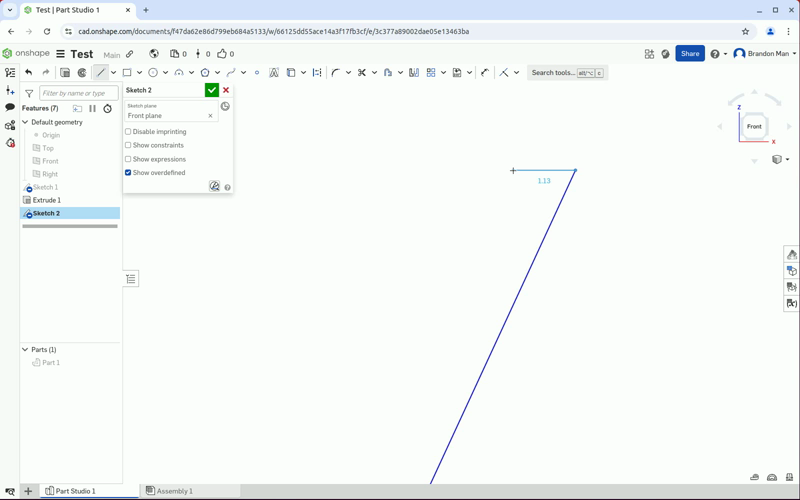
click(513, 170)
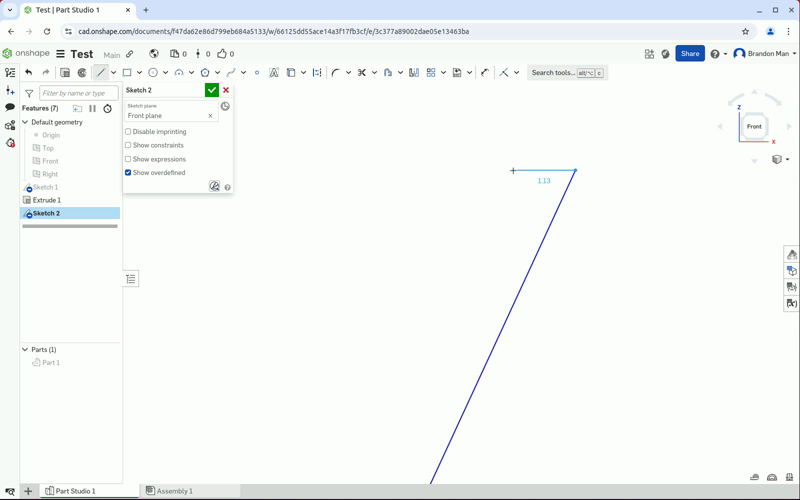
scroll(-6)
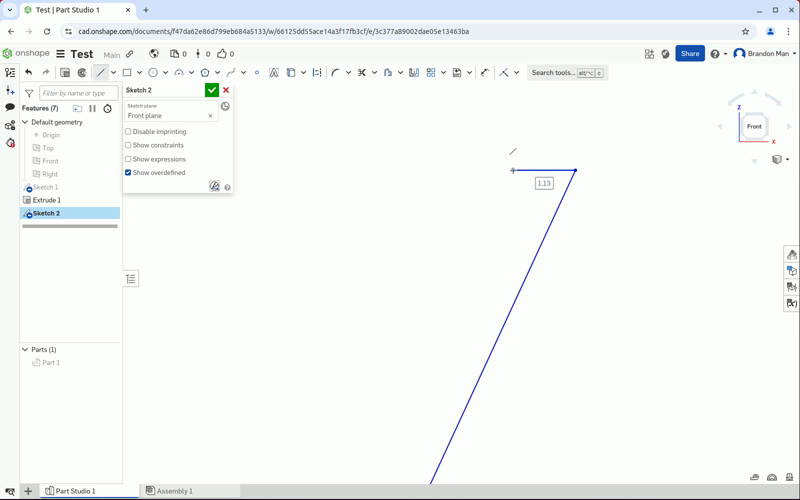
scroll(-6)
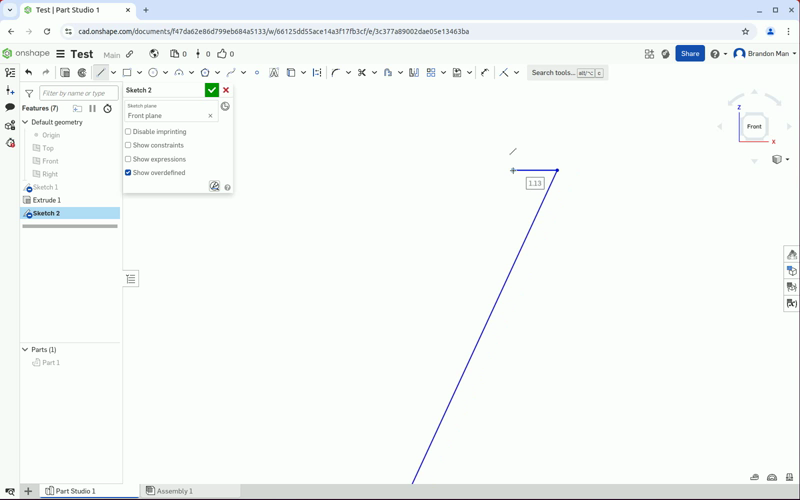
scroll(-6)
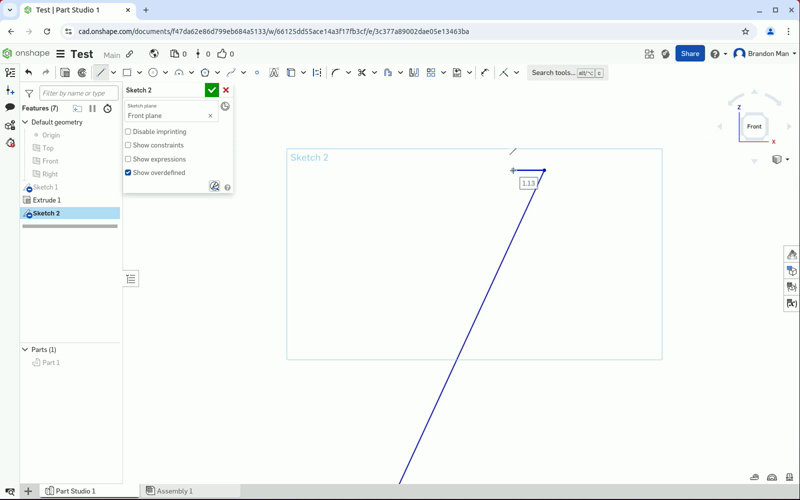
scroll(-6)
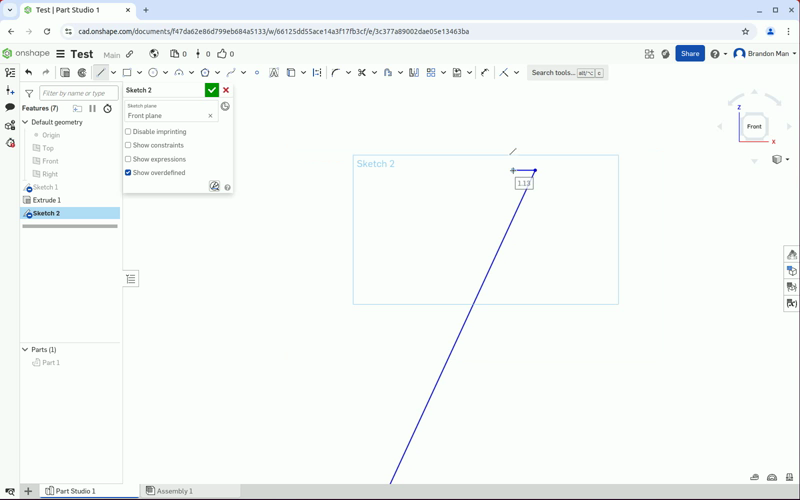
scroll(-6)
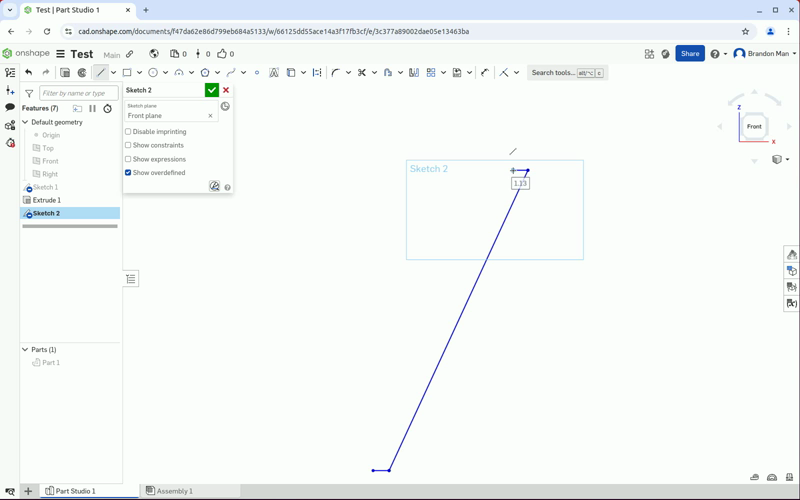
scroll(-6)
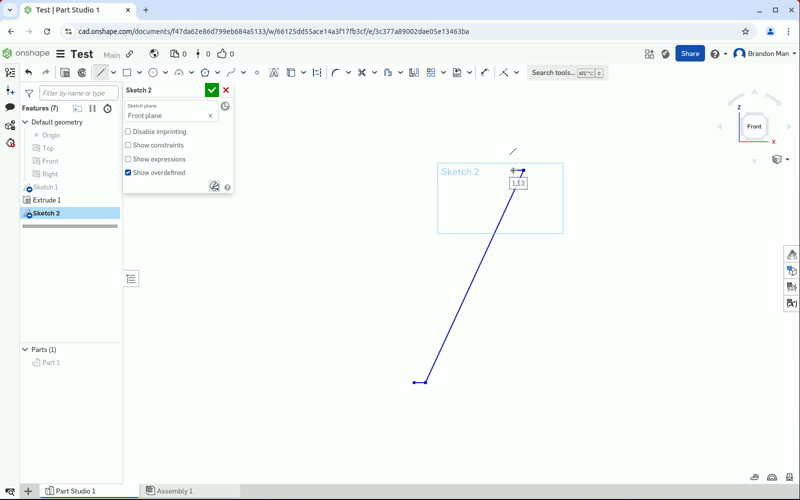
scroll(-6)
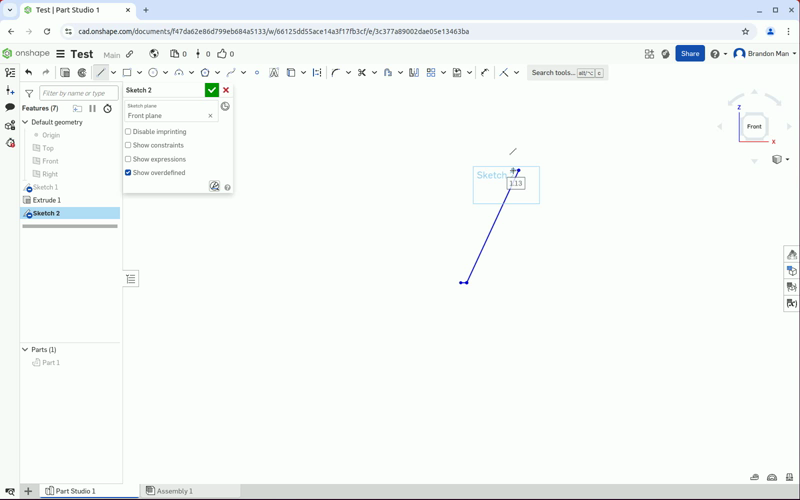
key_up(shift)
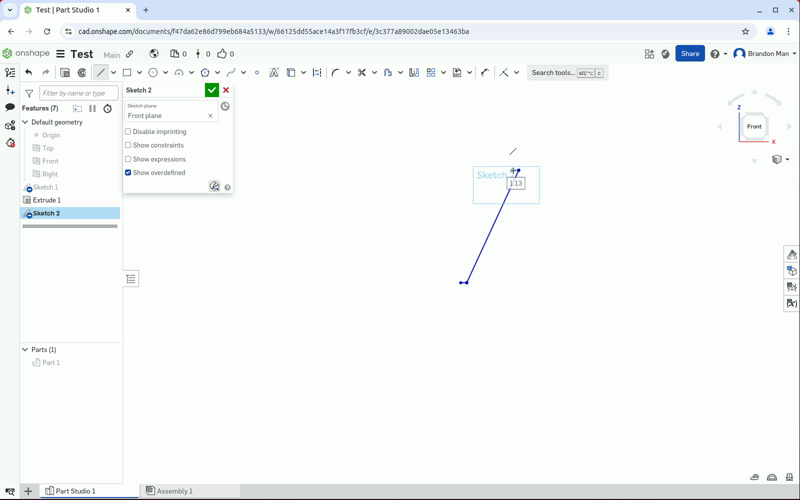
key_down(shift)
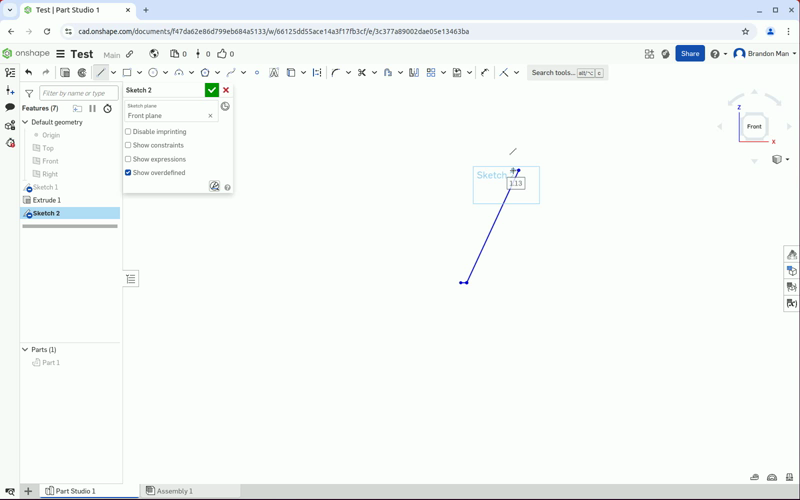
mouse_move(460, 282)
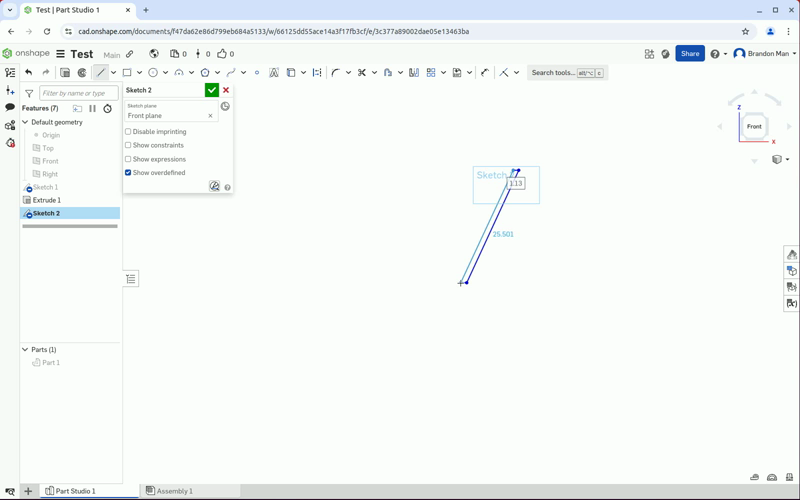
key_up(shift)
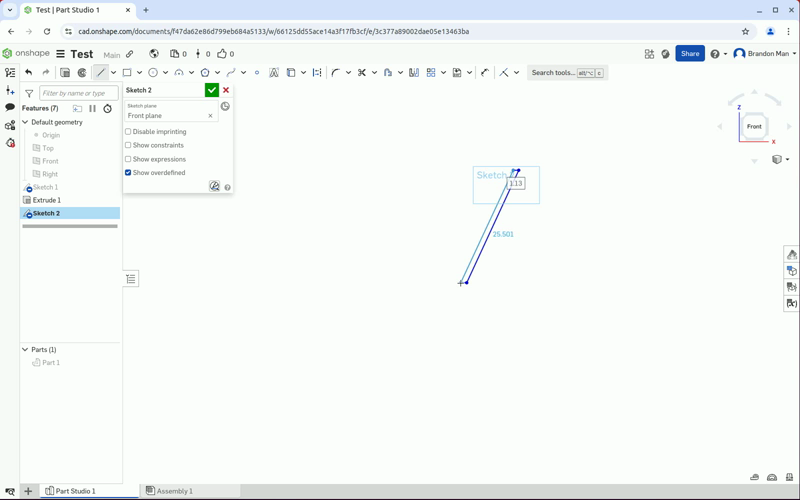
click(460, 282)
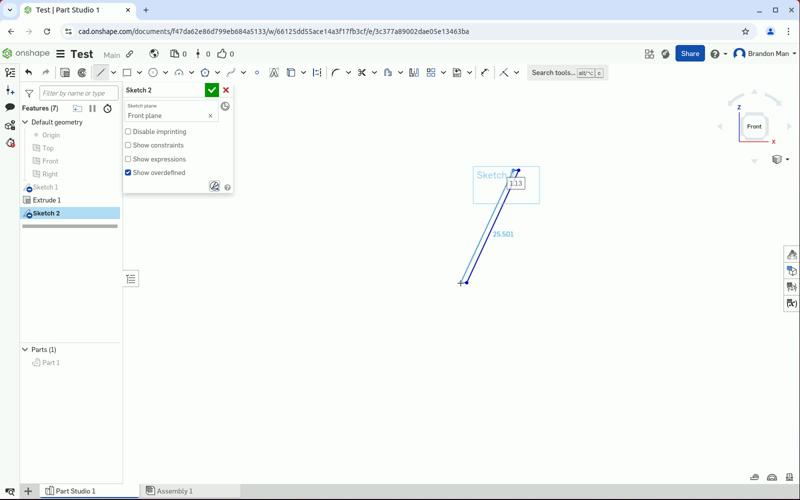
key(esc)
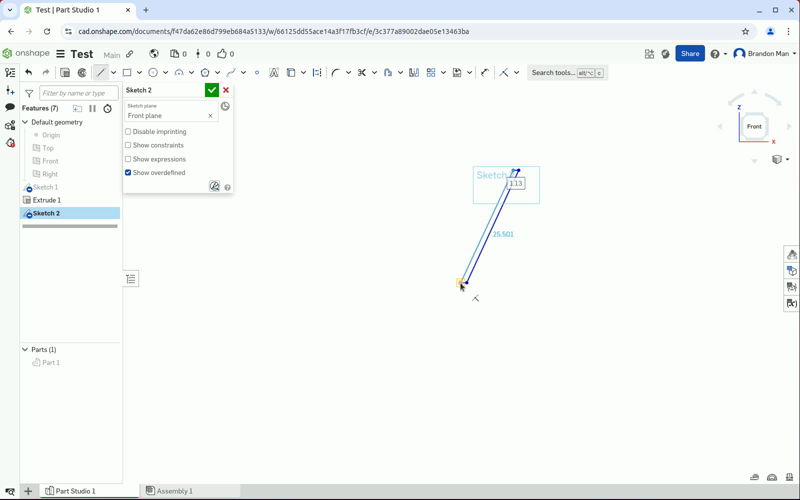
mouse_move(507, 189)
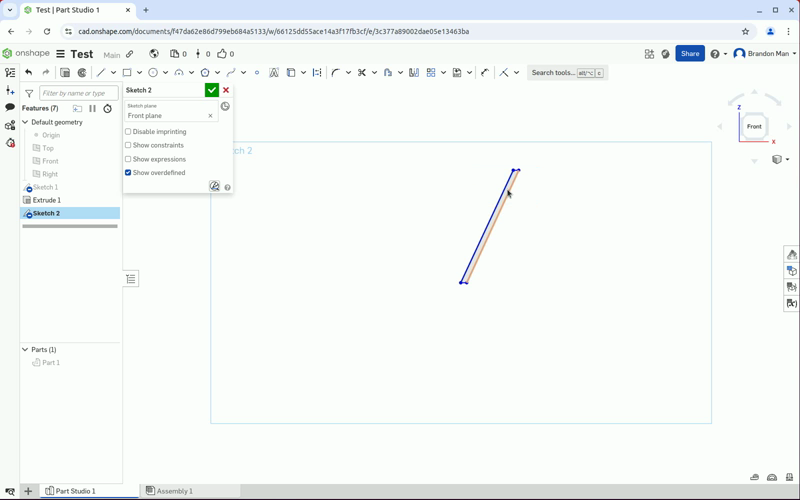
scroll(6)
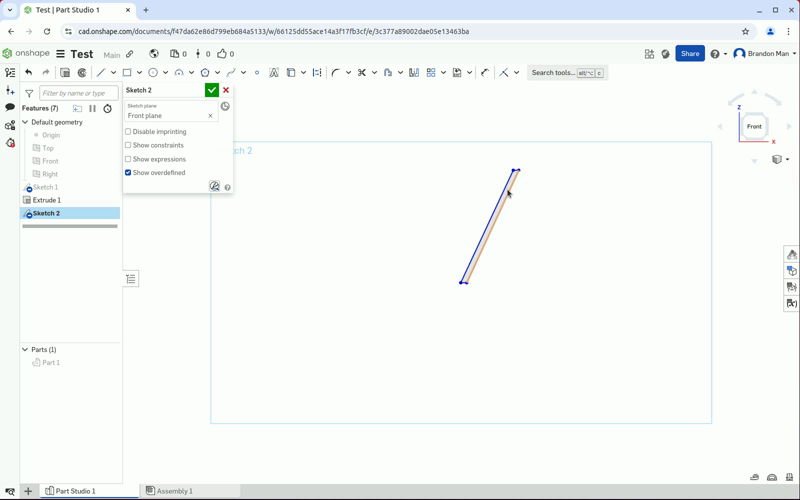
scroll(6)
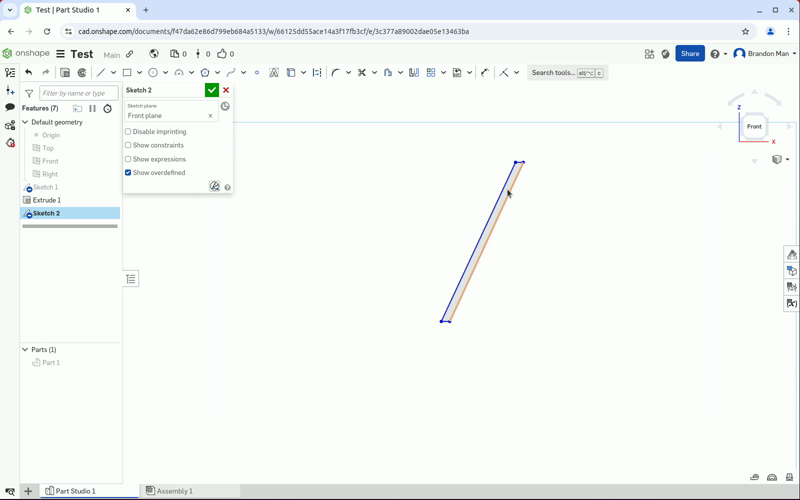
scroll(6)
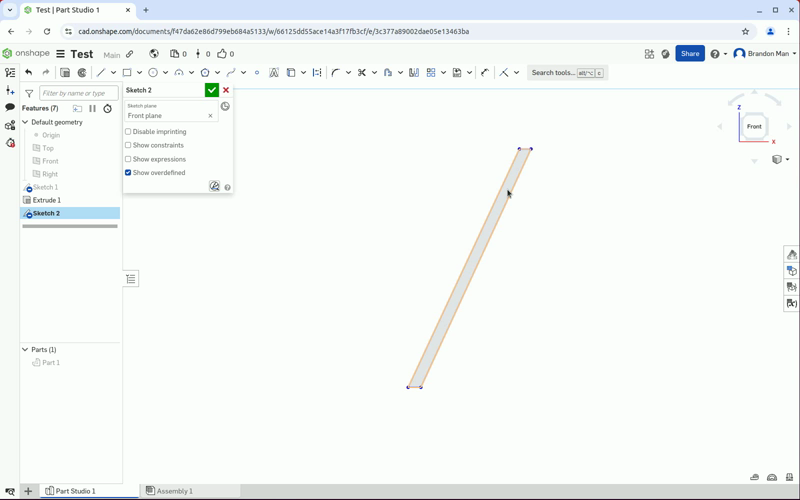
scroll(6)
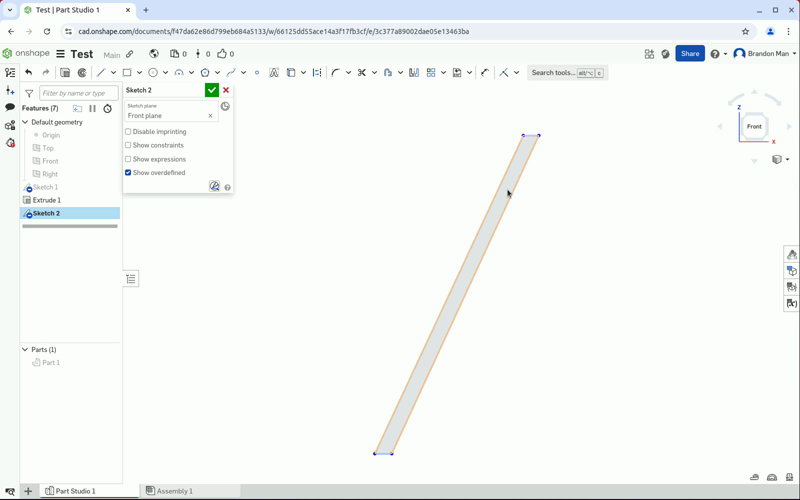
scroll(6)
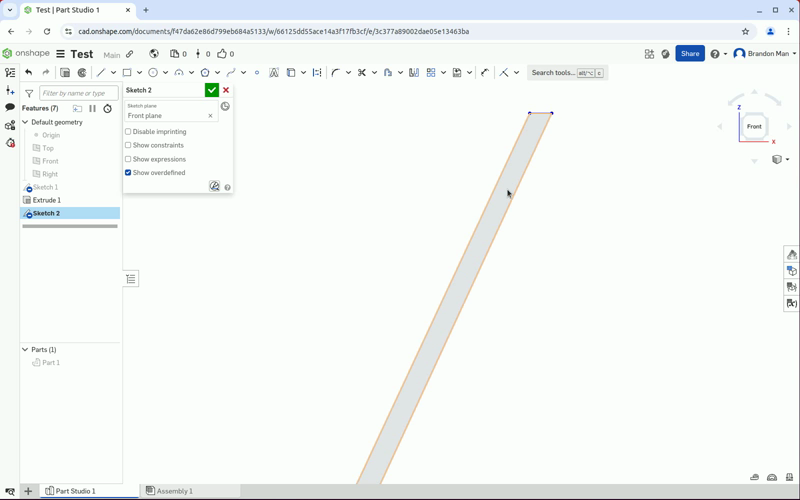
scroll(6)
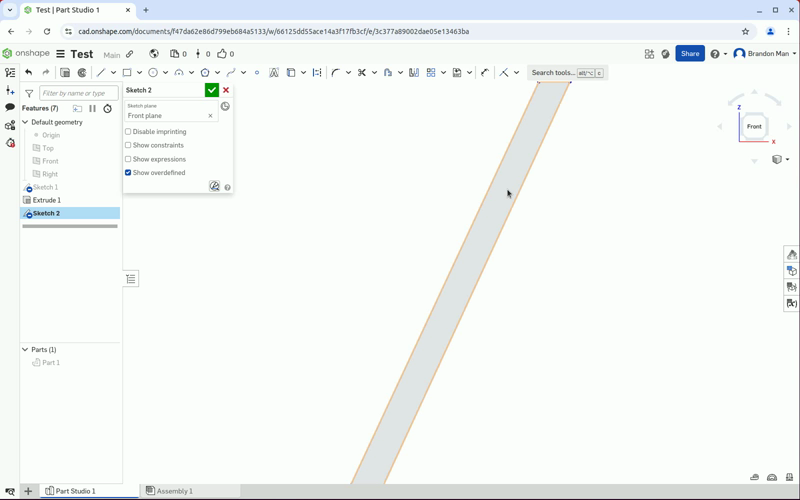
scroll(6)
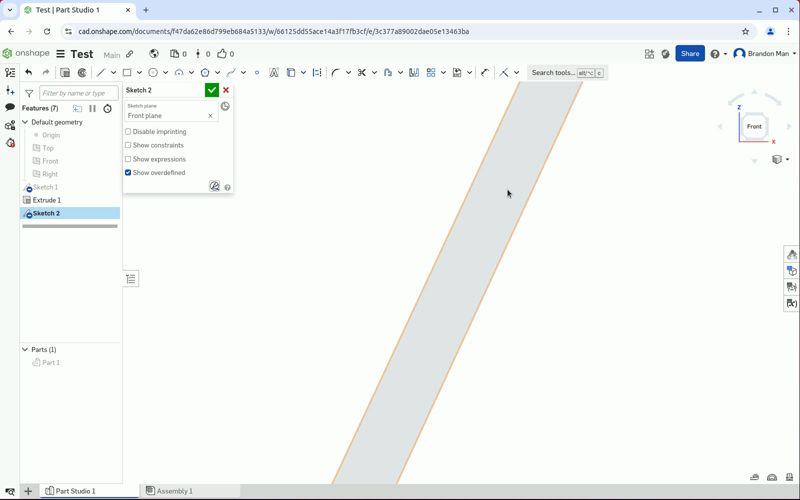
click(507, 189)
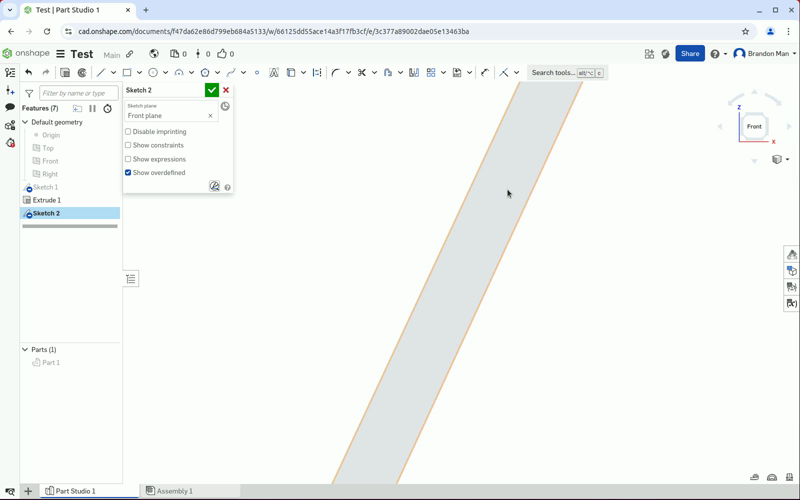
scroll(-6)
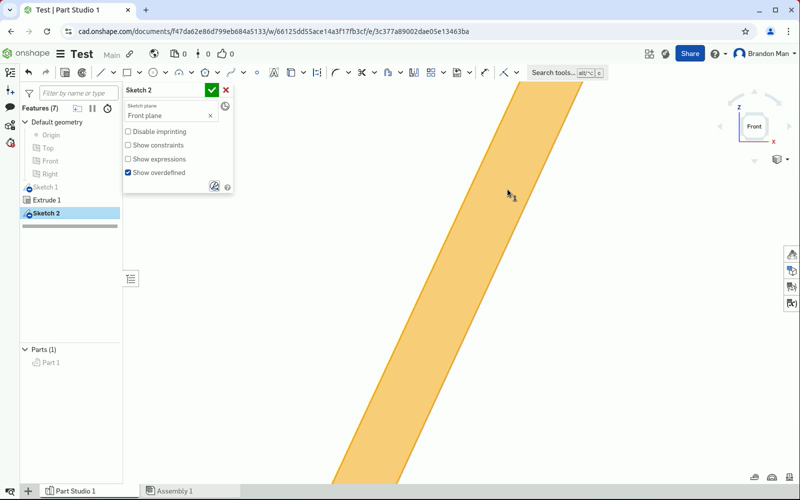
scroll(-6)
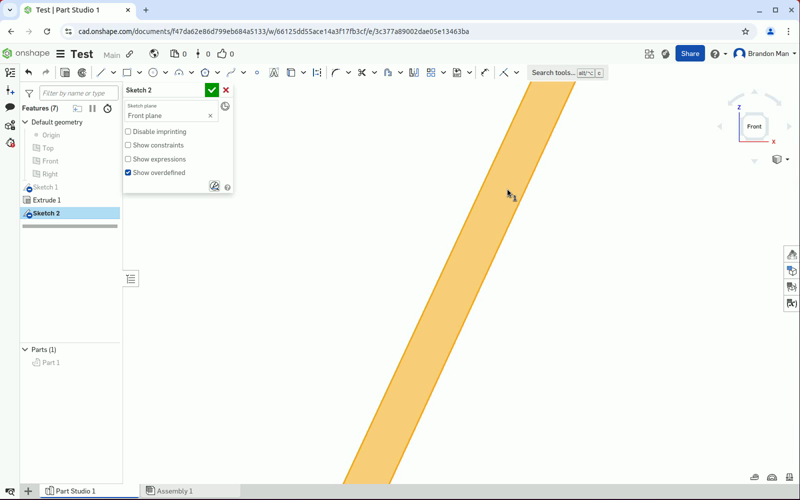
scroll(-6)
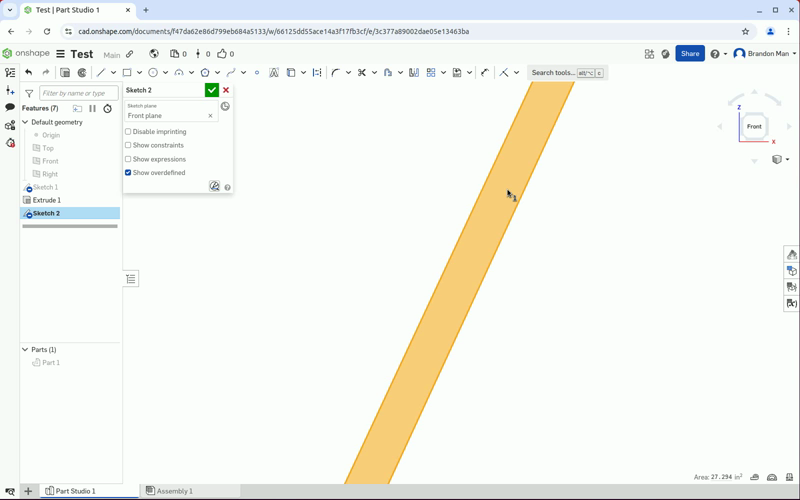
scroll(-6)
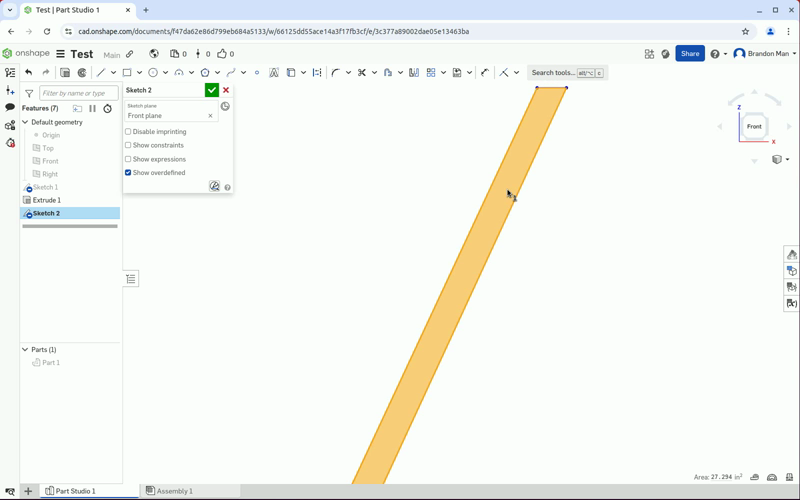
scroll(-6)
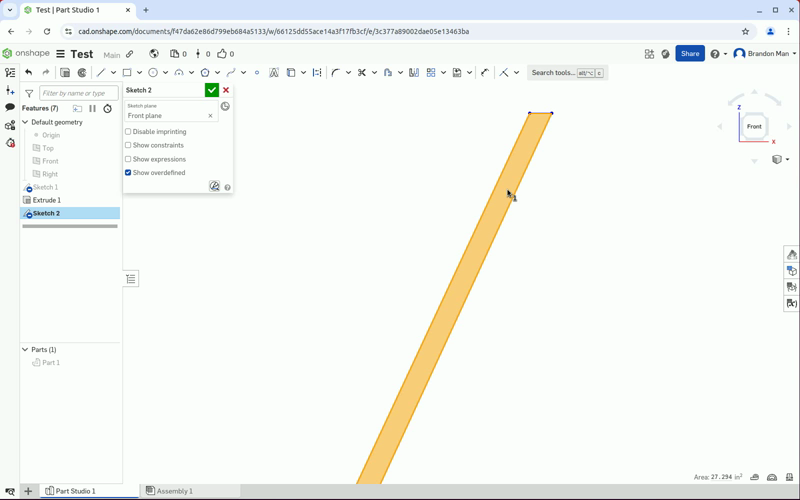
scroll(-6)
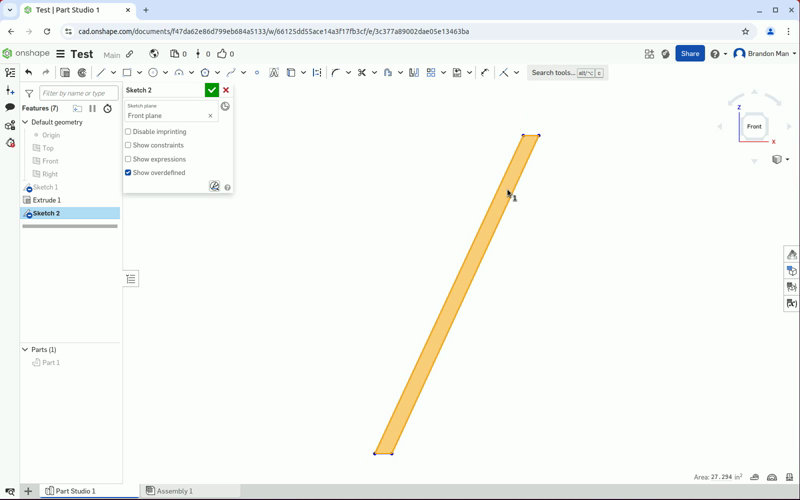
scroll(-6)
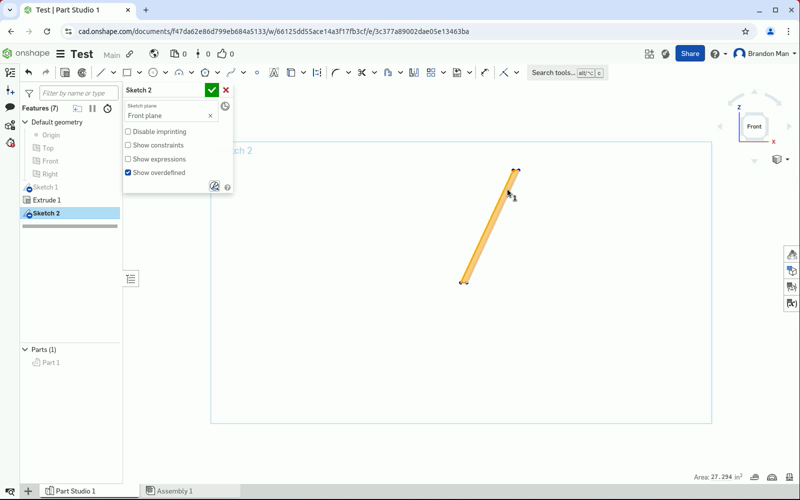
mouse_move(73, 352)
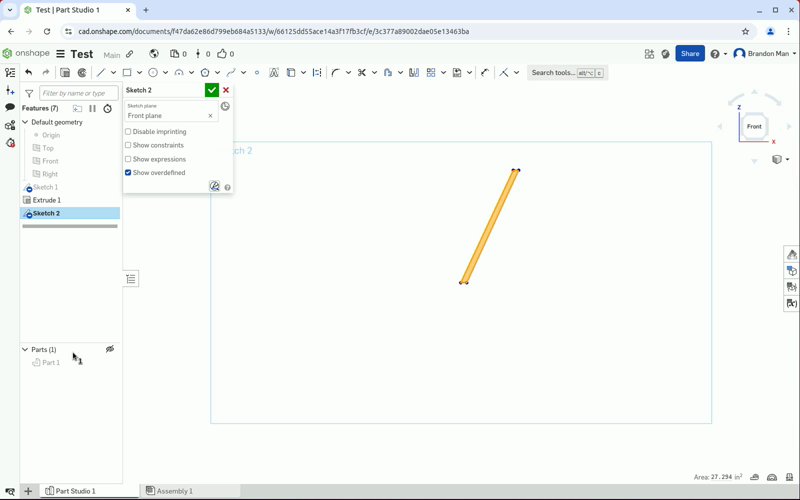
key(shift+y)
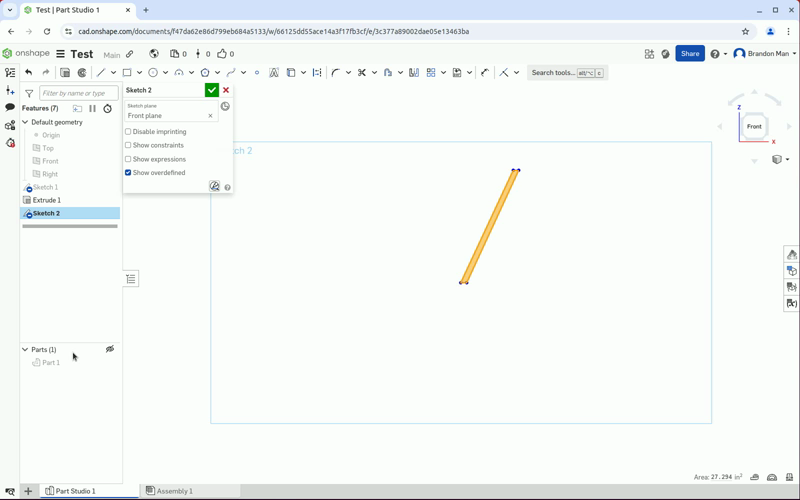
key(shift+e)
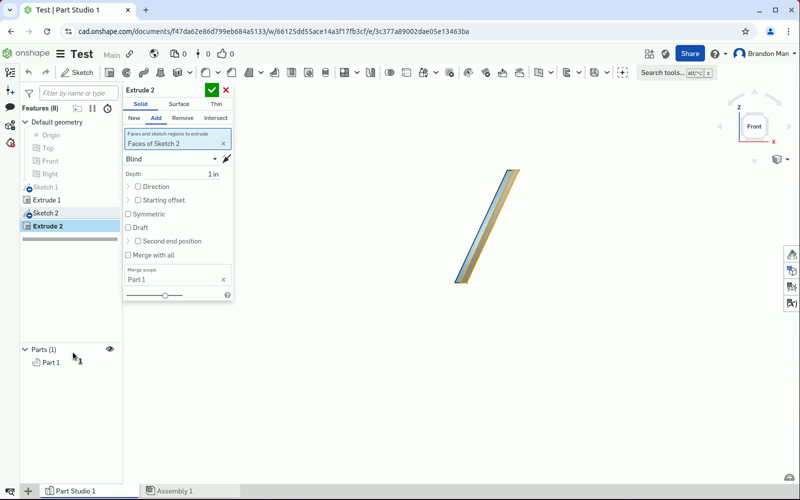
mouse_move(143, 106)
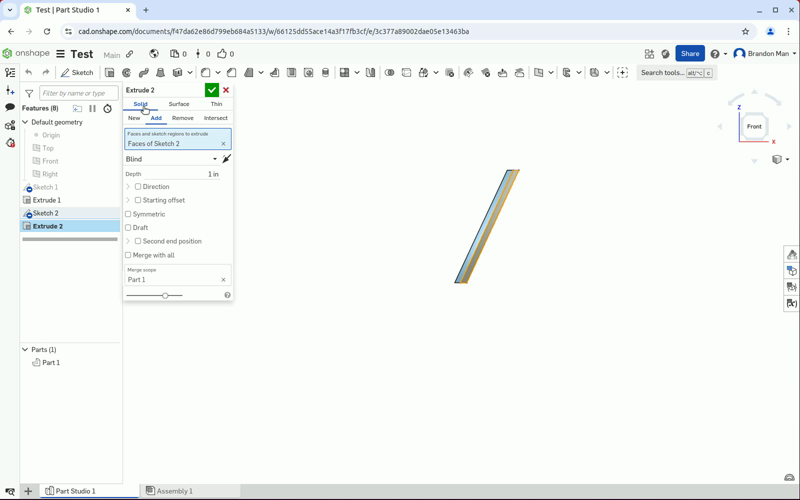
click(143, 106)
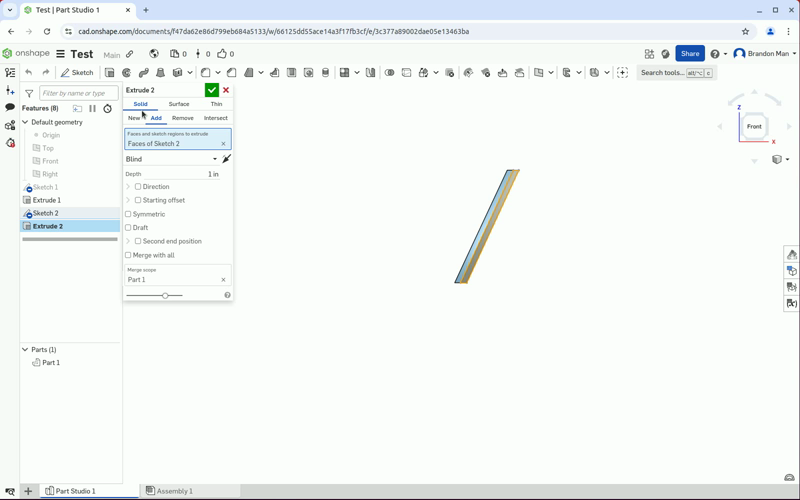
mouse_move(137, 120)
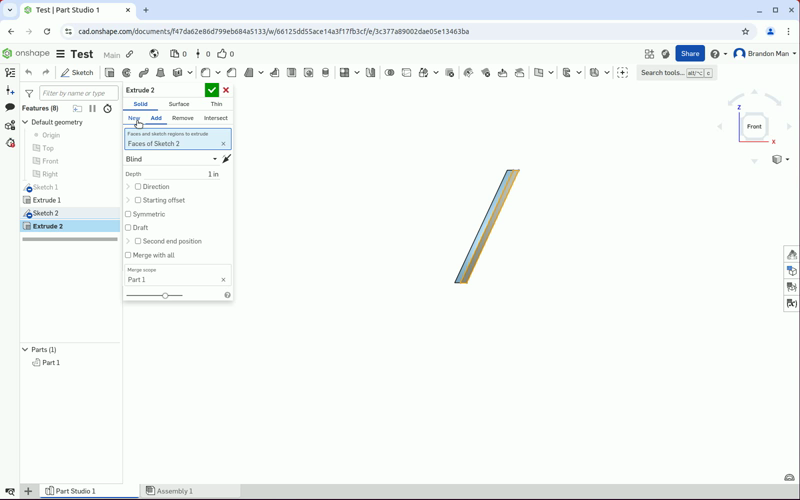
click(137, 120)
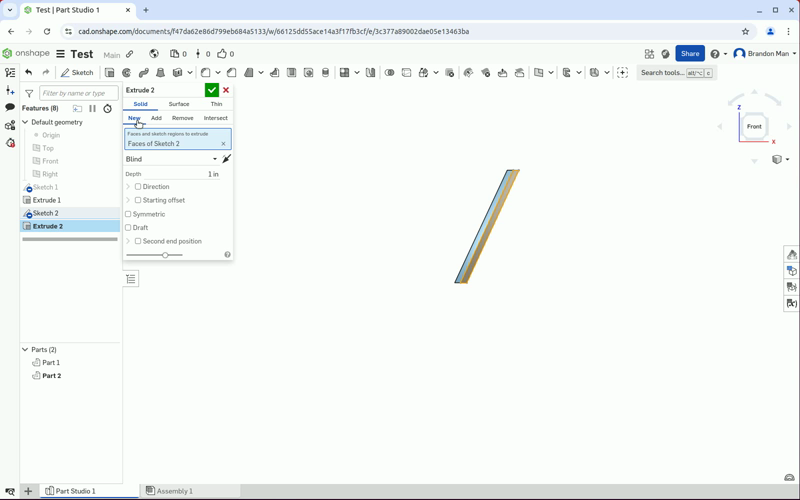
key(tab, 4)
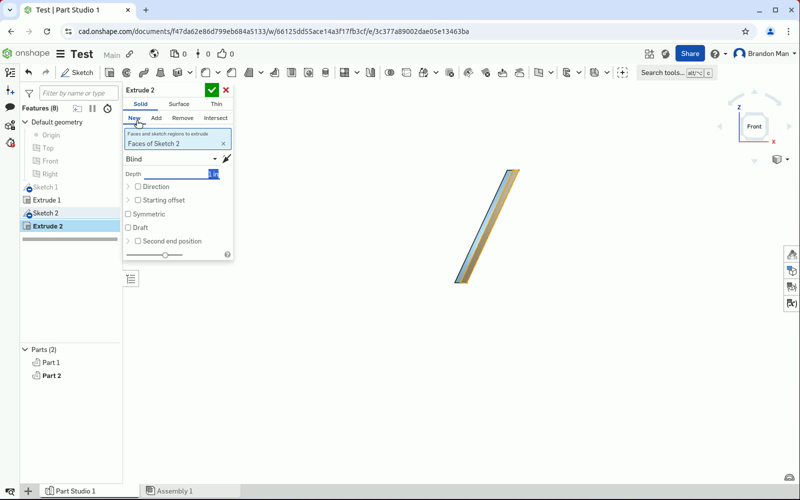
text(17.09)
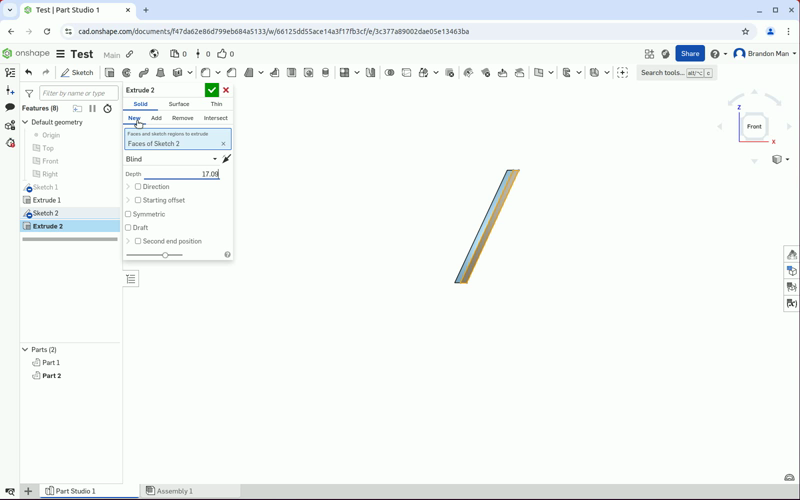
key(enter)
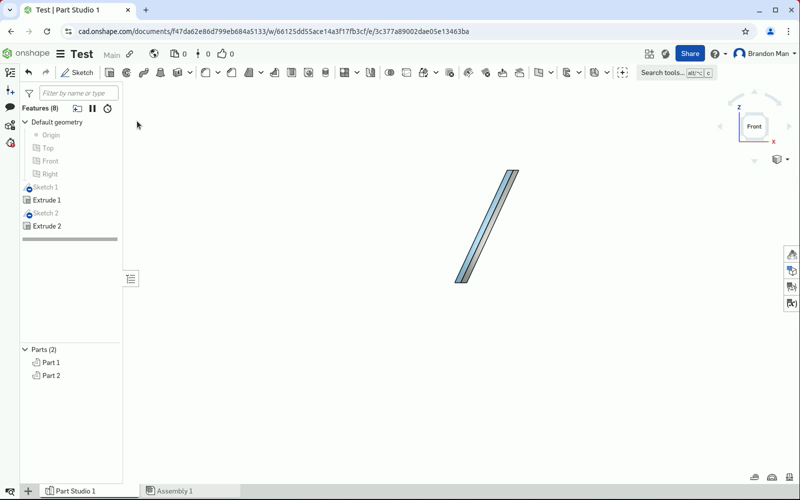
key(shift+h)
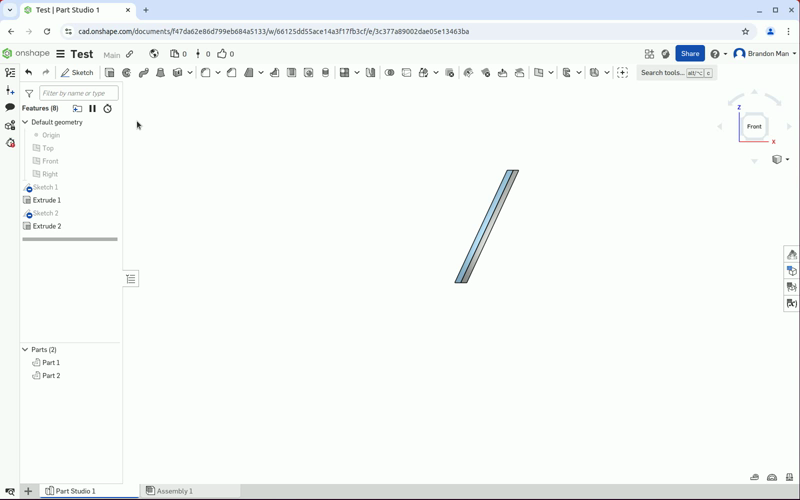
key(shift+h)
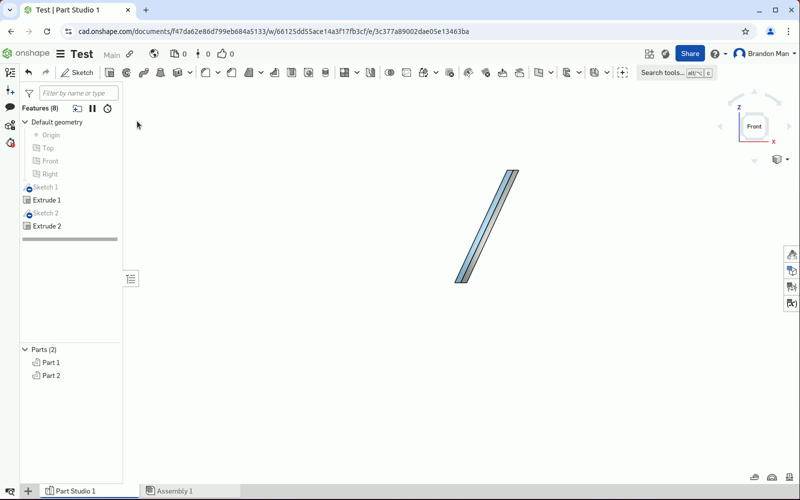
mouse_move(73, 189)
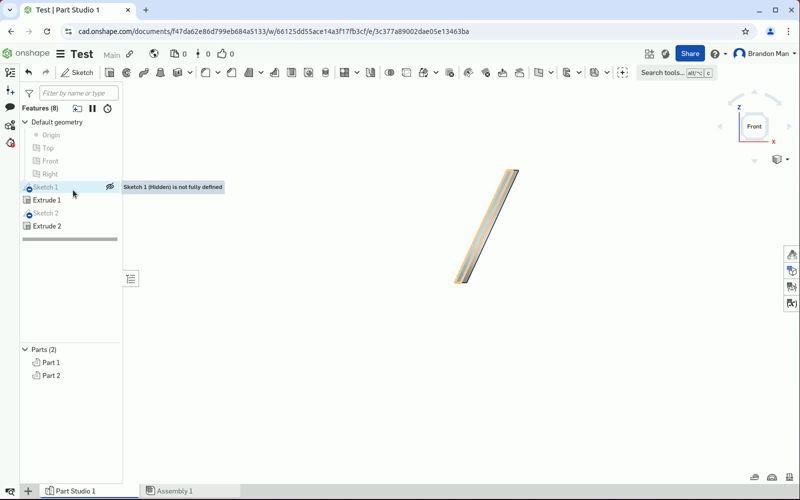
click(73, 189)
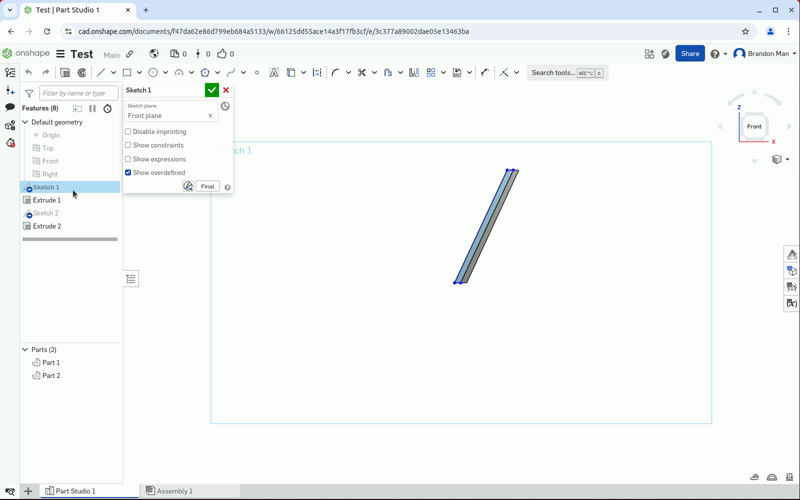
mouse_move(229, 92)
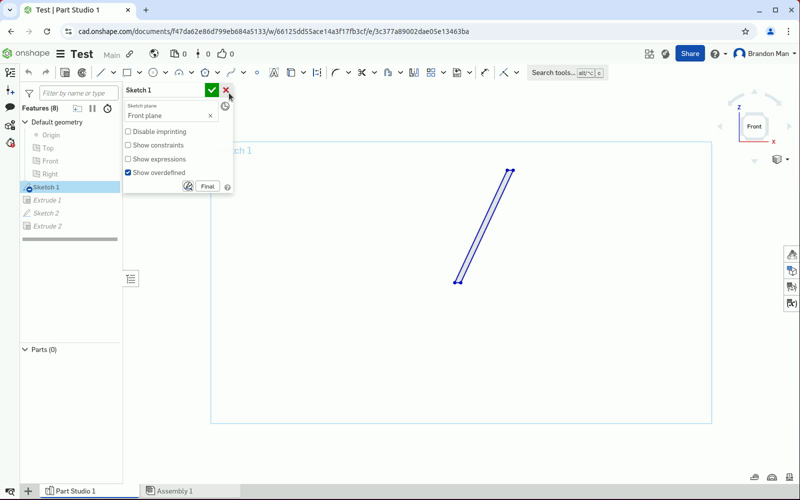
click(229, 92)
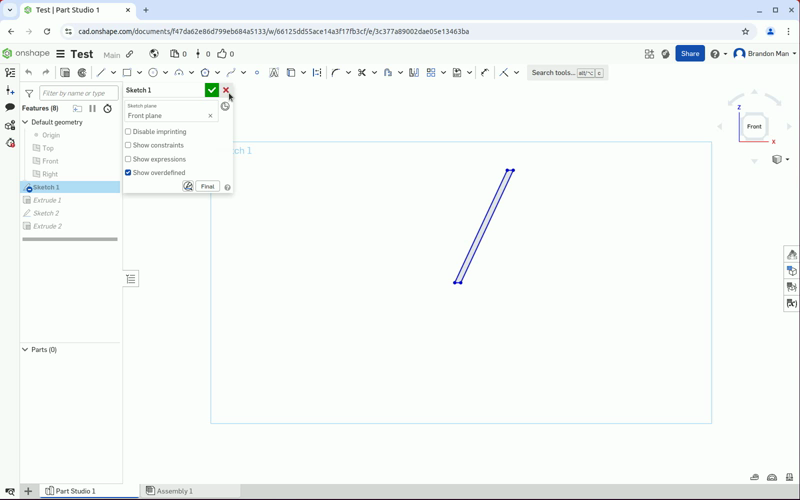
key(shift+s)
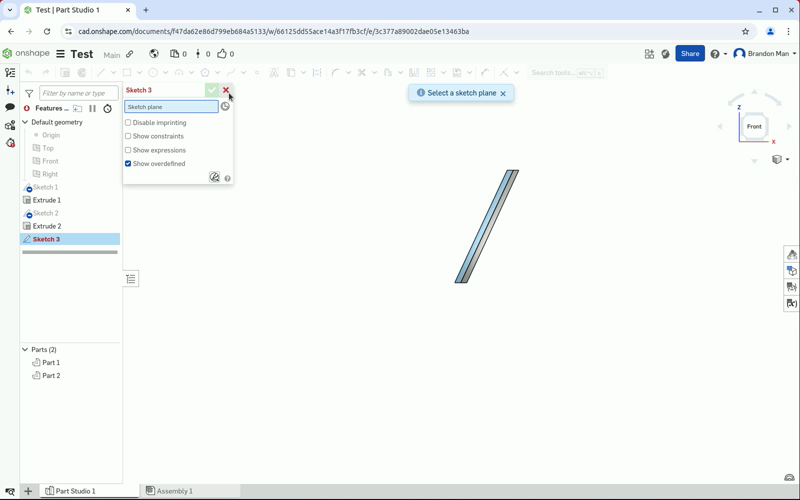
mouse_move(73, 163)
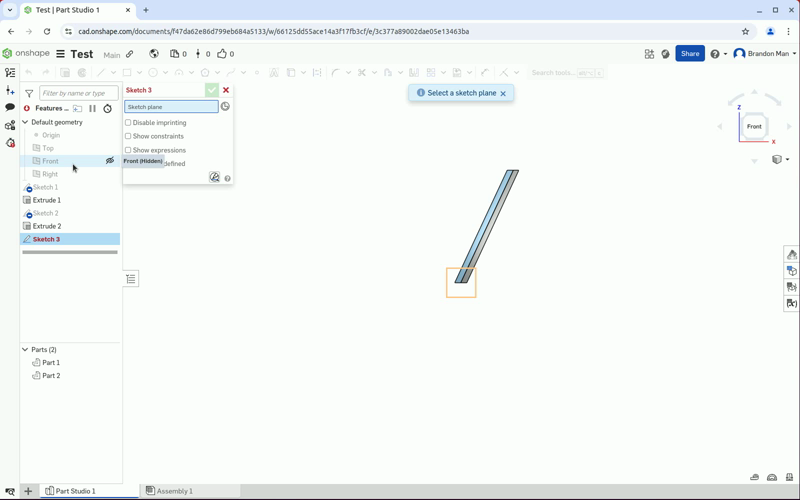
click(73, 163)
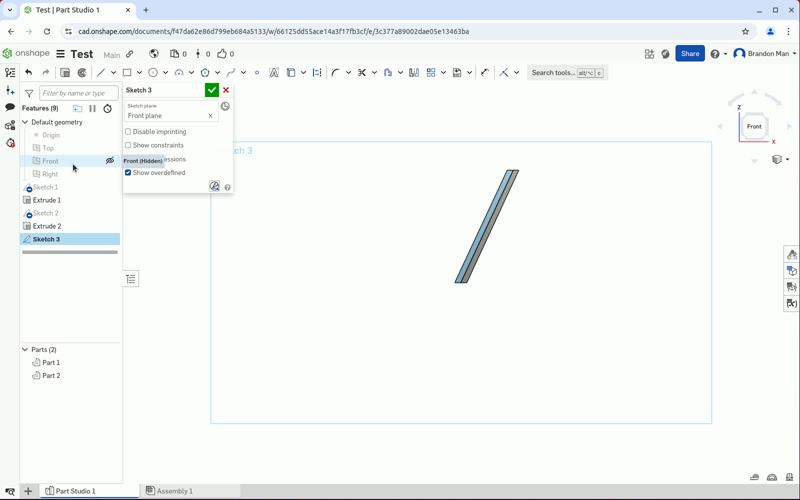
mouse_move(73, 352)
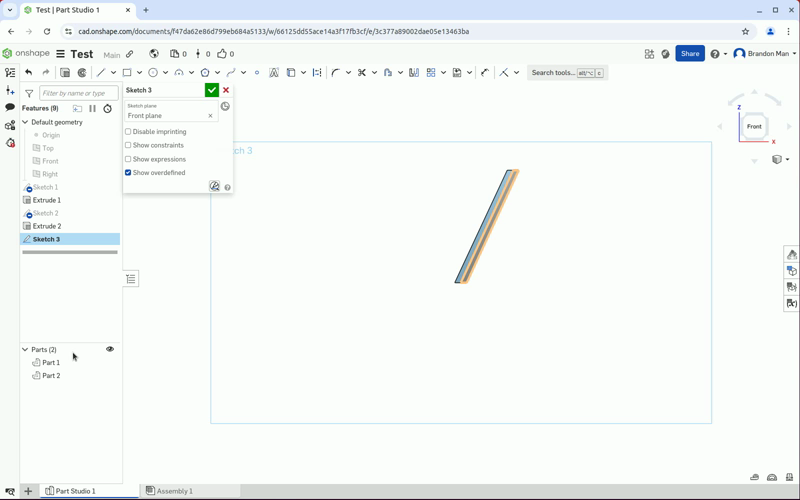
key(y)
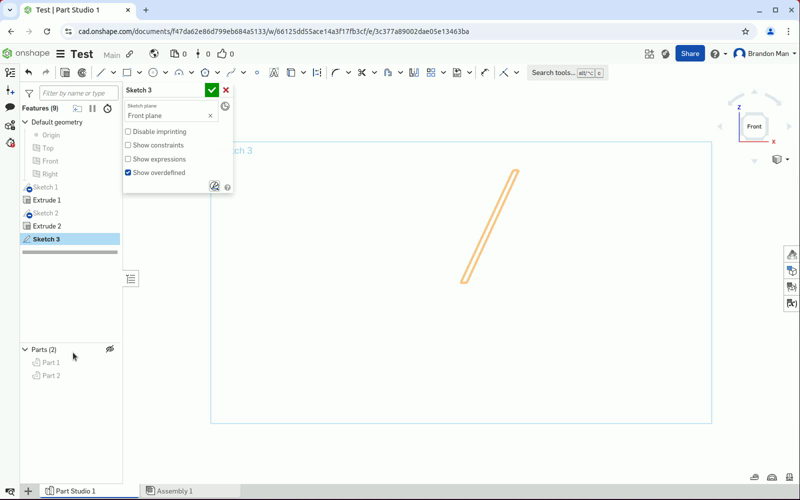
key(l)
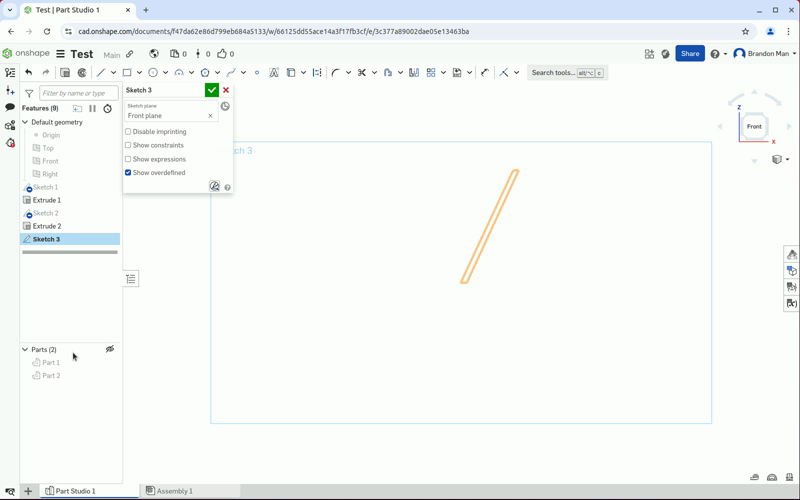
key_down(shift)
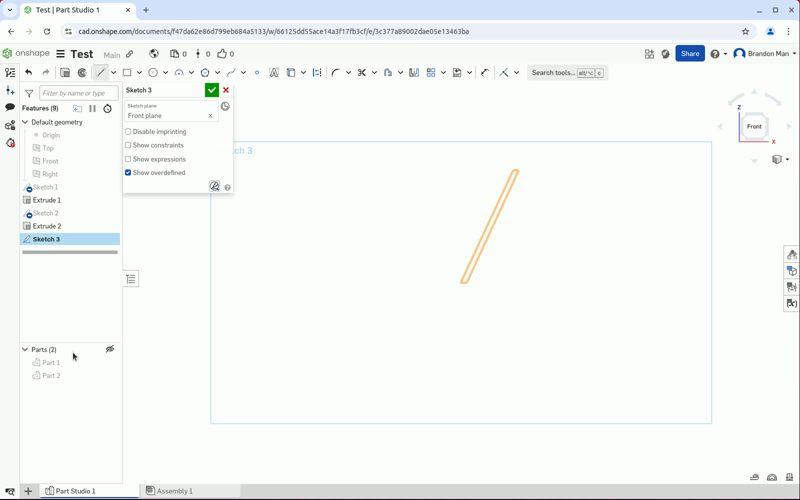
mouse_move(460, 293)
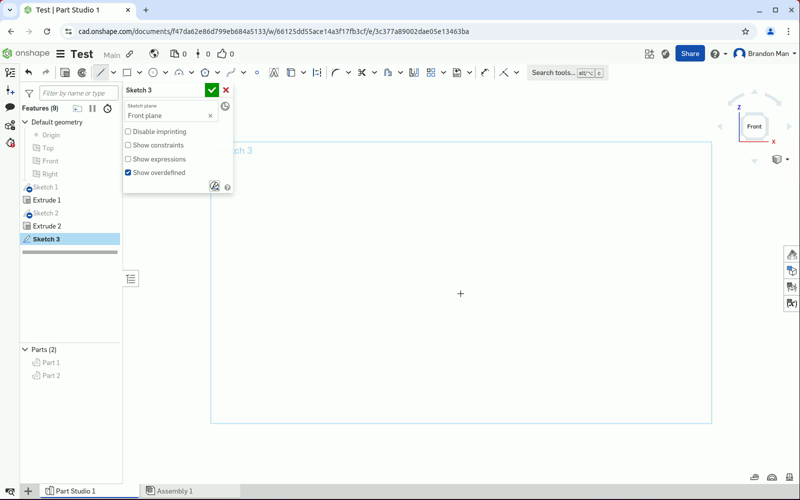
click(460, 293)
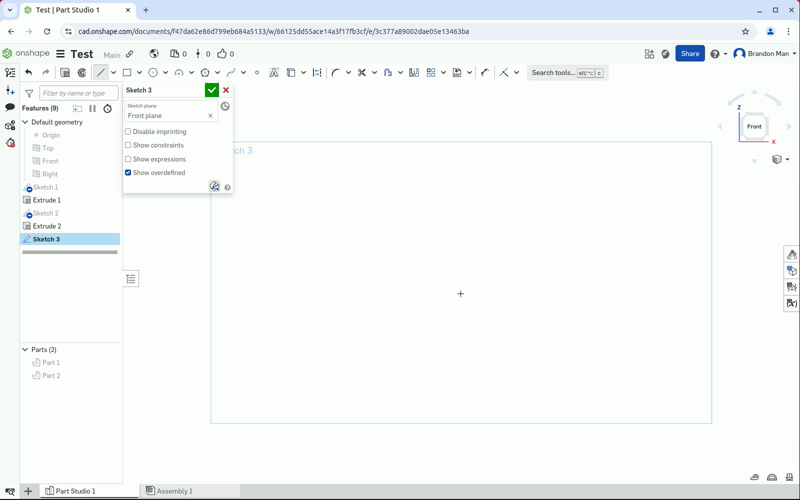
key_up(shift)
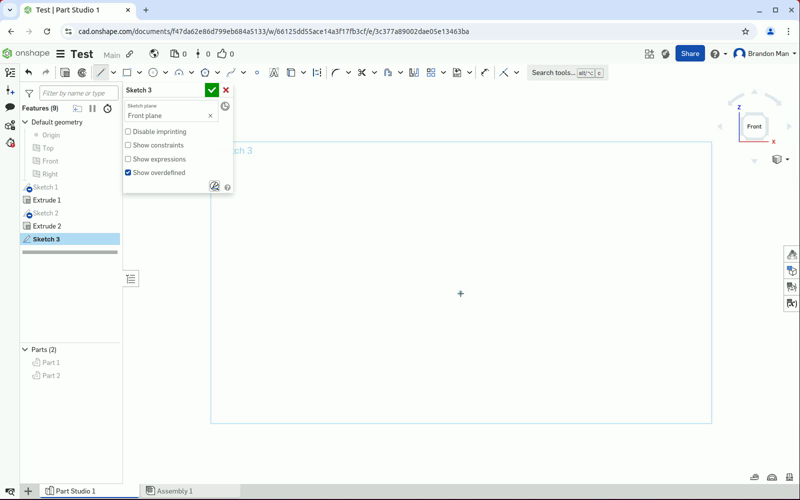
key_down(shift)
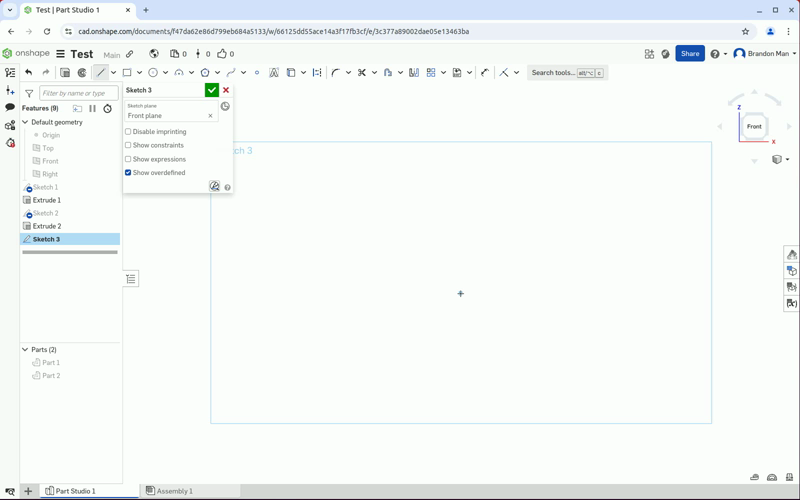
mouse_move(490, 293)
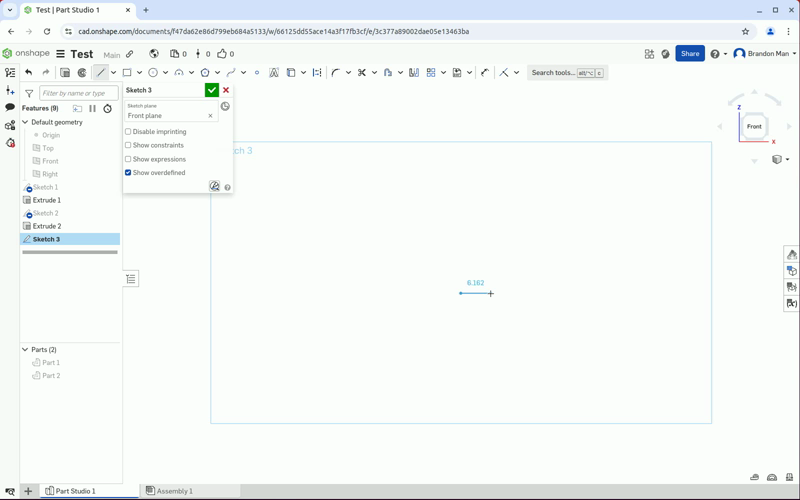
mouse_move(518, 293)
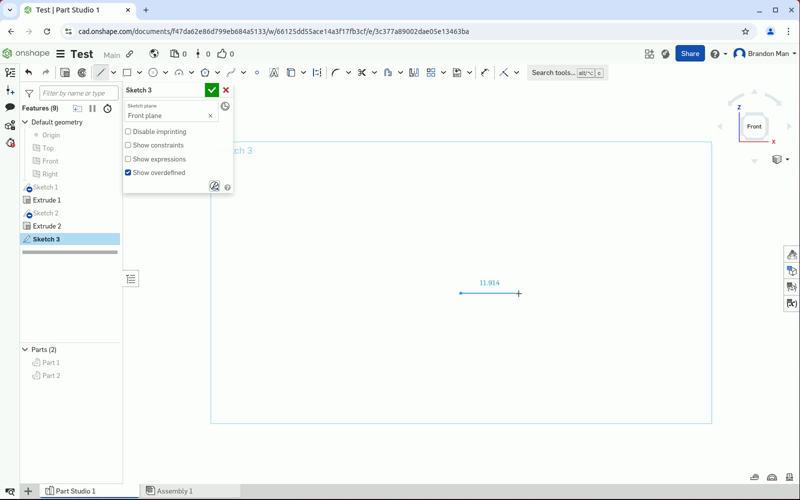
click(518, 293)
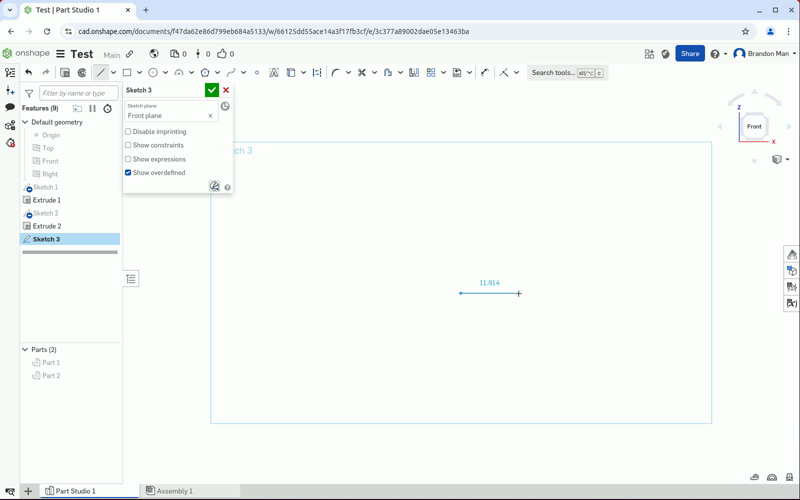
key_up(shift)
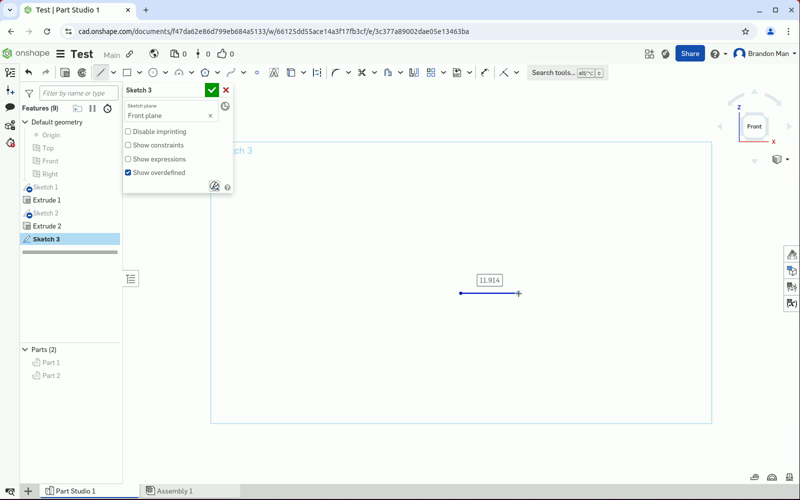
key_down(shift)
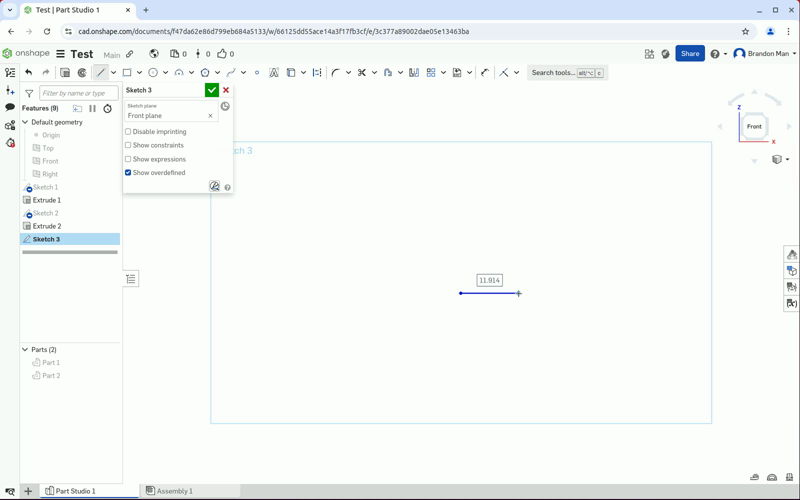
mouse_move(548, 293)
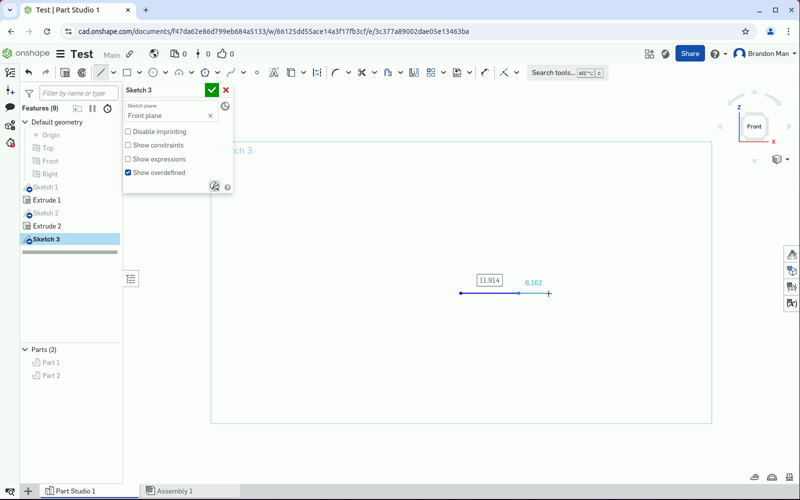
mouse_move(518, 282)
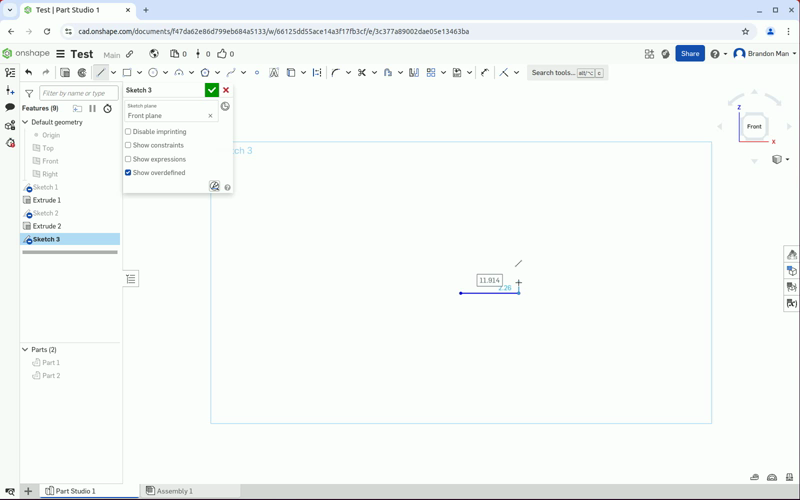
click(518, 282)
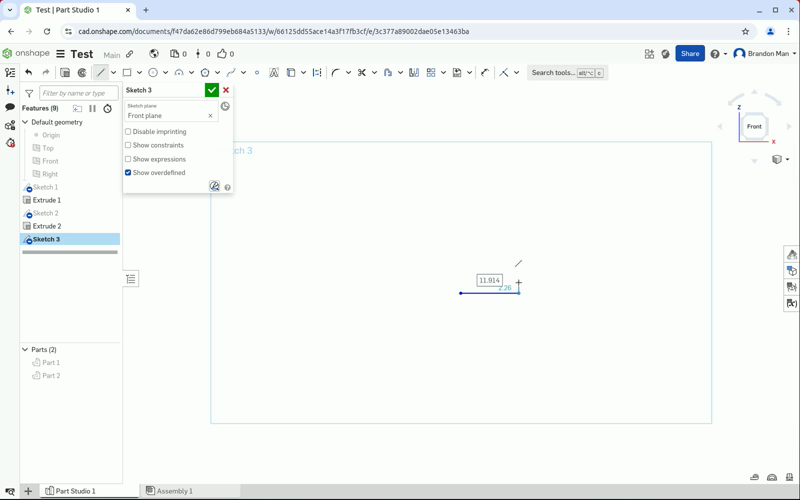
key_up(shift)
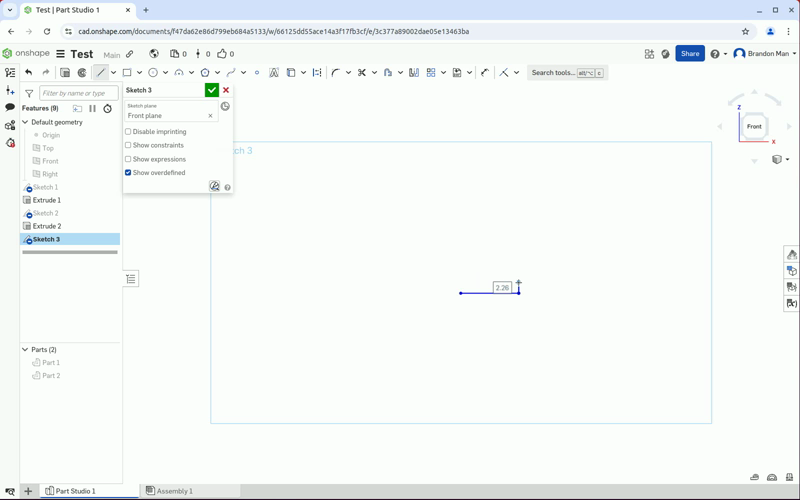
key_down(shift)
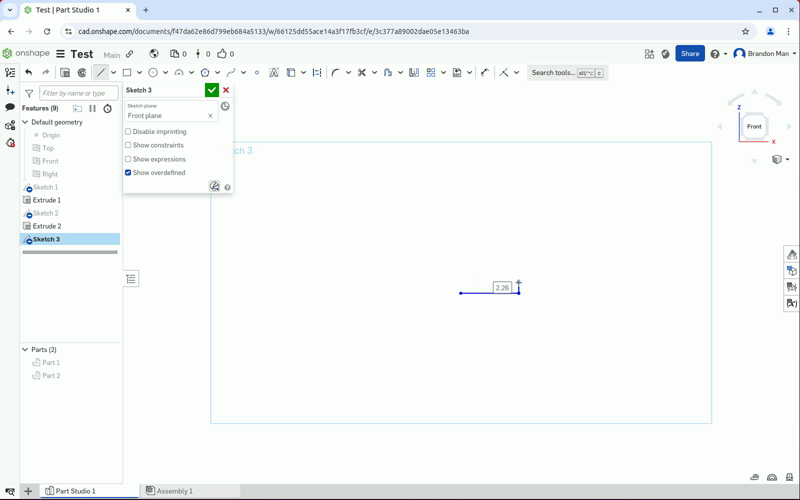
mouse_move(548, 282)
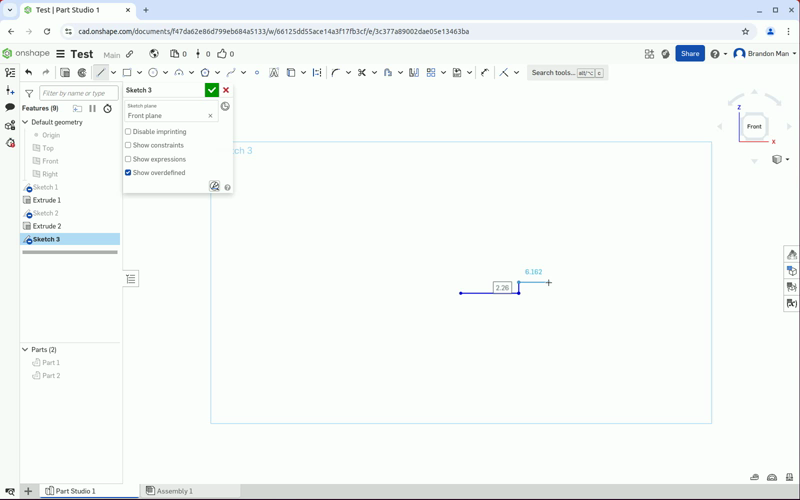
mouse_move(466, 282)
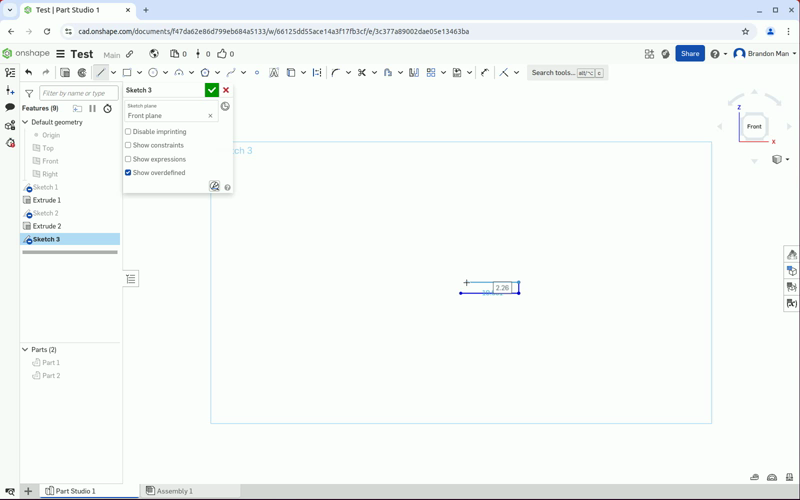
click(466, 282)
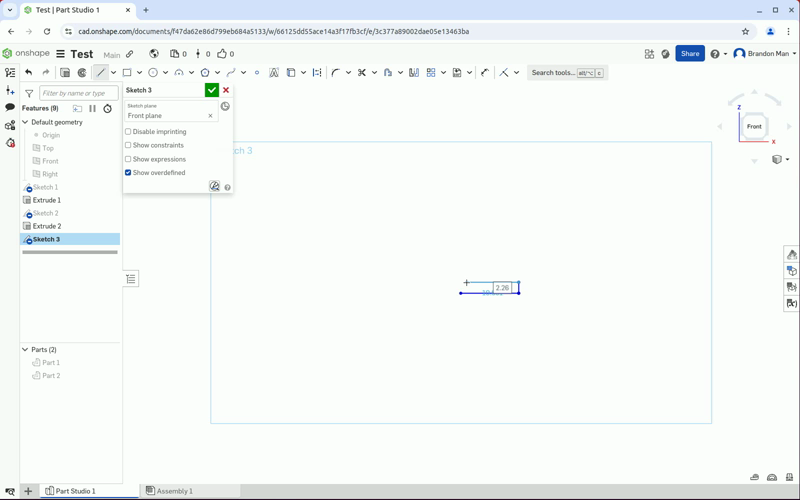
key_up(shift)
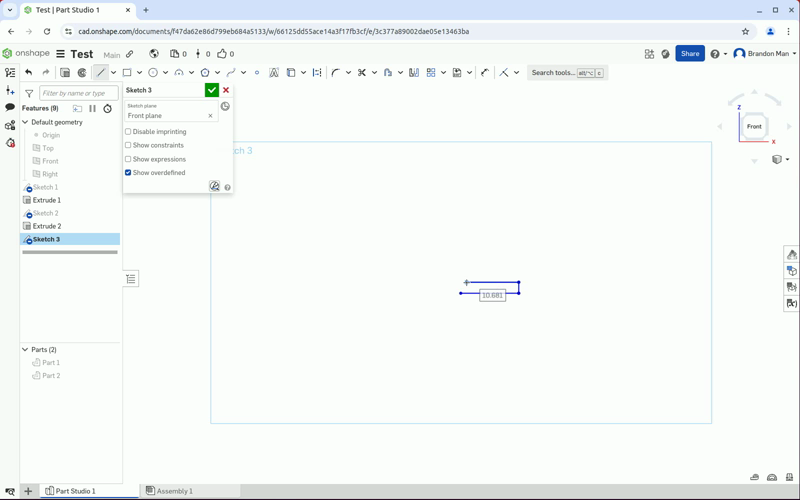
key_down(shift)
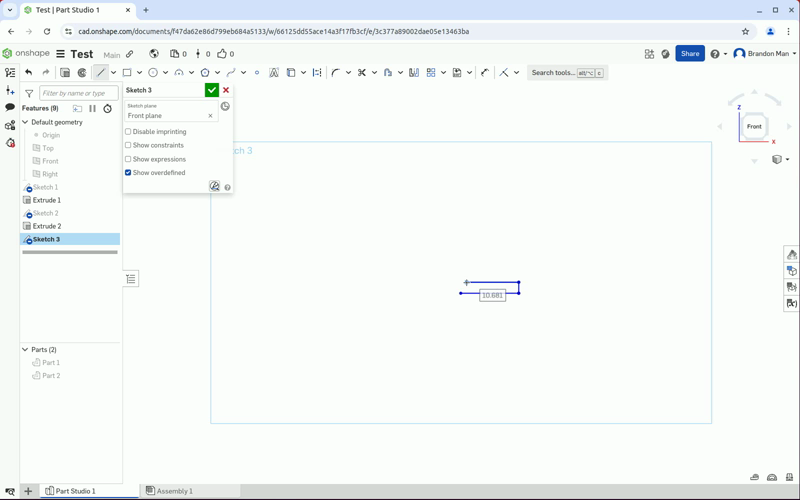
mouse_move(496, 282)
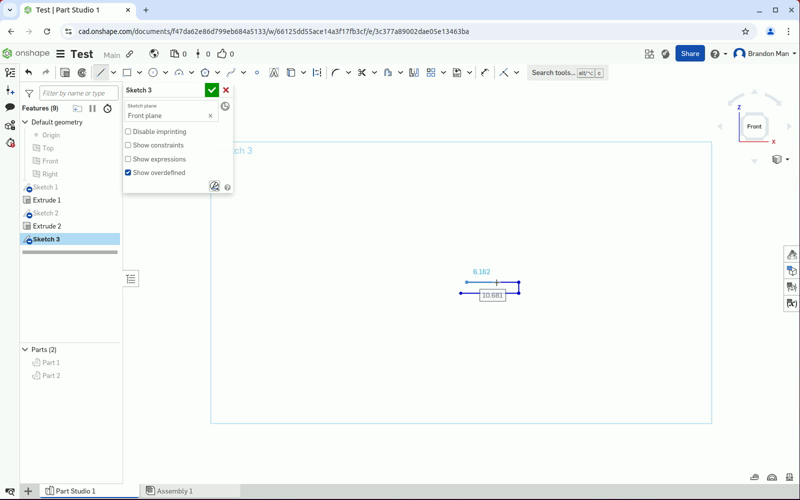
mouse_move(460, 282)
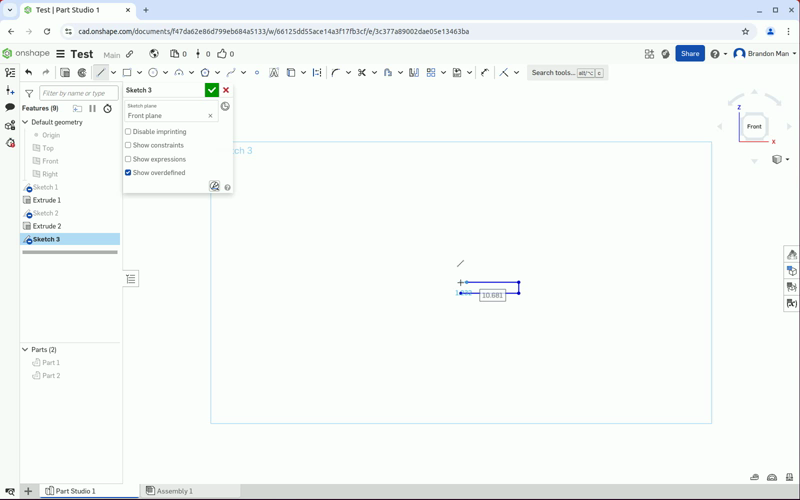
scroll(6)
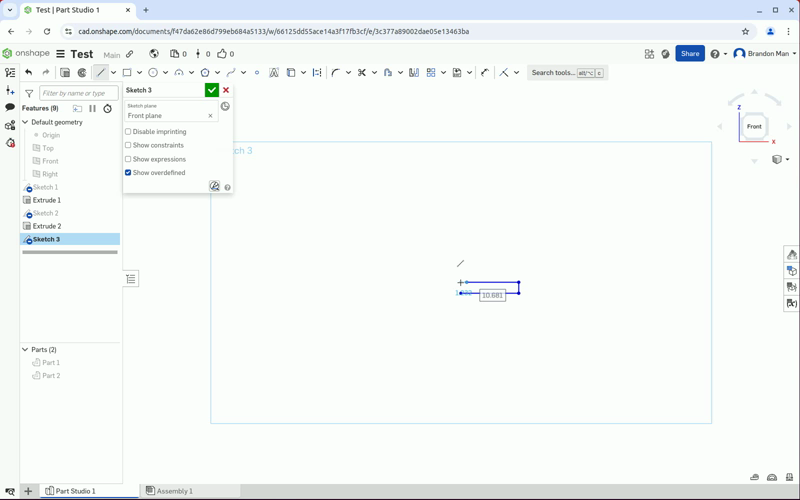
scroll(6)
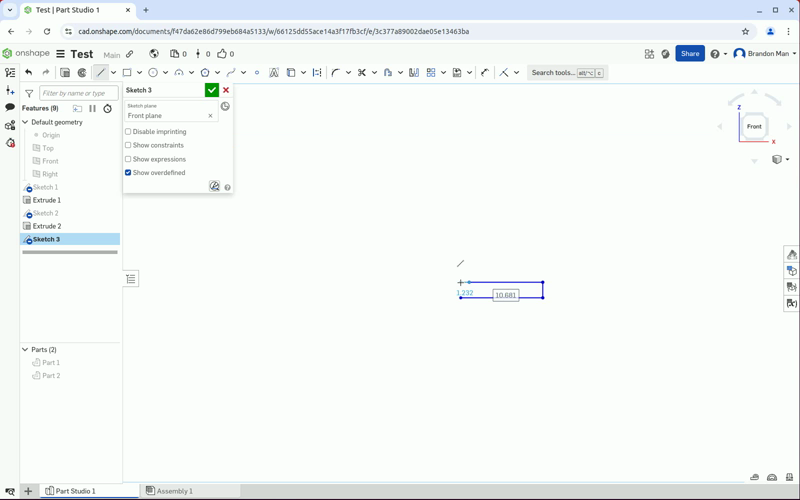
scroll(6)
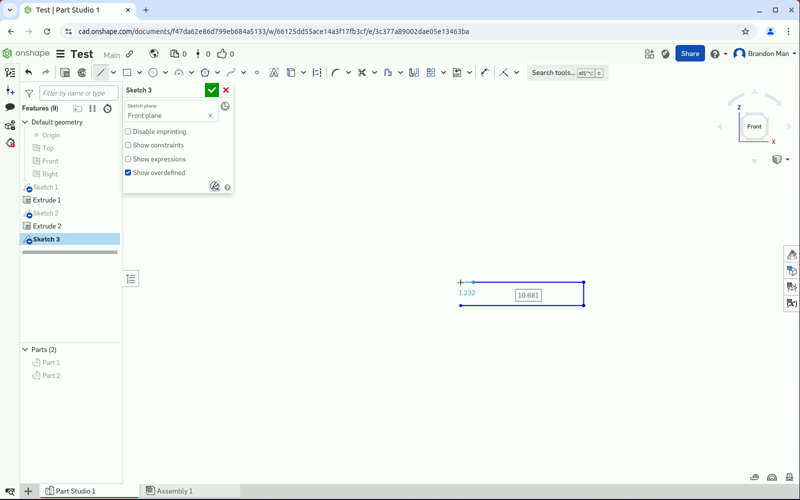
scroll(6)
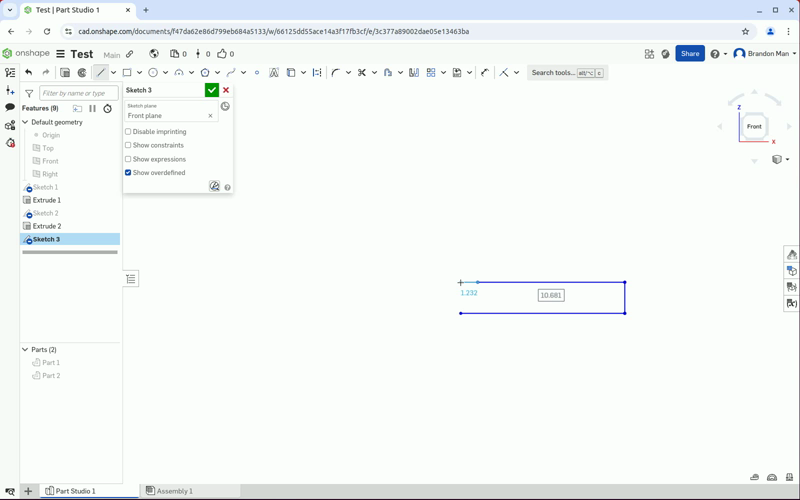
scroll(6)
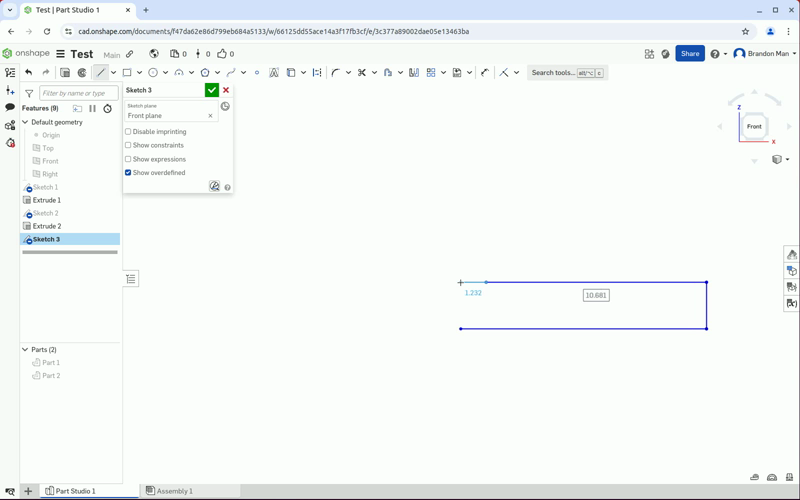
scroll(6)
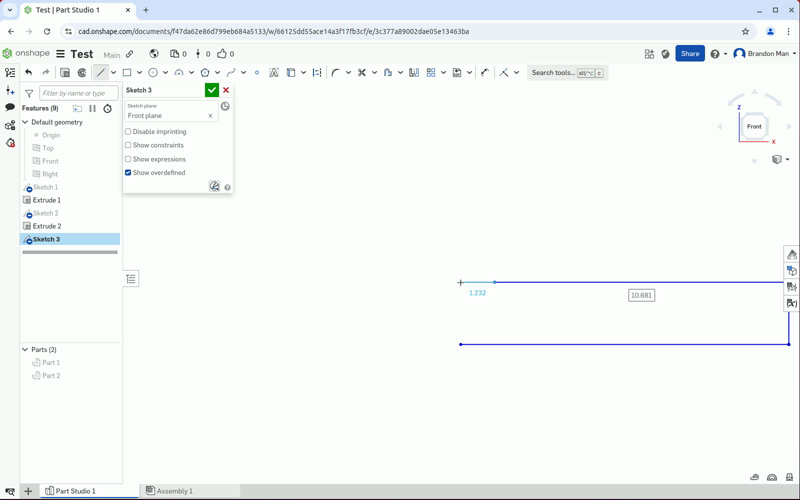
scroll(6)
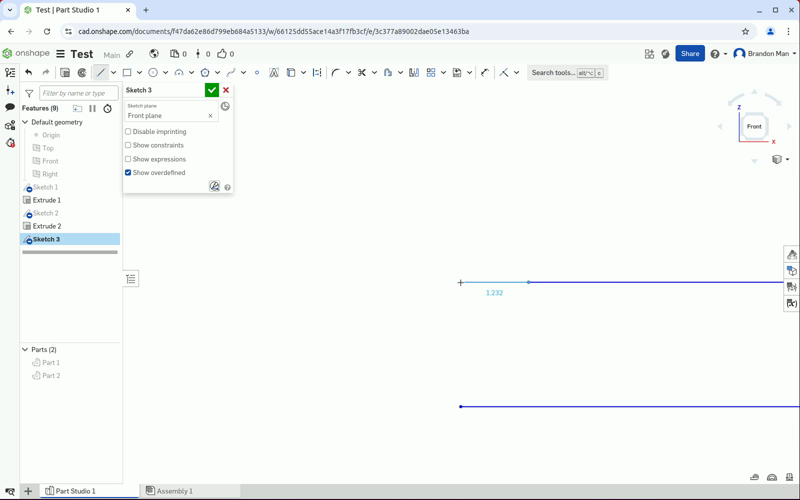
click(460, 282)
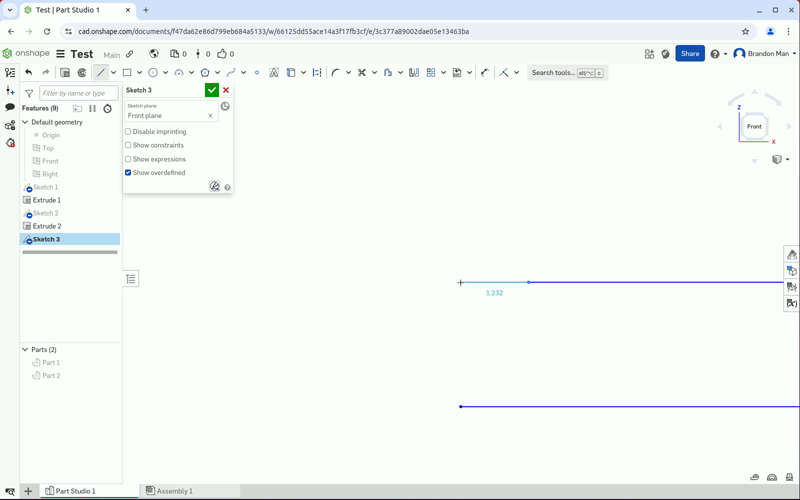
scroll(-6)
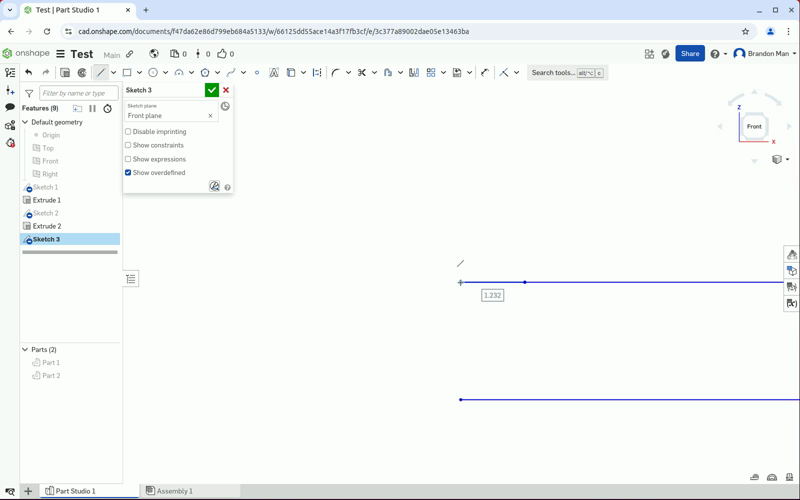
scroll(-6)
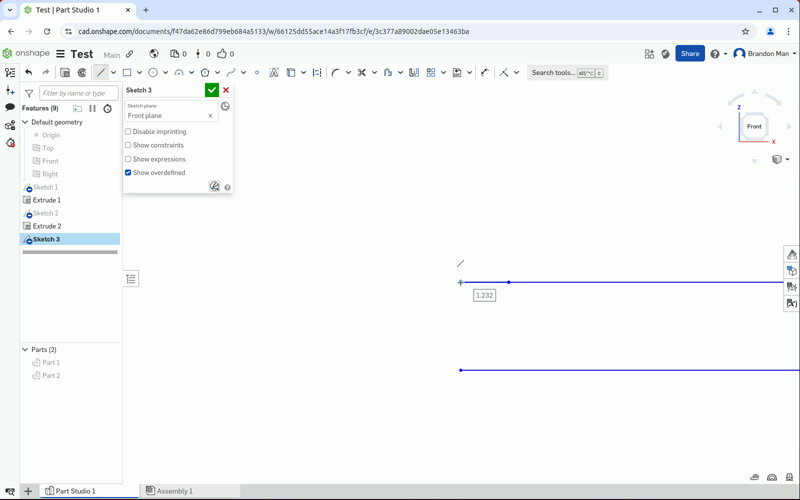
scroll(-6)
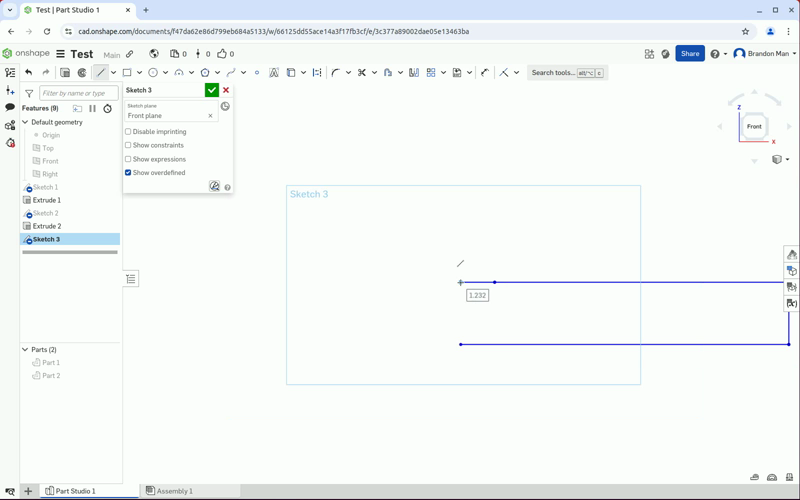
scroll(-6)
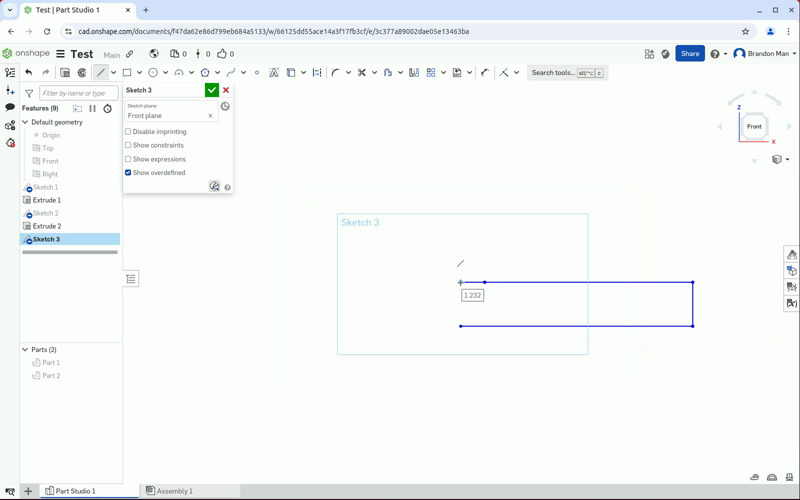
scroll(-6)
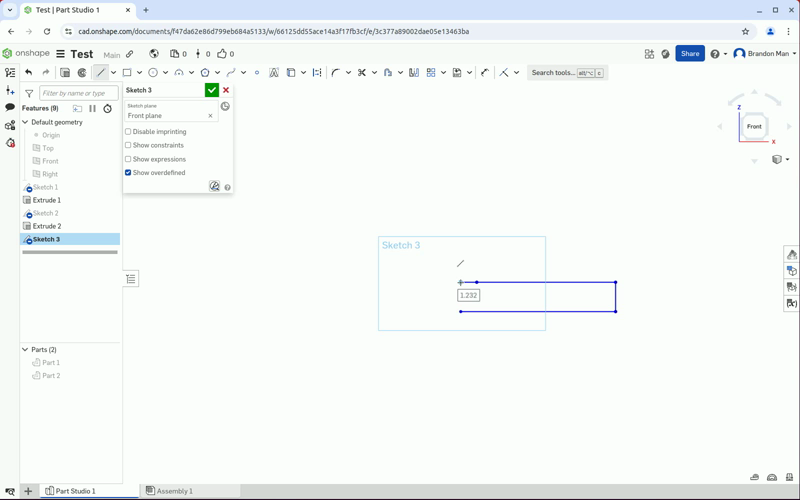
scroll(-6)
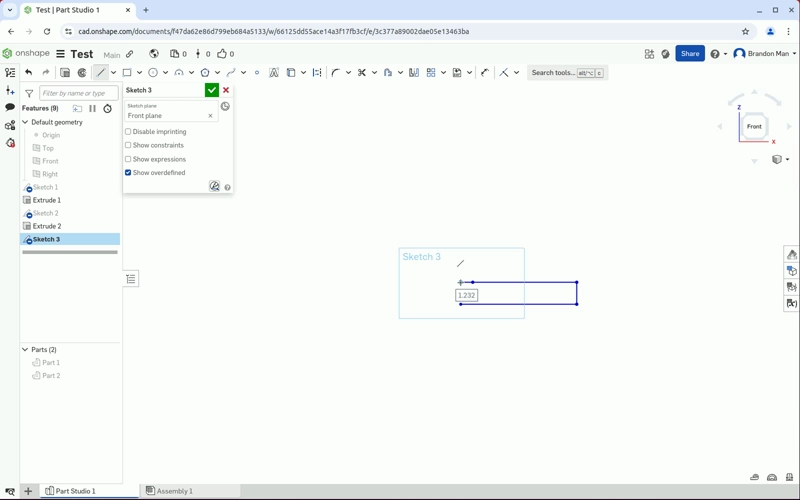
scroll(-6)
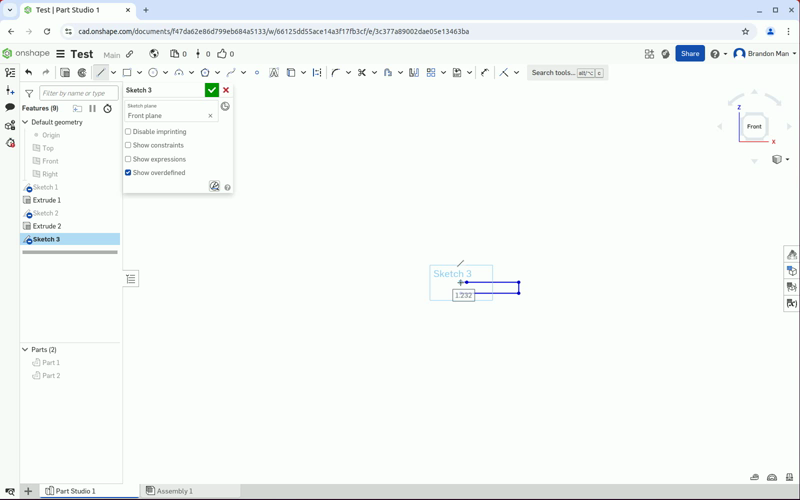
key_up(shift)
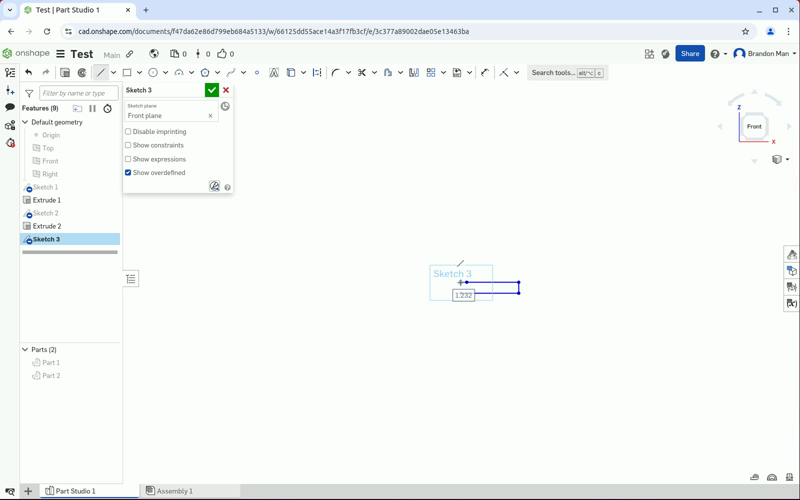
mouse_move(490, 282)
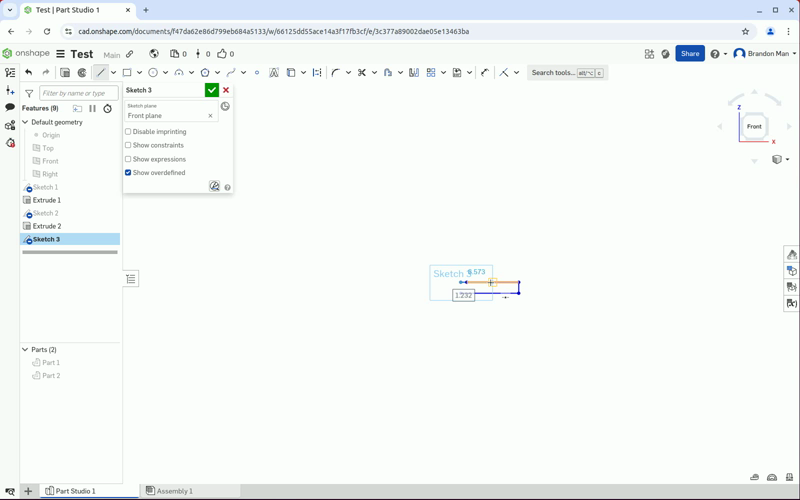
key_down(shift)
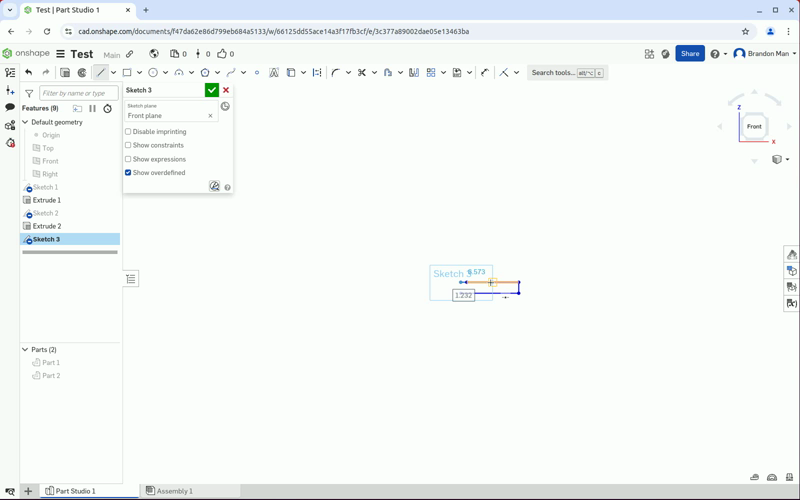
mouse_move(460, 293)
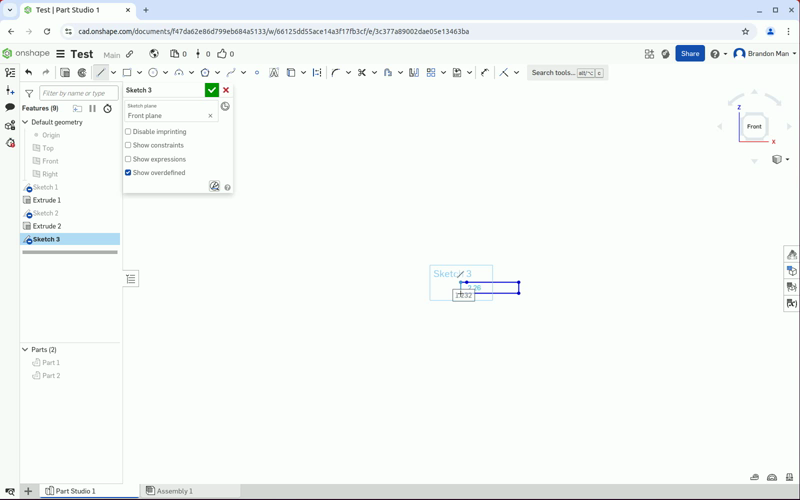
key_up(shift)
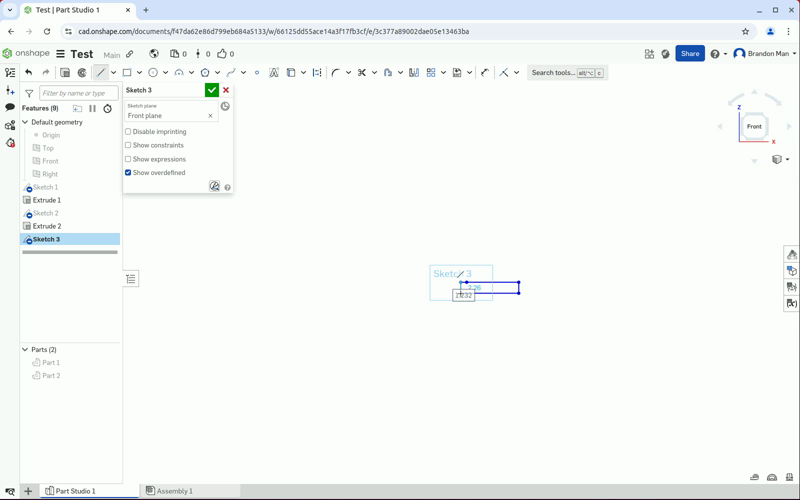
click(460, 293)
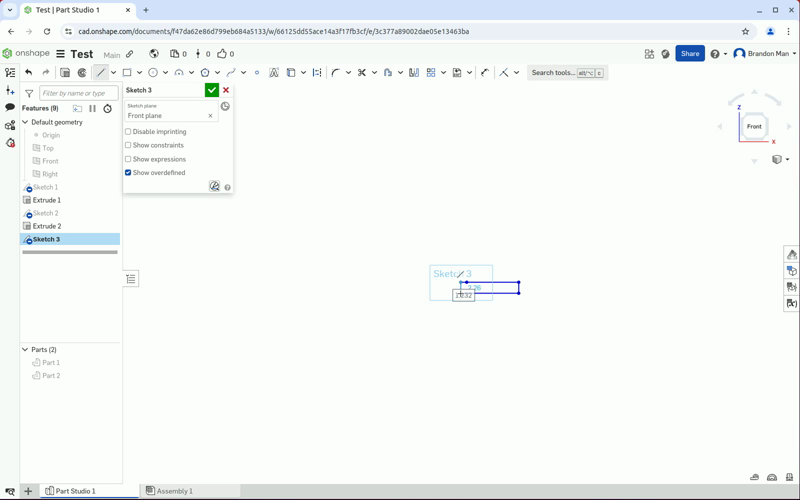
key(esc)
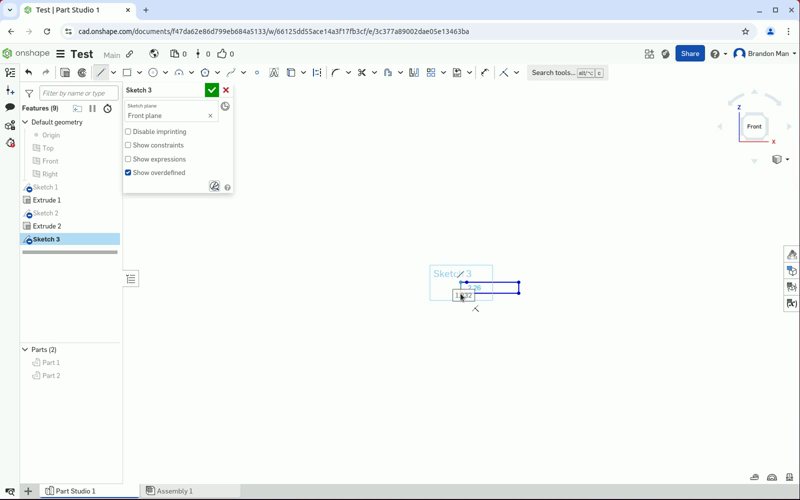
mouse_move(468, 290)
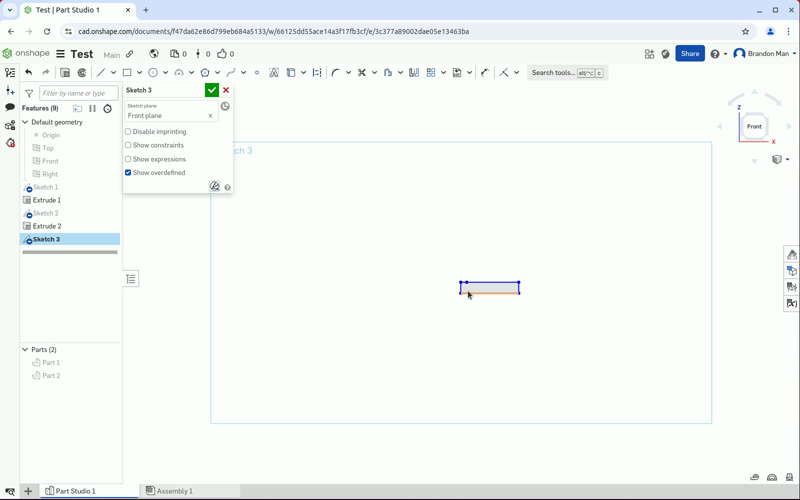
scroll(6)
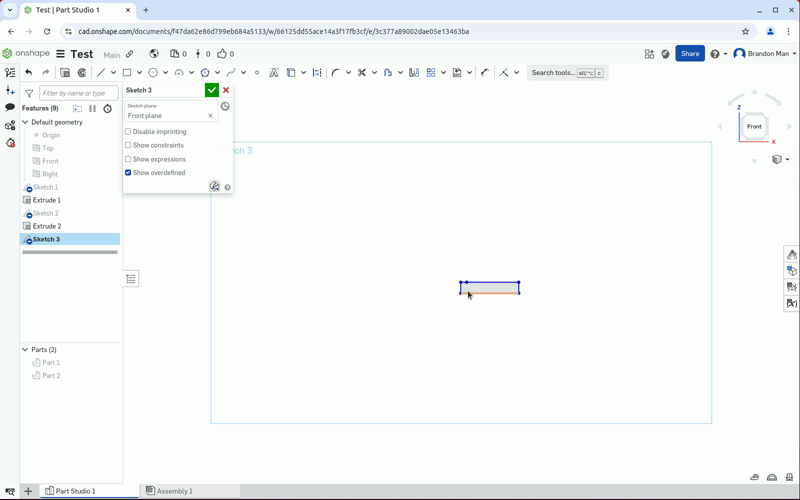
scroll(6)
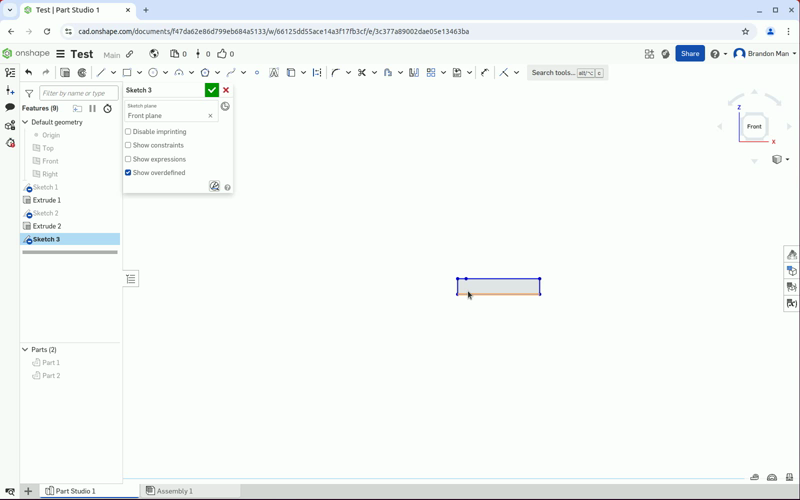
scroll(6)
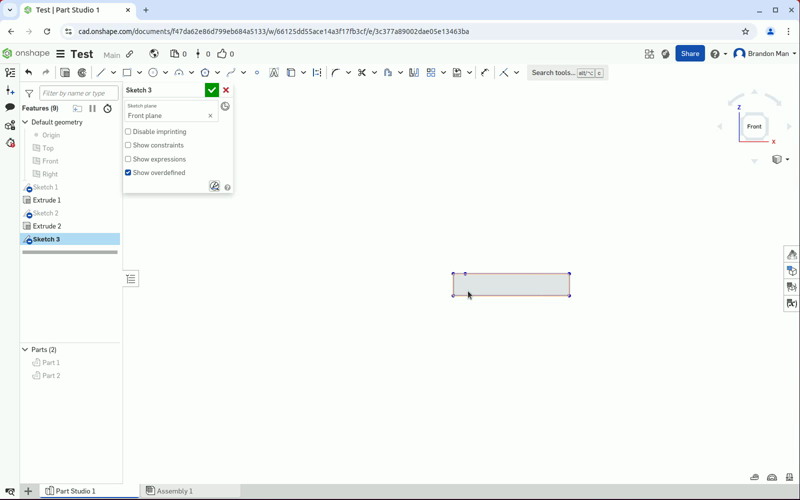
scroll(6)
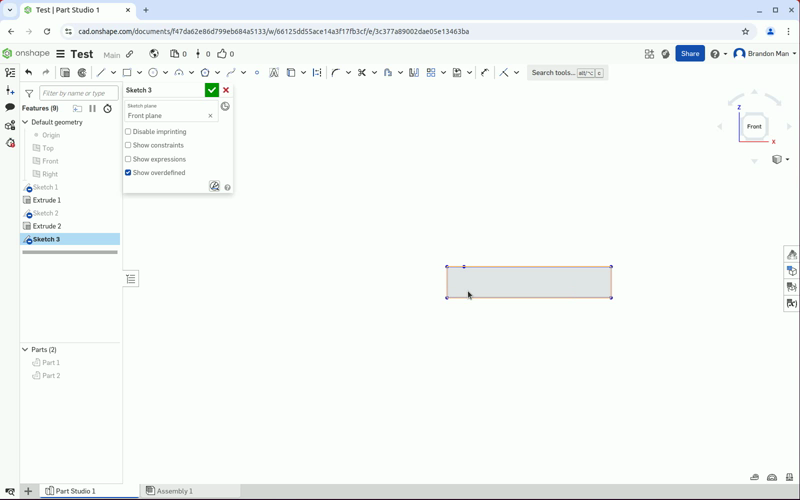
scroll(6)
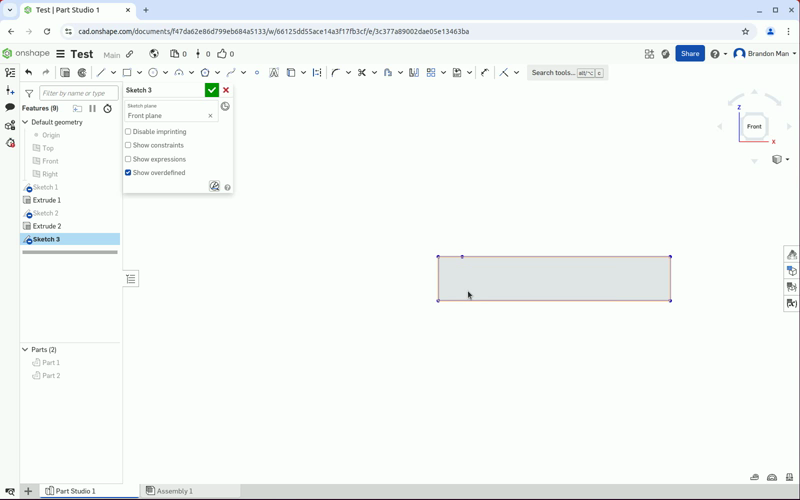
scroll(6)
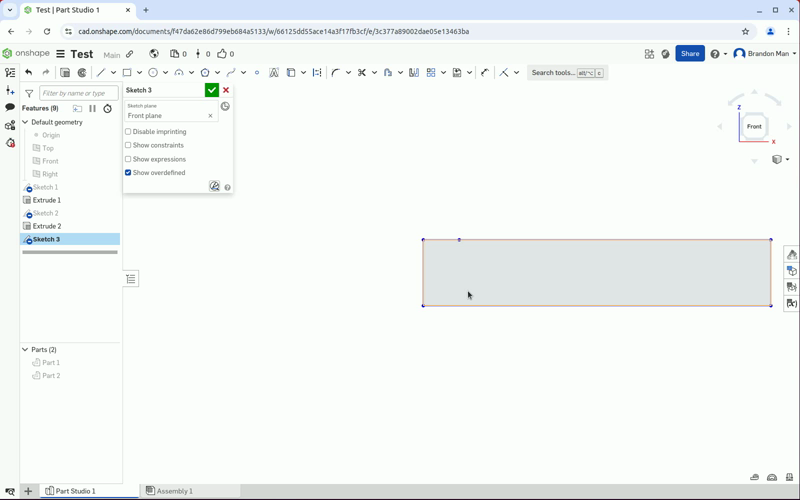
scroll(6)
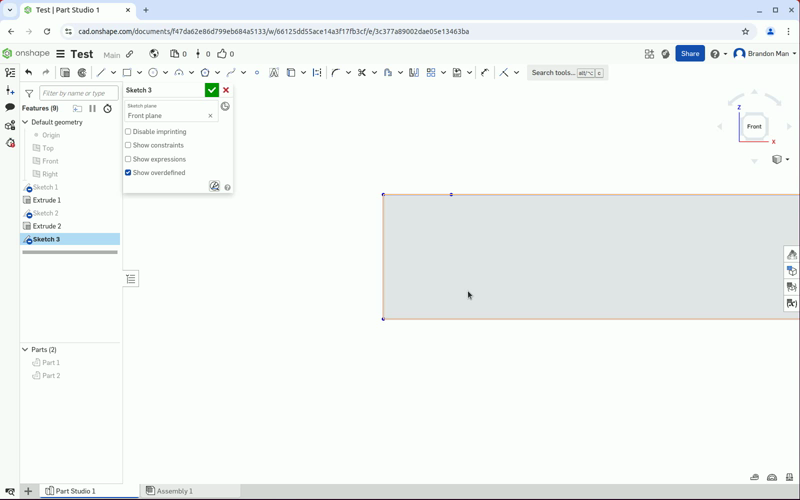
click(468, 290)
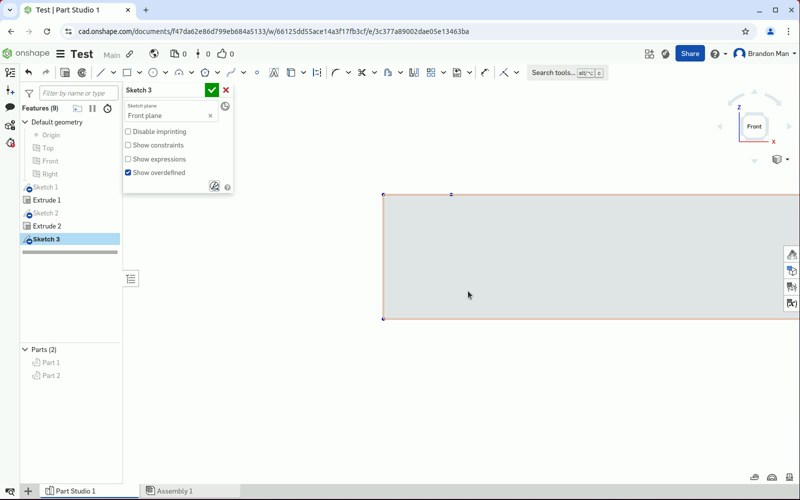
scroll(-6)
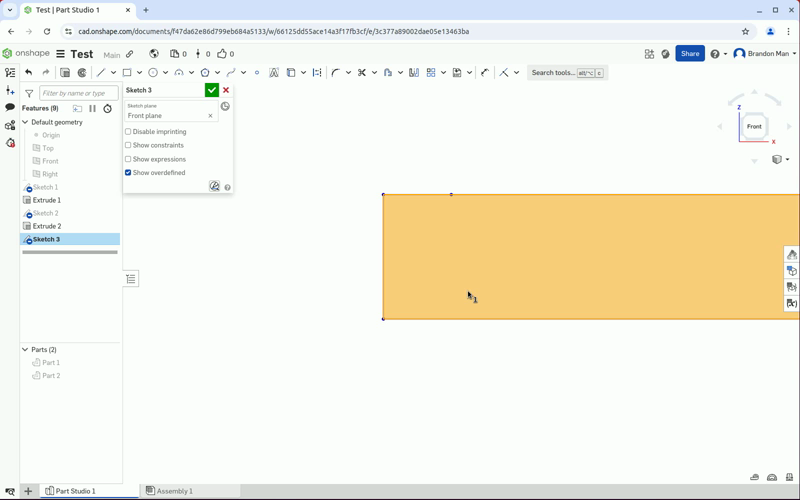
scroll(-6)
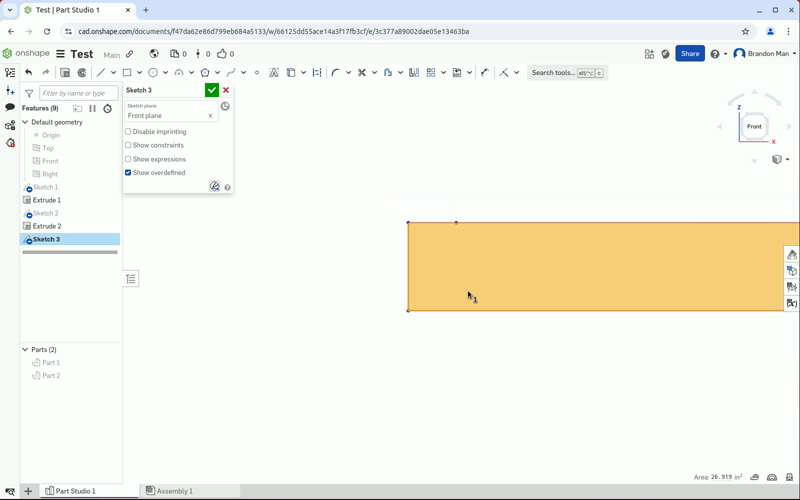
scroll(-6)
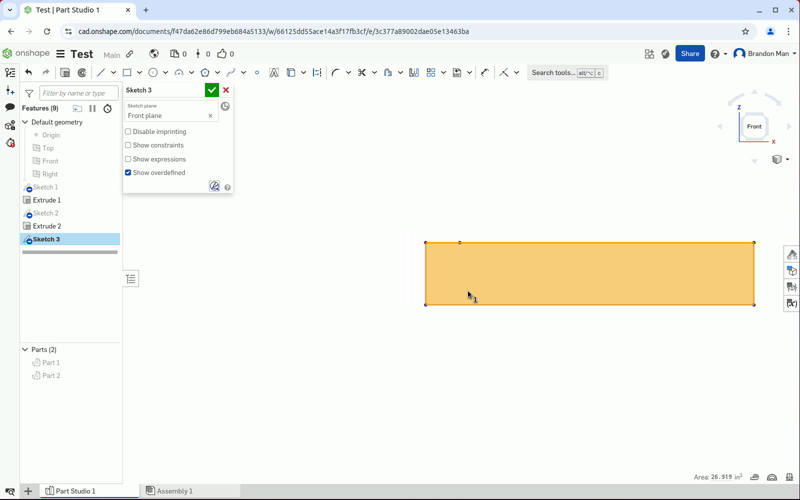
scroll(-6)
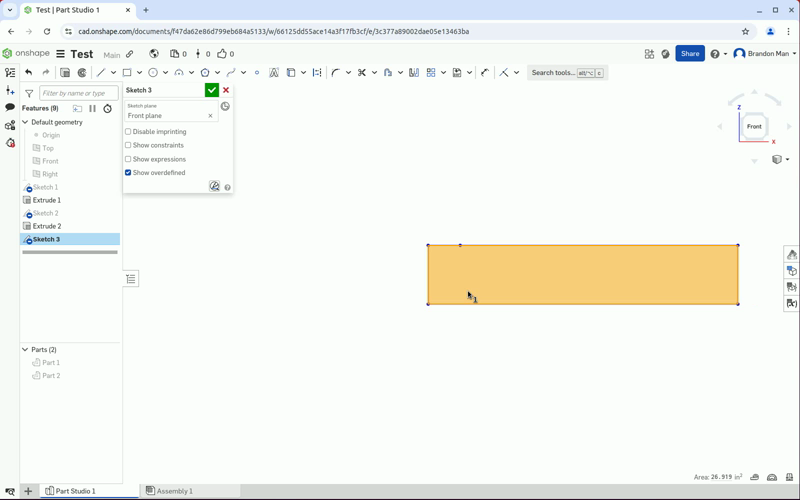
scroll(-6)
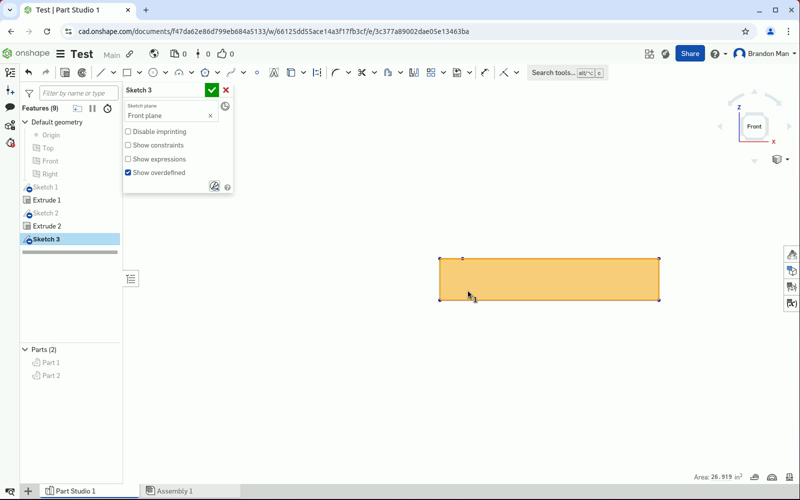
scroll(-6)
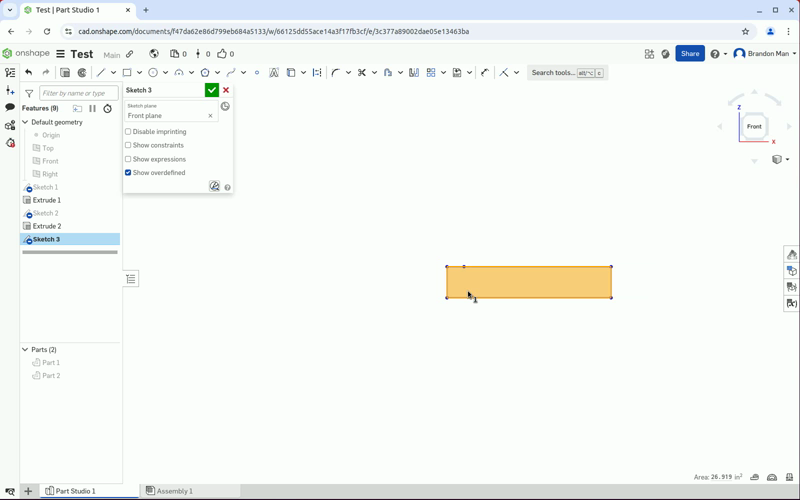
scroll(-6)
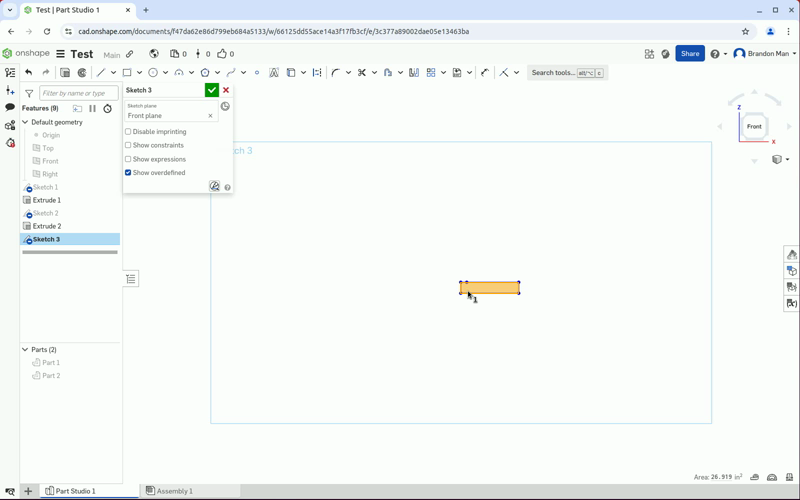
mouse_move(73, 352)
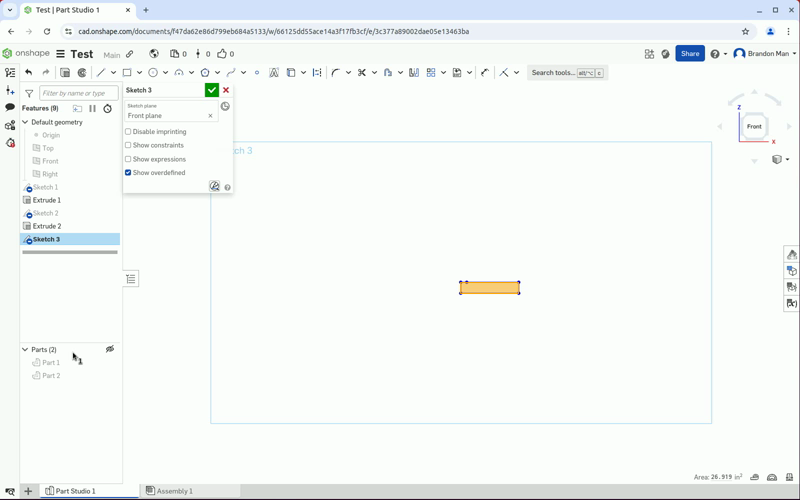
key(shift+y)
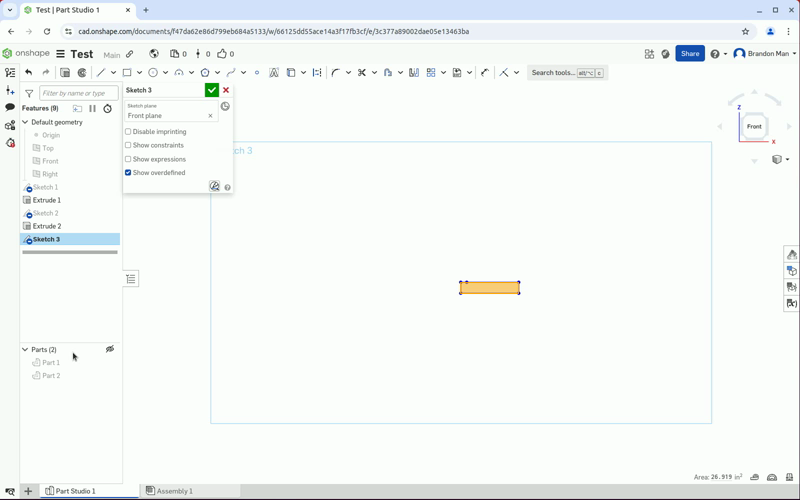
key(shift+e)
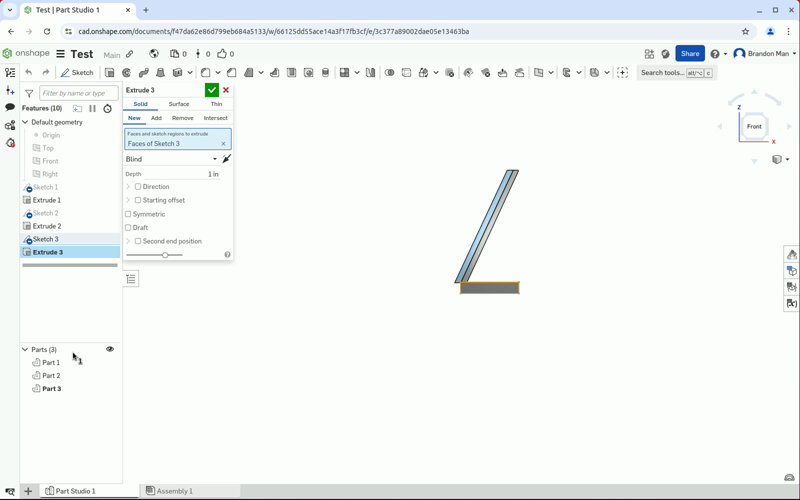
mouse_move(143, 106)
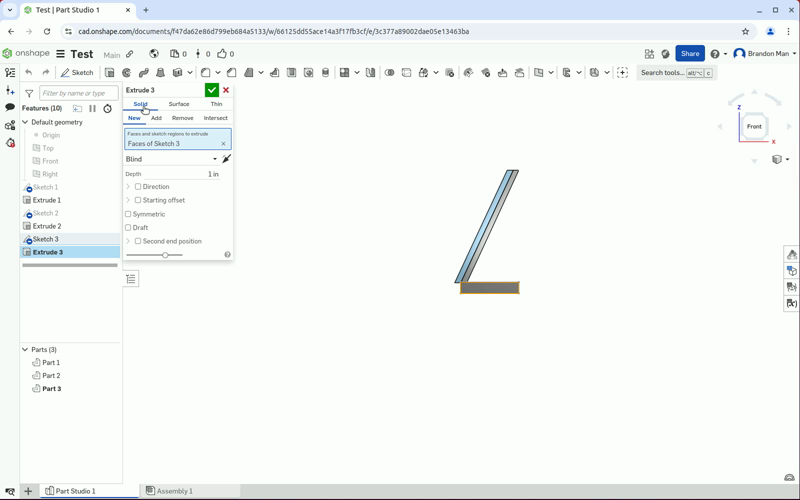
click(143, 106)
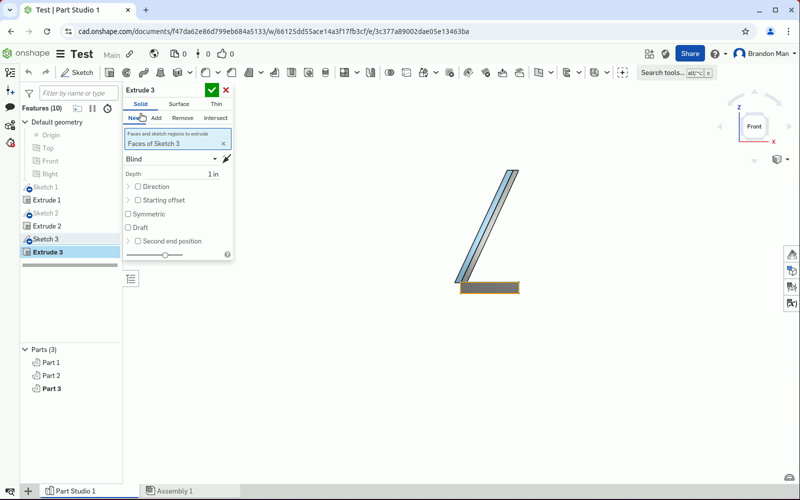
mouse_move(137, 120)
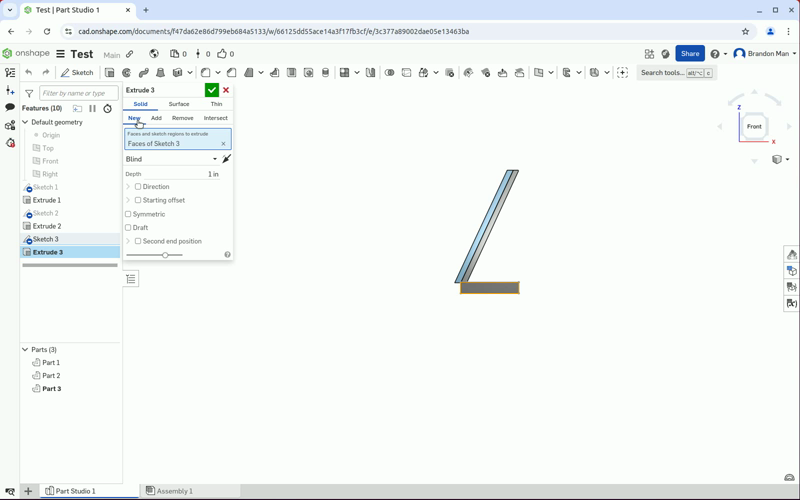
click(137, 120)
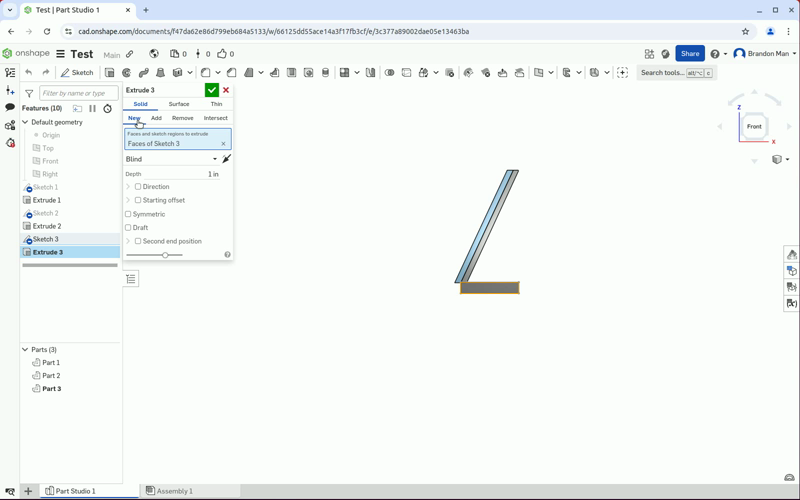
key(tab, 4)
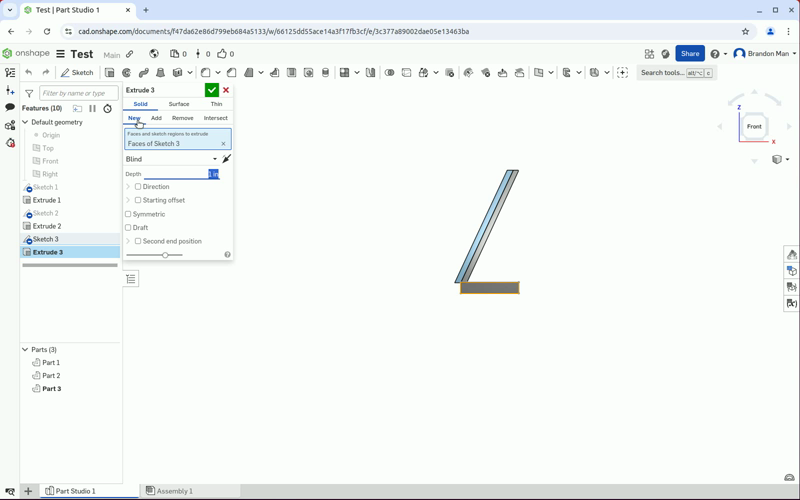
text(17.09)
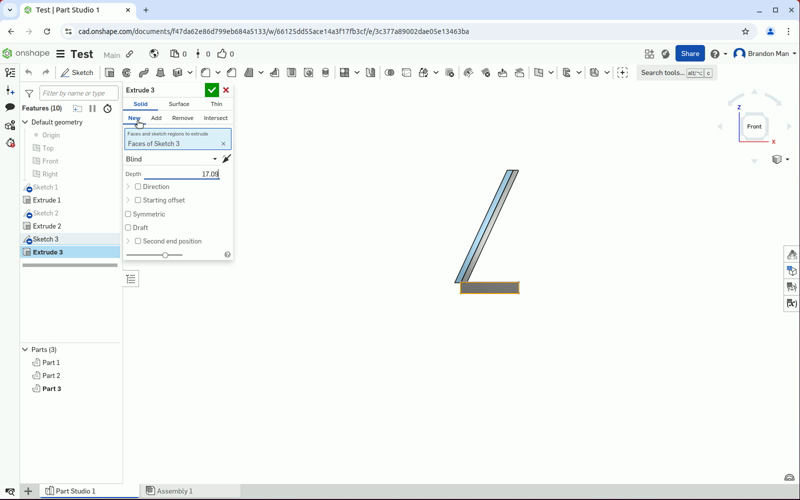
key(enter)
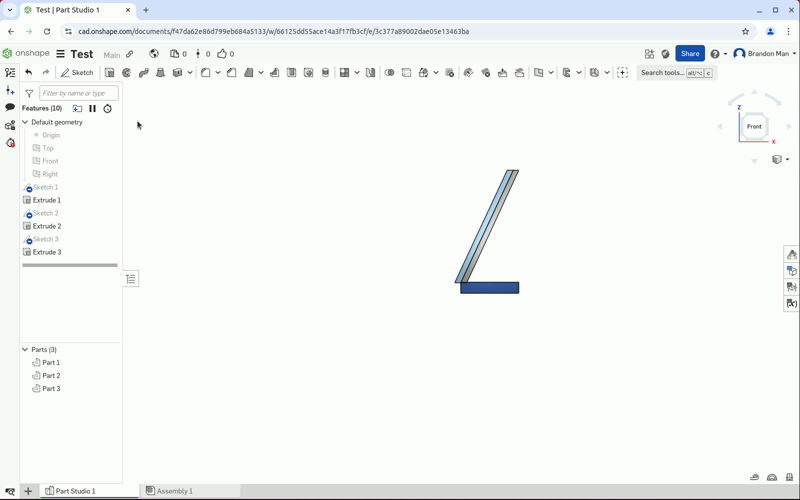
key(shift+h)
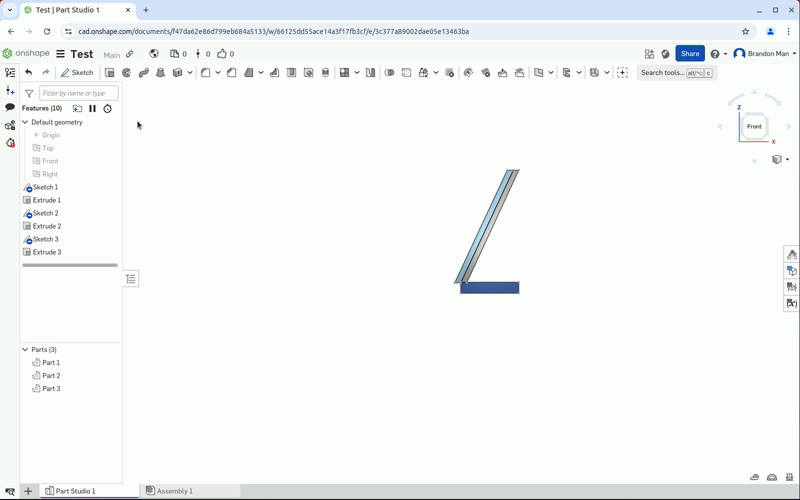
key(shift+h)
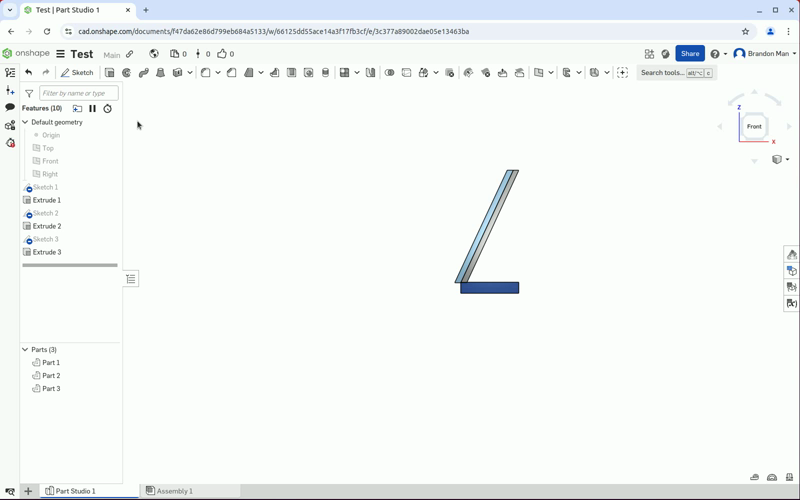
mouse_move(73, 189)
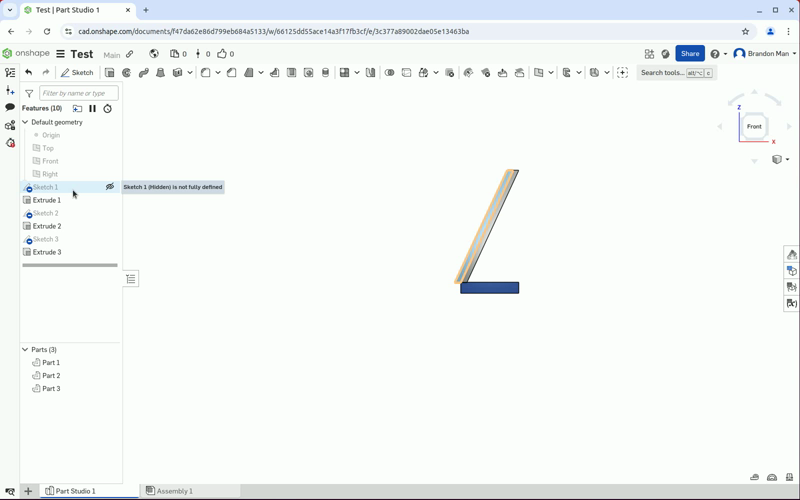
click(73, 189)
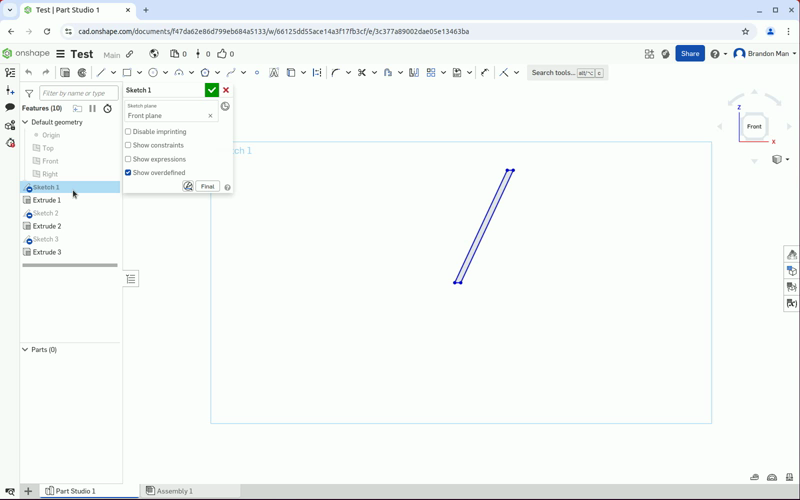
mouse_move(229, 92)
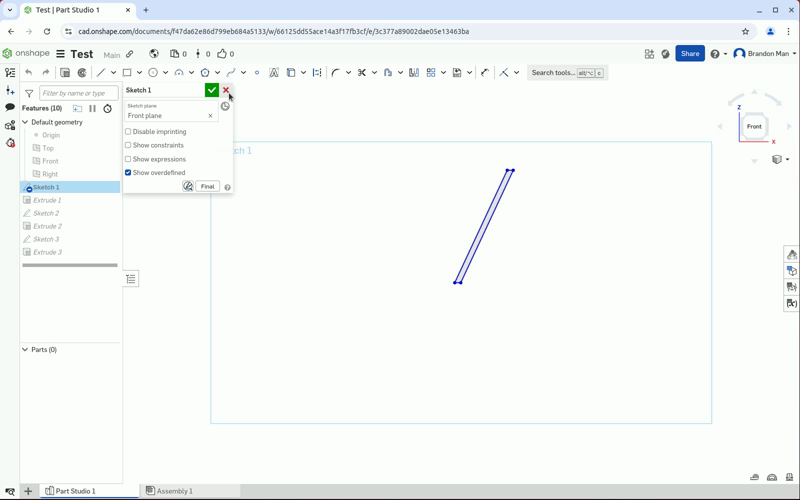
click(229, 92)
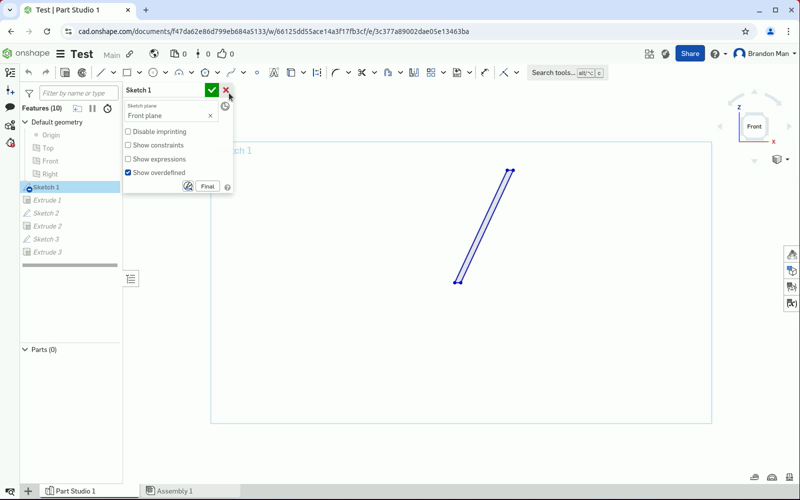
key(shift+s)
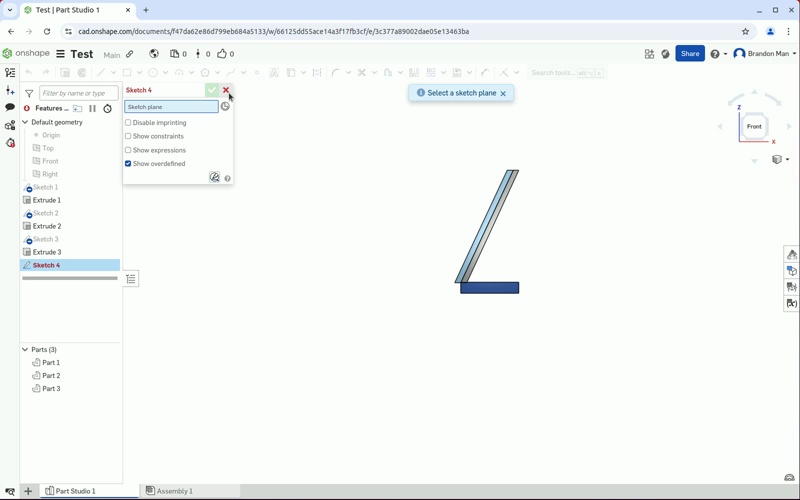
mouse_move(73, 163)
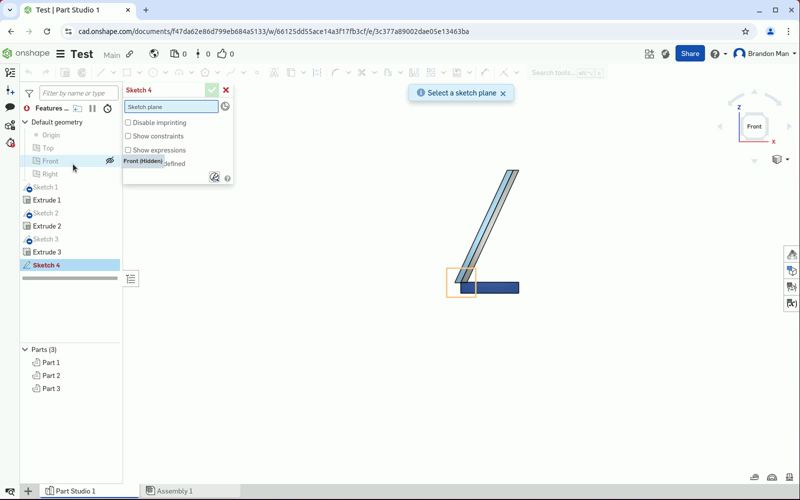
click(73, 163)
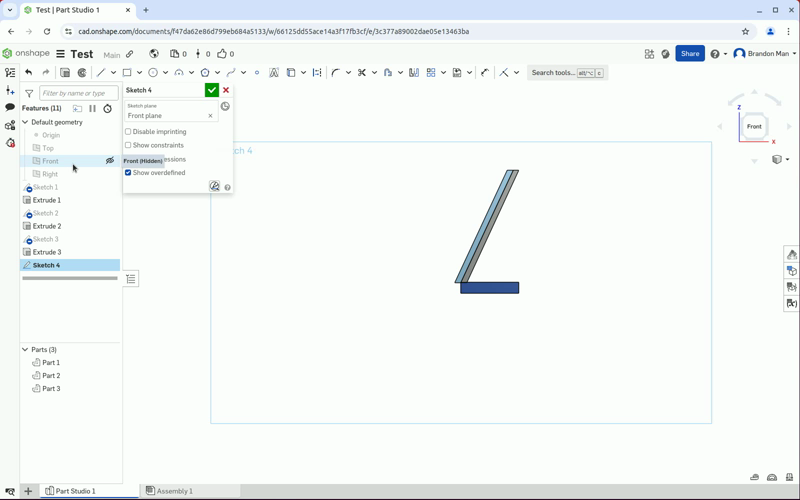
mouse_move(73, 352)
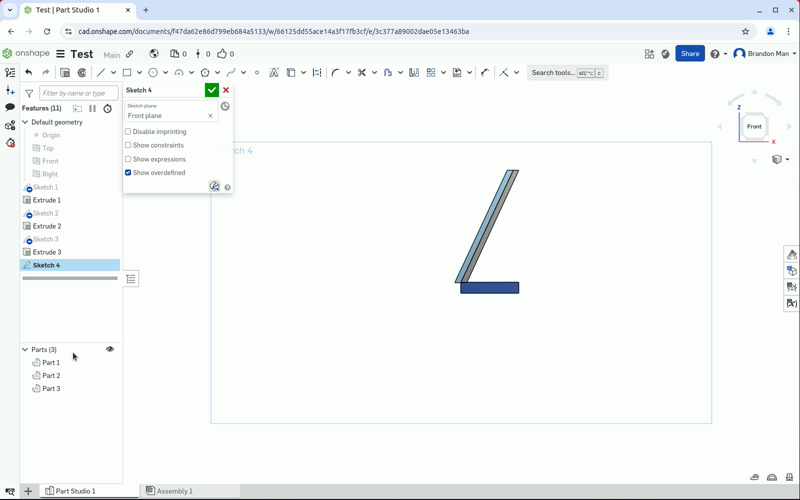
key(y)
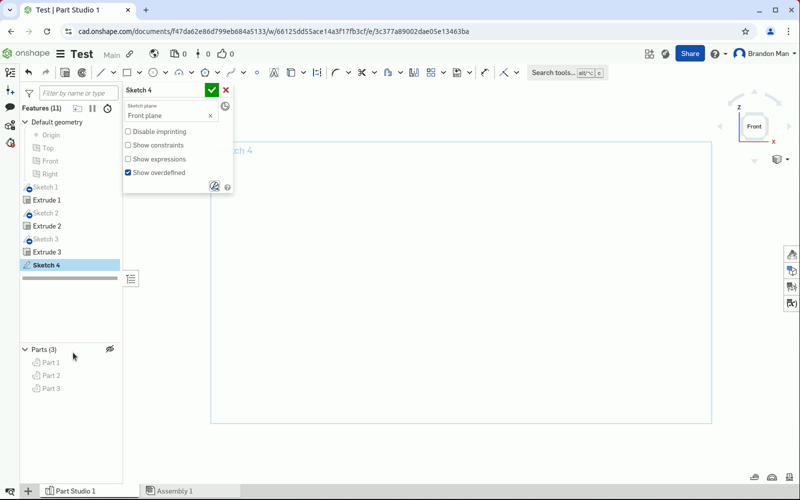
key(l)
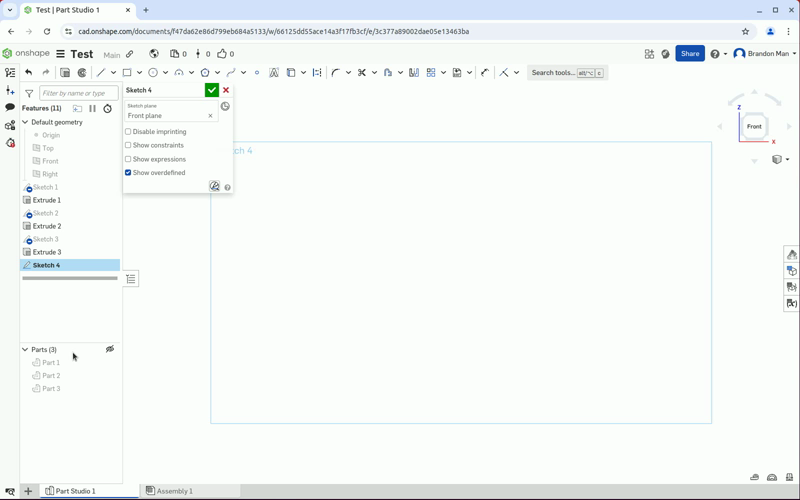
key_down(shift)
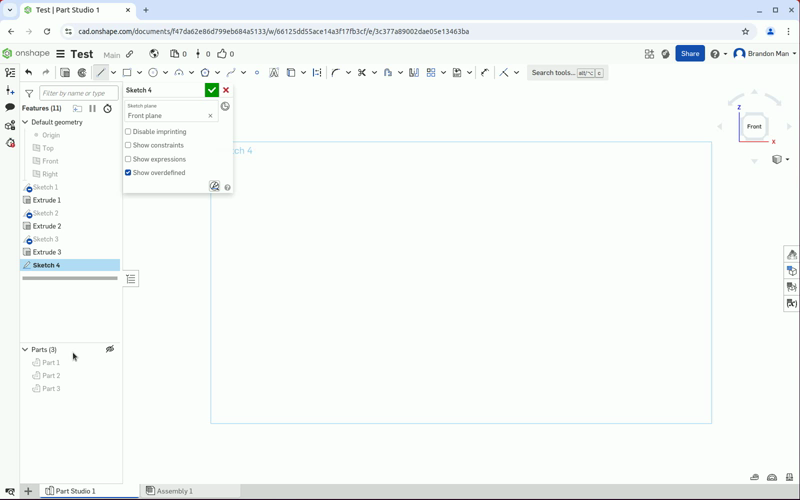
mouse_move(427, 293)
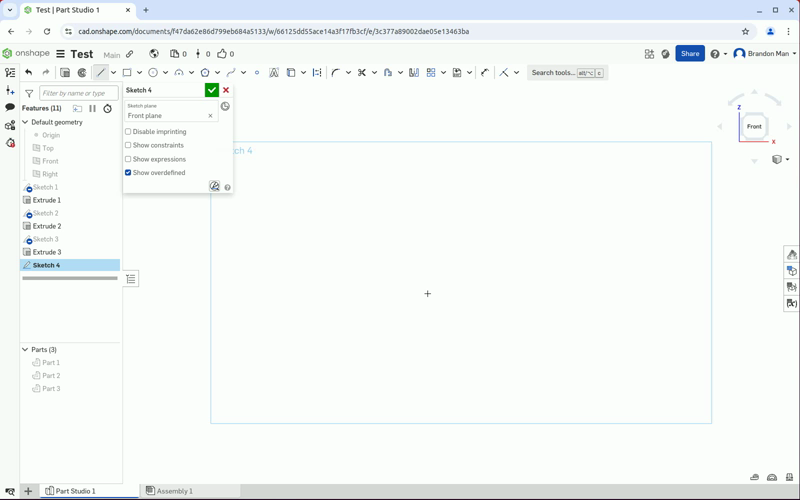
click(427, 293)
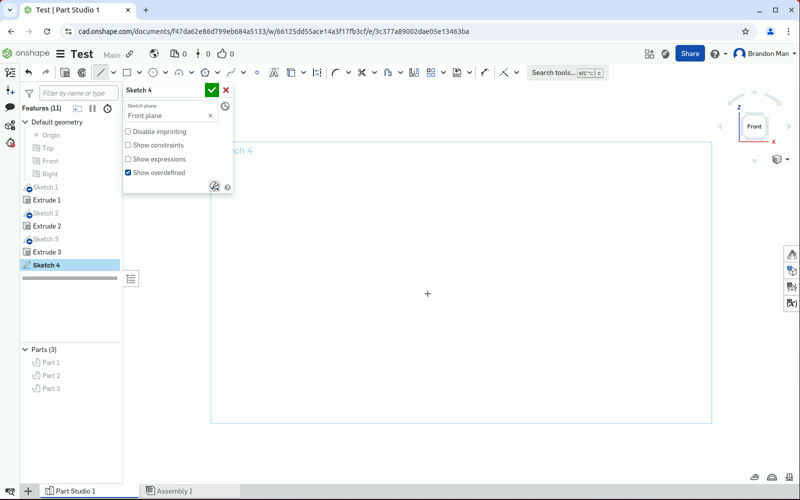
key_up(shift)
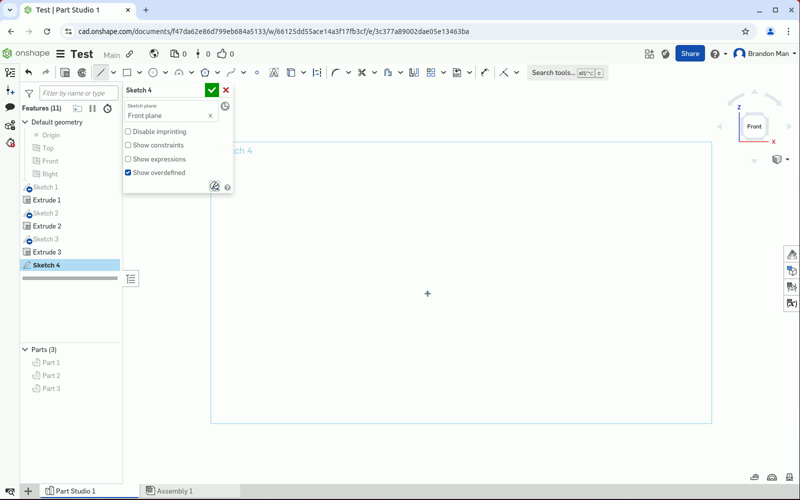
key_down(shift)
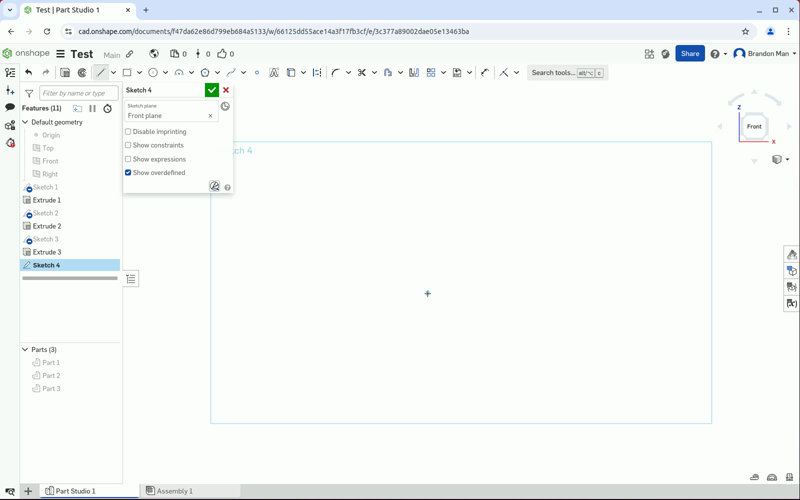
mouse_move(457, 293)
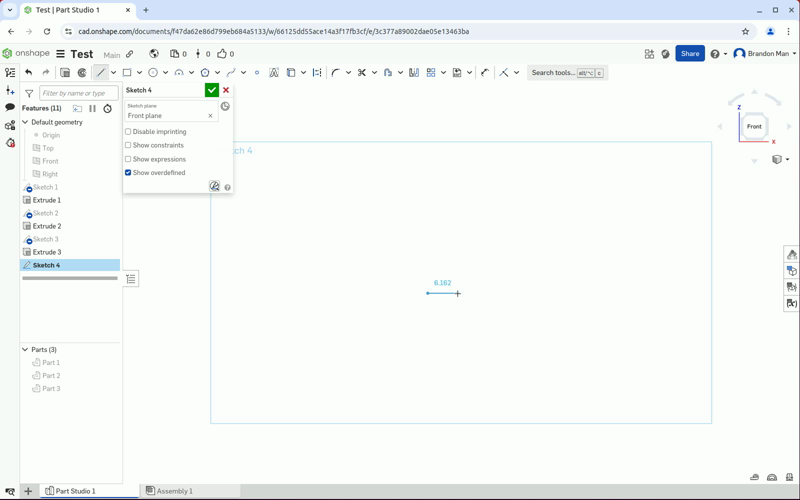
mouse_move(461, 293)
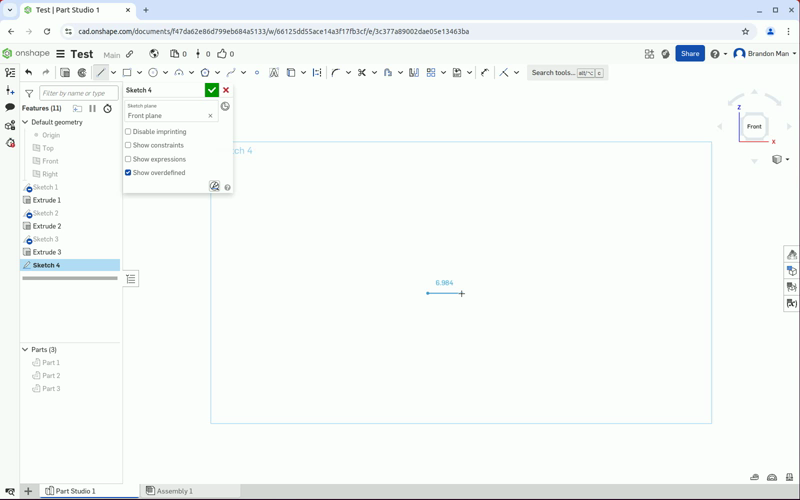
click(461, 293)
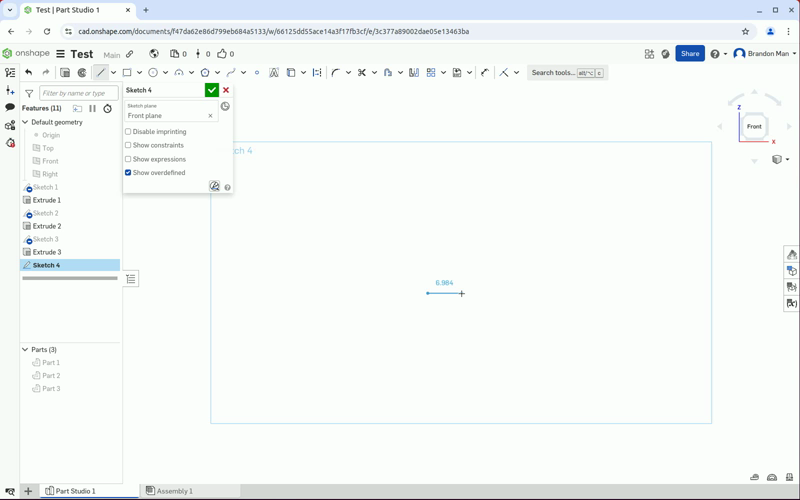
key_up(shift)
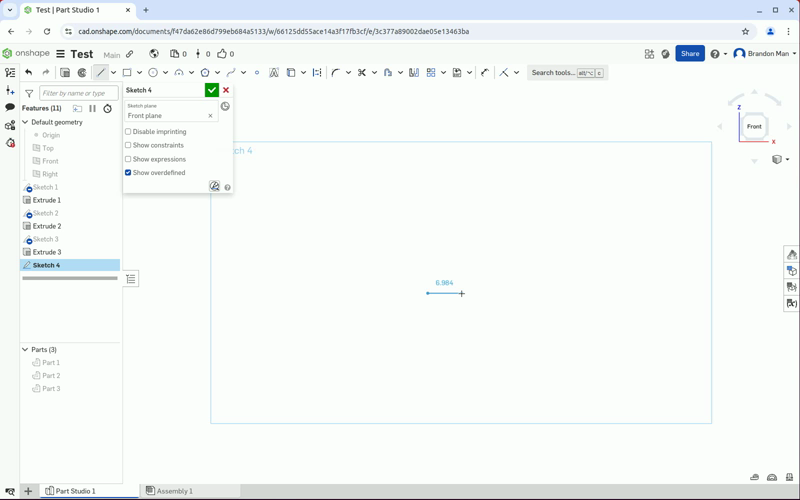
key_down(shift)
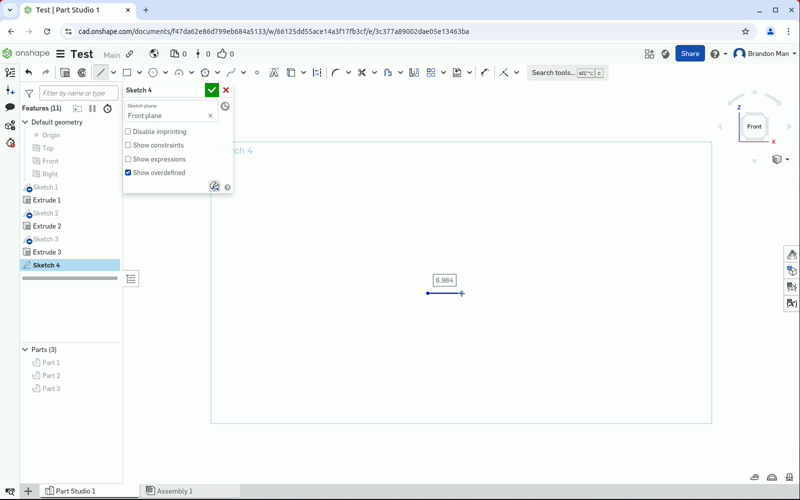
mouse_move(491, 293)
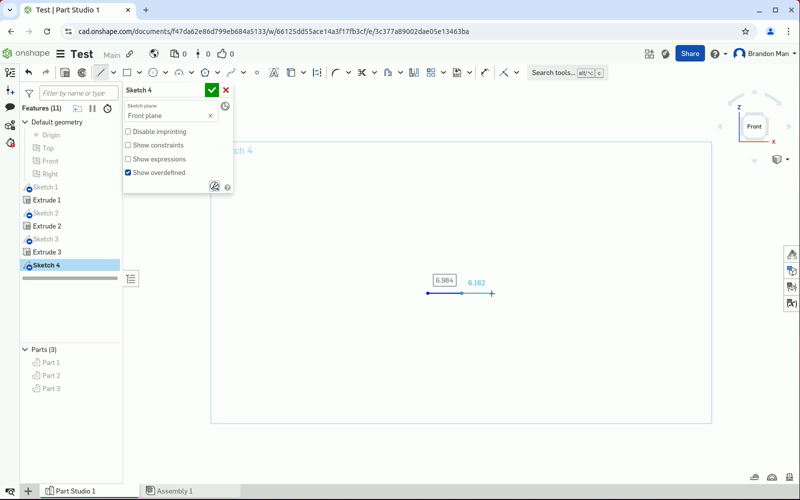
mouse_move(461, 282)
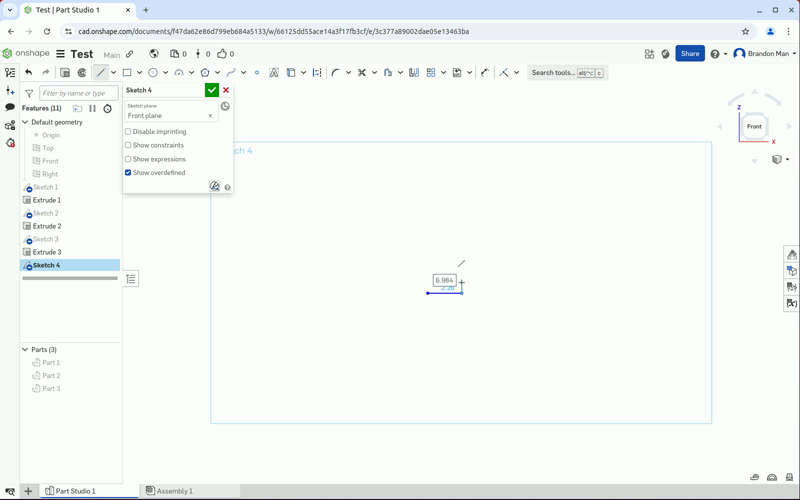
click(461, 282)
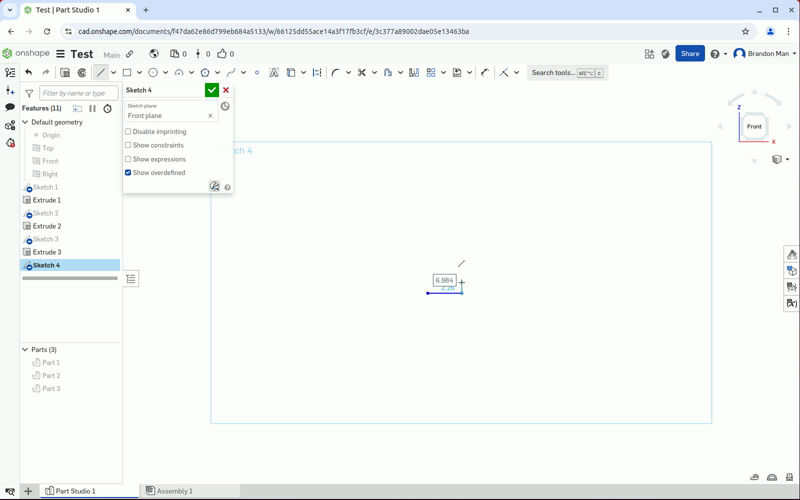
key_up(shift)
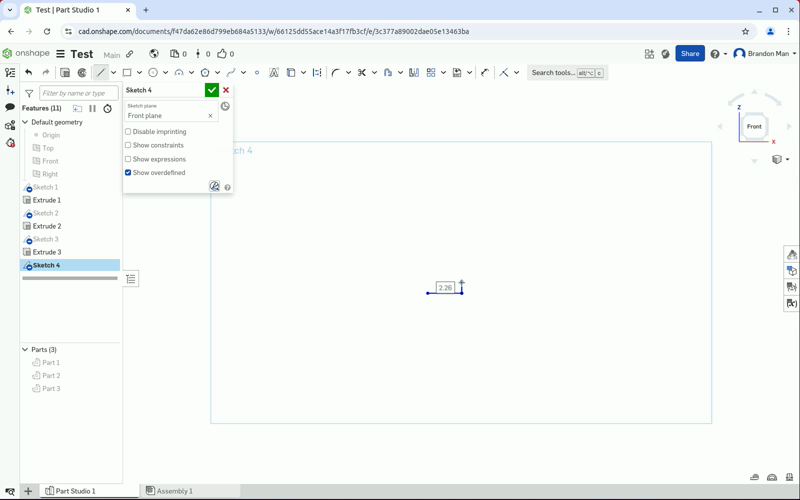
key_down(shift)
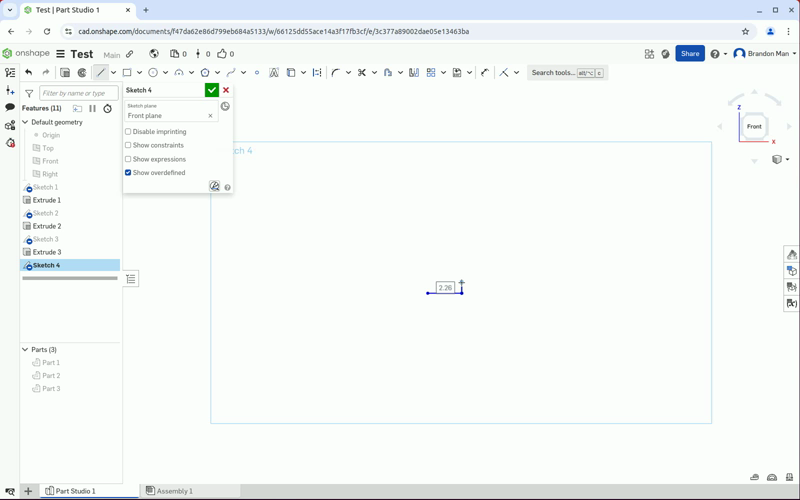
mouse_move(491, 282)
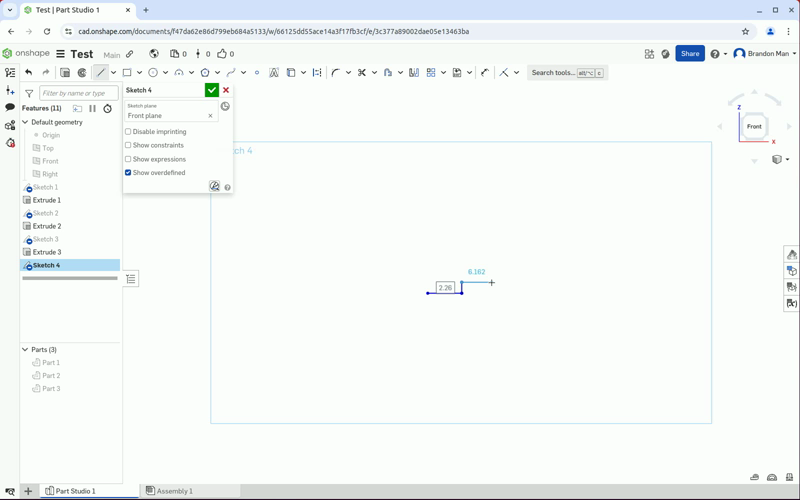
mouse_move(455, 282)
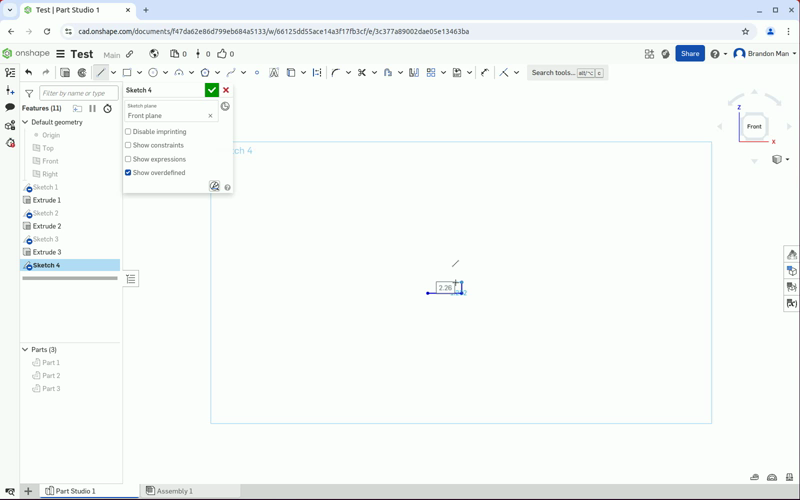
scroll(6)
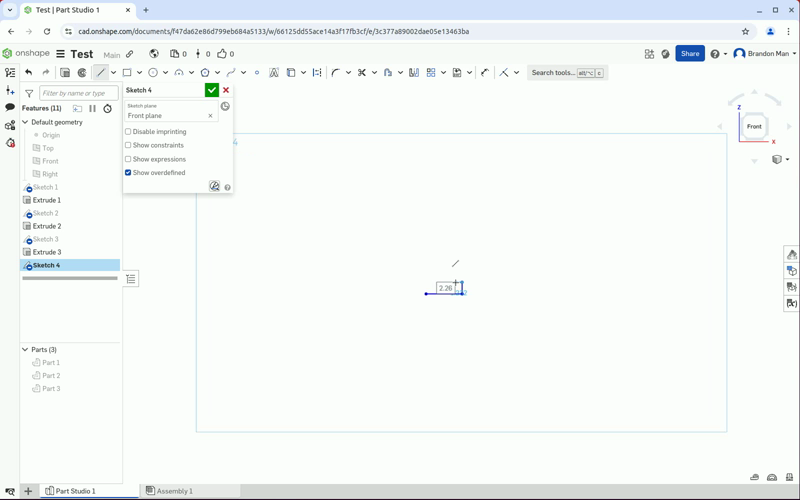
scroll(6)
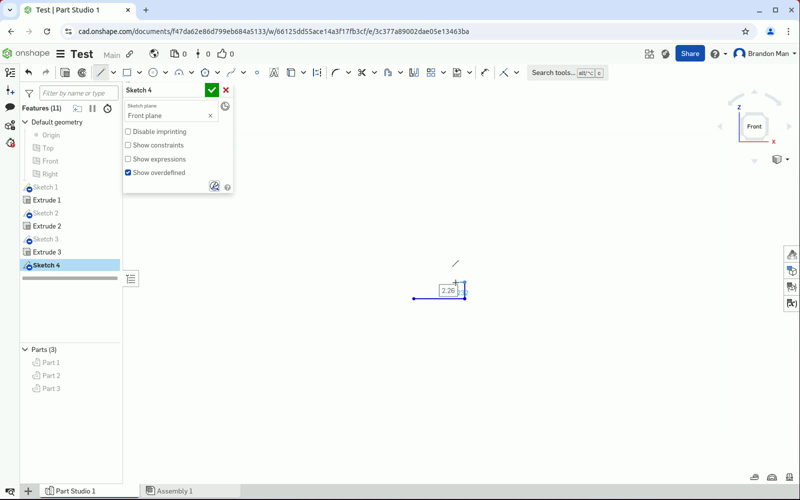
scroll(6)
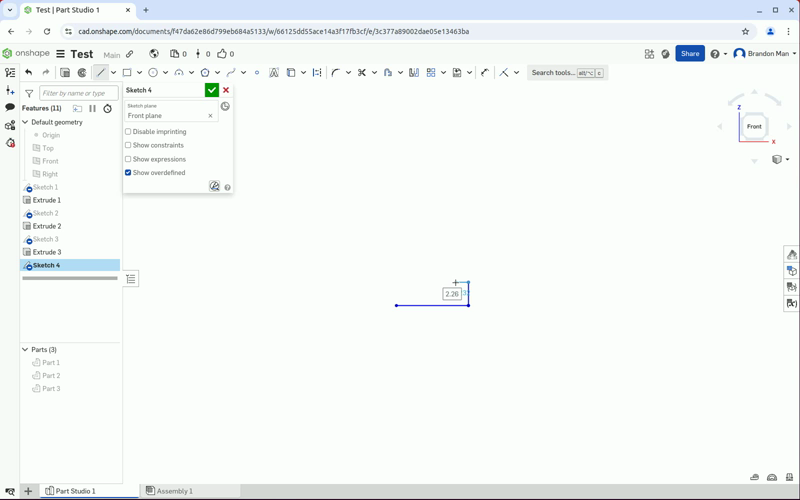
scroll(6)
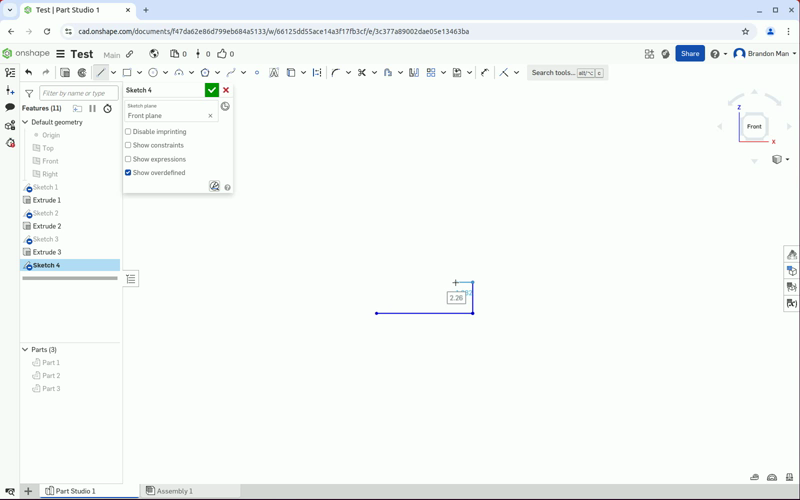
scroll(6)
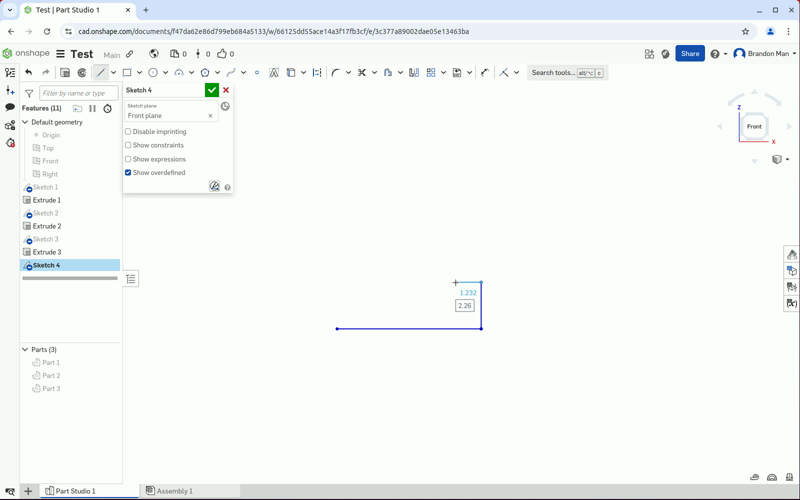
scroll(6)
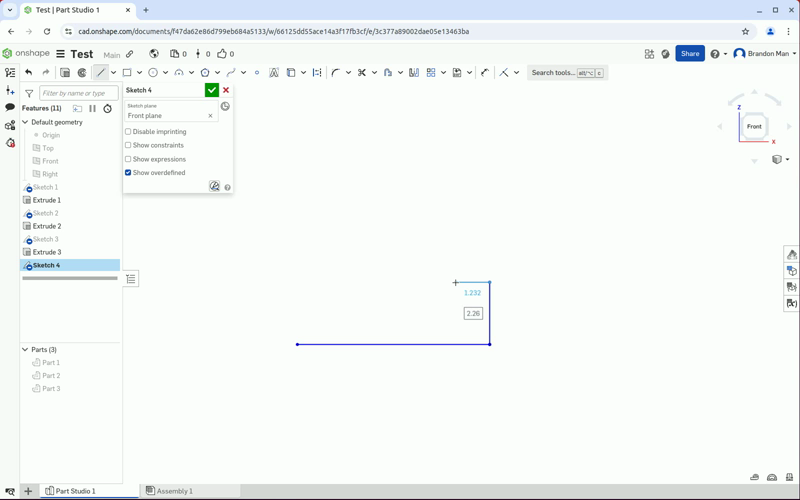
scroll(6)
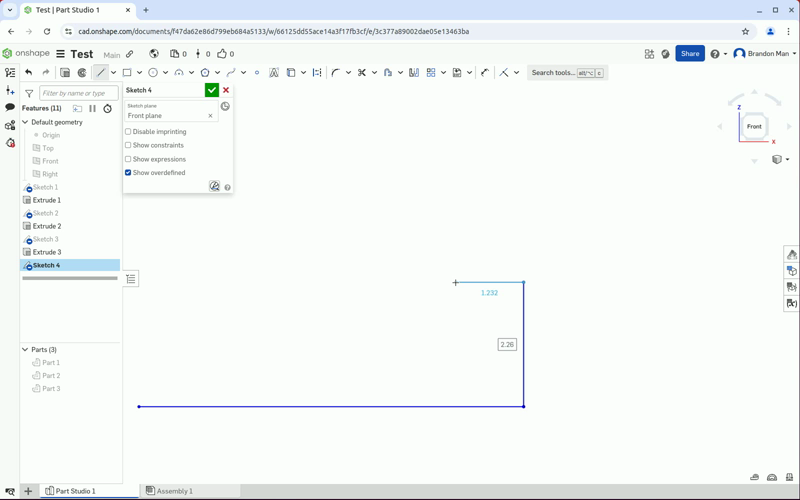
click(455, 282)
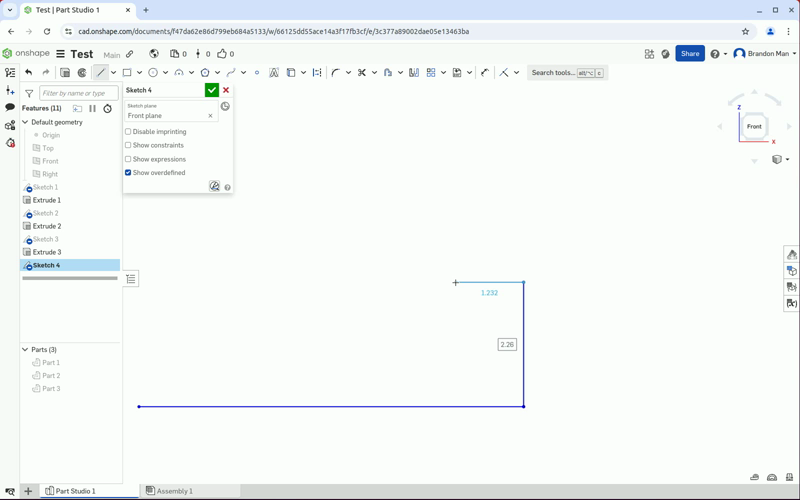
scroll(-6)
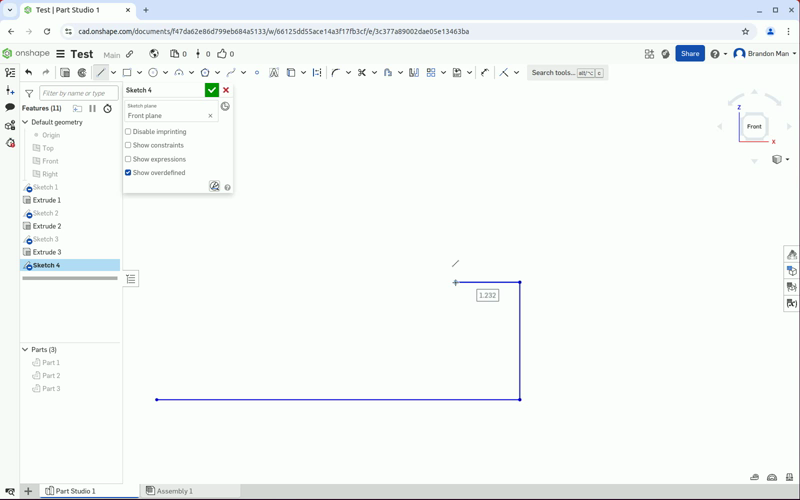
scroll(-6)
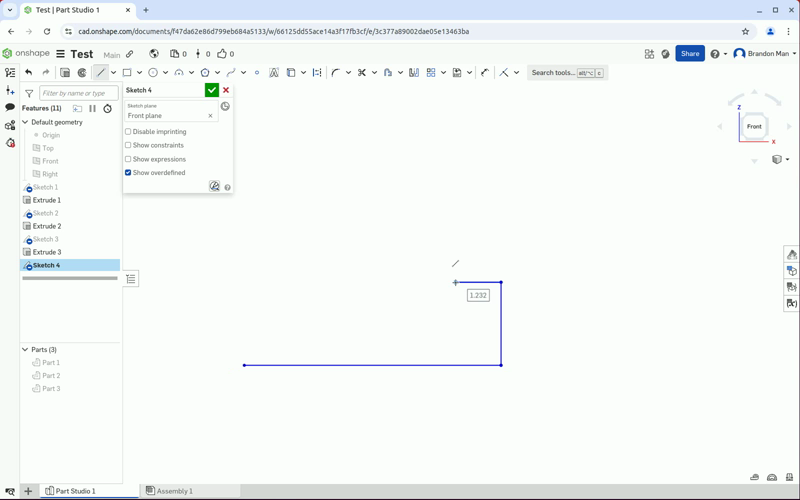
scroll(-6)
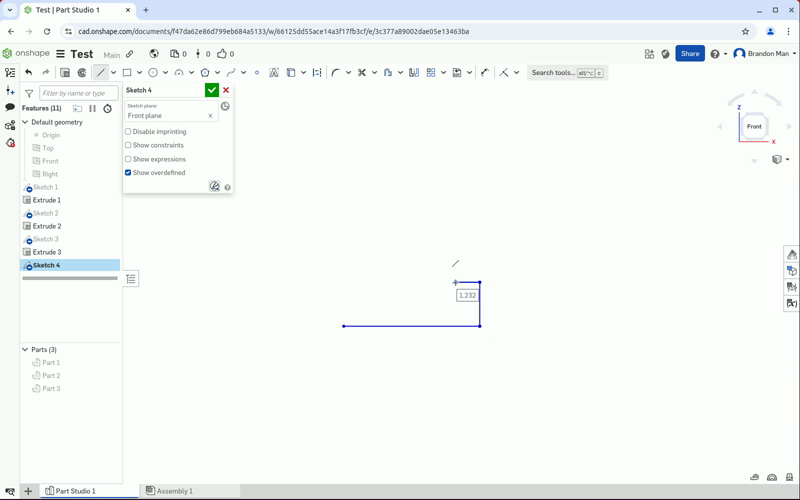
scroll(-6)
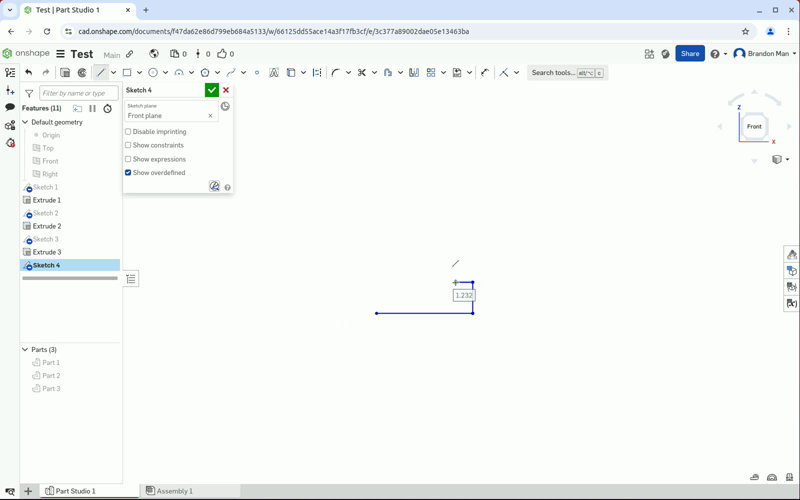
scroll(-6)
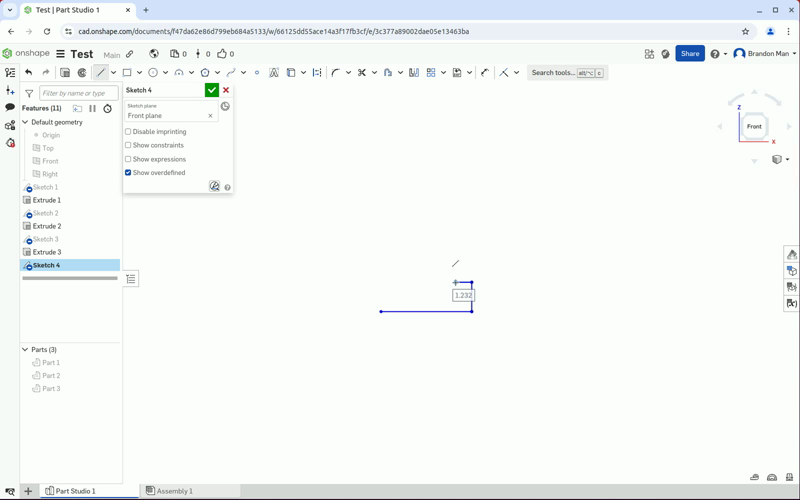
scroll(-6)
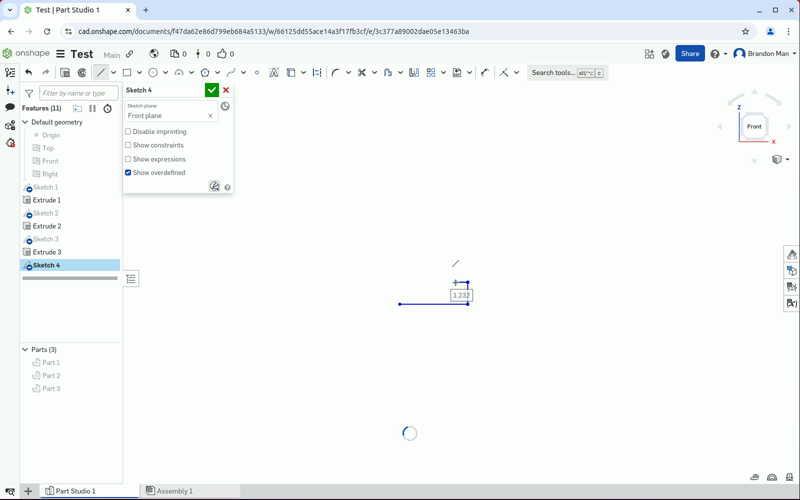
scroll(-6)
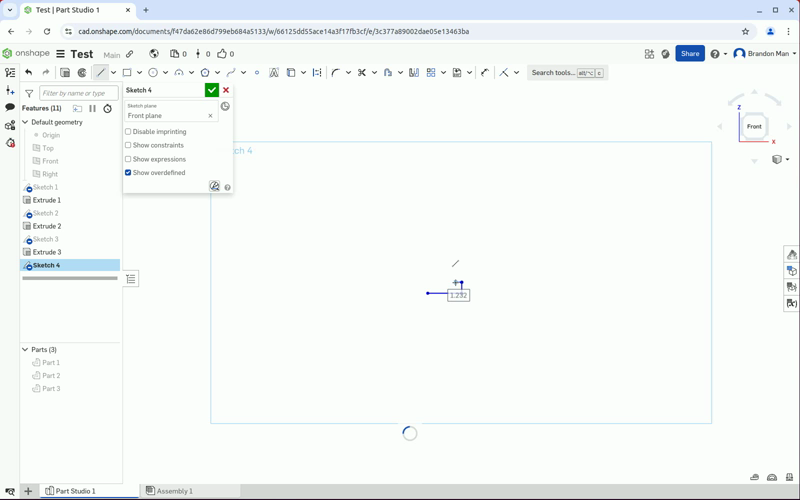
key_up(shift)
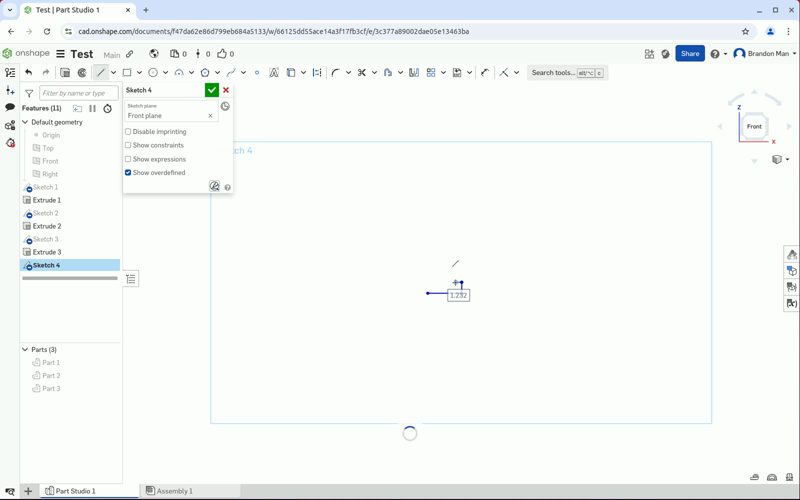
key_down(shift)
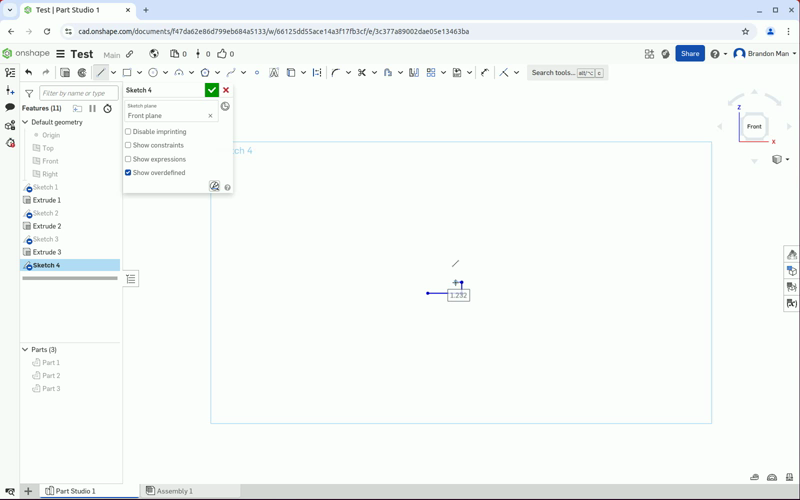
mouse_move(485, 282)
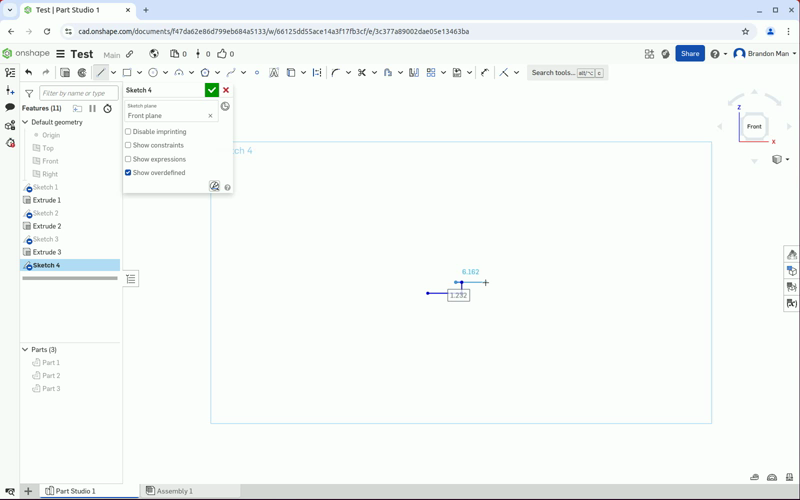
mouse_move(427, 282)
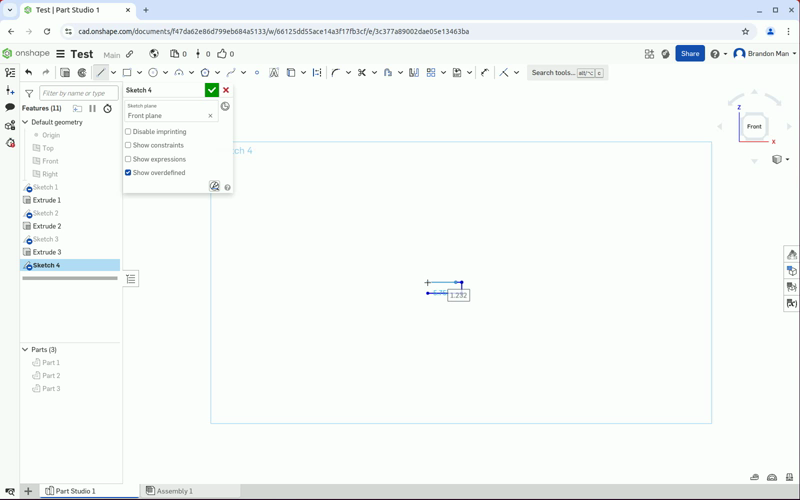
click(427, 282)
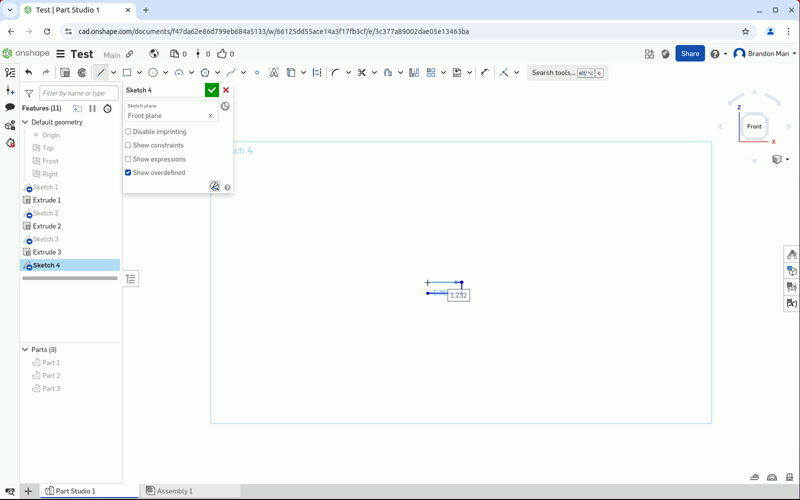
key_up(shift)
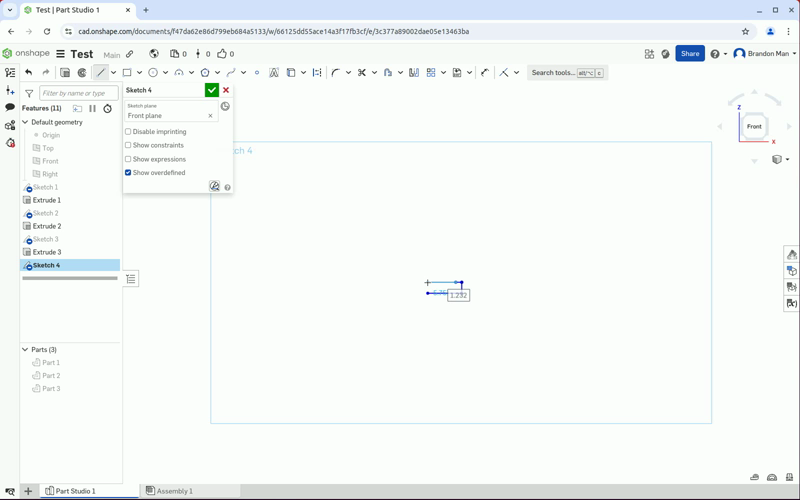
mouse_move(457, 282)
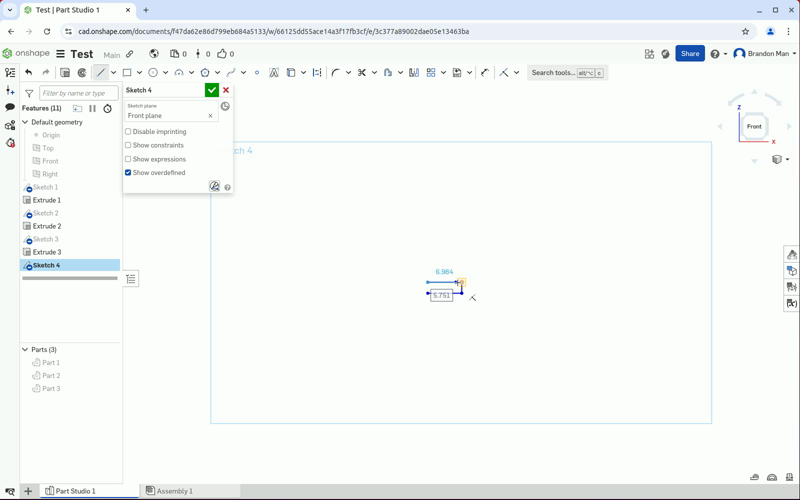
key_down(shift)
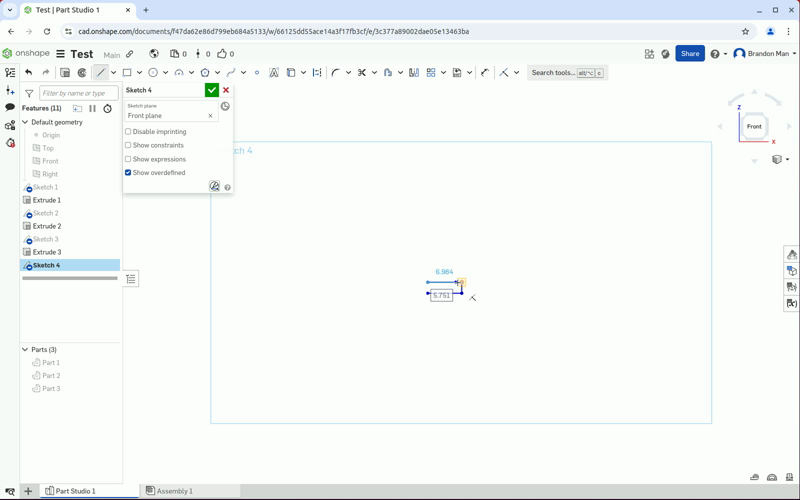
mouse_move(427, 293)
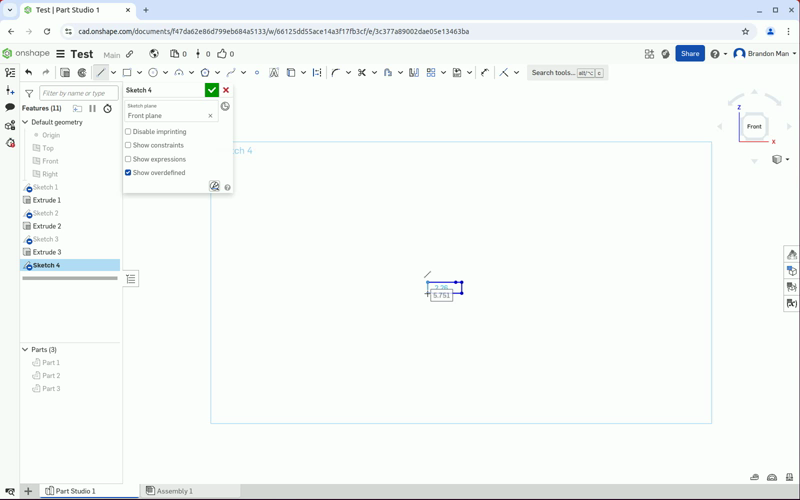
key_up(shift)
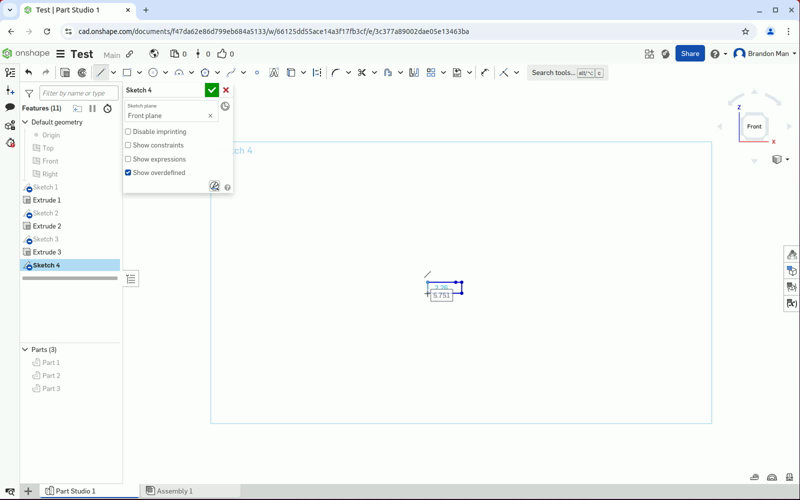
click(427, 293)
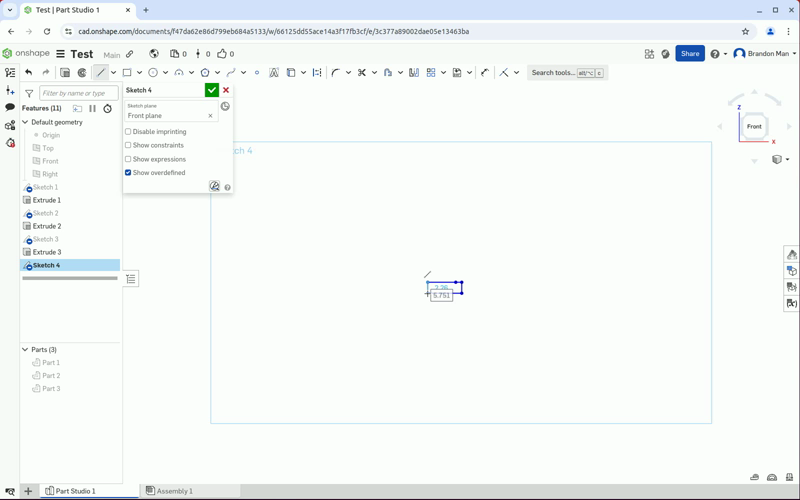
key(esc)
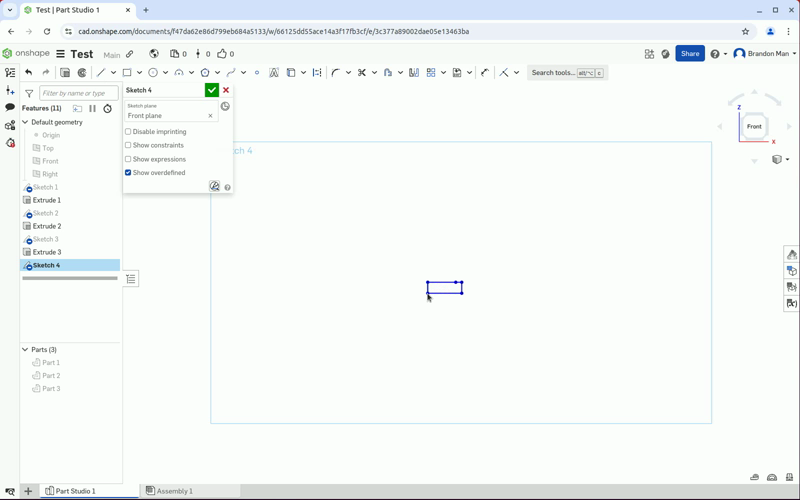
mouse_move(449, 284)
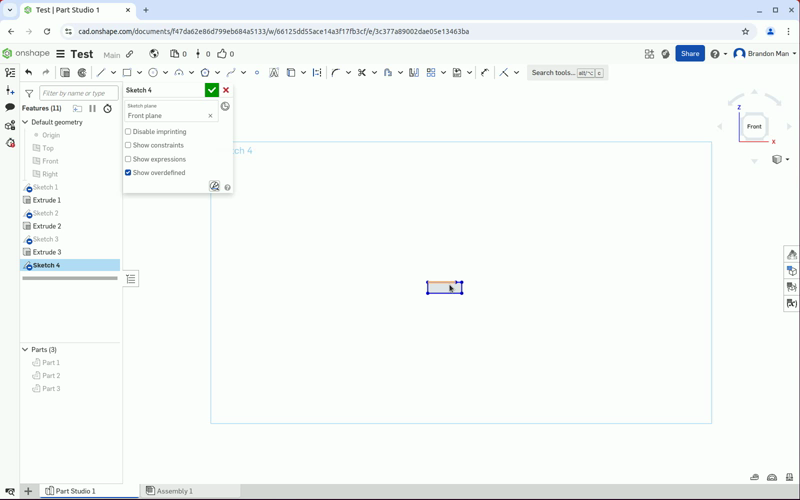
scroll(6)
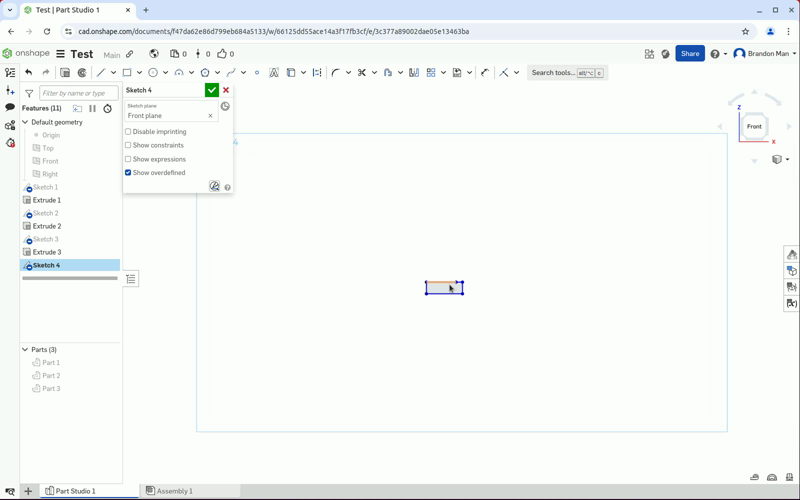
scroll(6)
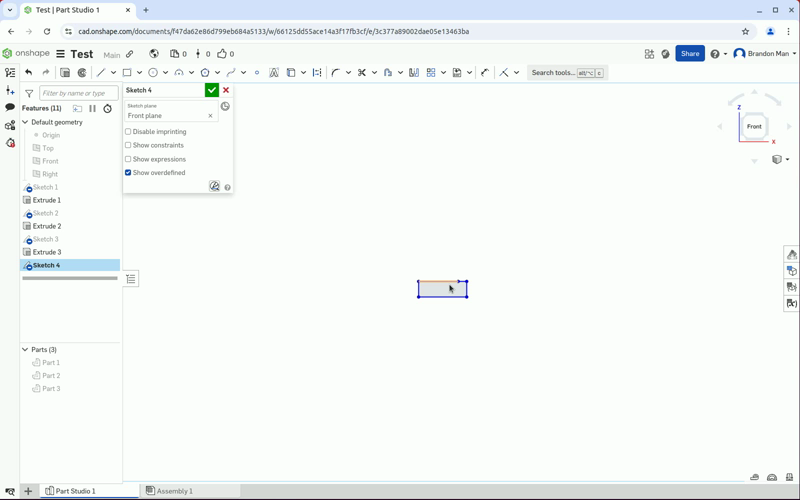
scroll(6)
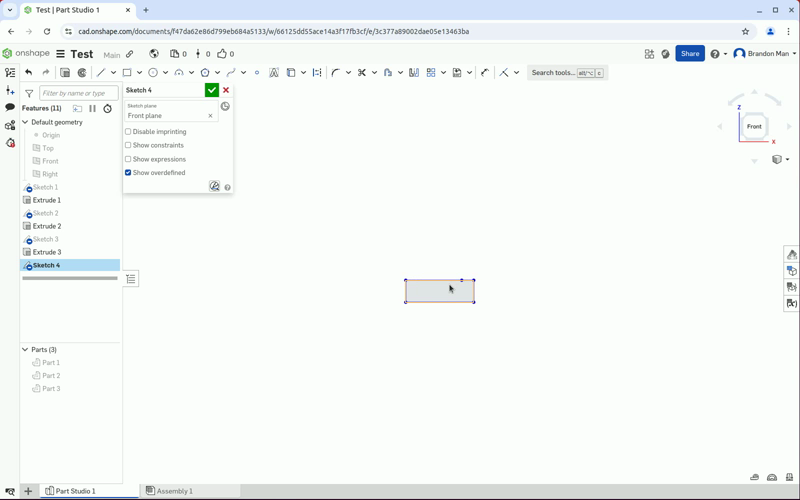
scroll(6)
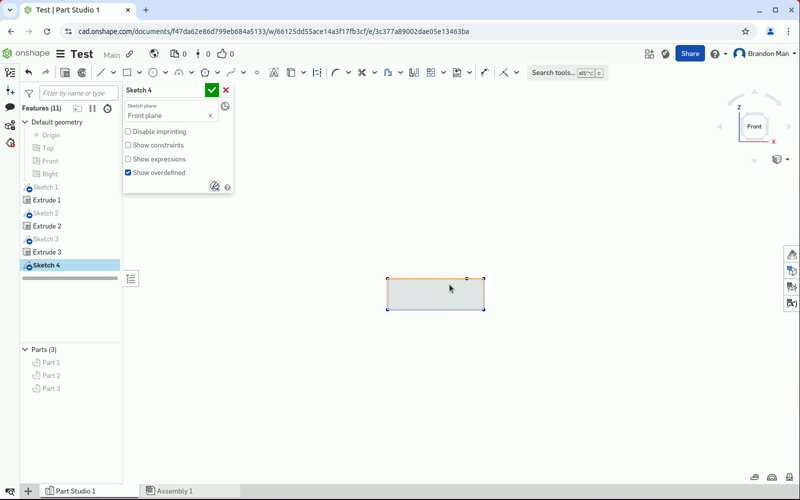
scroll(6)
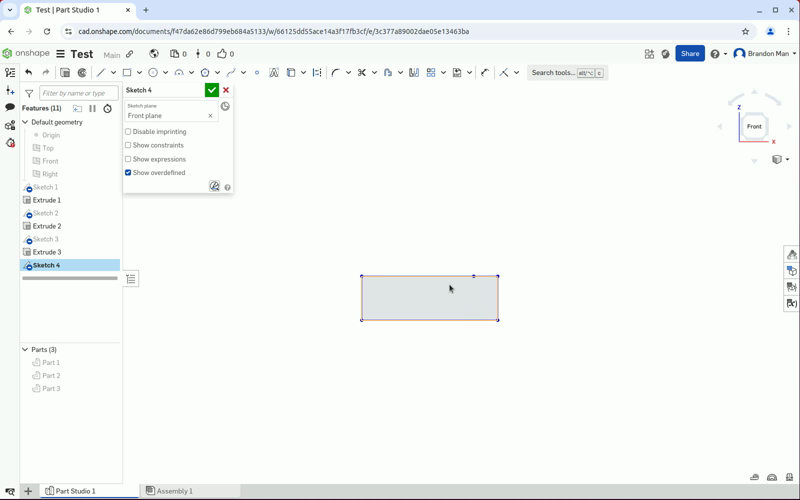
scroll(6)
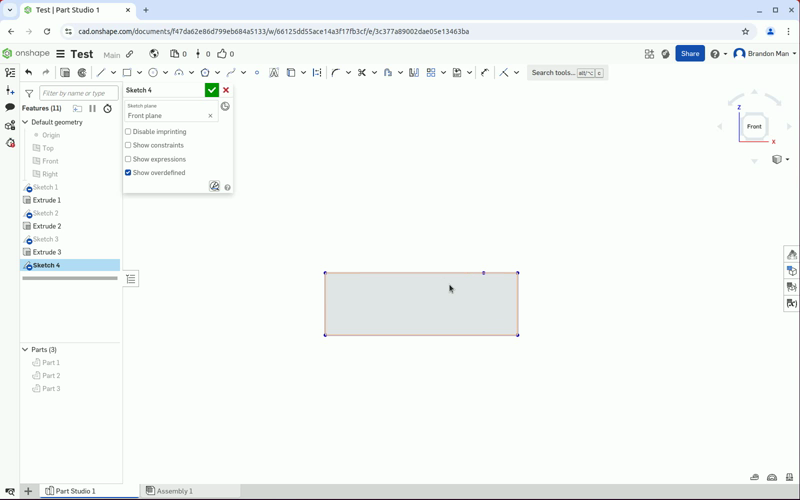
scroll(6)
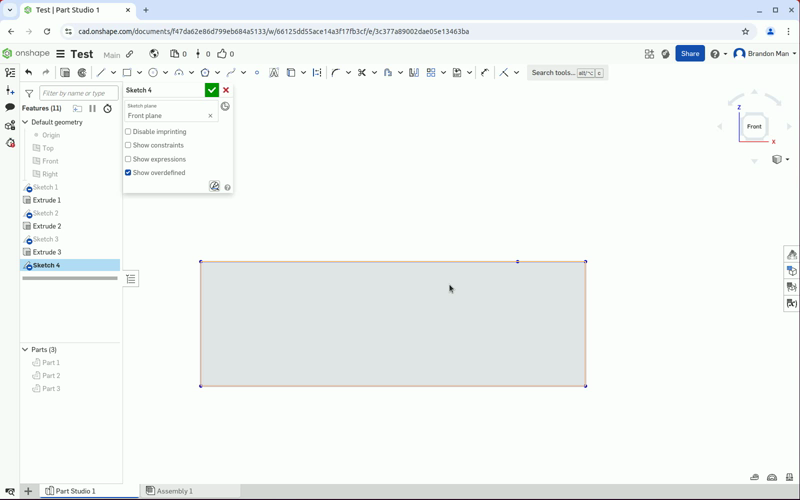
click(449, 284)
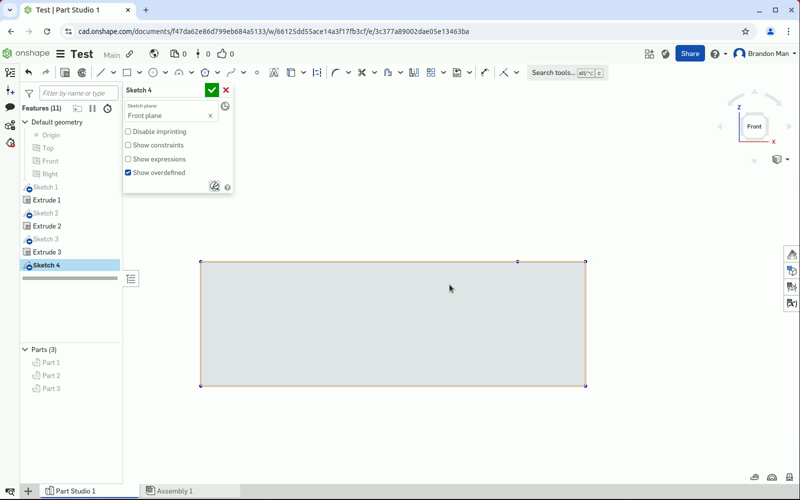
scroll(-6)
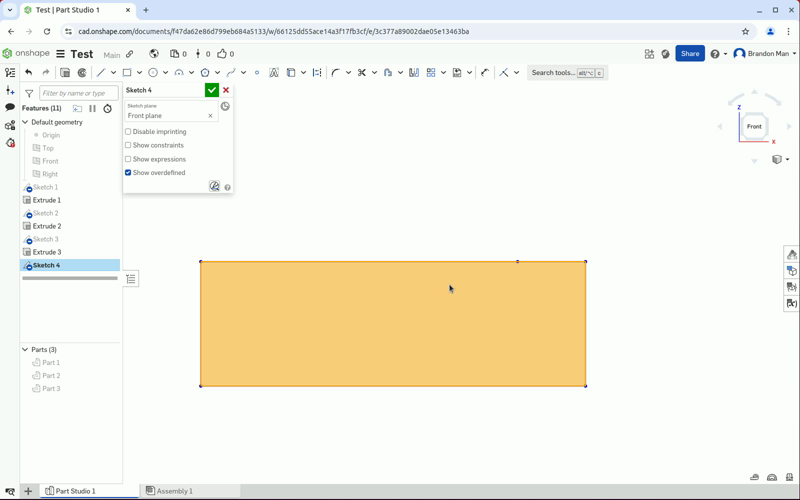
scroll(-6)
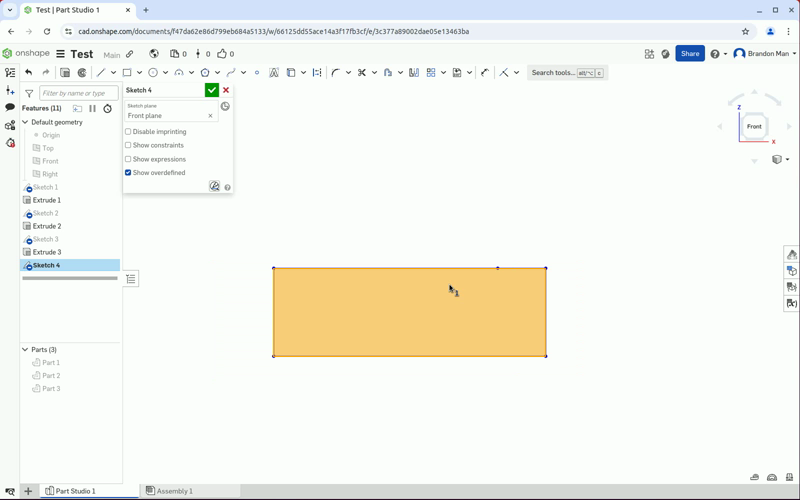
scroll(-6)
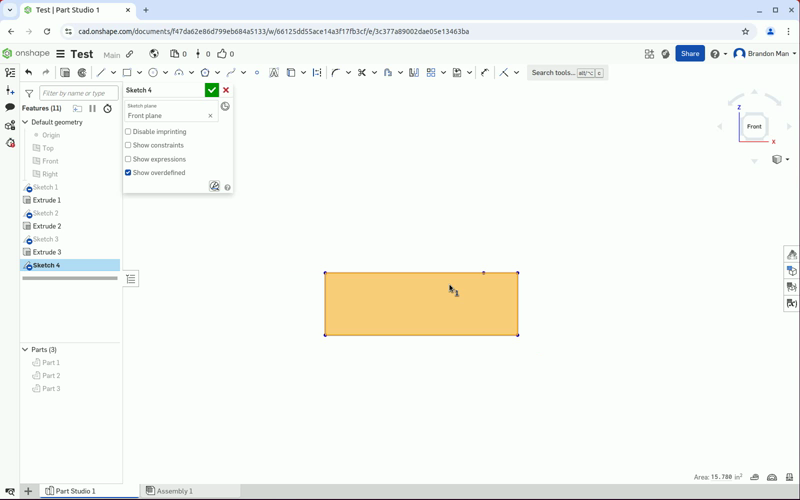
scroll(-6)
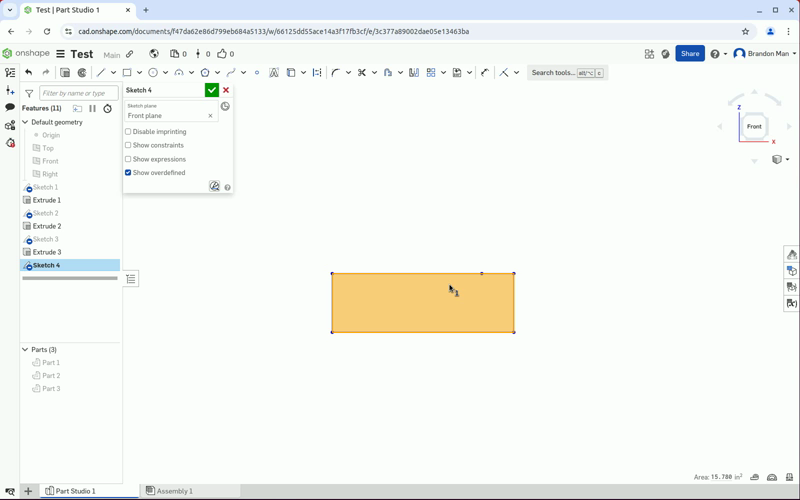
scroll(-6)
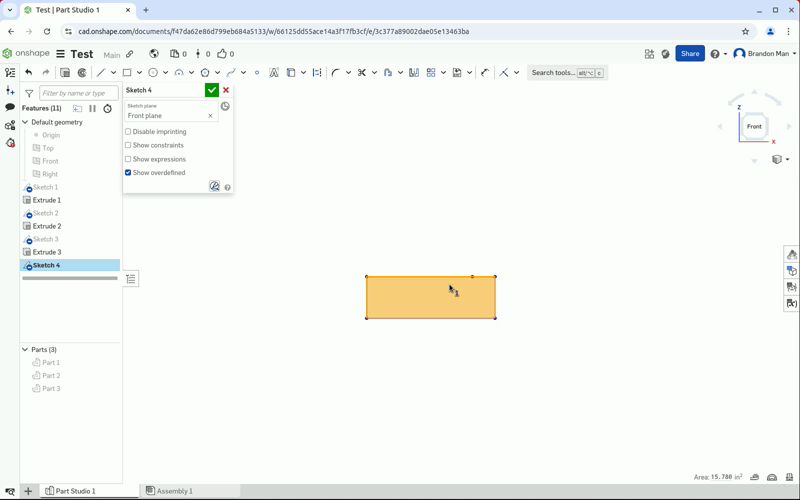
scroll(-6)
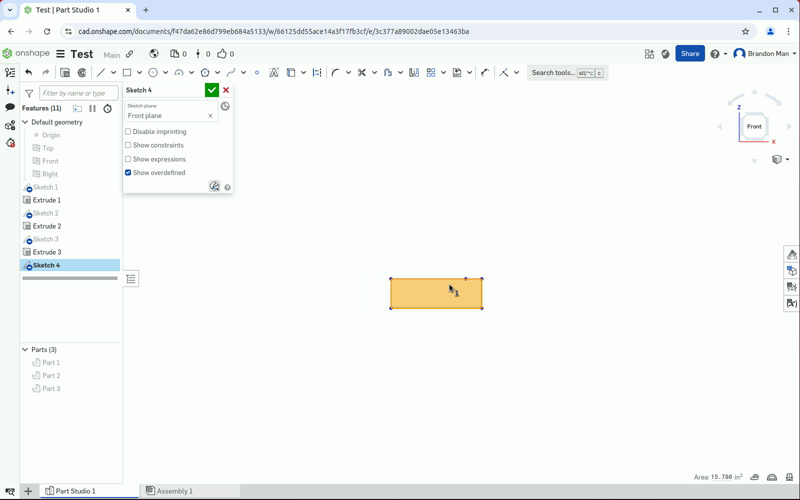
scroll(-6)
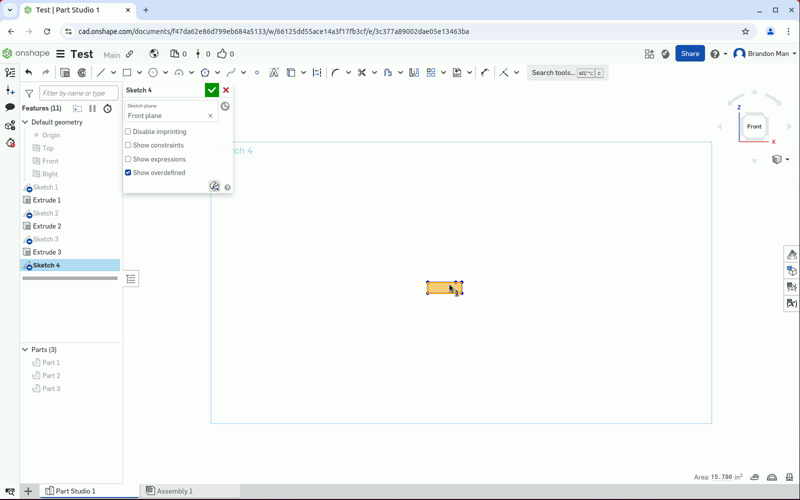
mouse_move(73, 352)
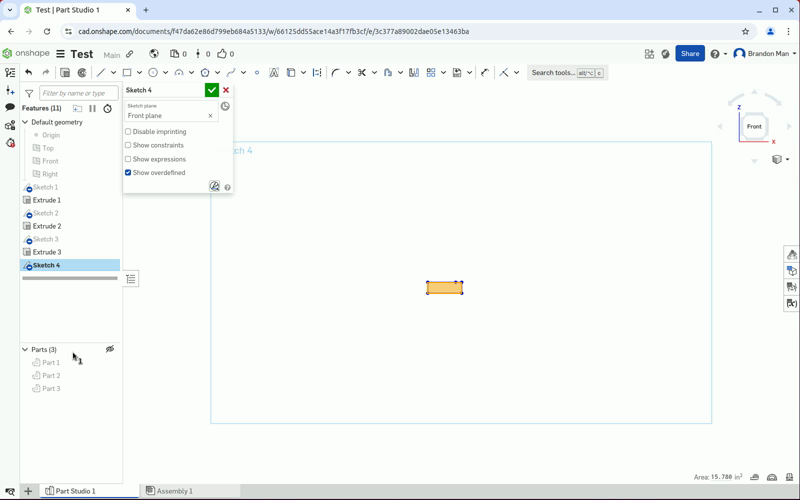
key(shift+y)
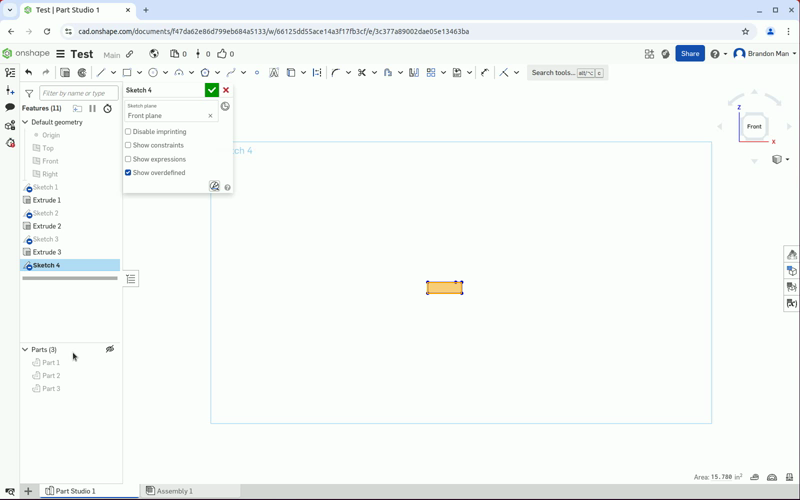
key(shift+e)
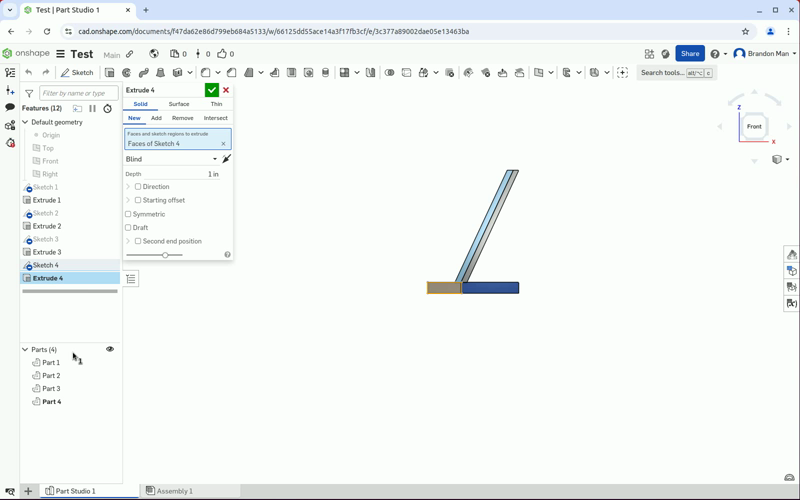
mouse_move(143, 106)
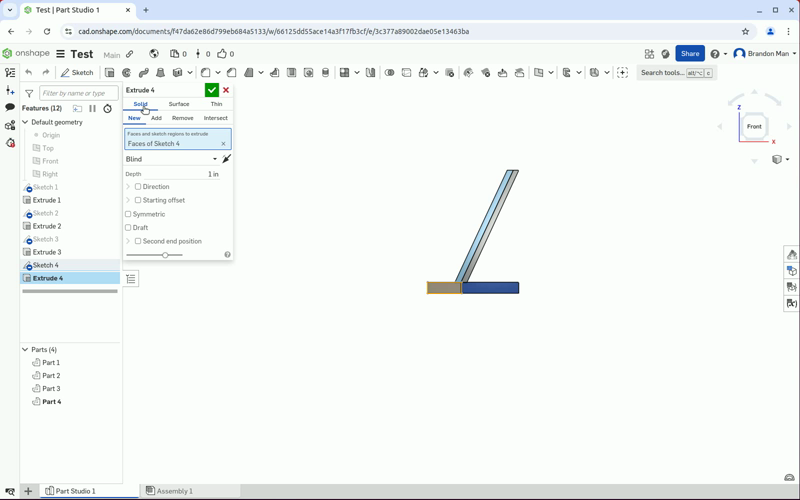
click(143, 106)
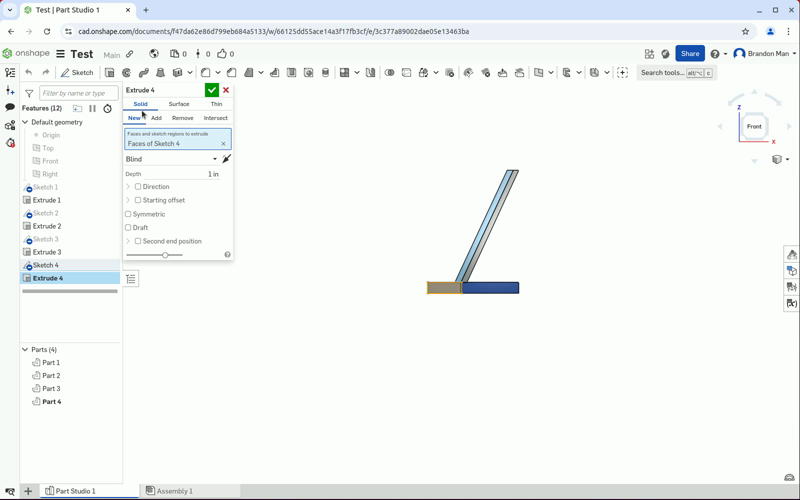
mouse_move(137, 120)
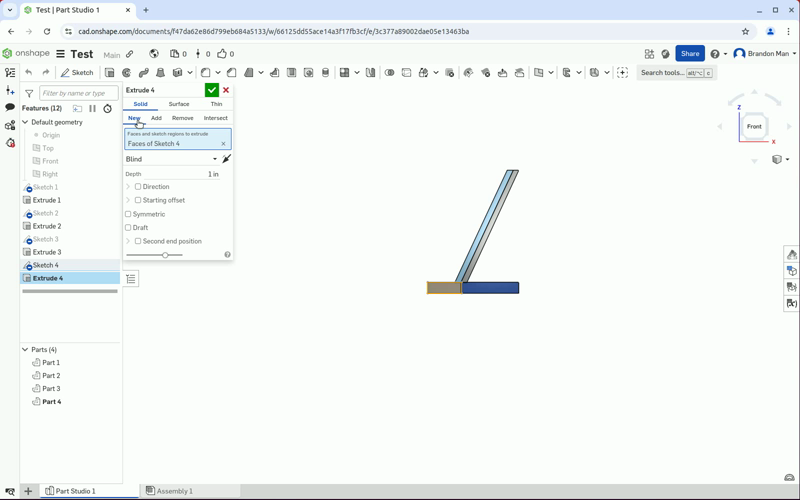
click(137, 120)
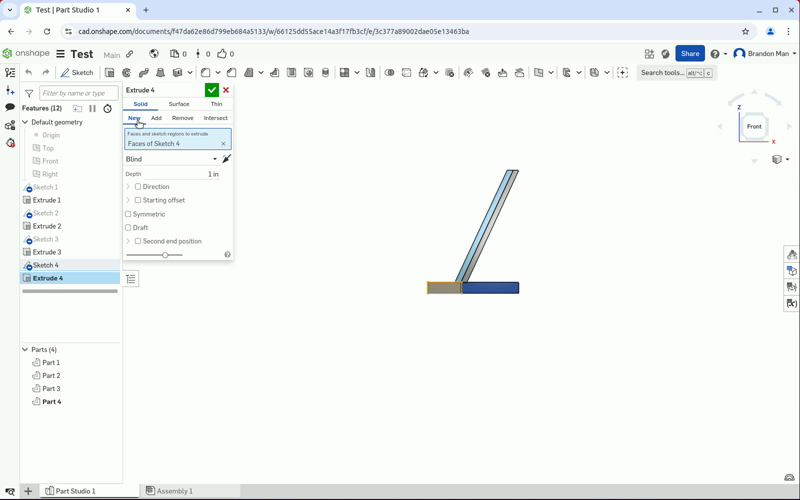
key(tab, 4)
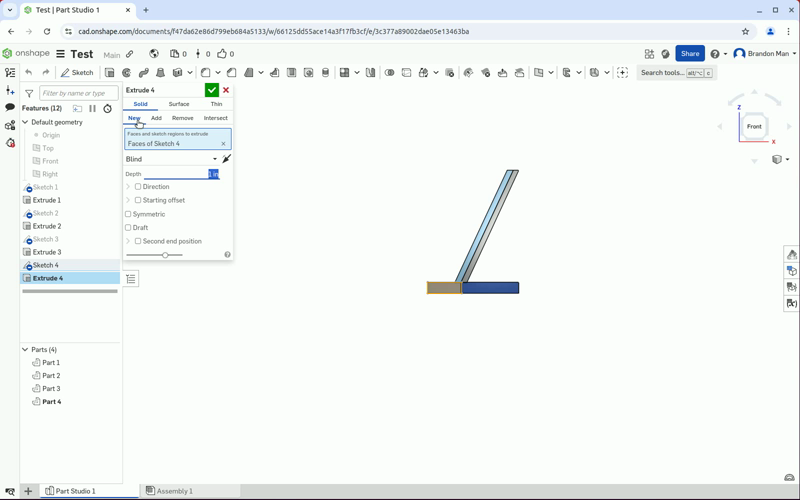
text(17.09)
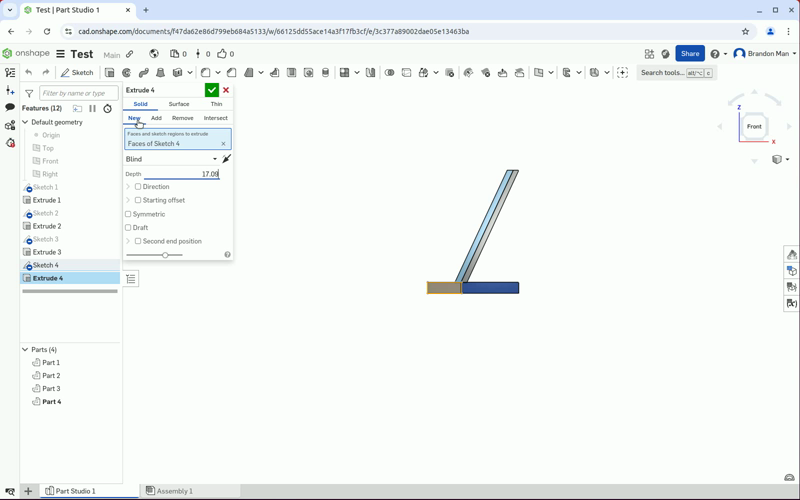
key(enter)
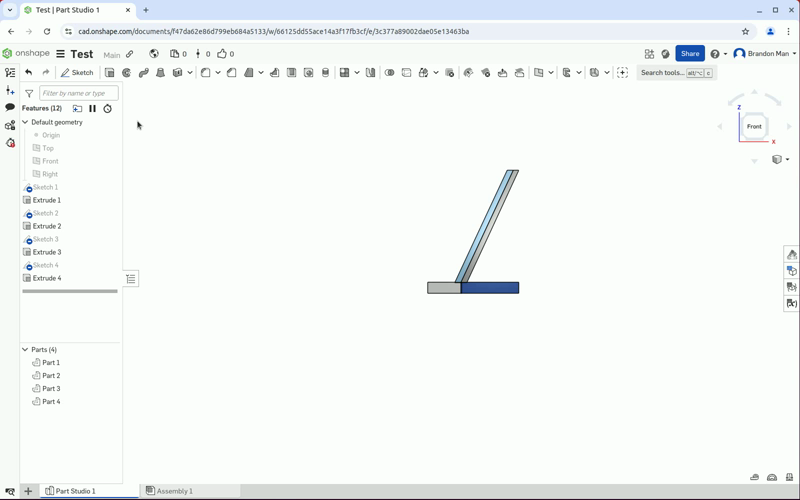
key(shift+h)
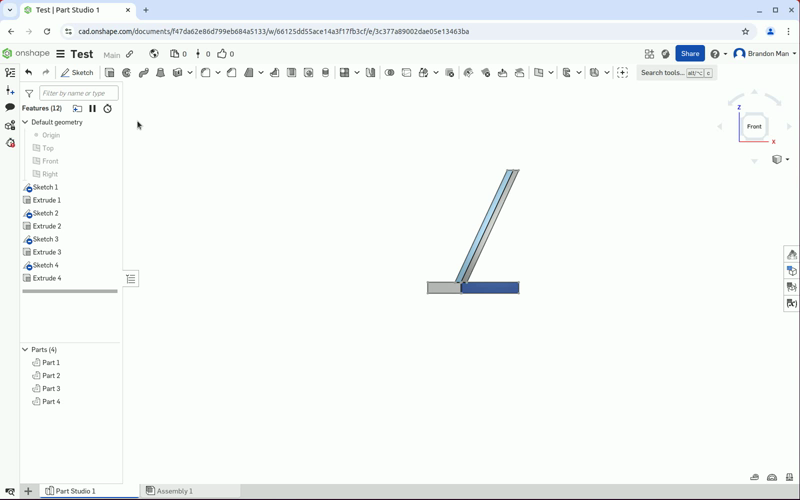
key(shift+h)
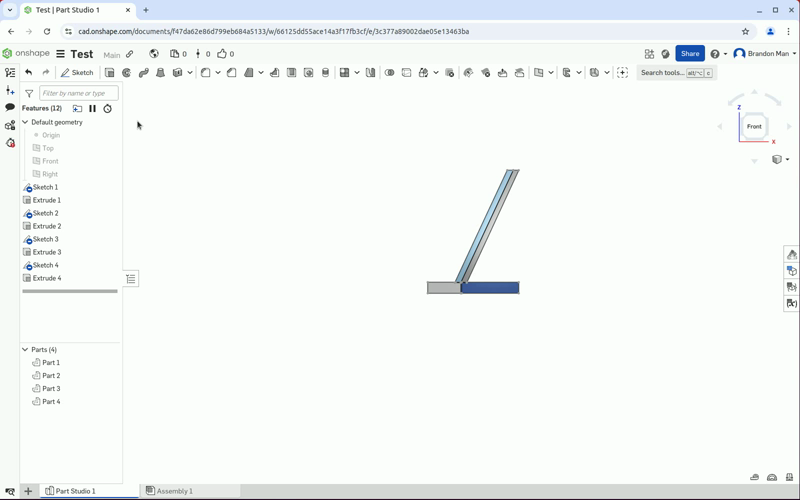
key(shift+7)
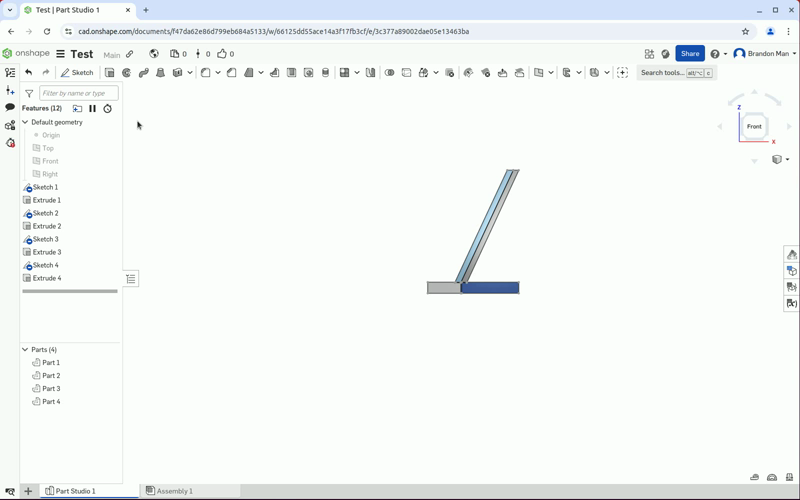
key(left, 2)
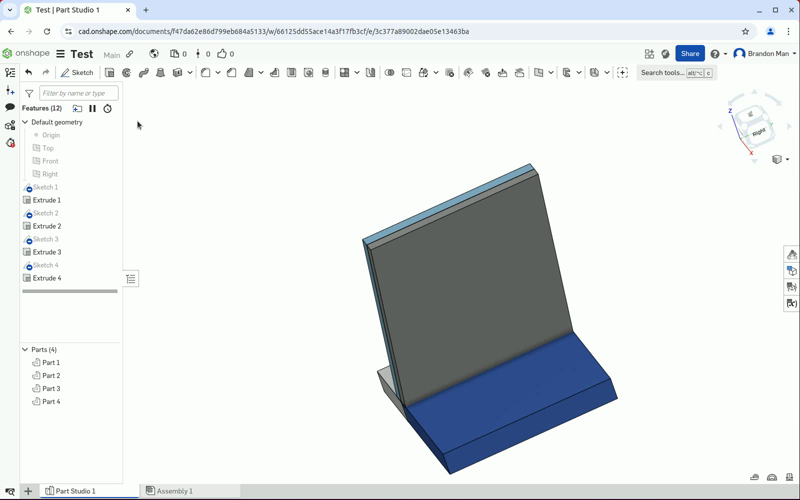
key(down, 2)
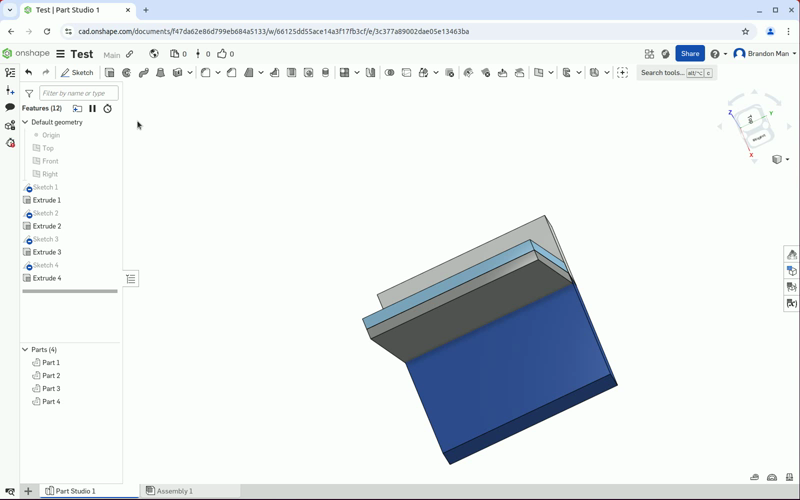
key(up, 2)
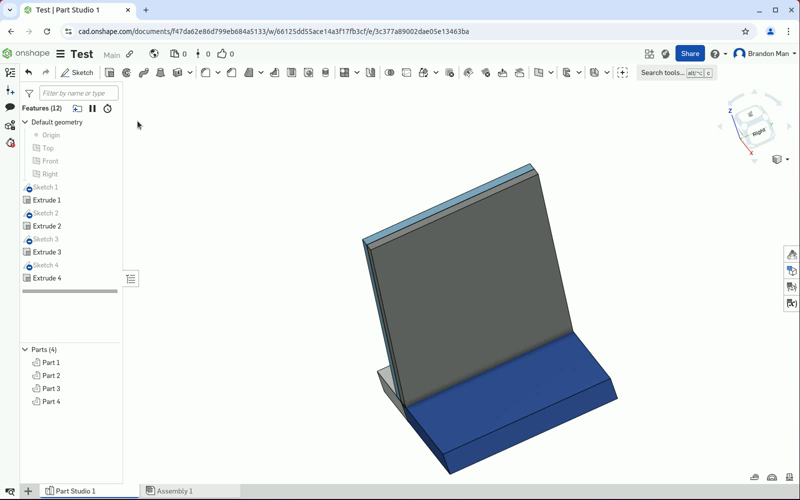
key(right, 2)
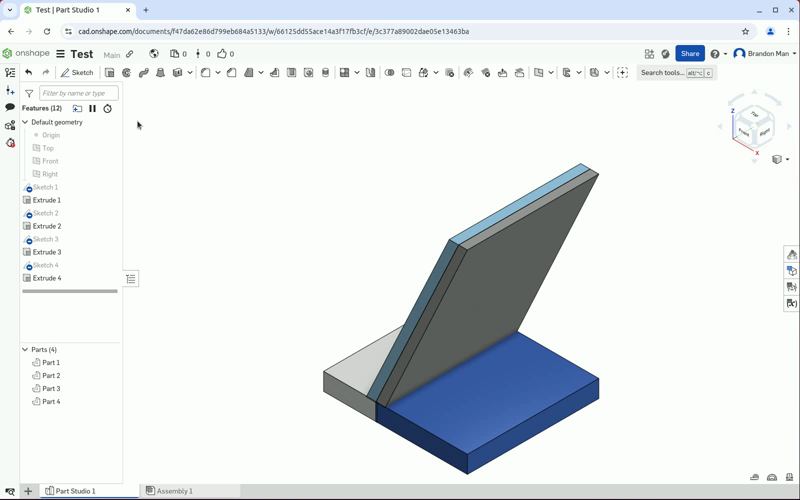
mouse_move(73, 189)
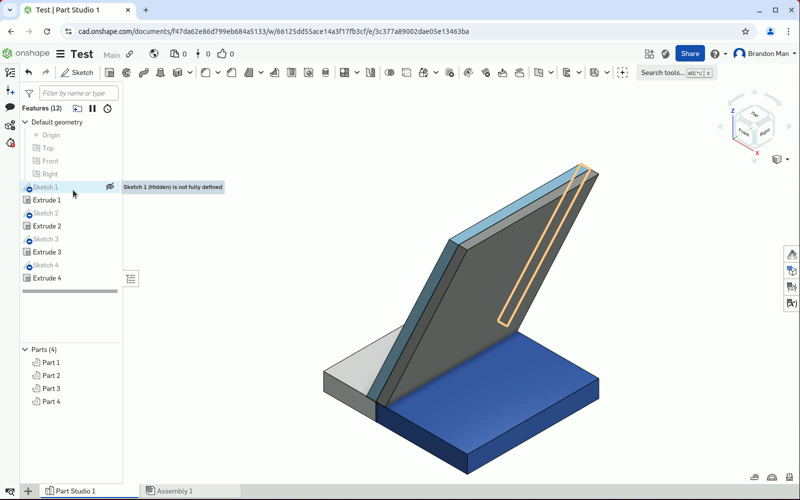
click(73, 189)